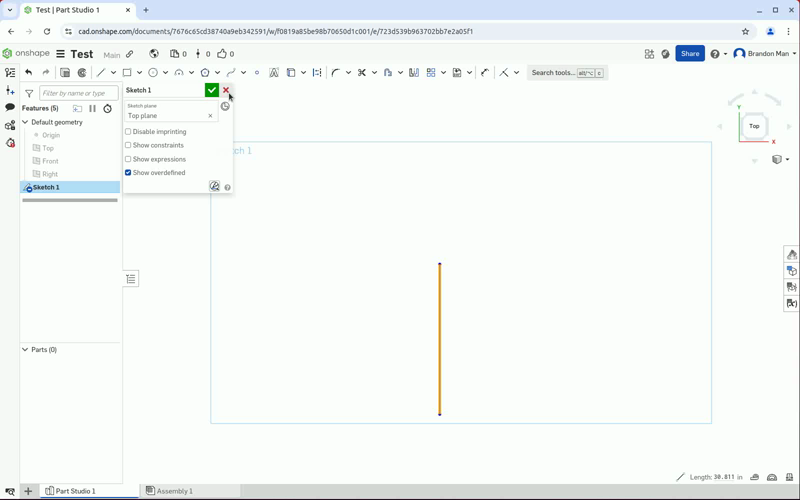
key(shift+h)
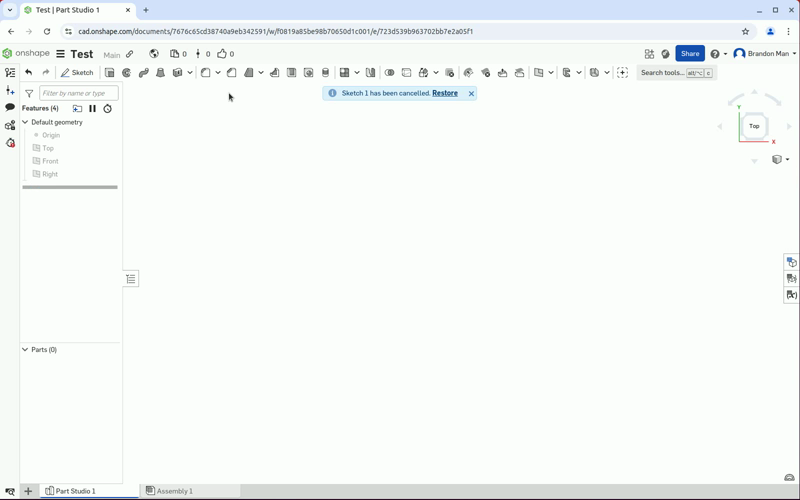
mouse_move(73, 352)
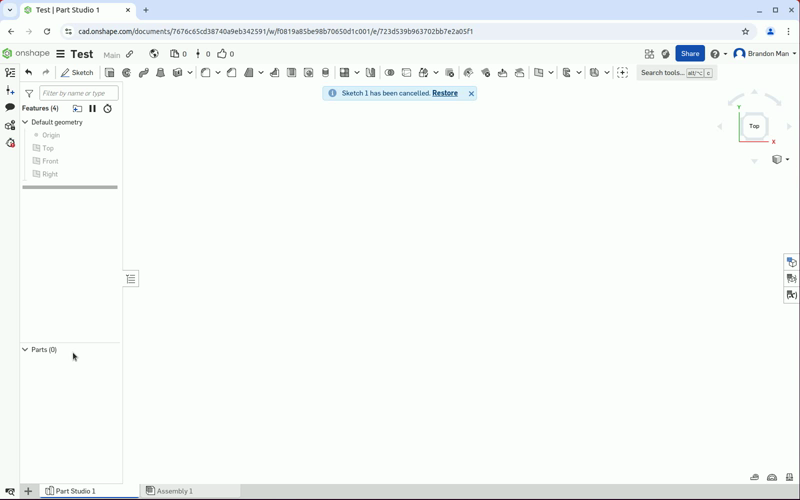
key(y)
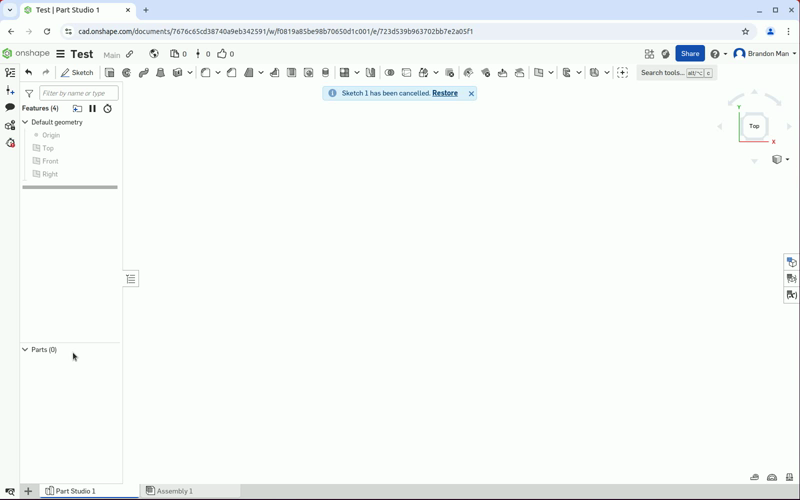
key(shift+p)
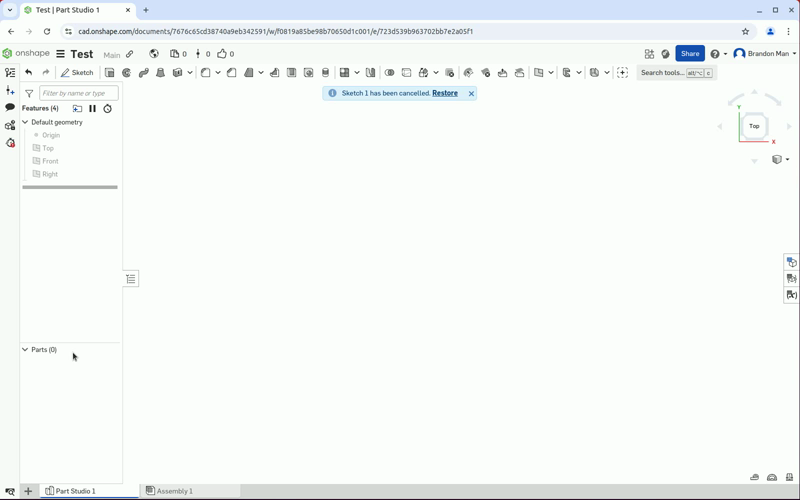
key(space)
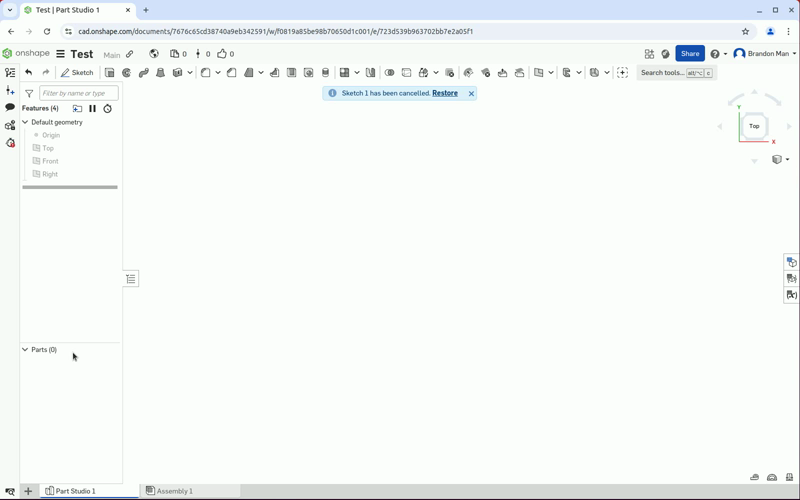
key_down(shift)
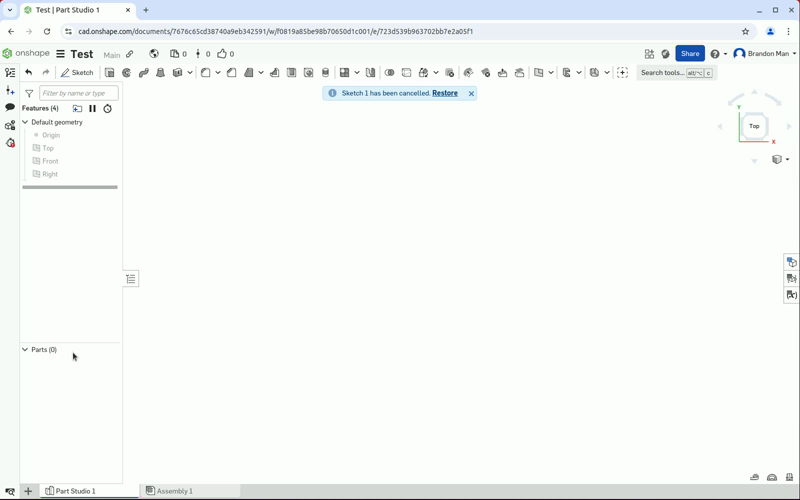
key(up)
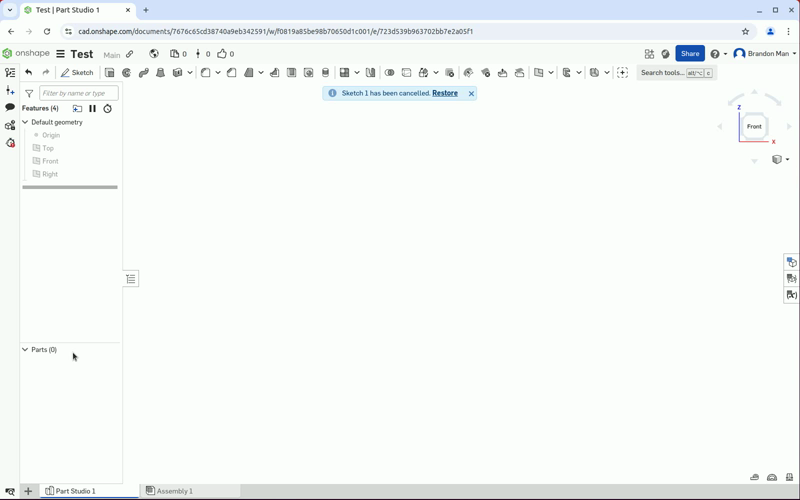
key_up(shift)
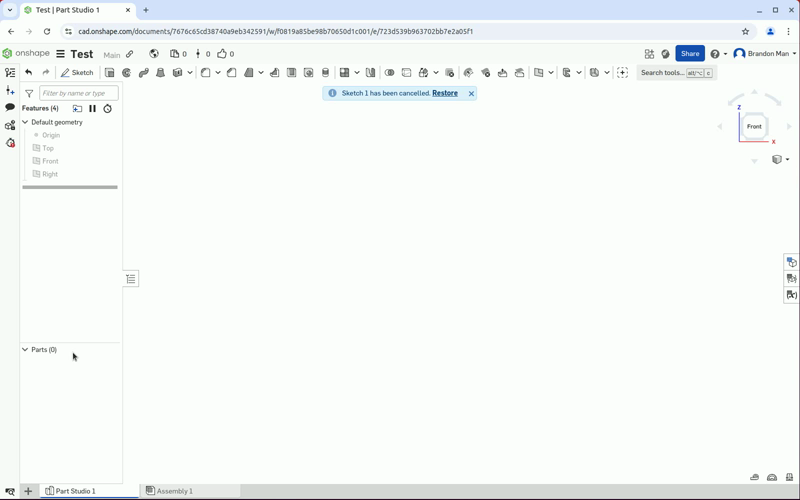
mouse_move(73, 352)
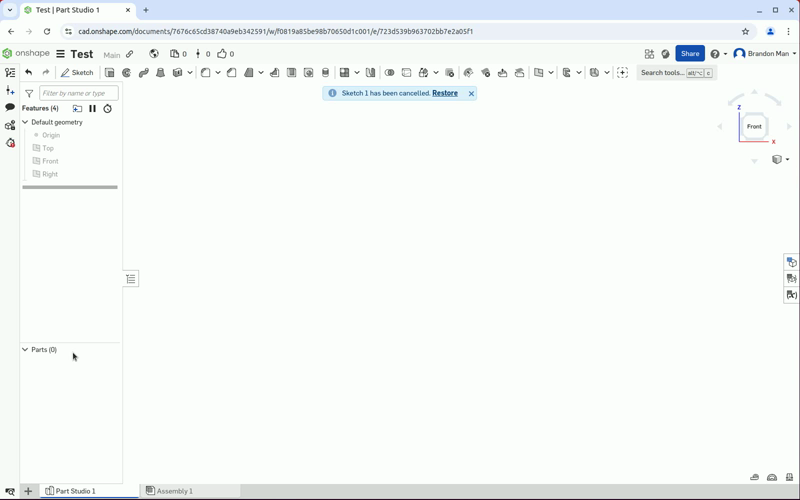
key(shift+y)
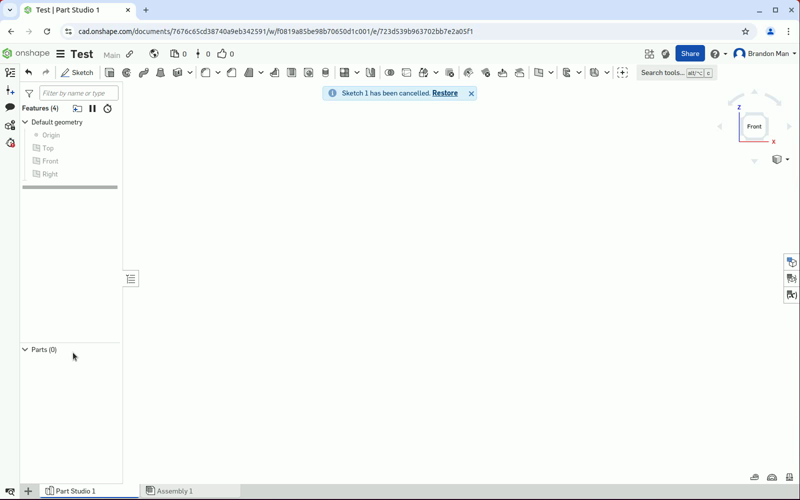
key(shift+s)
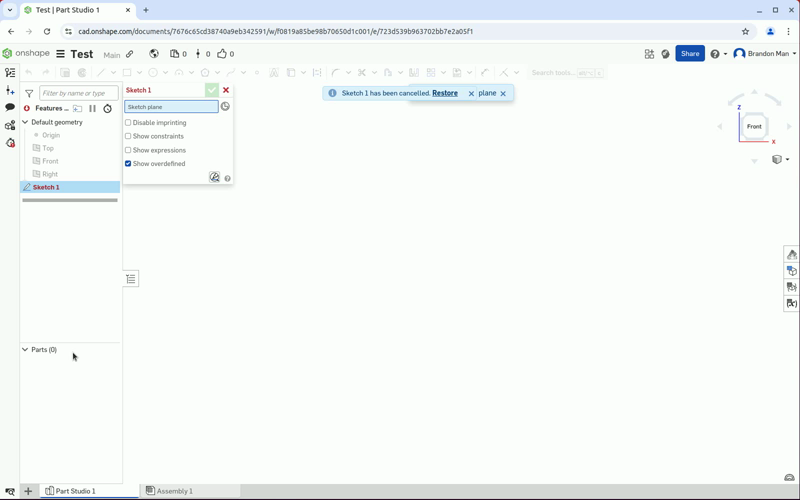
mouse_move(73, 163)
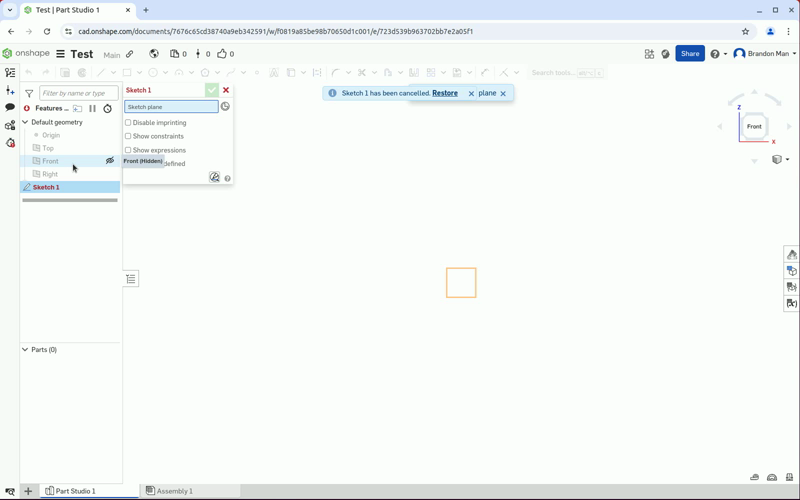
click(73, 163)
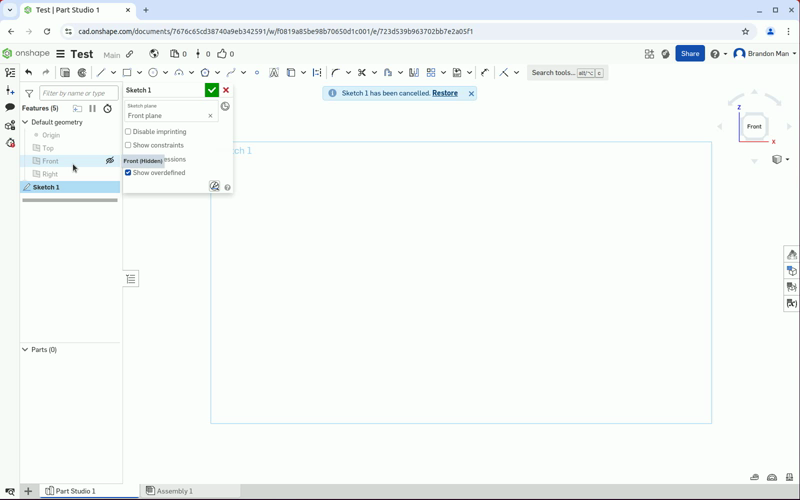
mouse_move(73, 352)
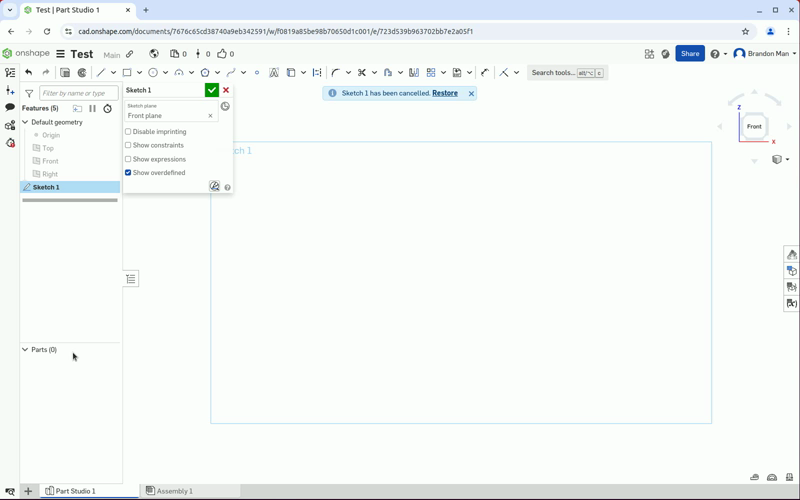
key(y)
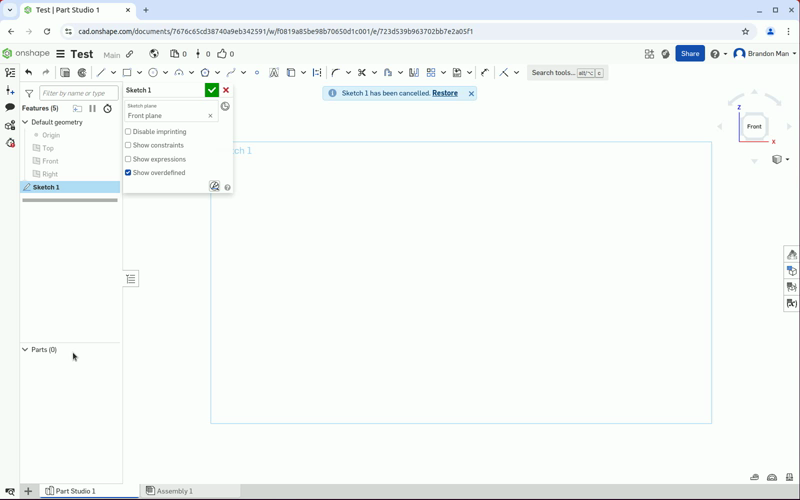
key(a)
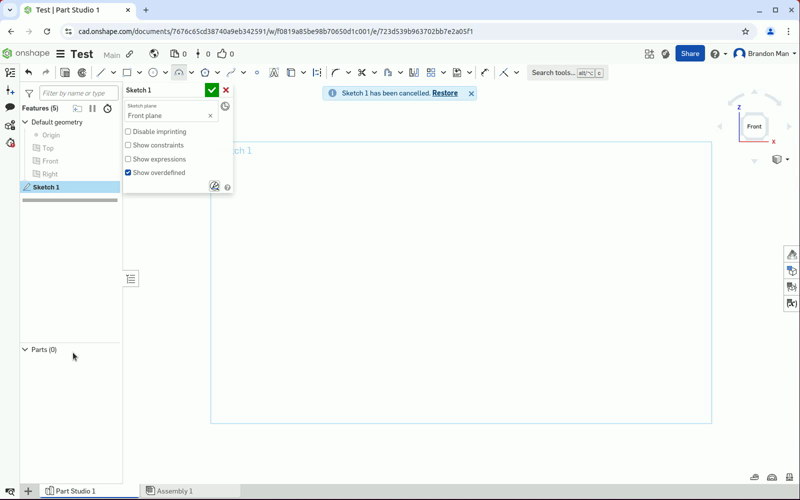
key_down(shift)
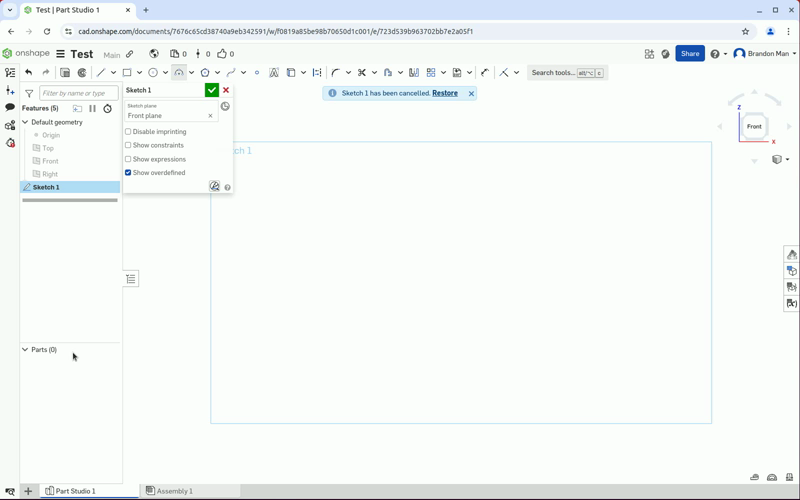
mouse_move(451, 193)
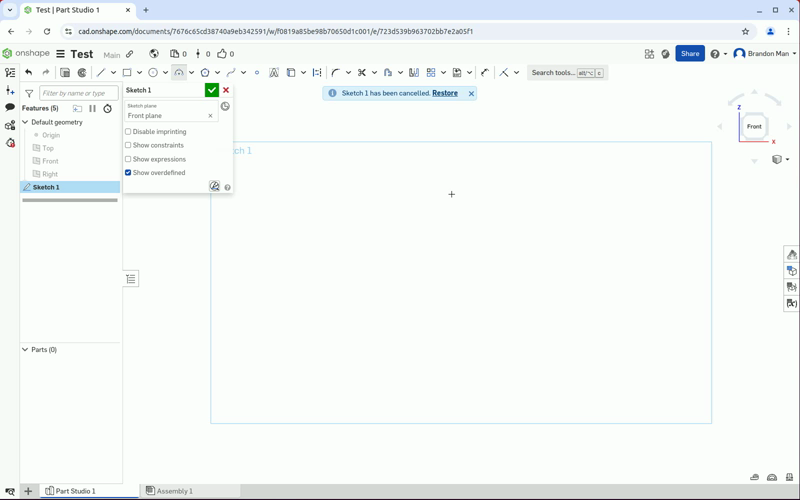
click(451, 193)
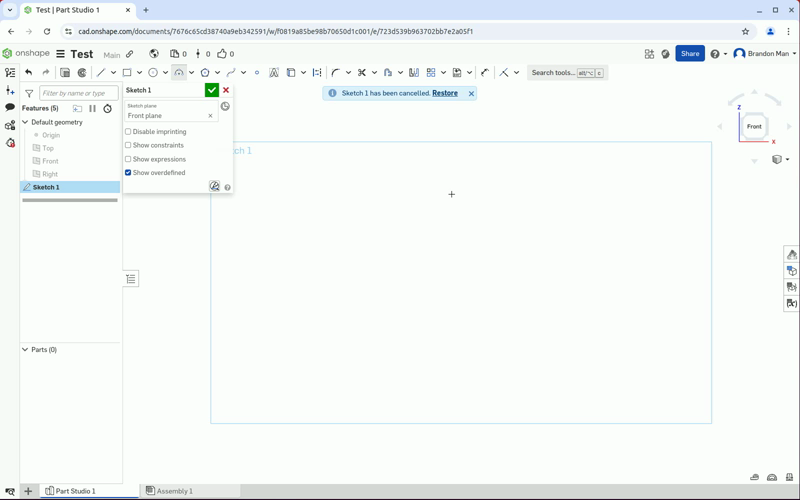
key_up(shift)
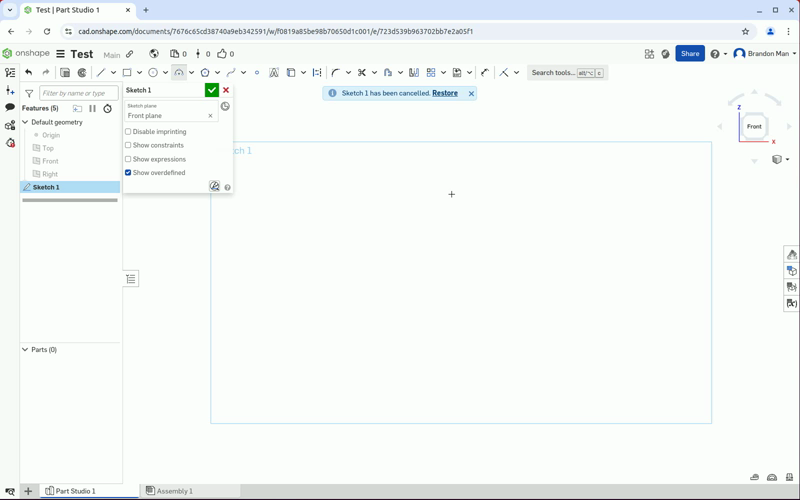
key_down(shift)
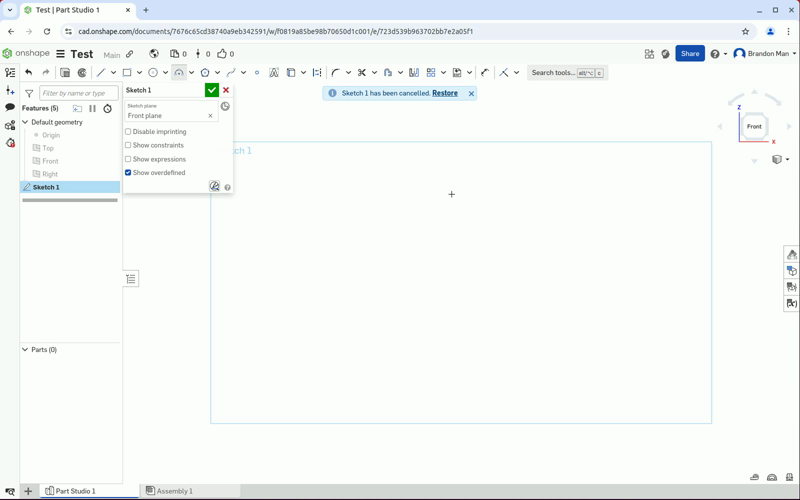
mouse_move(455, 198)
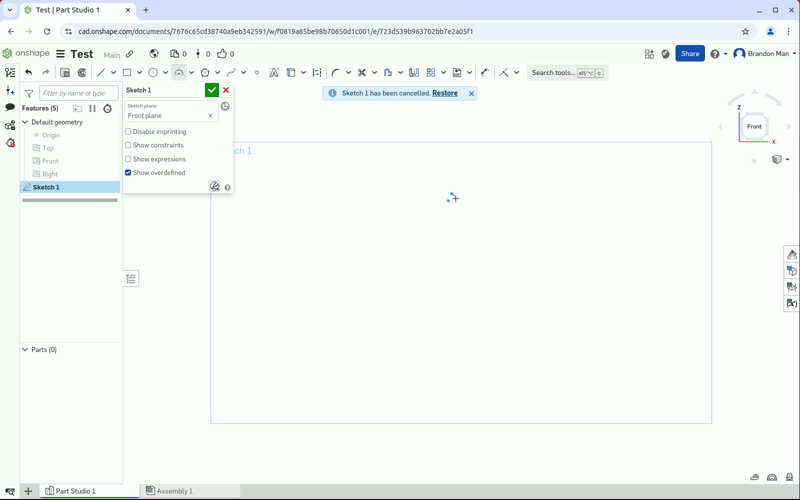
scroll(6)
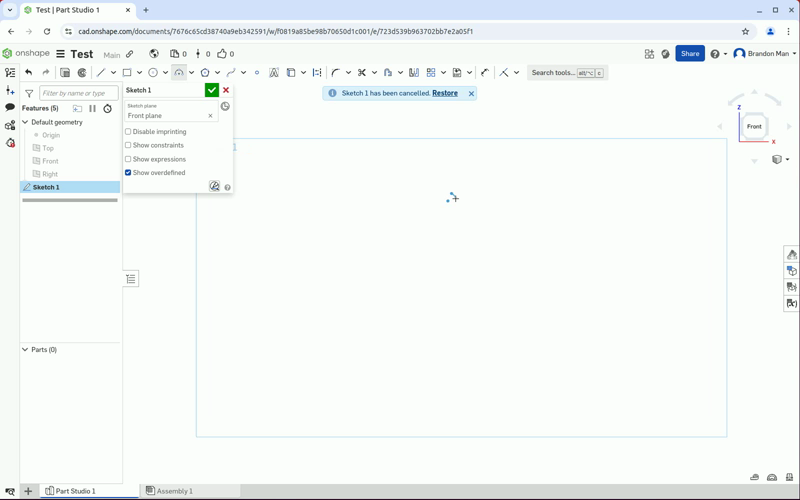
scroll(6)
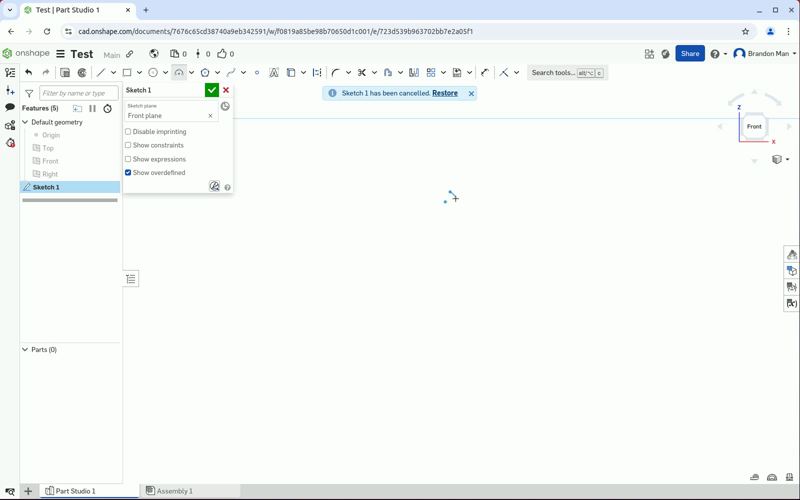
scroll(6)
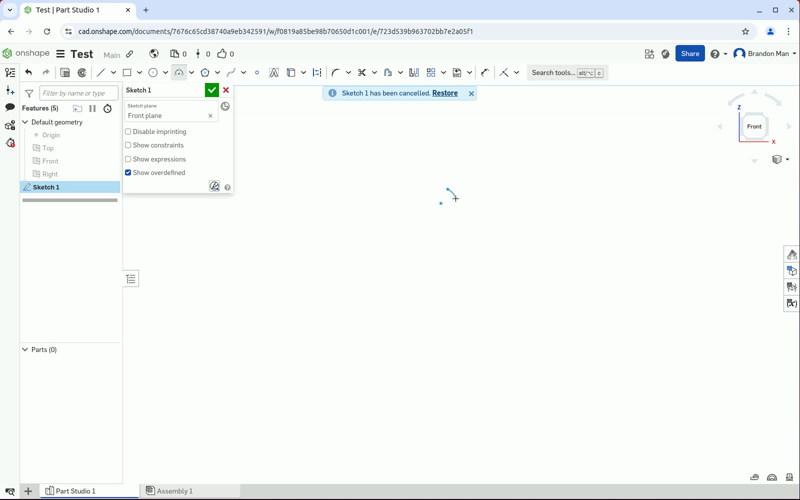
scroll(6)
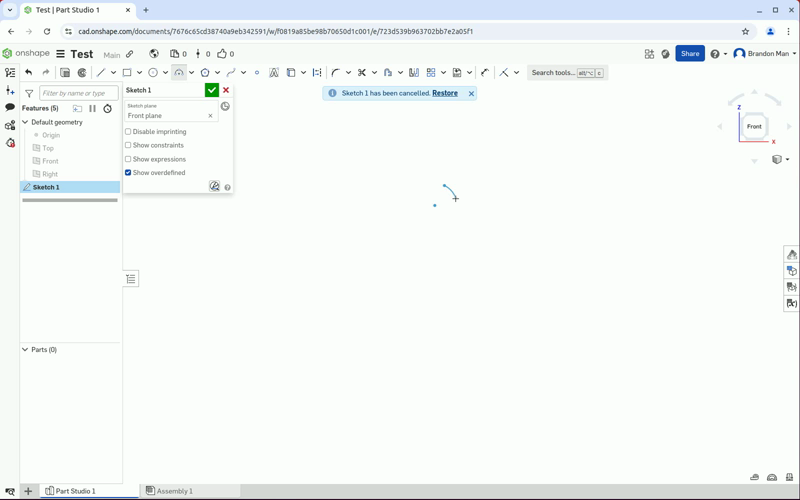
scroll(6)
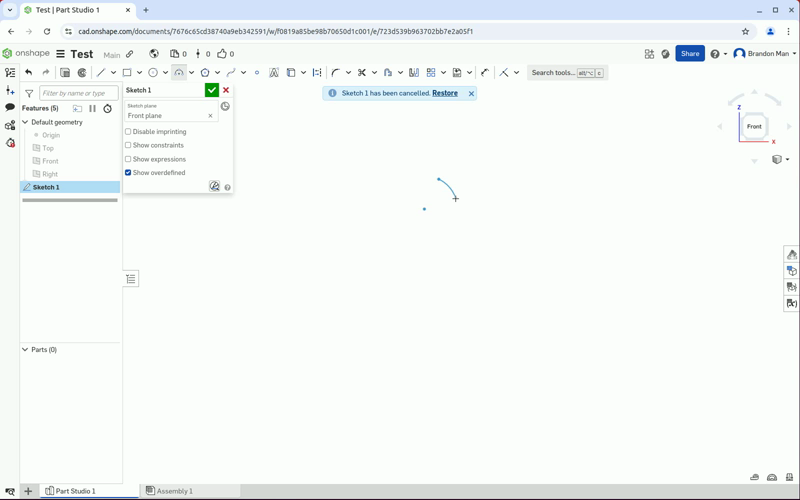
scroll(6)
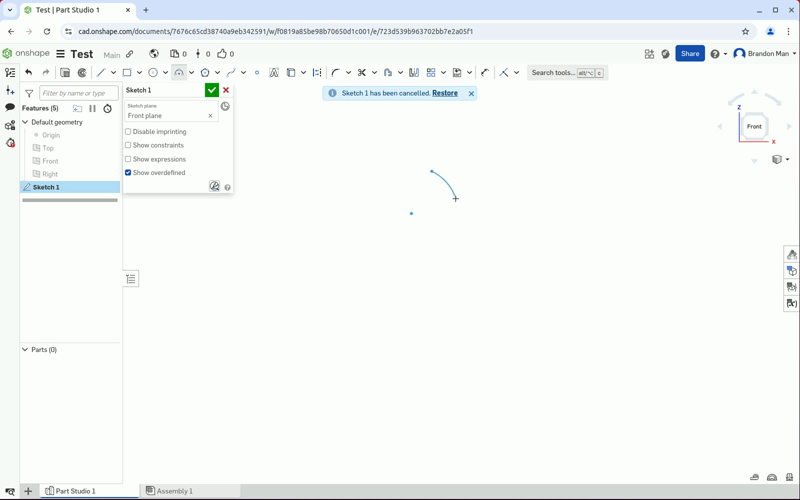
scroll(6)
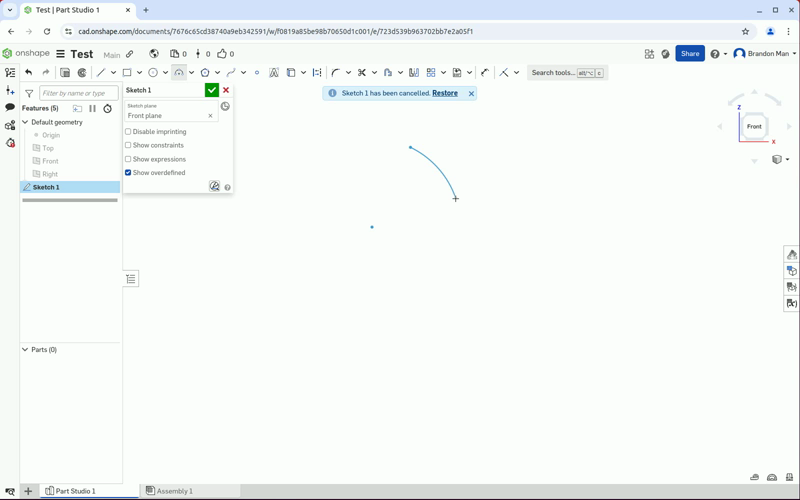
click(455, 198)
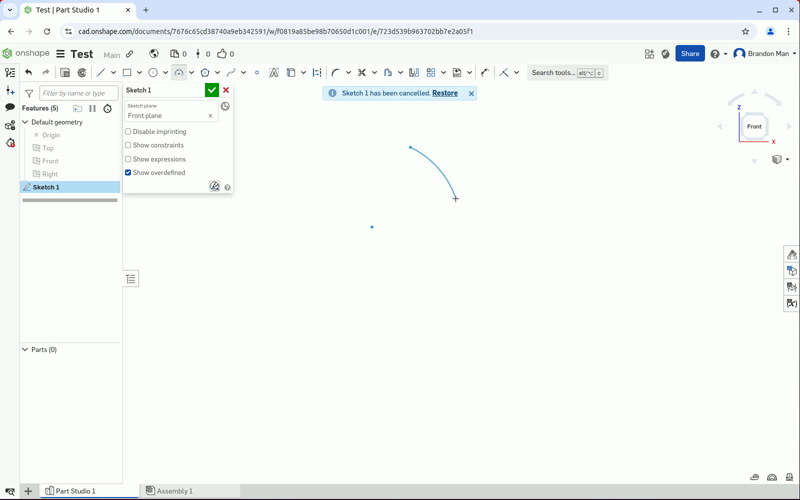
scroll(-6)
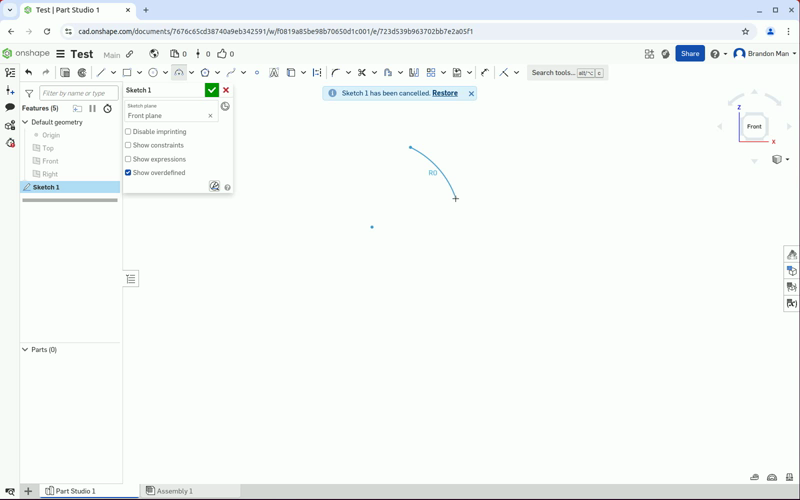
scroll(-6)
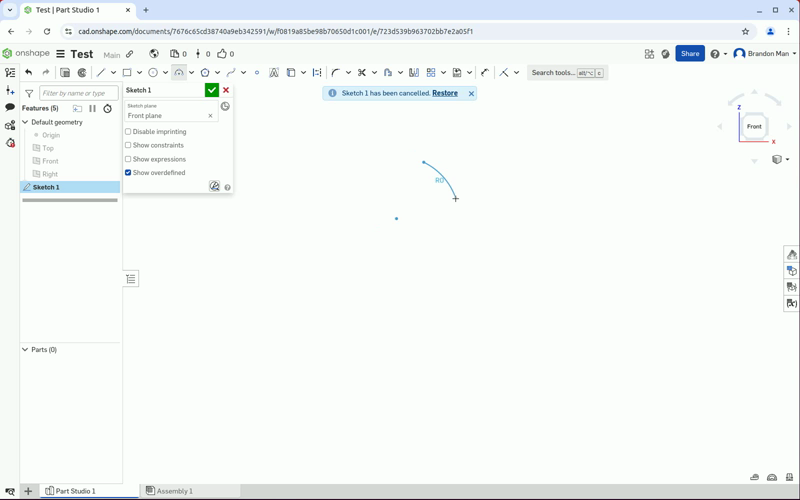
scroll(-6)
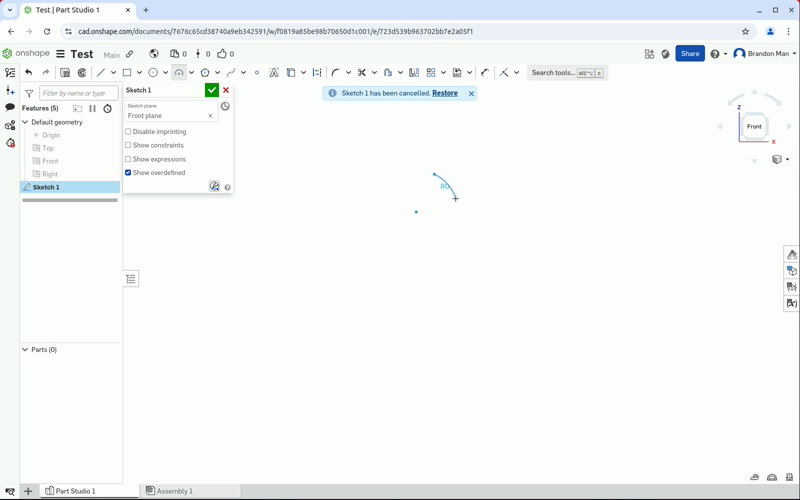
scroll(-6)
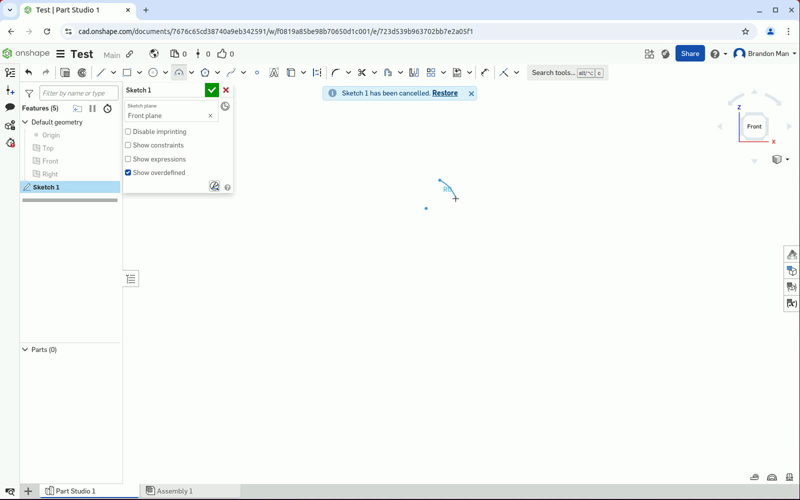
scroll(-6)
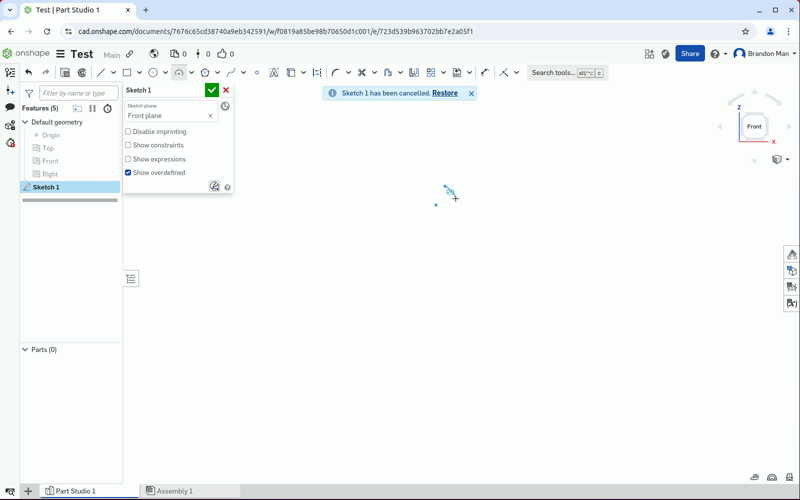
scroll(-6)
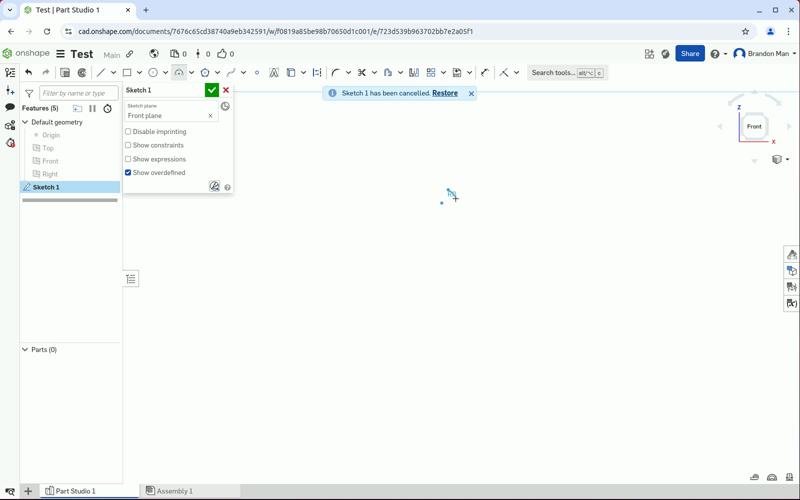
scroll(-6)
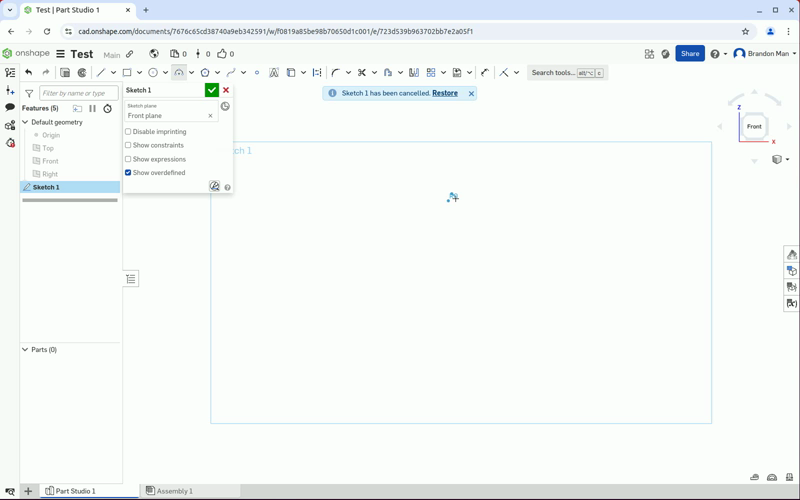
mouse_move(452, 196)
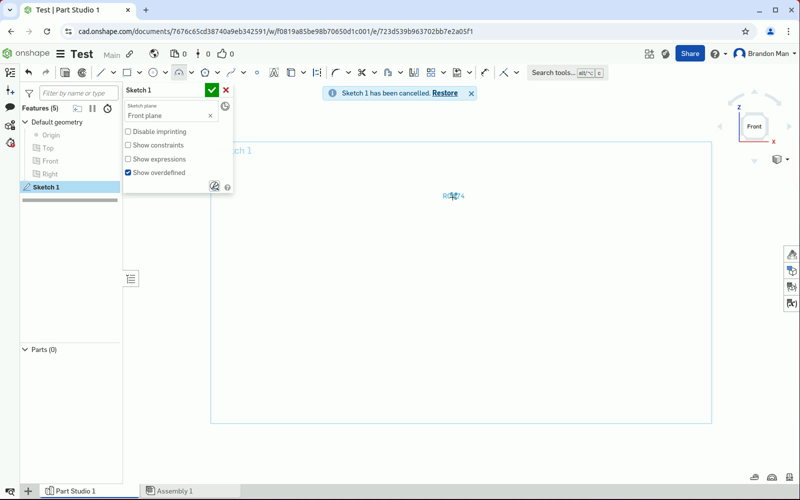
scroll(6)
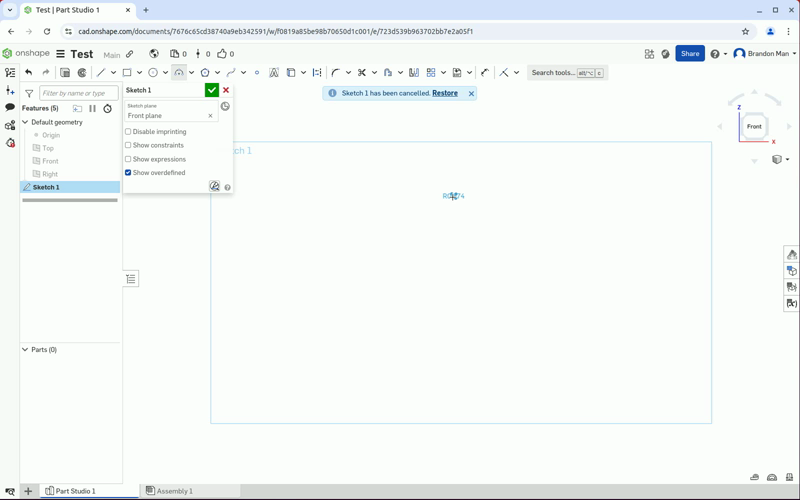
scroll(6)
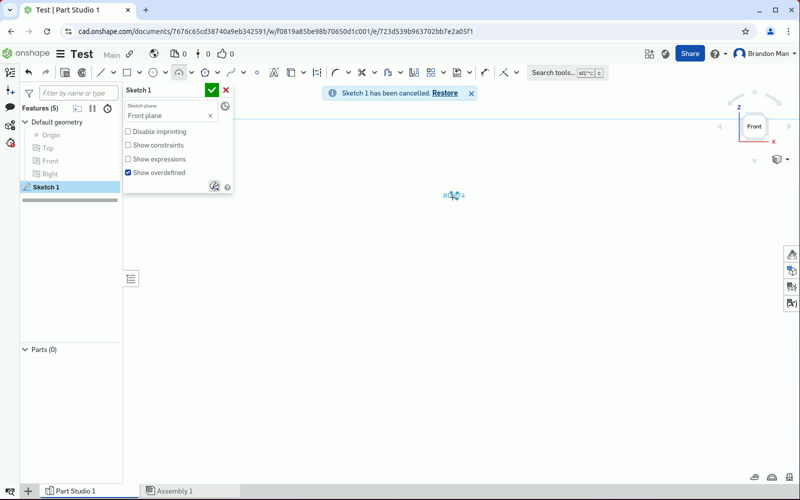
scroll(6)
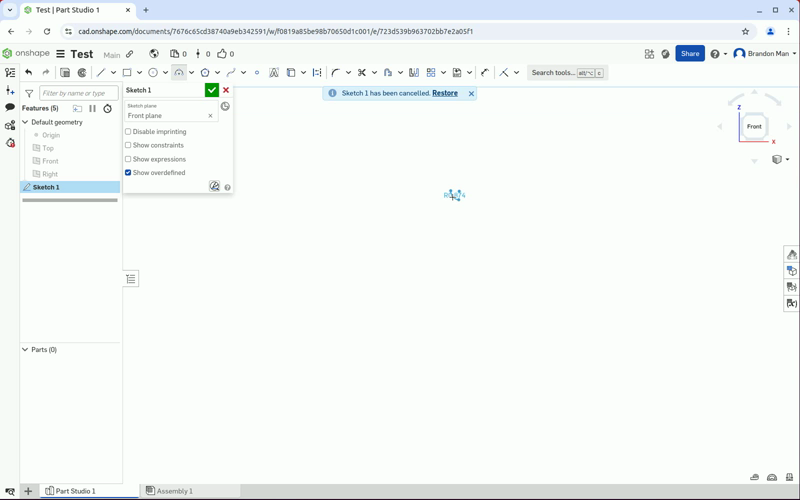
scroll(6)
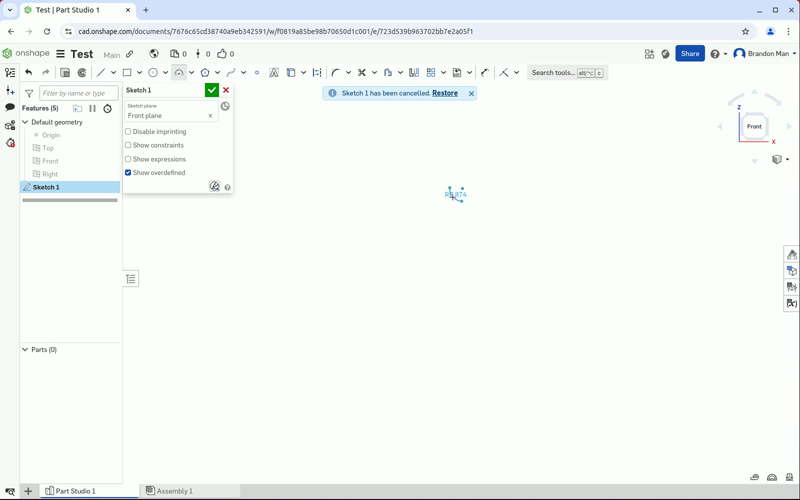
scroll(6)
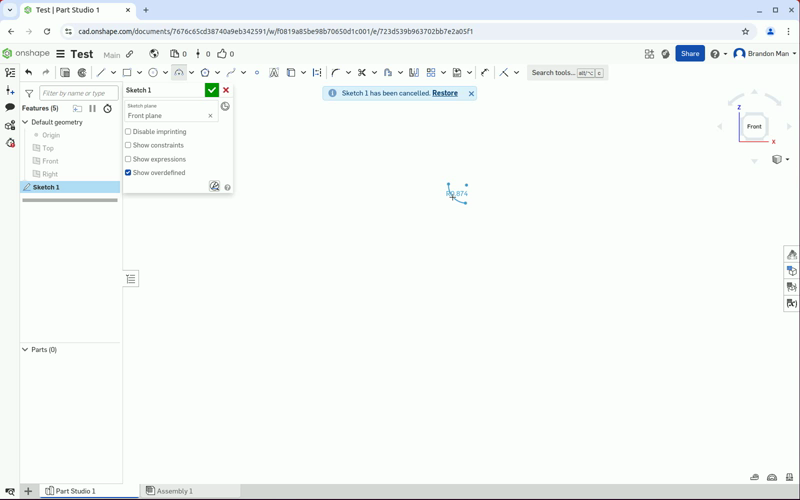
scroll(6)
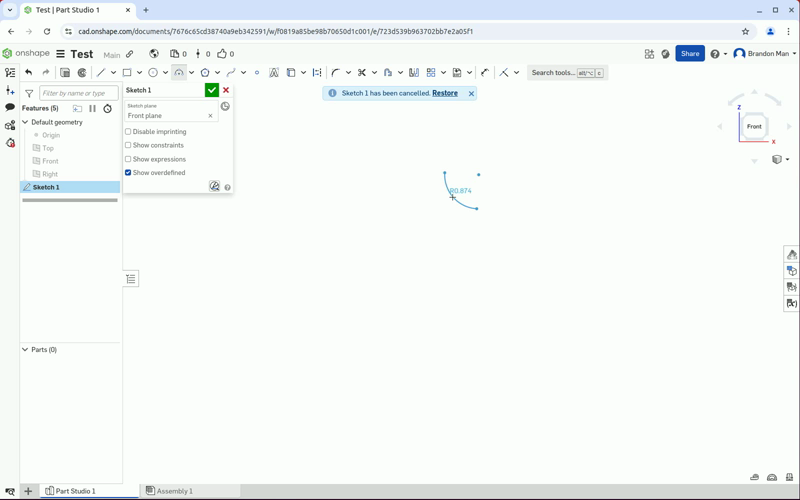
scroll(6)
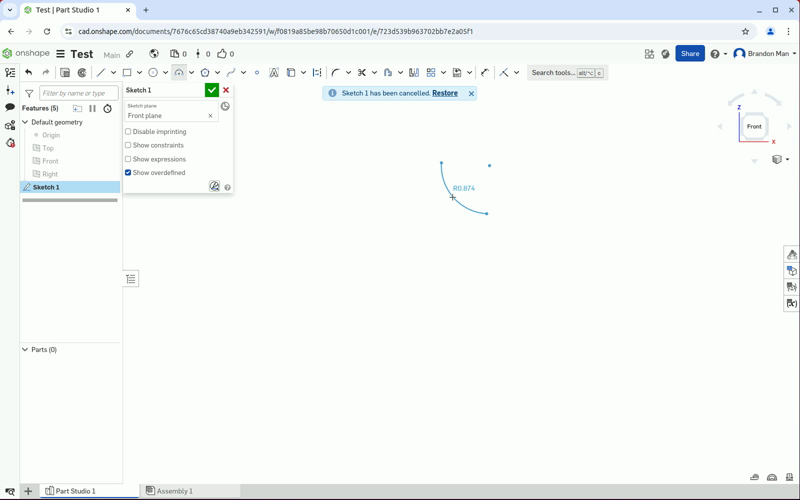
click(452, 196)
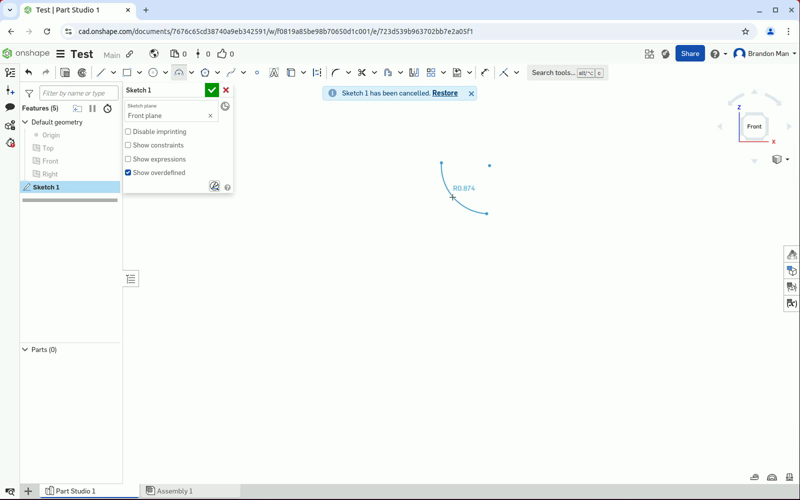
scroll(-6)
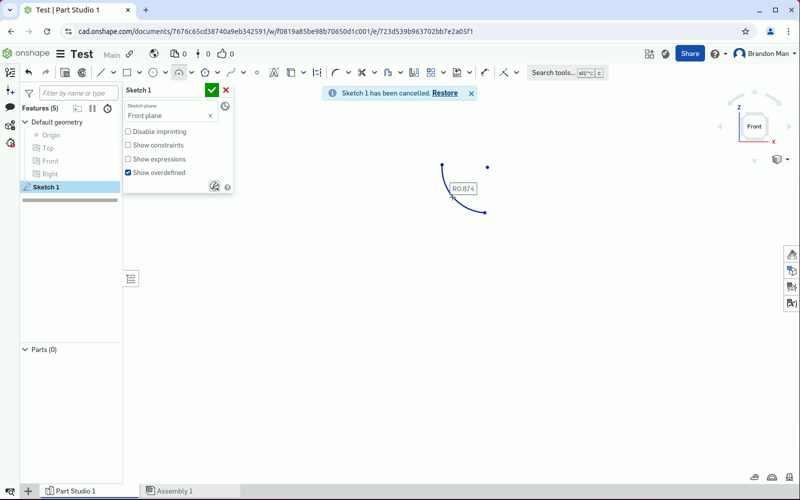
scroll(-6)
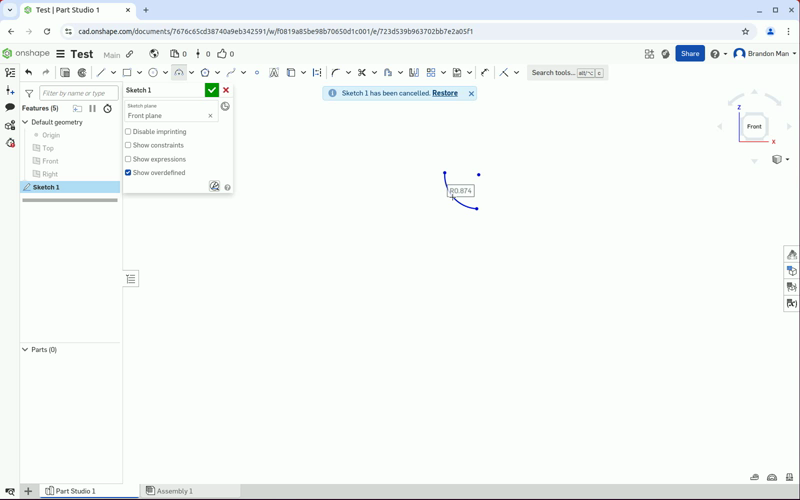
scroll(-6)
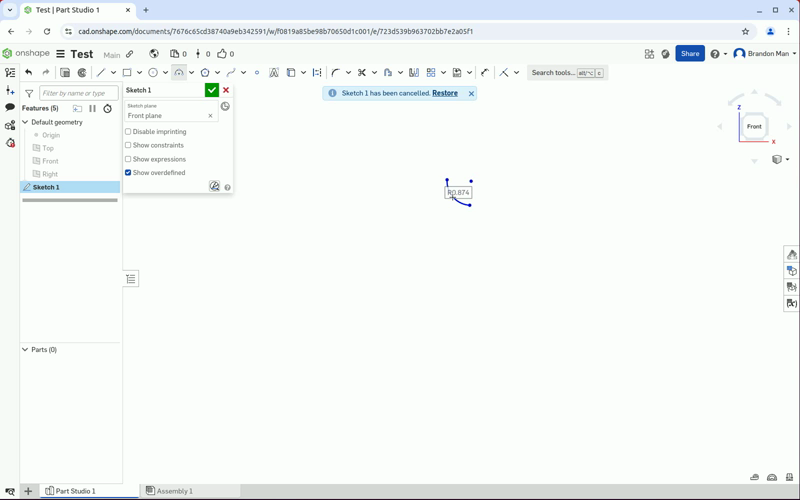
scroll(-6)
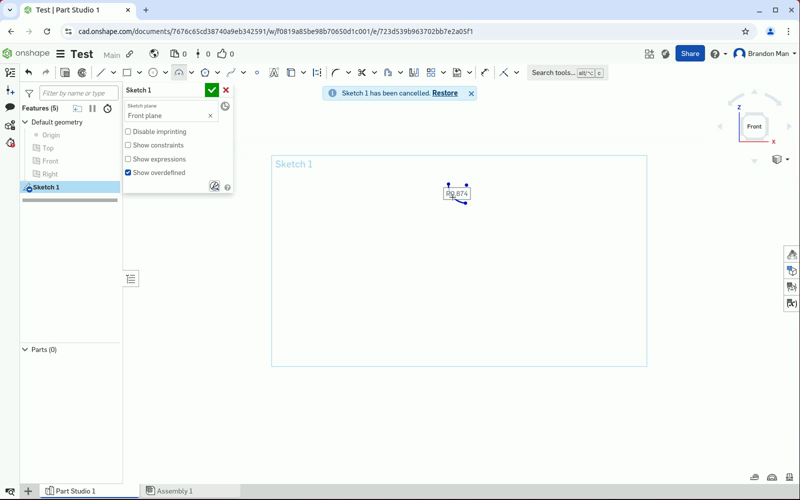
scroll(-6)
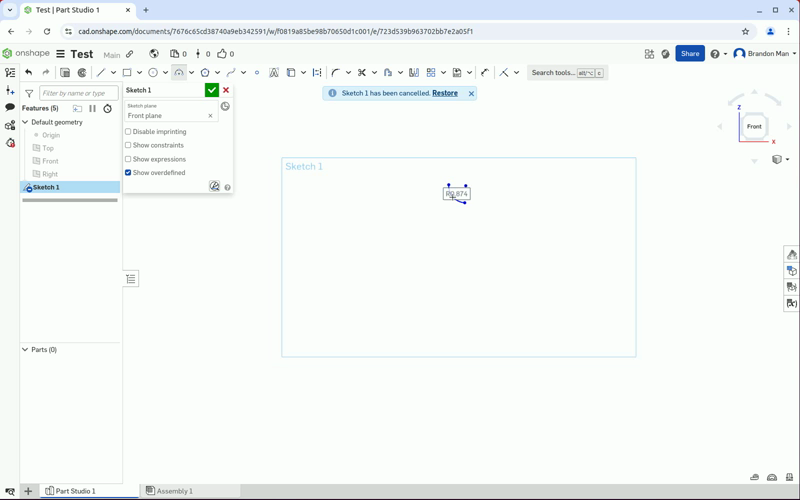
scroll(-6)
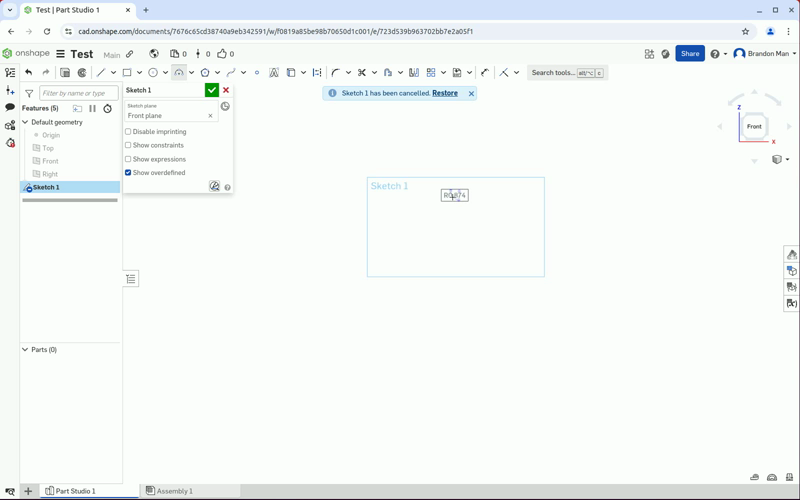
scroll(-6)
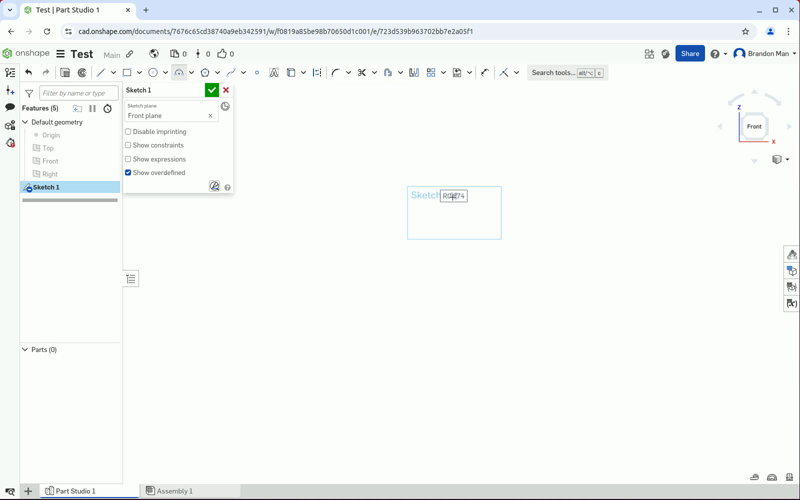
key_up(shift)
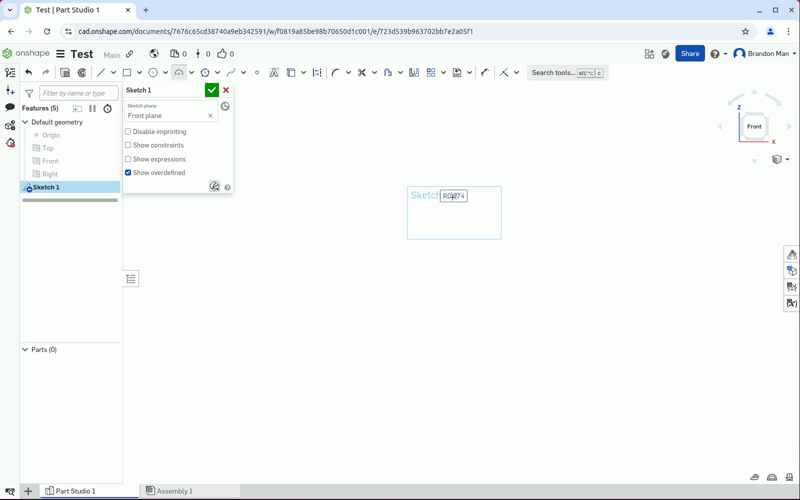
key(esc)
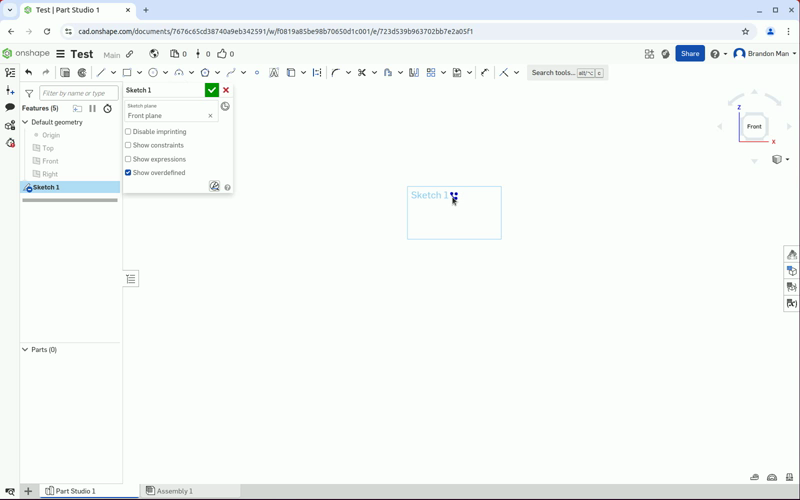
key(l)
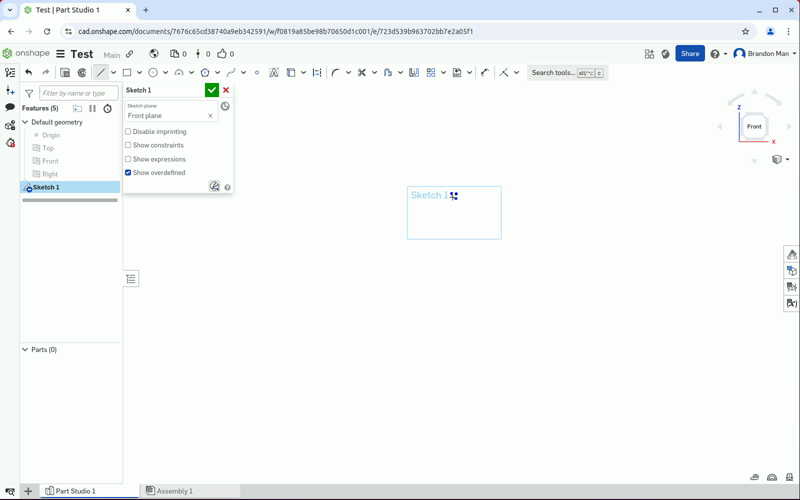
mouse_move(455, 198)
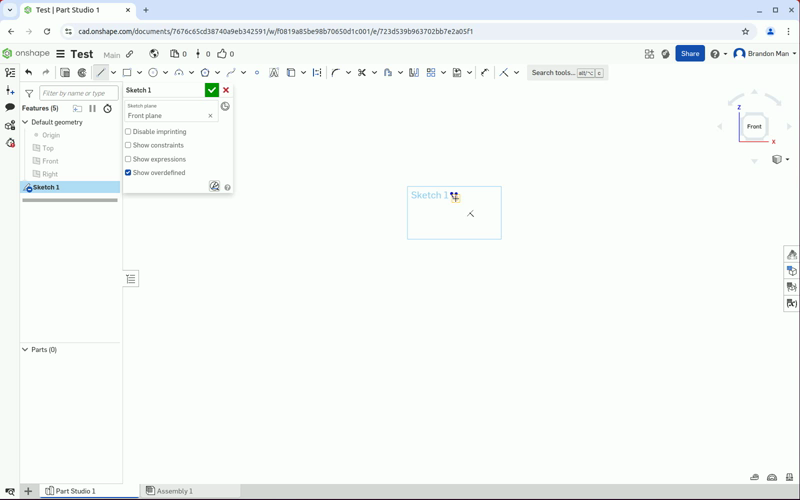
scroll(6)
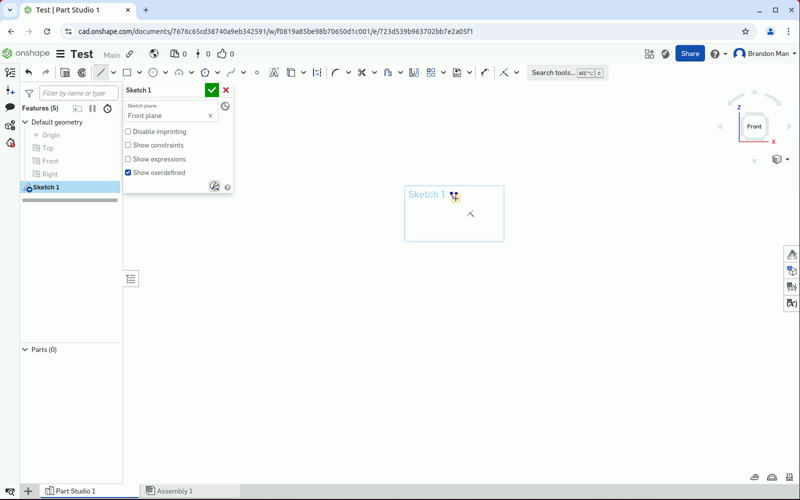
scroll(6)
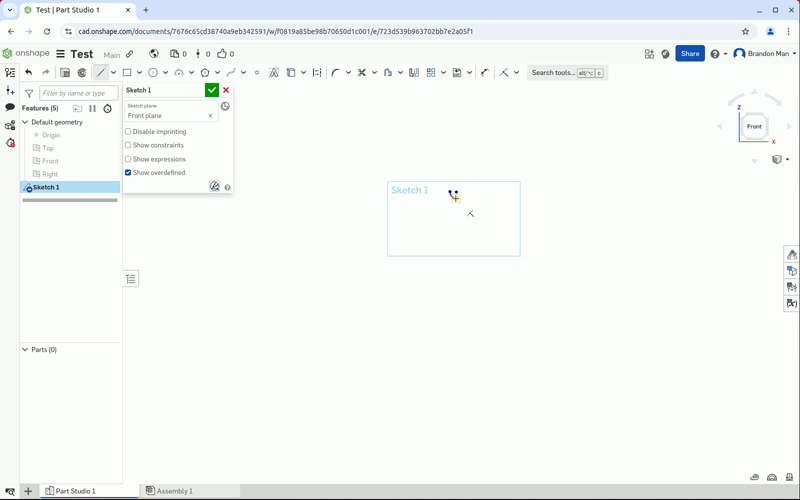
scroll(6)
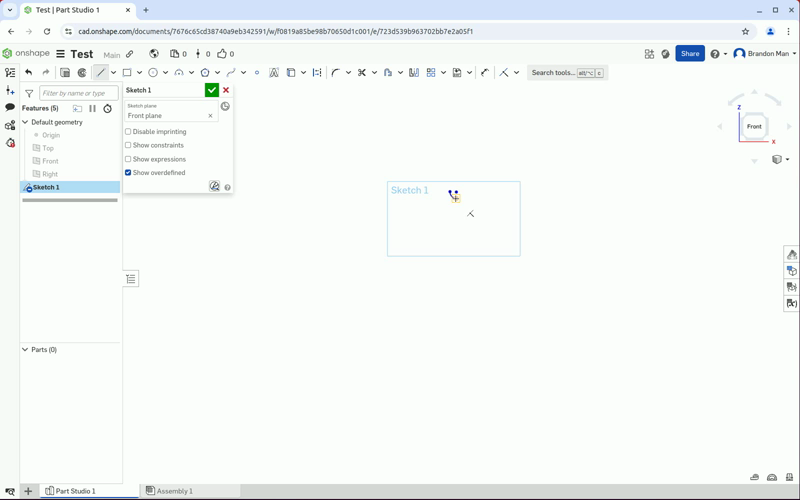
scroll(6)
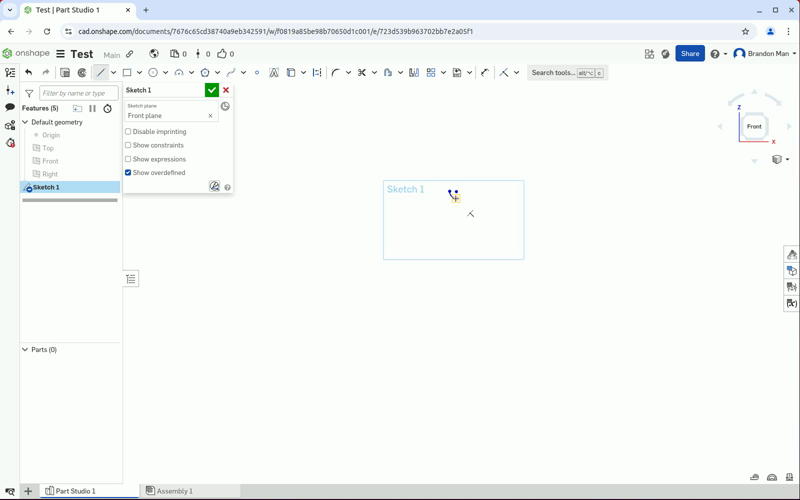
scroll(6)
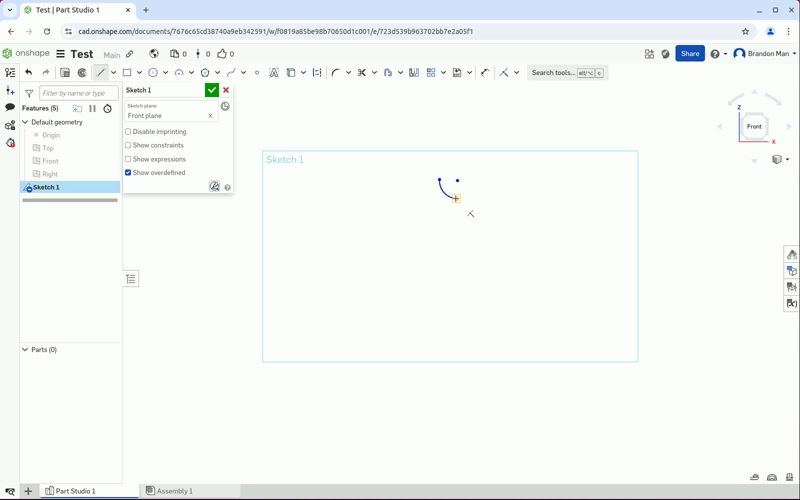
scroll(6)
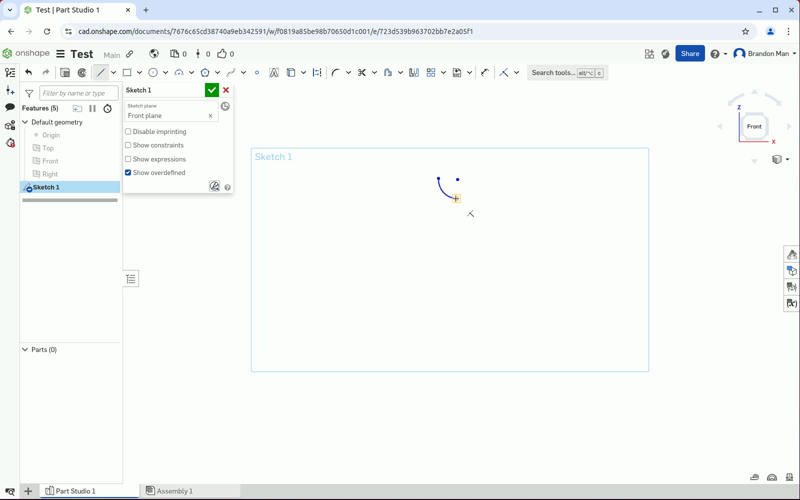
scroll(6)
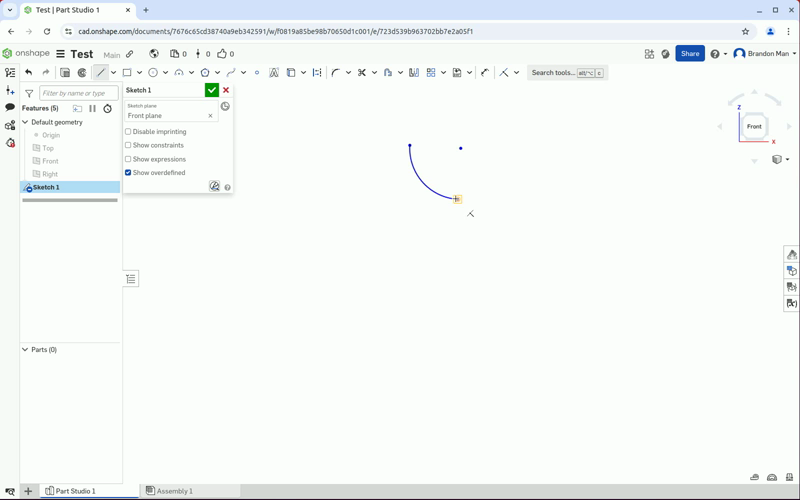
click(455, 198)
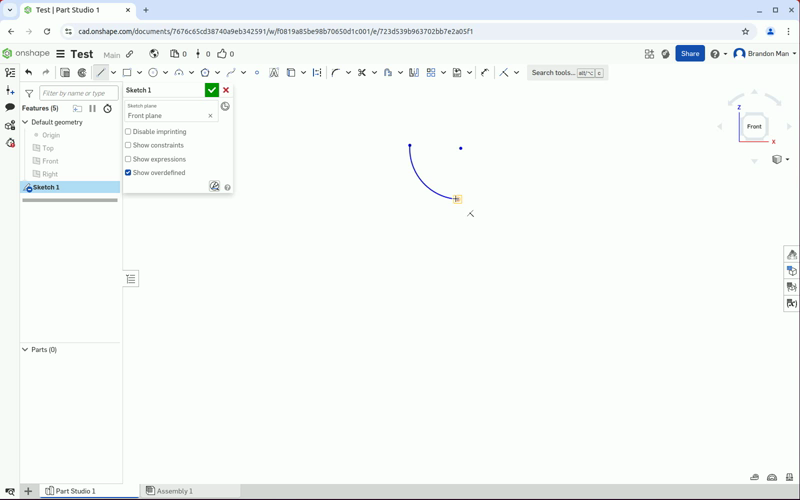
scroll(-6)
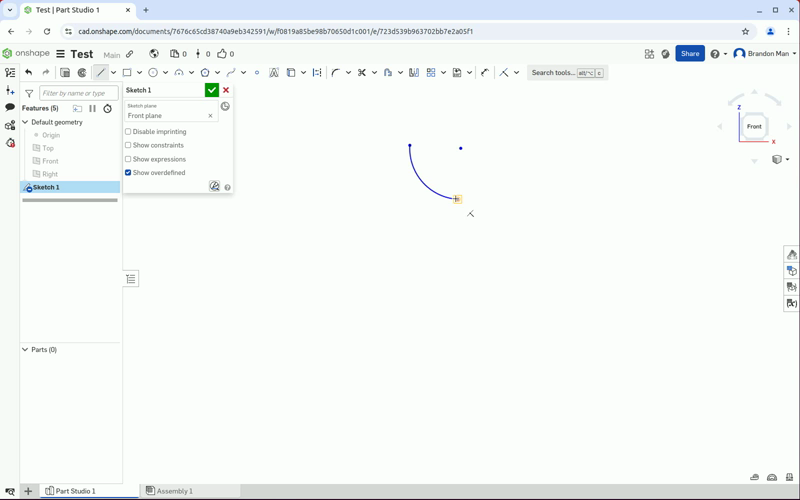
scroll(-6)
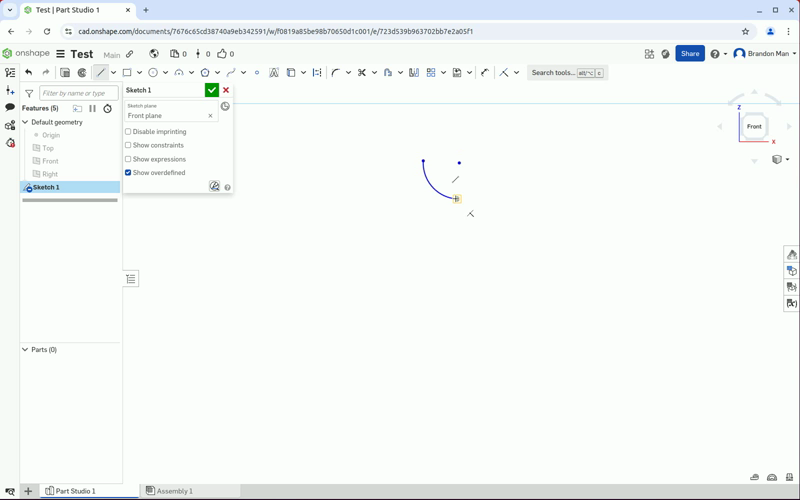
scroll(-6)
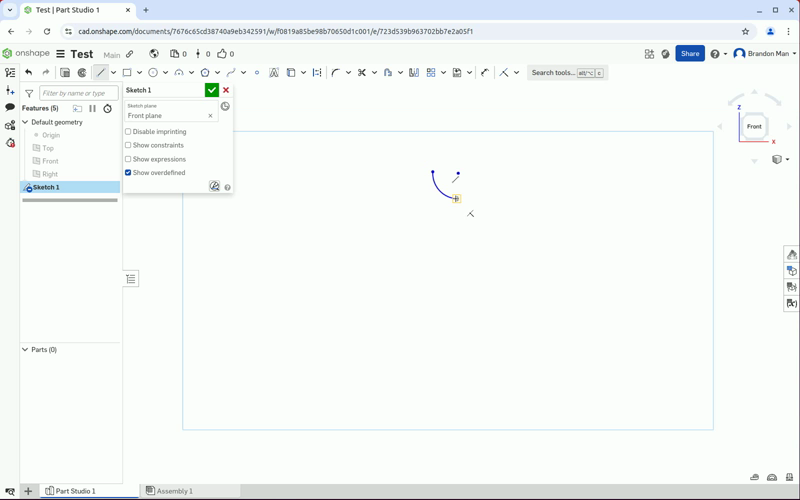
scroll(-6)
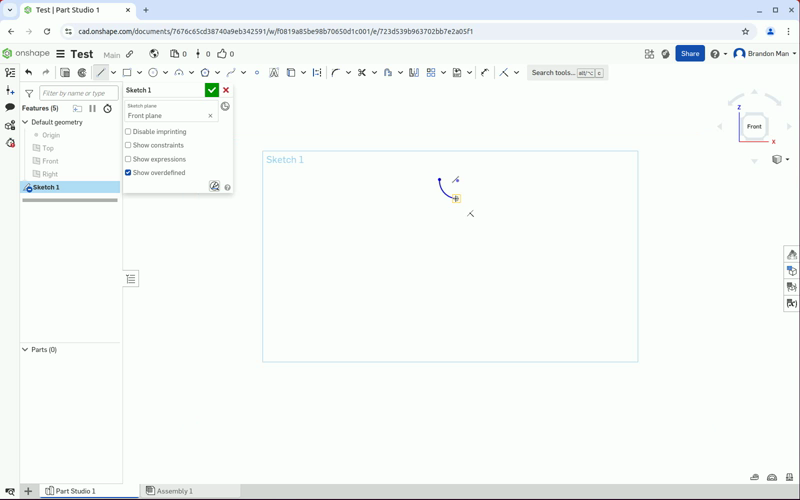
scroll(-6)
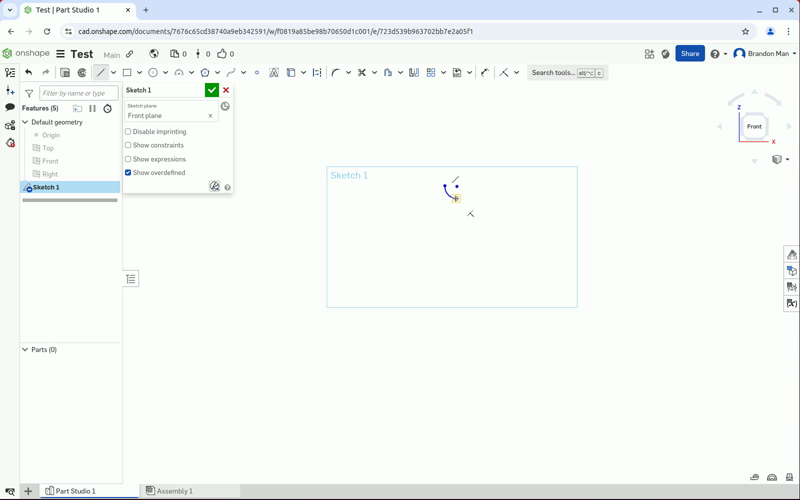
scroll(-6)
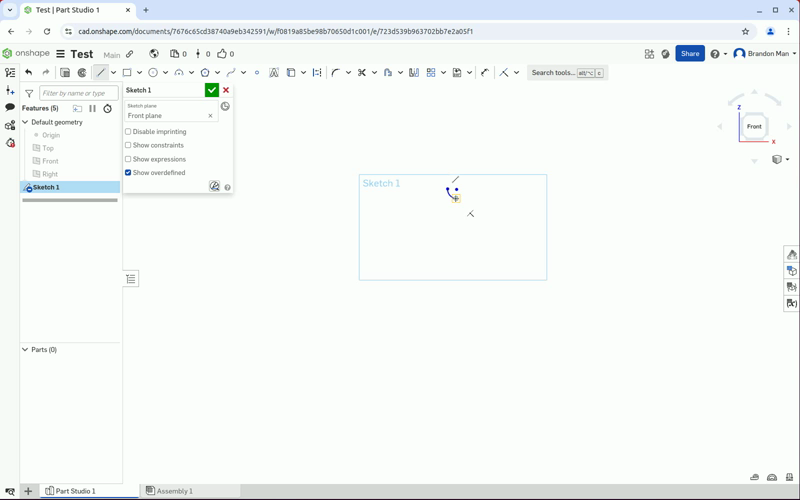
scroll(-6)
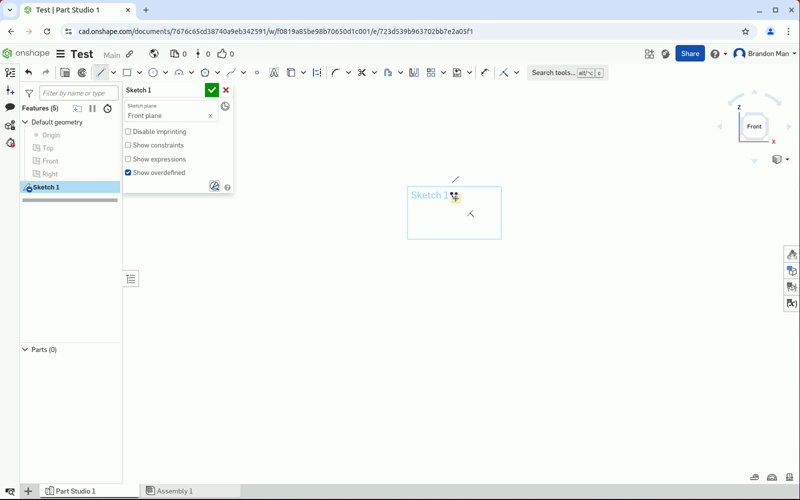
key_down(shift)
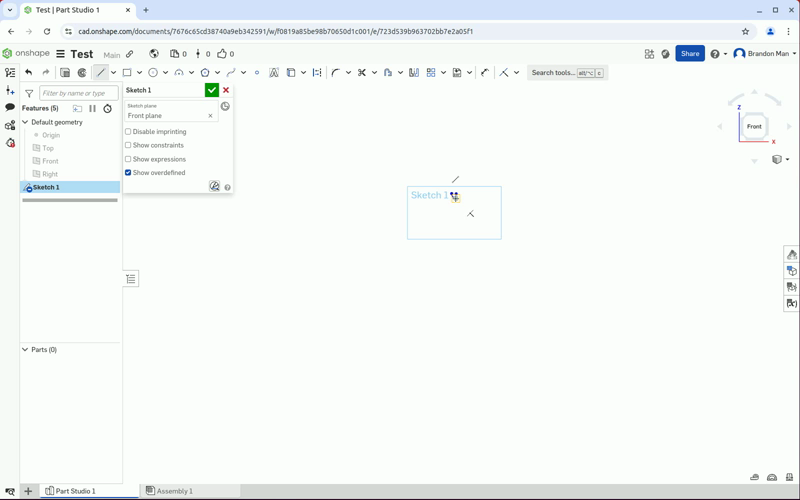
mouse_move(485, 198)
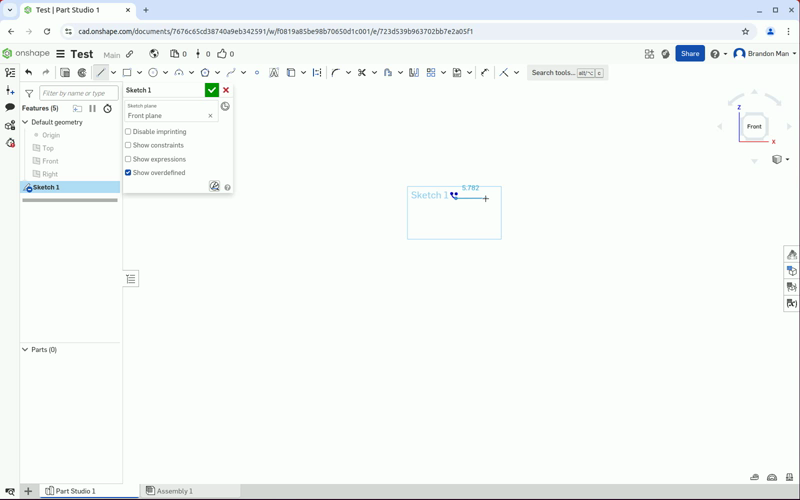
mouse_move(499, 198)
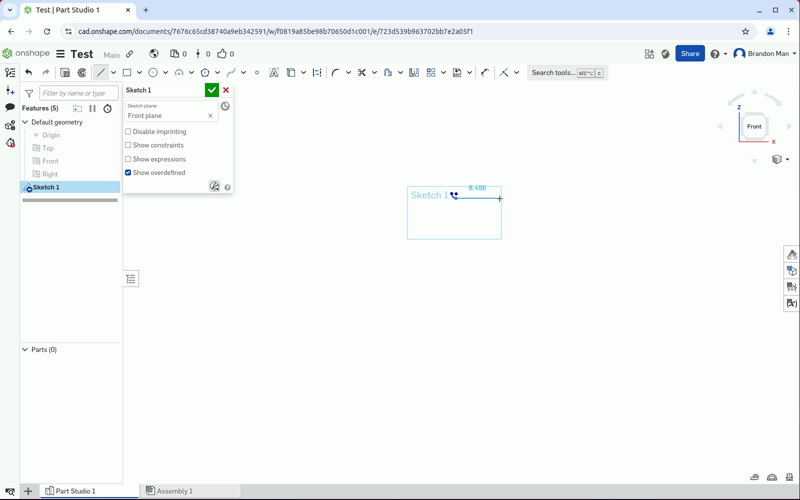
click(499, 198)
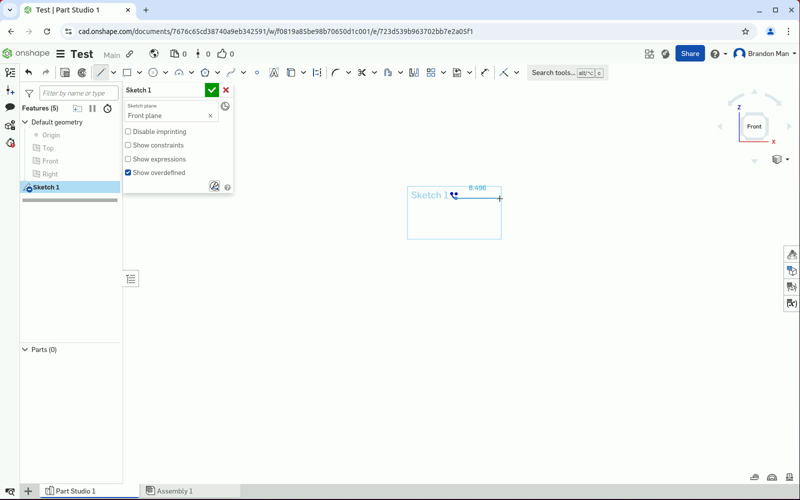
key_up(shift)
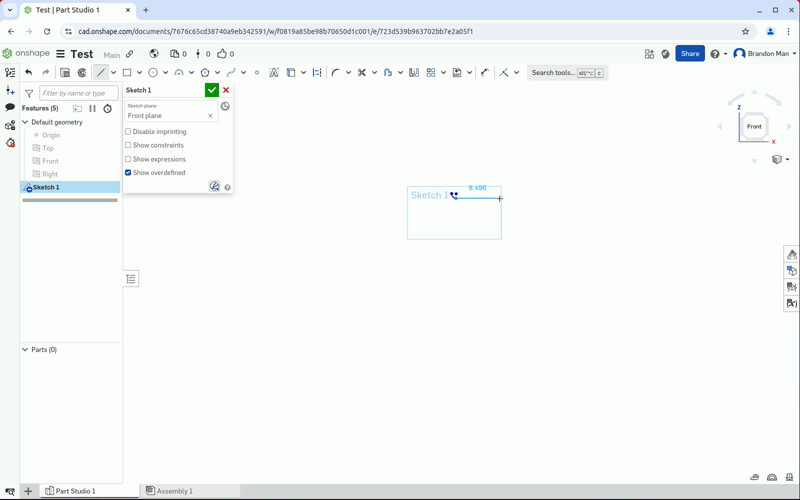
key(esc)
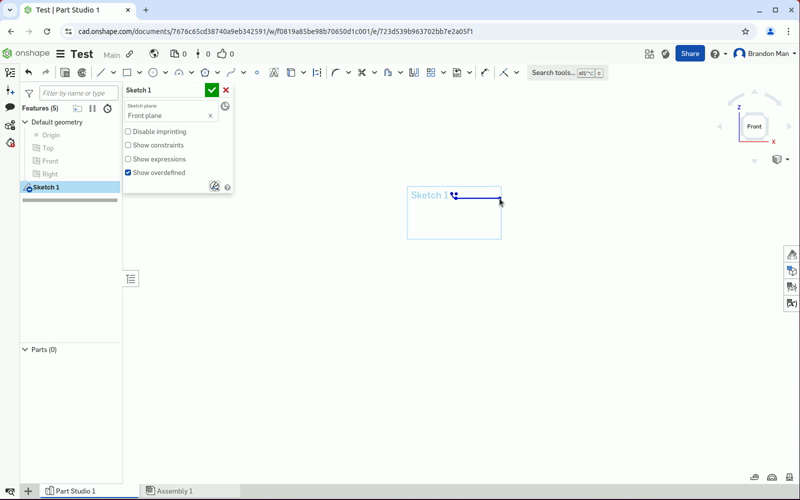
key(a)
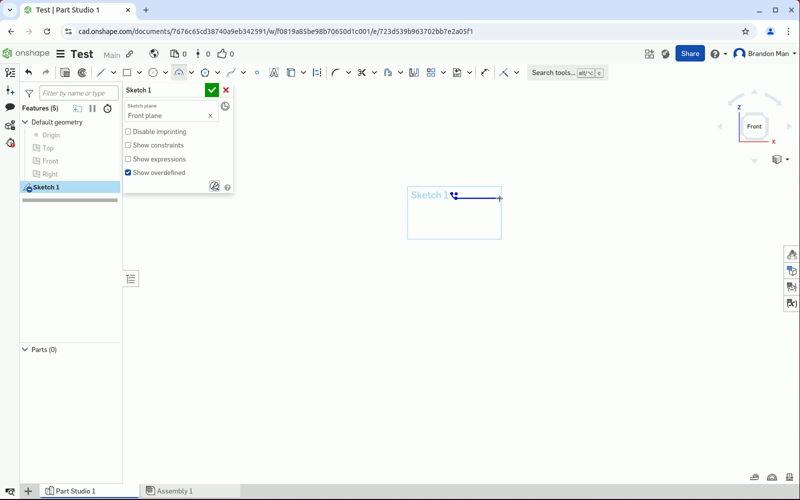
mouse_move(499, 198)
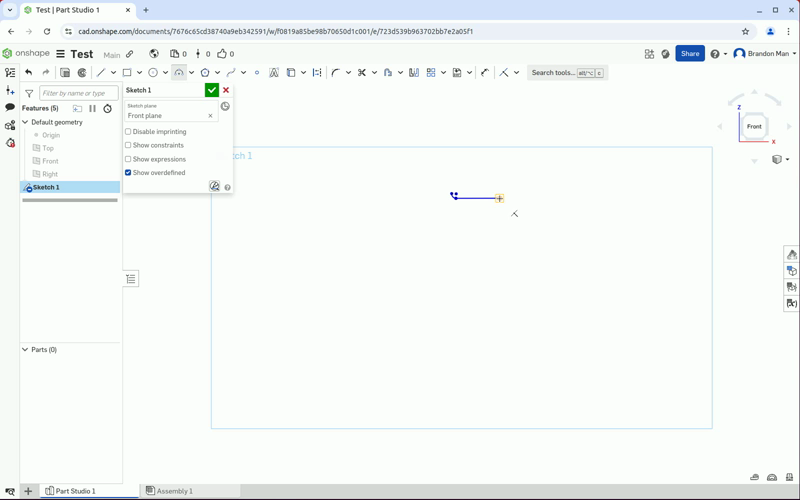
click(499, 198)
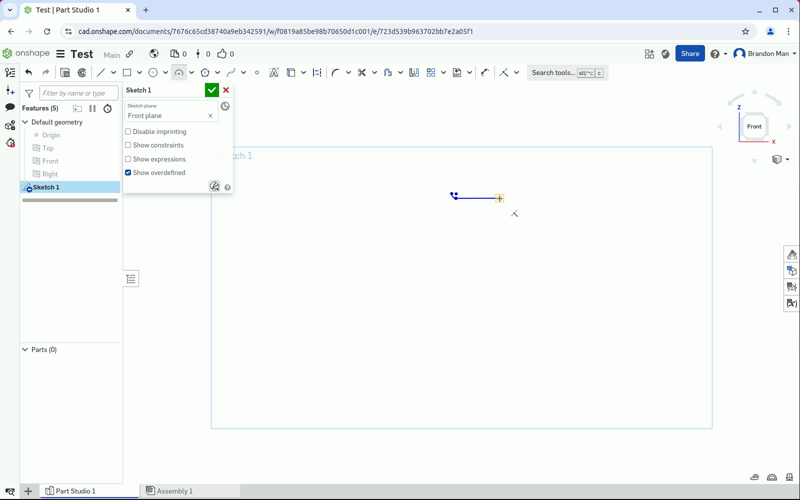
key_down(shift)
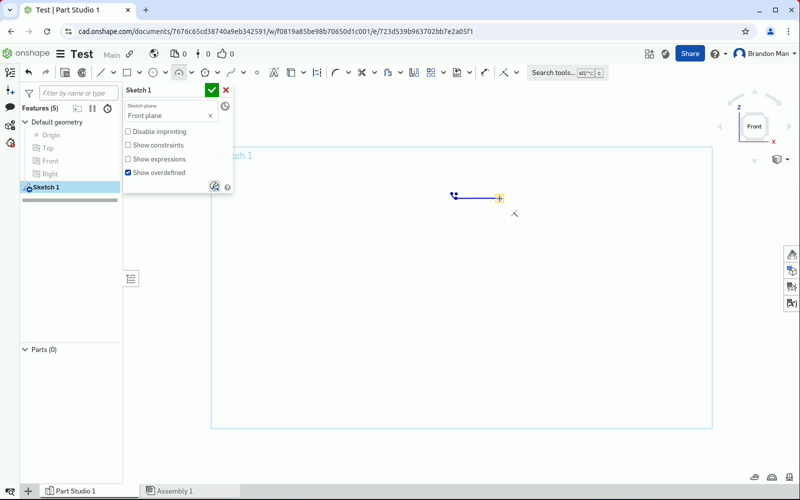
mouse_move(508, 189)
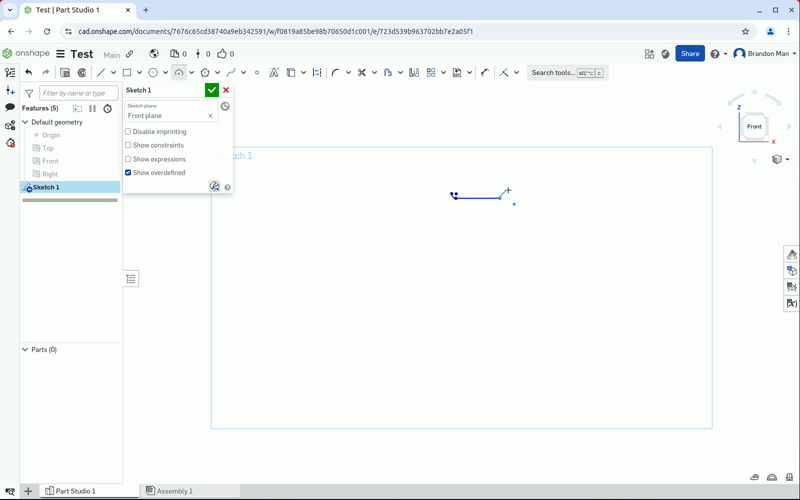
click(508, 189)
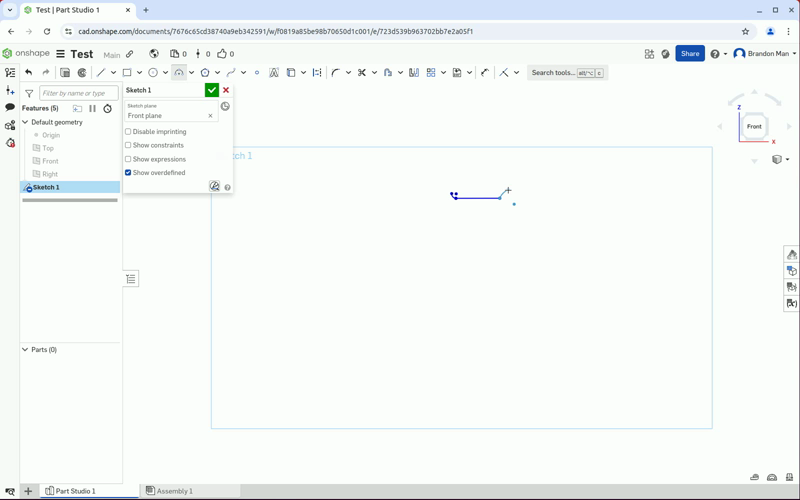
mouse_move(505, 195)
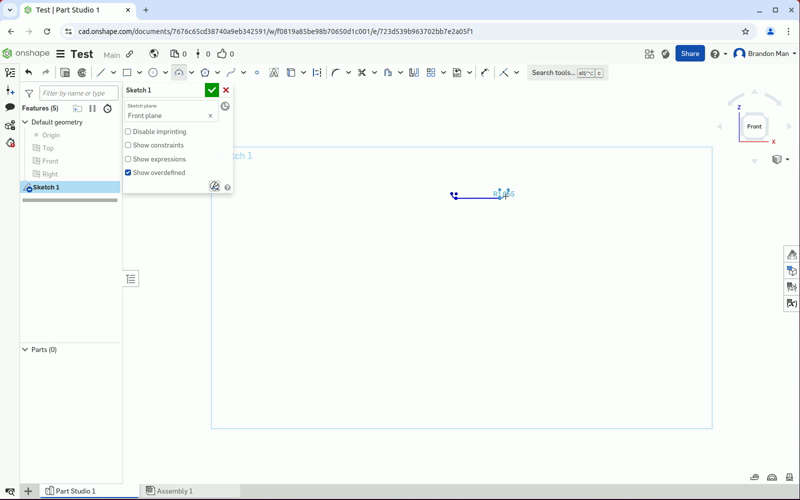
click(505, 195)
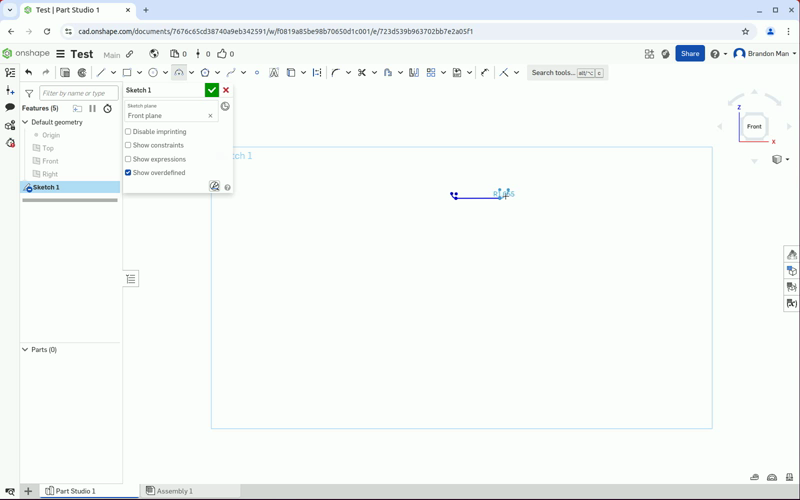
key_up(shift)
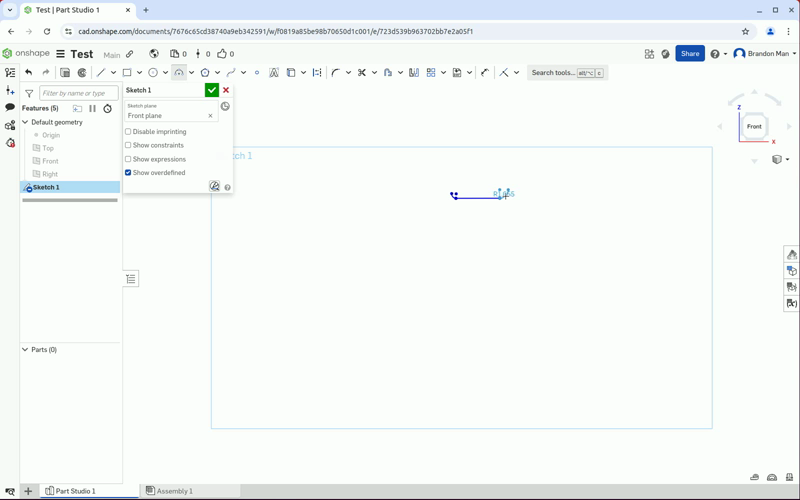
key(esc)
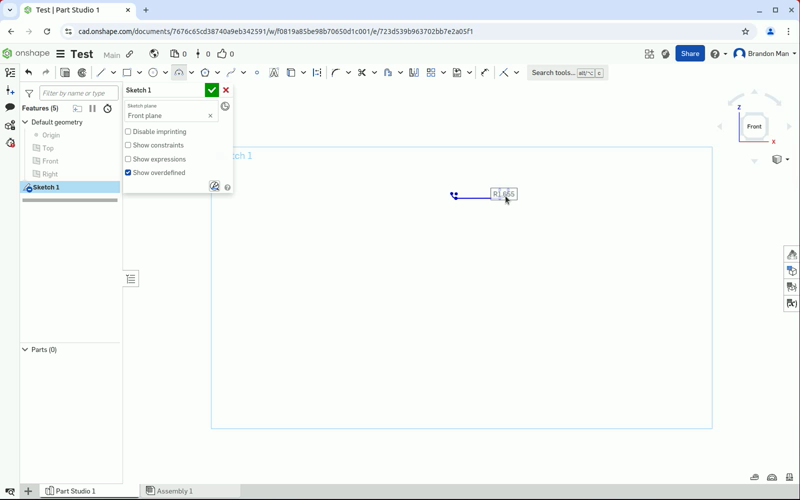
key(l)
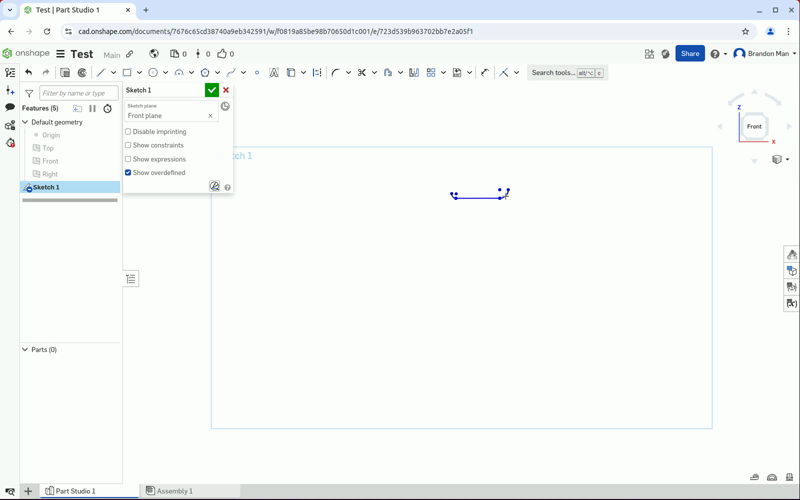
mouse_move(508, 189)
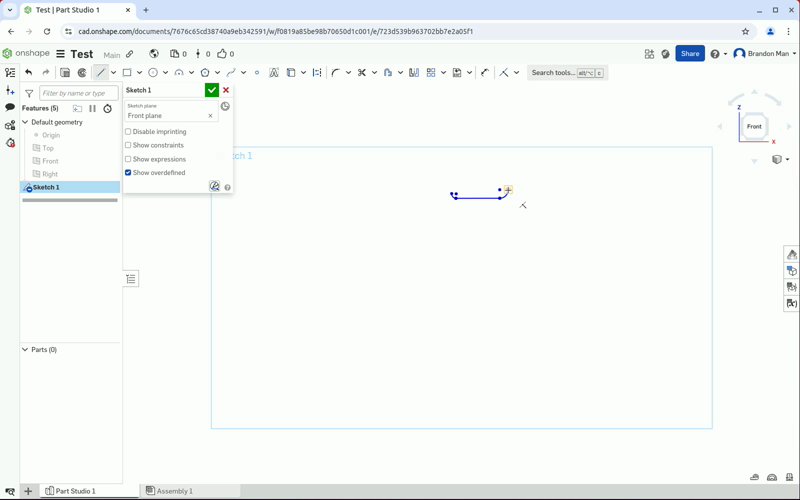
click(508, 189)
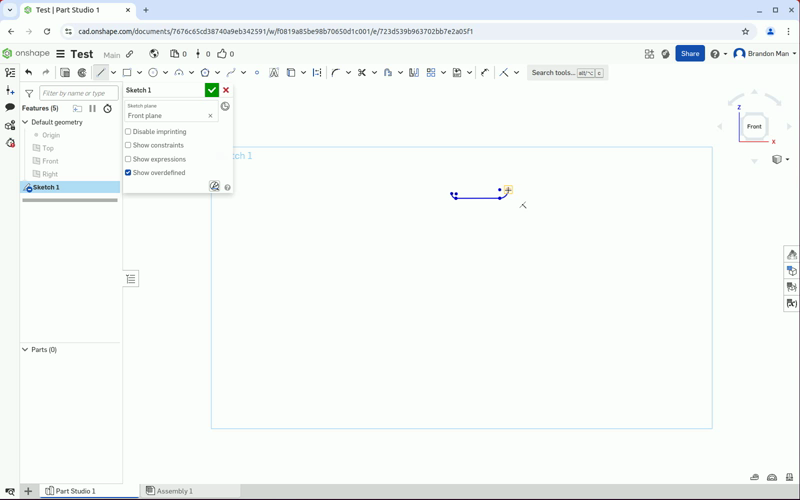
key_down(shift)
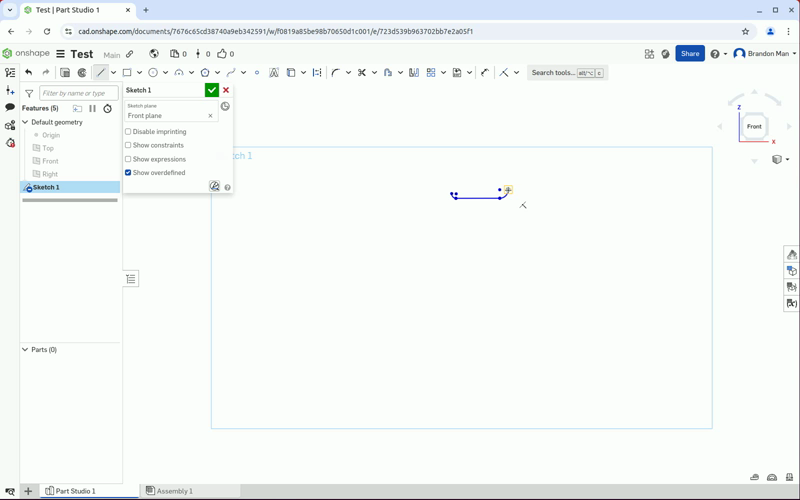
mouse_move(538, 189)
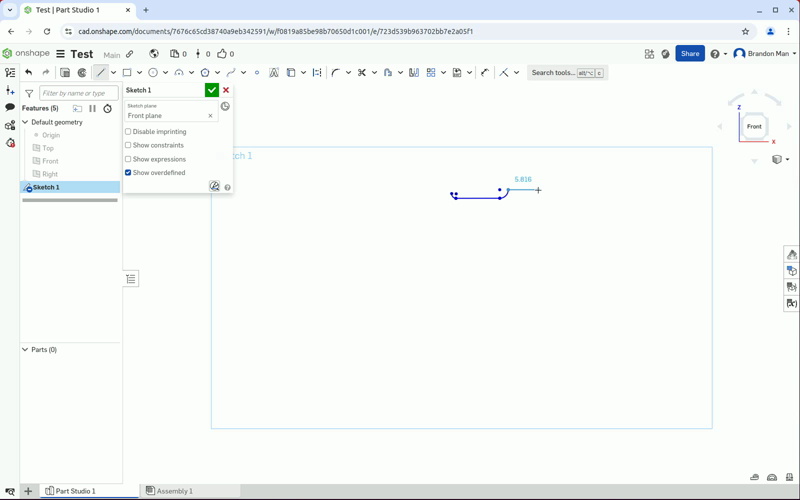
mouse_move(508, 183)
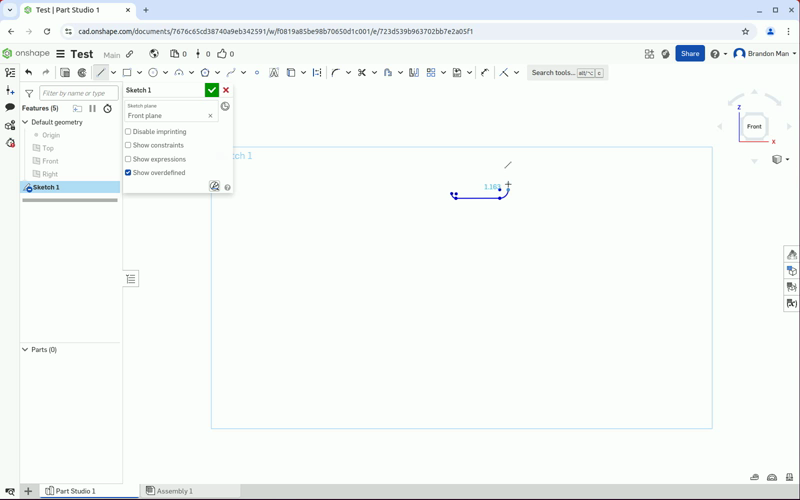
scroll(6)
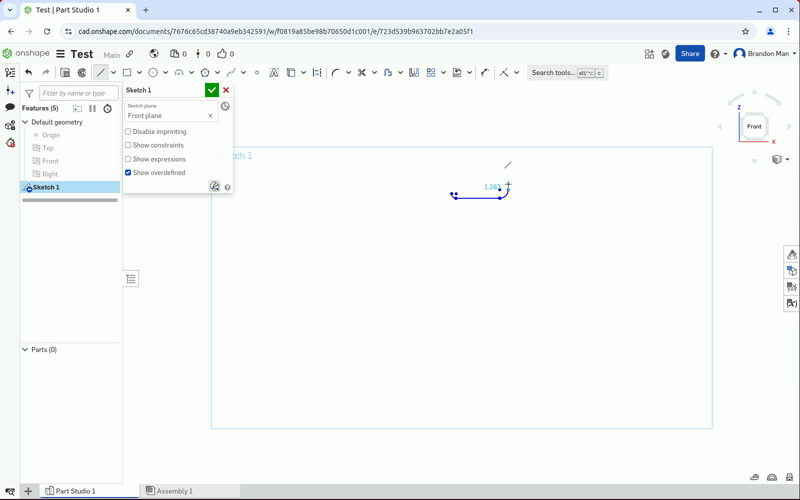
scroll(6)
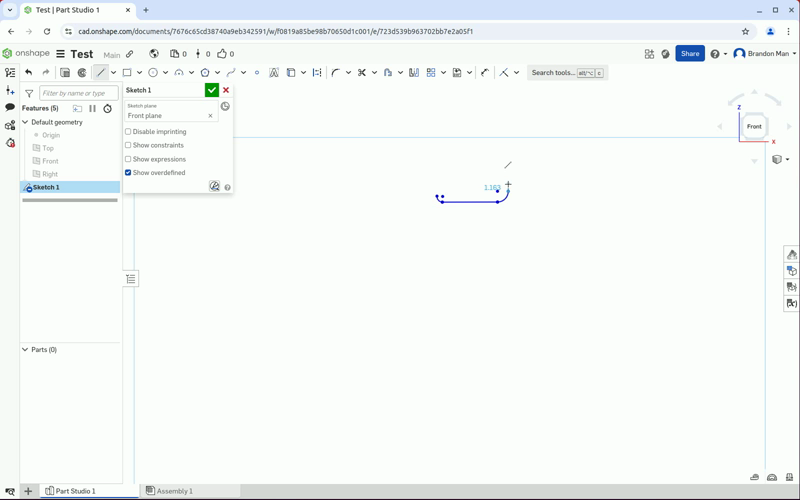
scroll(6)
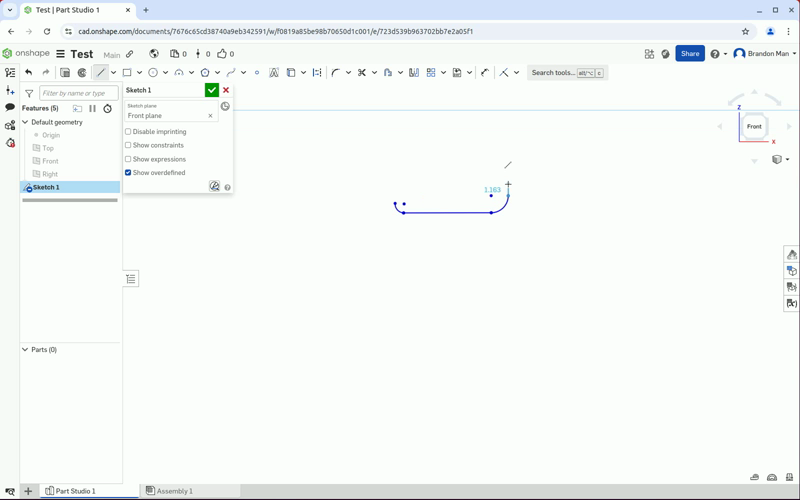
scroll(6)
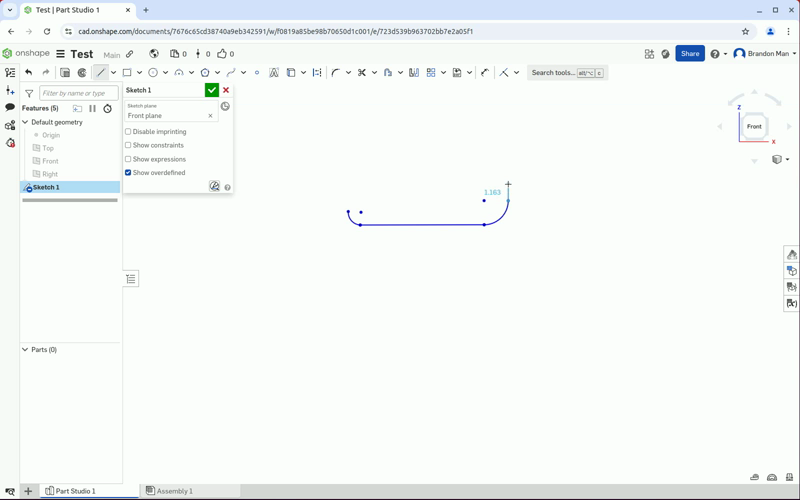
scroll(6)
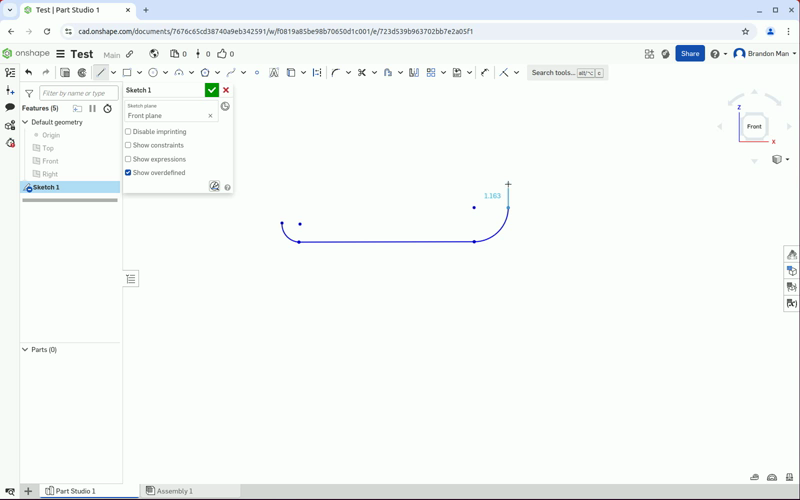
scroll(6)
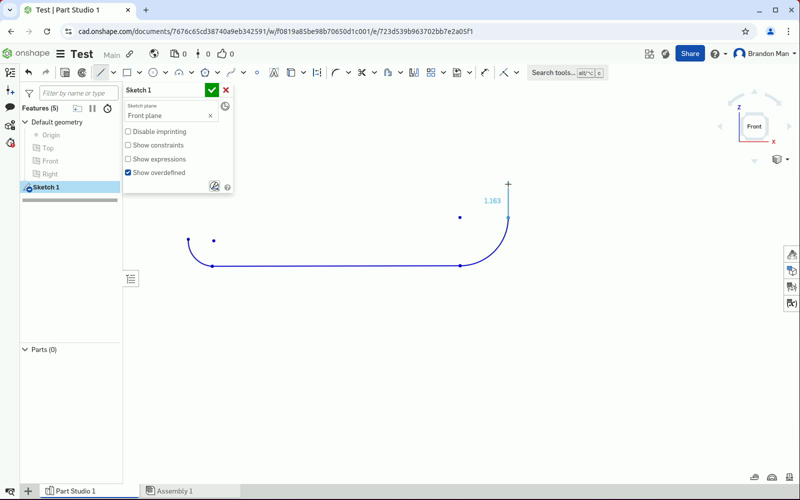
scroll(6)
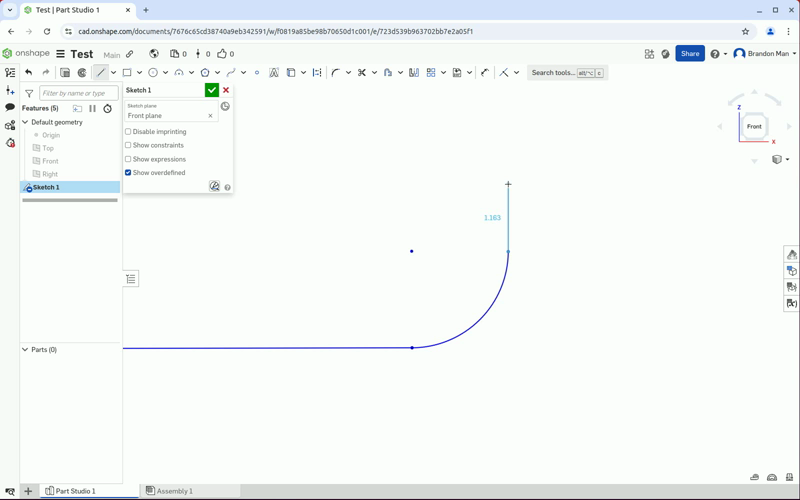
click(508, 183)
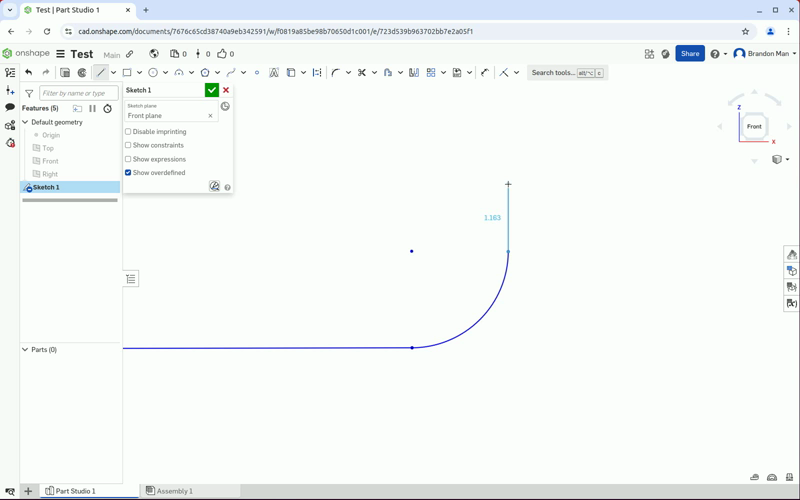
scroll(-6)
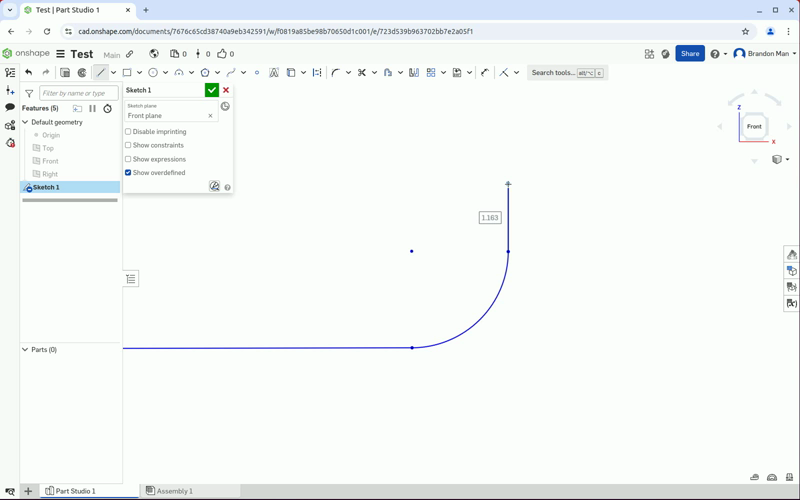
scroll(-6)
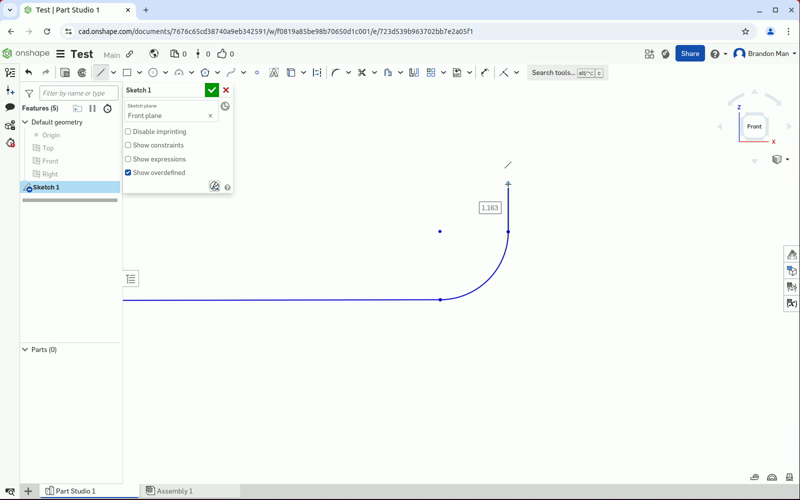
scroll(-6)
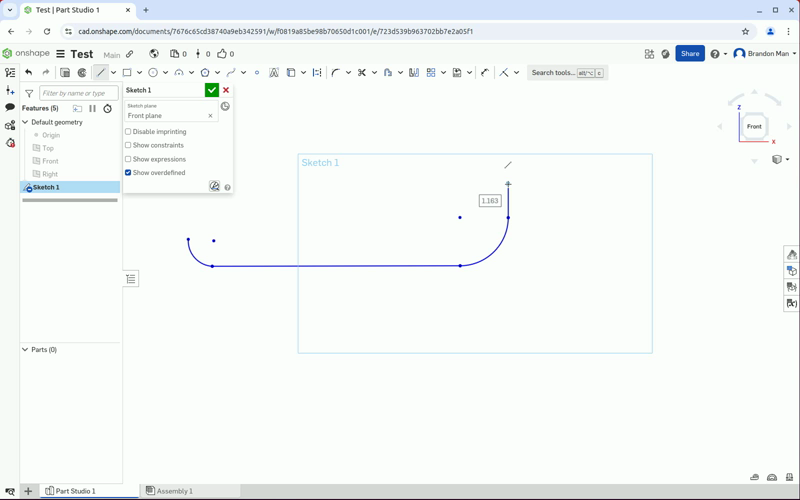
scroll(-6)
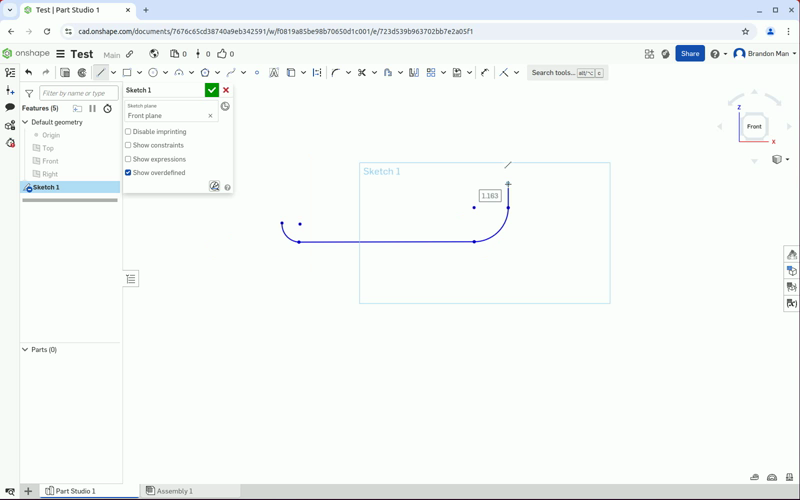
scroll(-6)
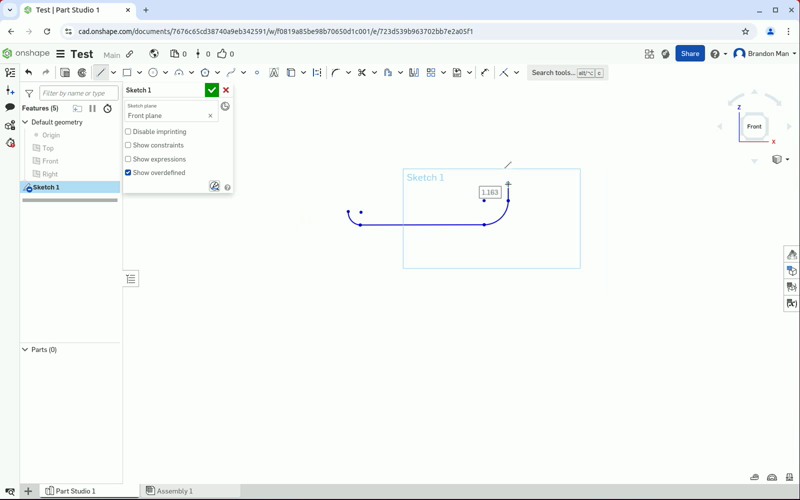
scroll(-6)
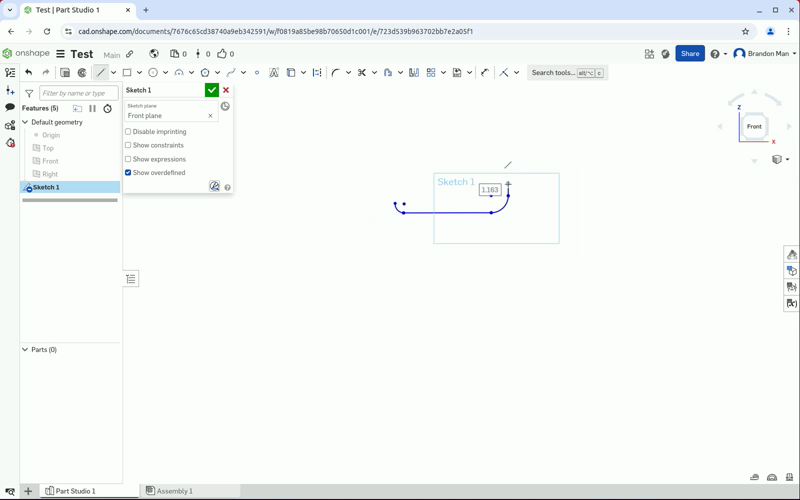
scroll(-6)
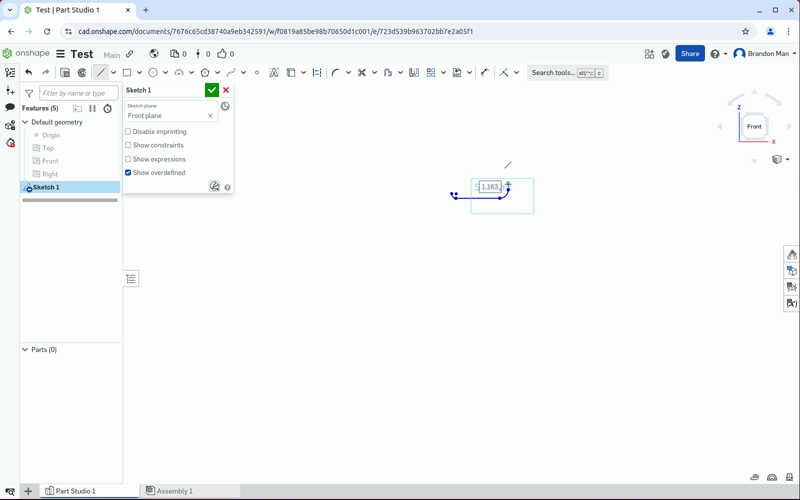
key_up(shift)
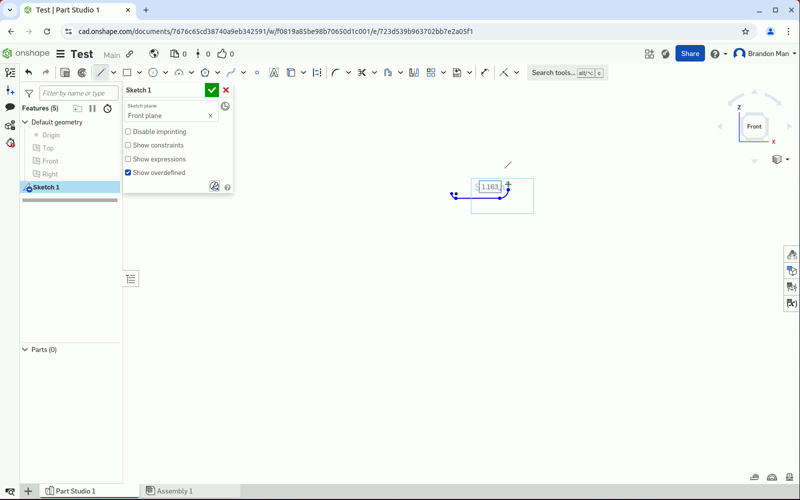
key_down(shift)
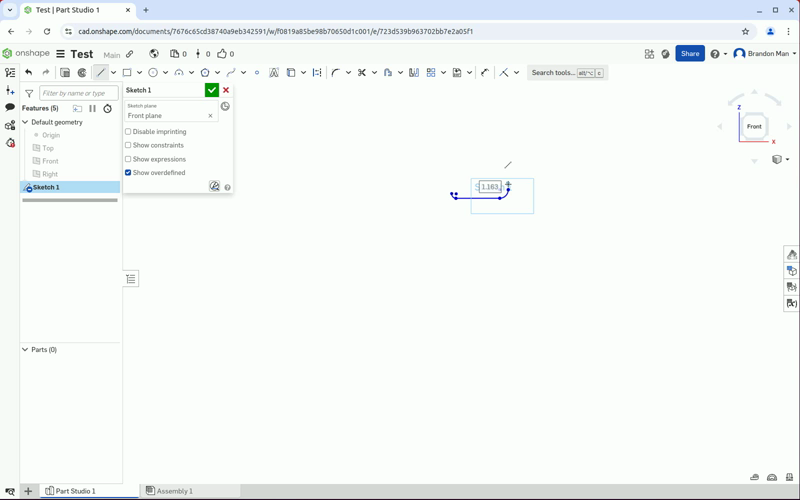
mouse_move(538, 183)
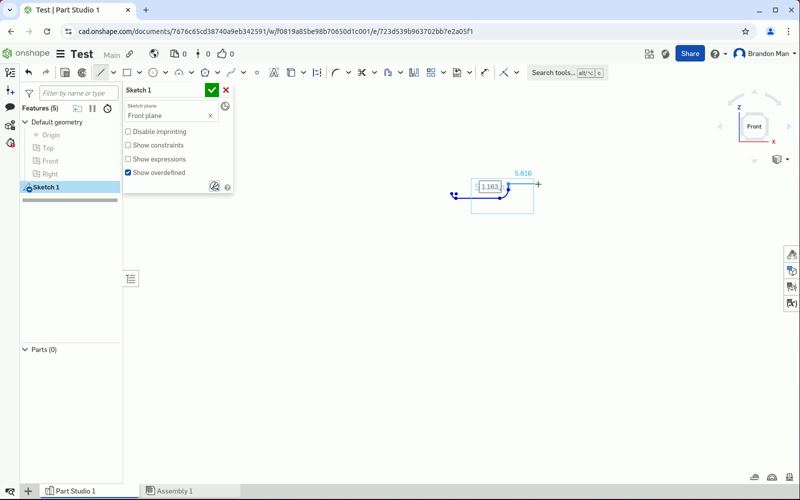
mouse_move(508, 169)
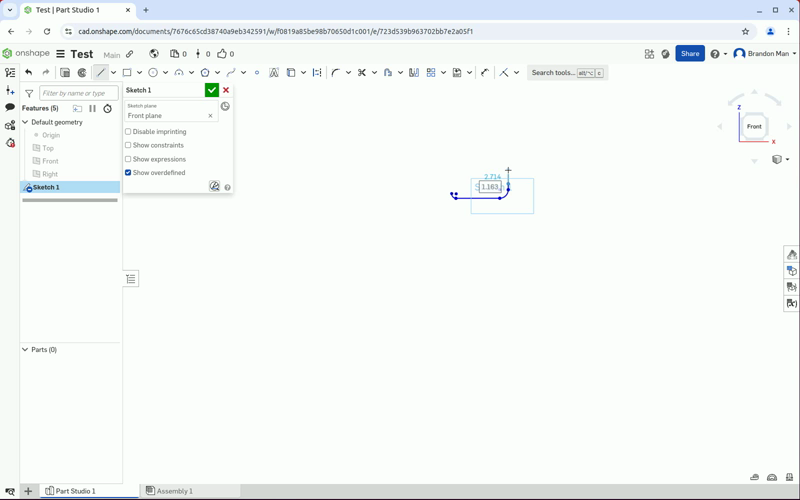
click(508, 169)
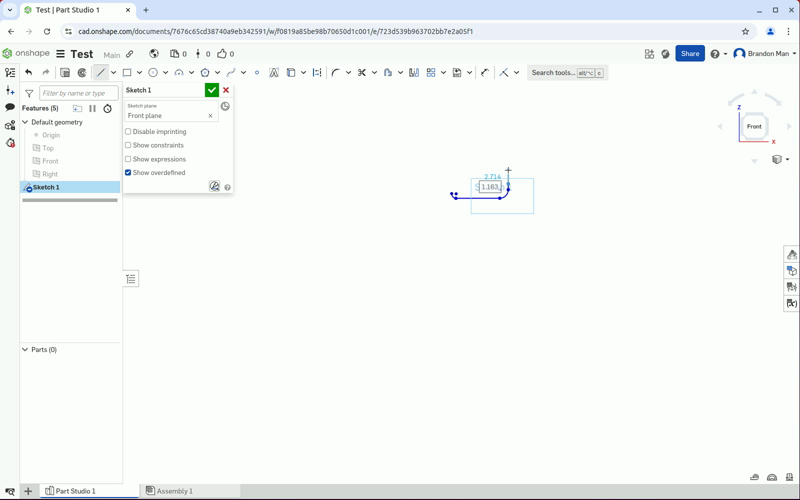
key_up(shift)
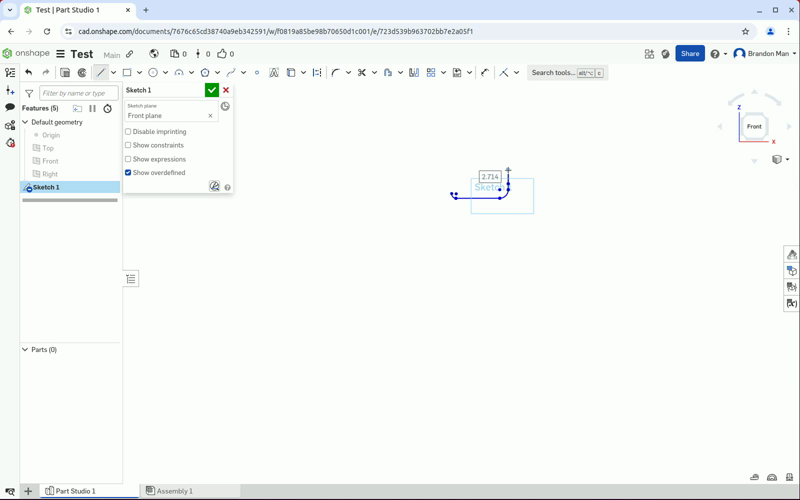
key_down(shift)
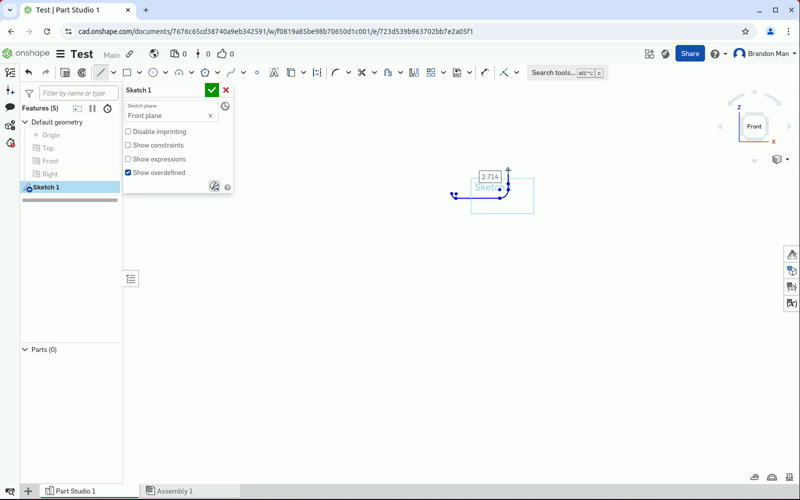
mouse_move(538, 169)
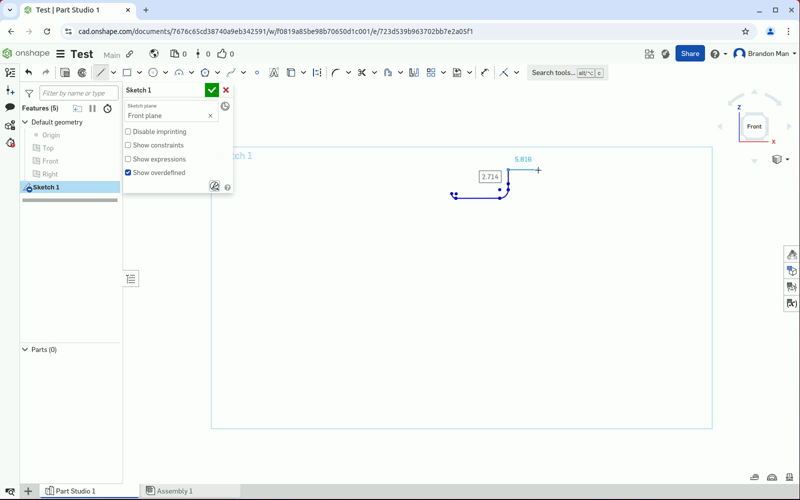
mouse_move(469, 169)
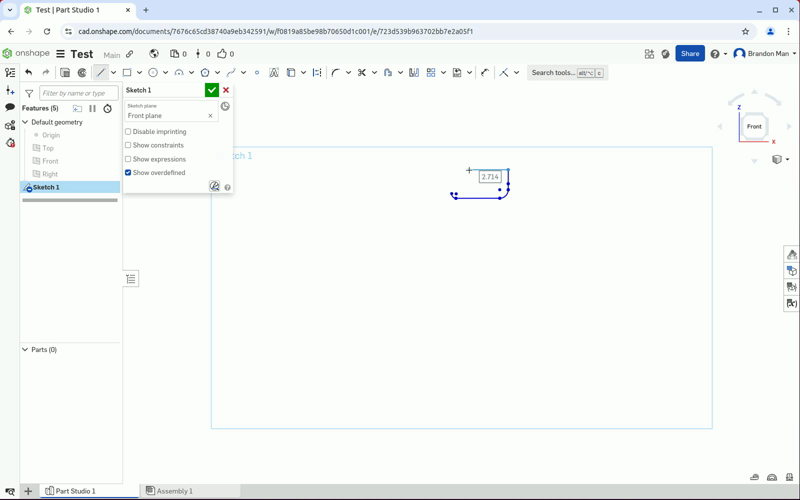
click(469, 169)
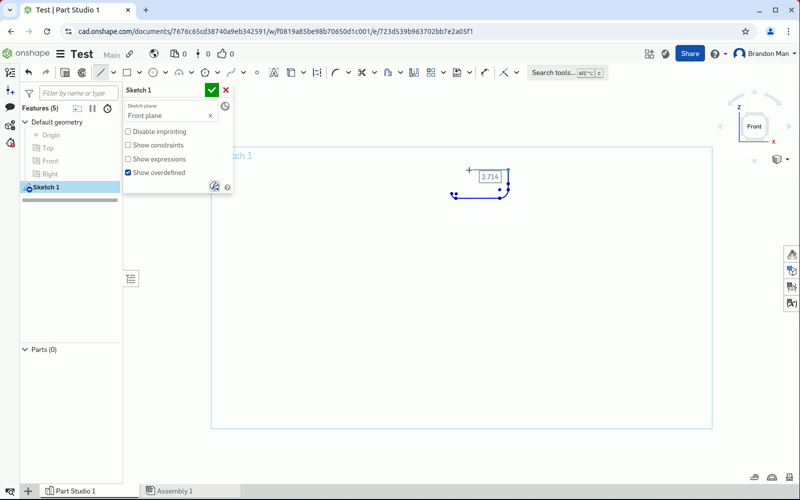
key_up(shift)
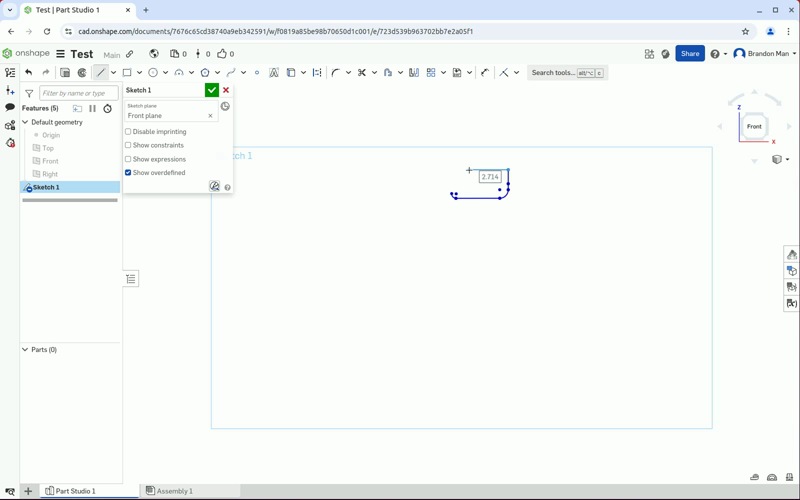
key(esc)
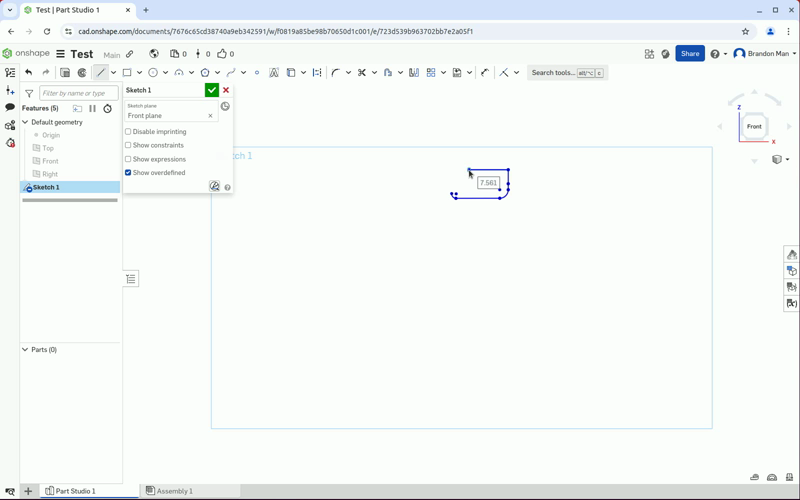
key(a)
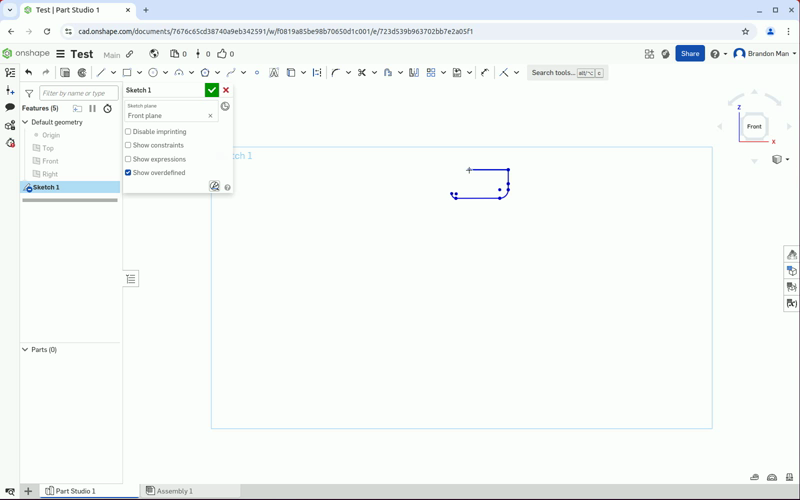
mouse_move(469, 169)
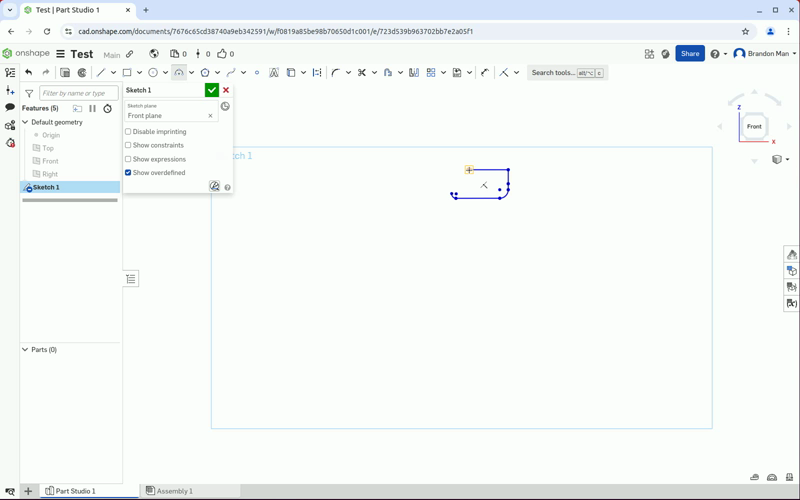
click(469, 169)
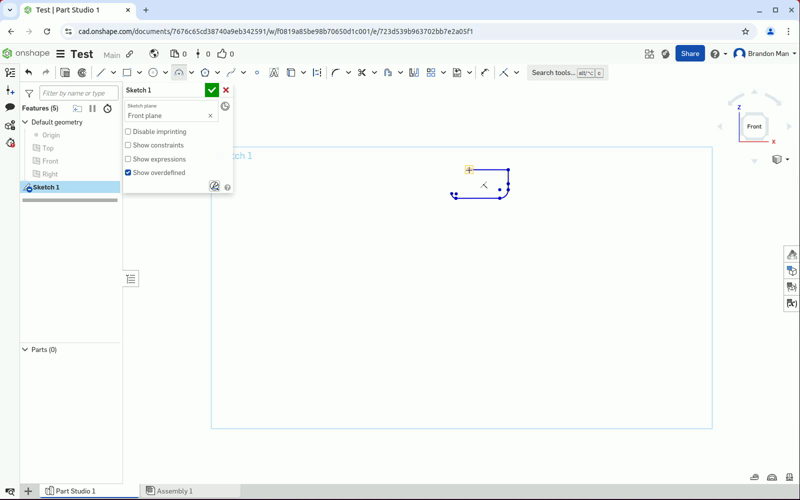
key_down(shift)
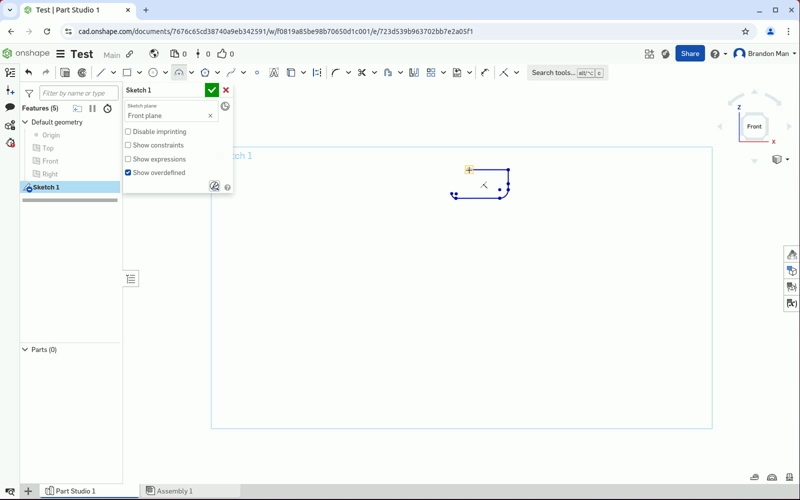
mouse_move(451, 187)
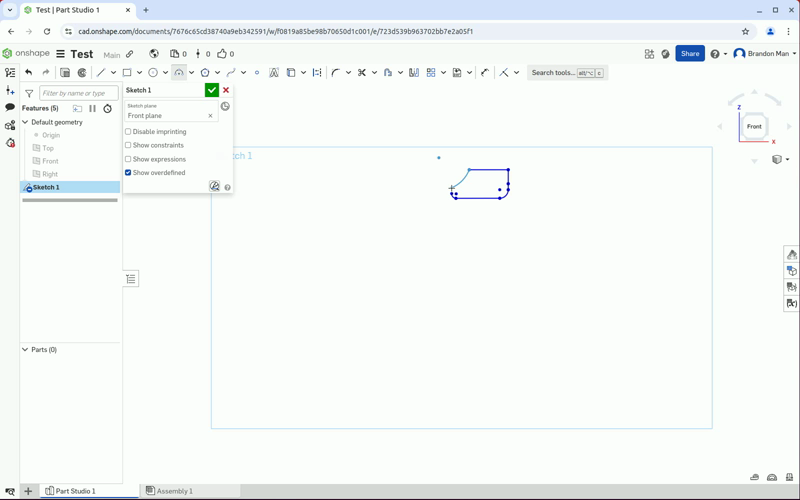
click(451, 187)
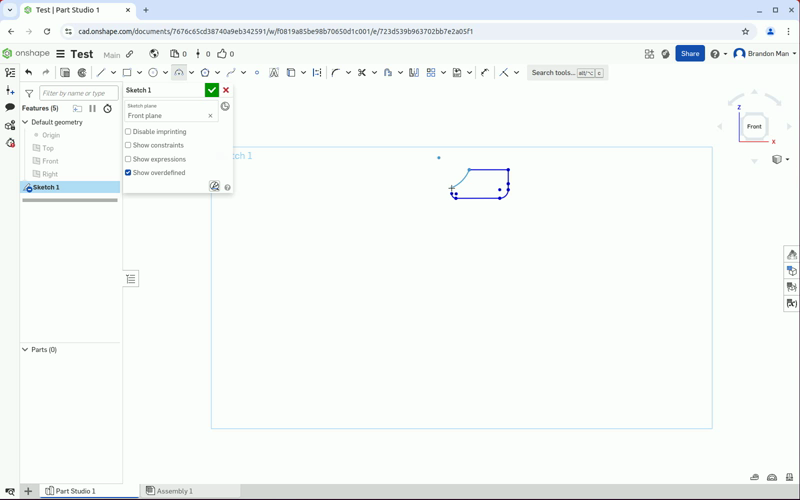
mouse_move(456, 175)
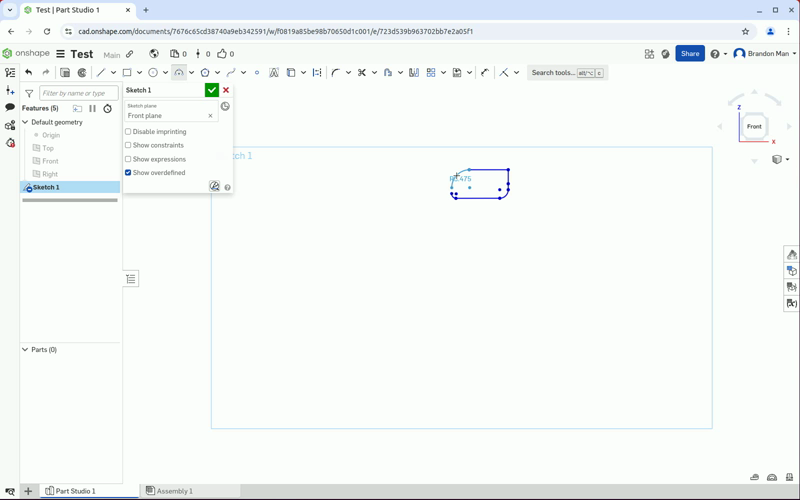
click(456, 175)
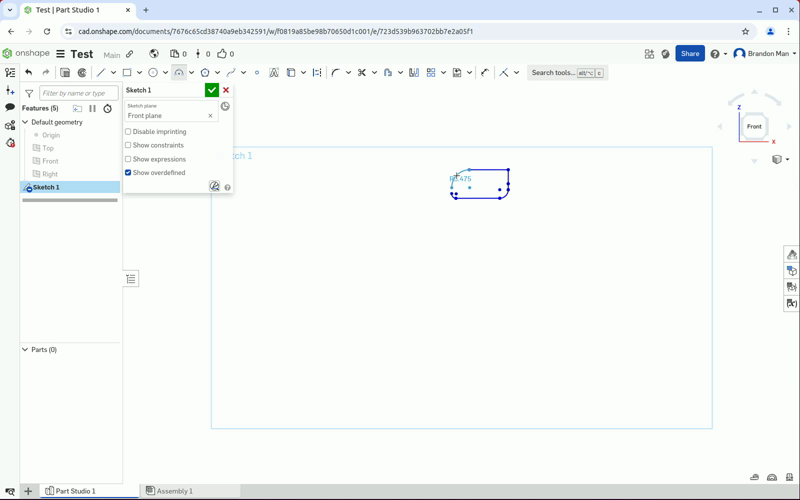
key_up(shift)
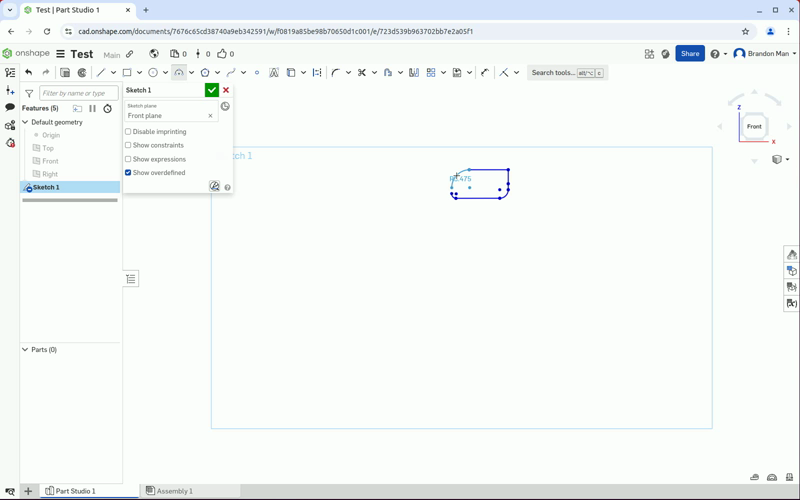
key(esc)
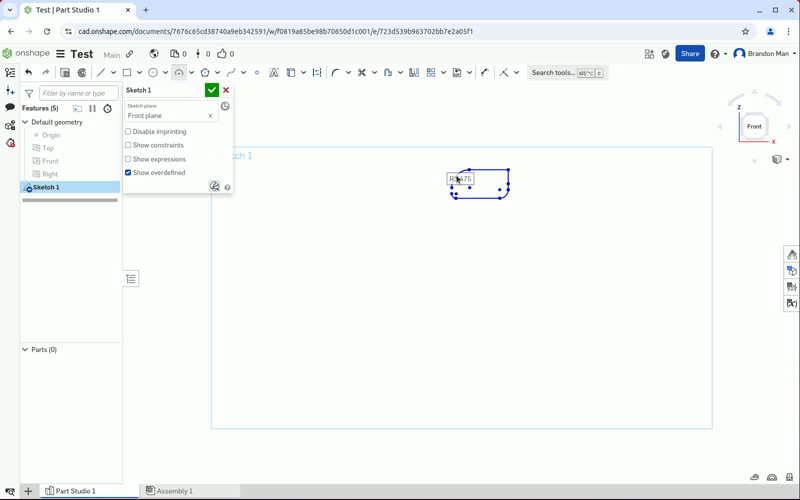
key(l)
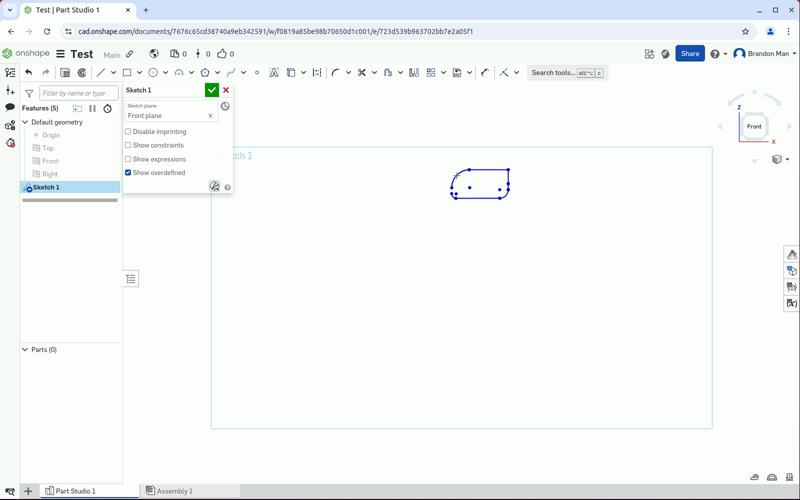
mouse_move(451, 187)
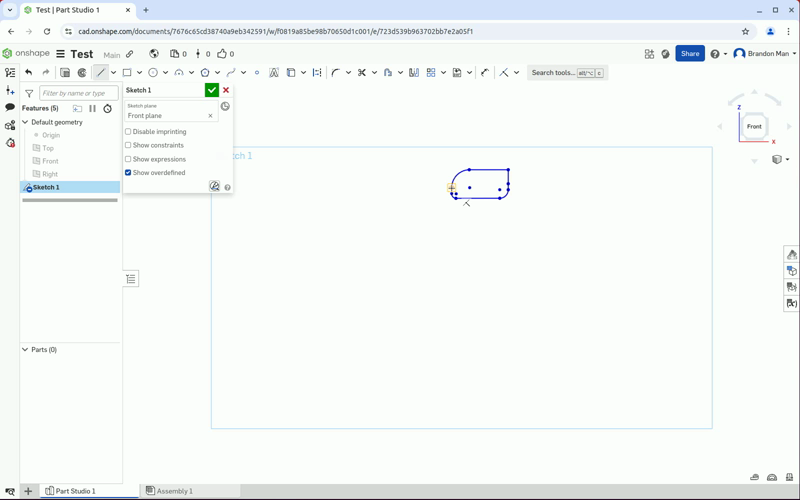
click(451, 187)
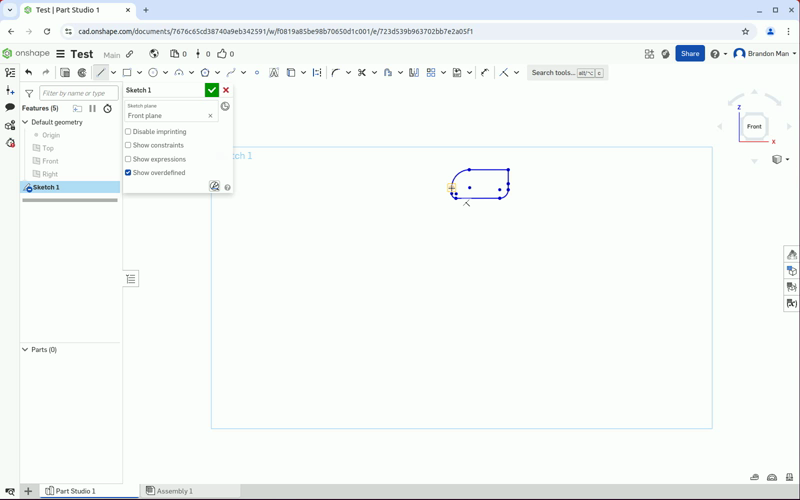
mouse_move(481, 187)
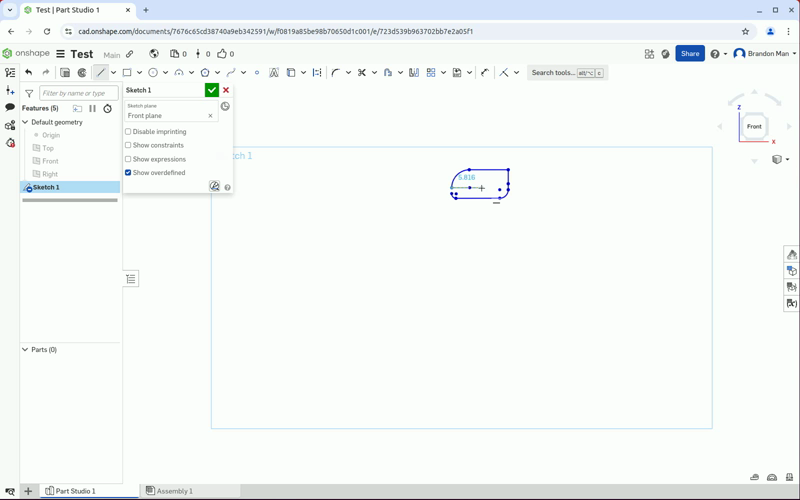
key_down(shift)
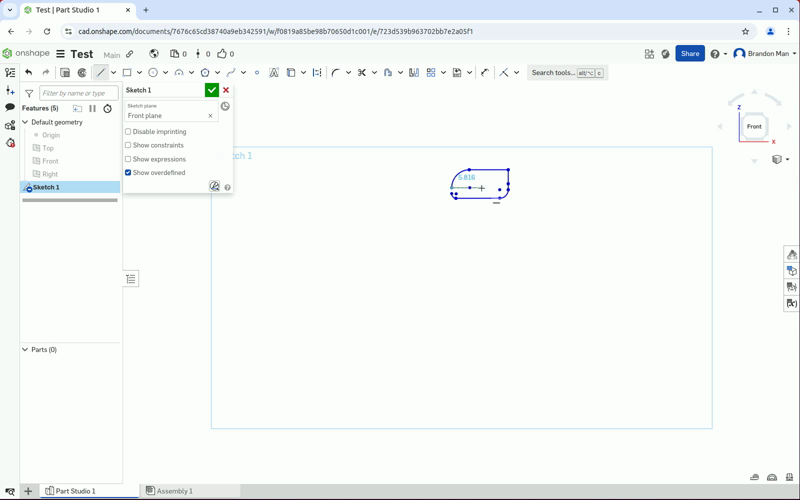
mouse_move(451, 193)
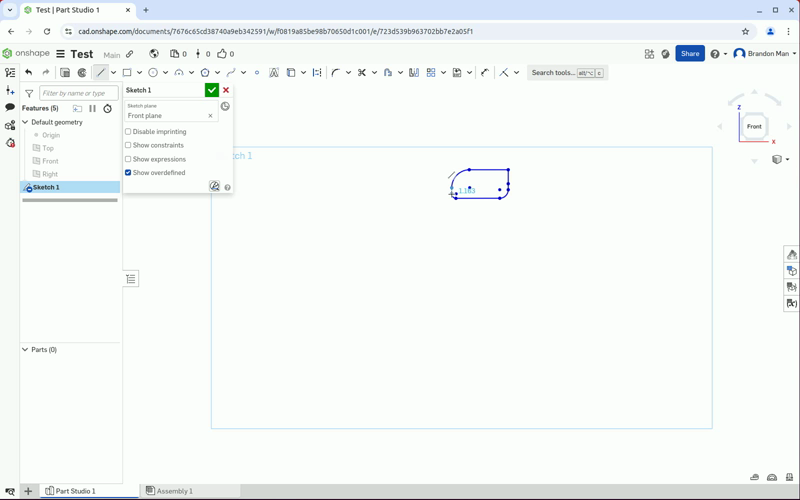
scroll(6)
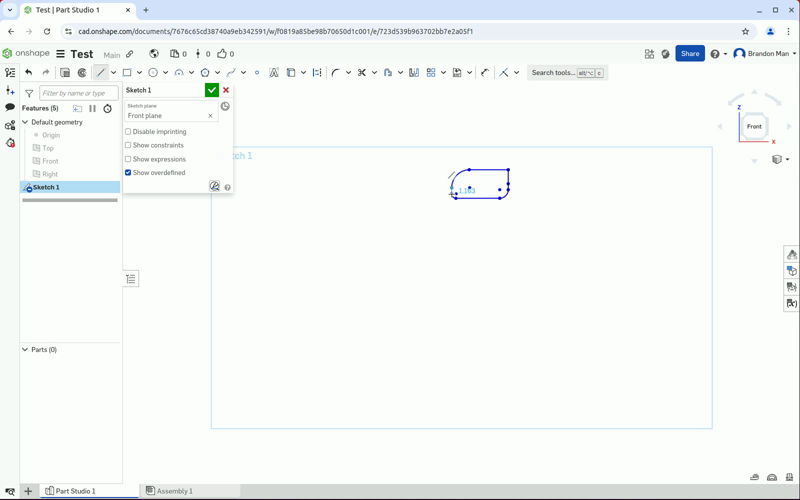
scroll(6)
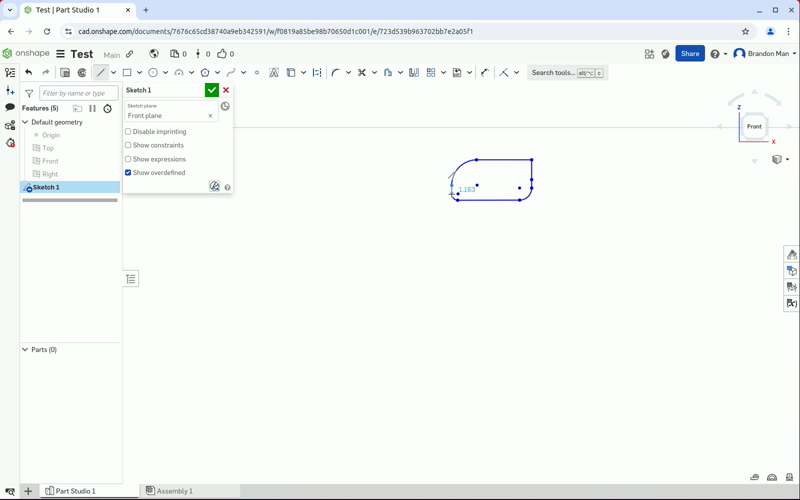
scroll(6)
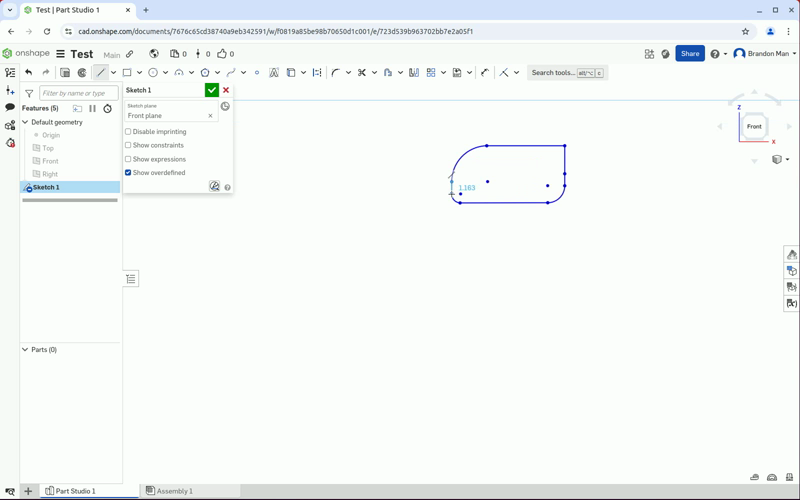
scroll(6)
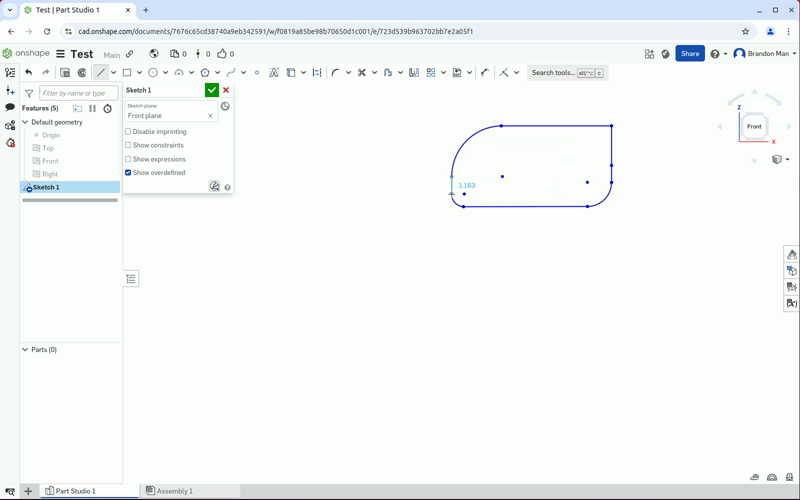
scroll(6)
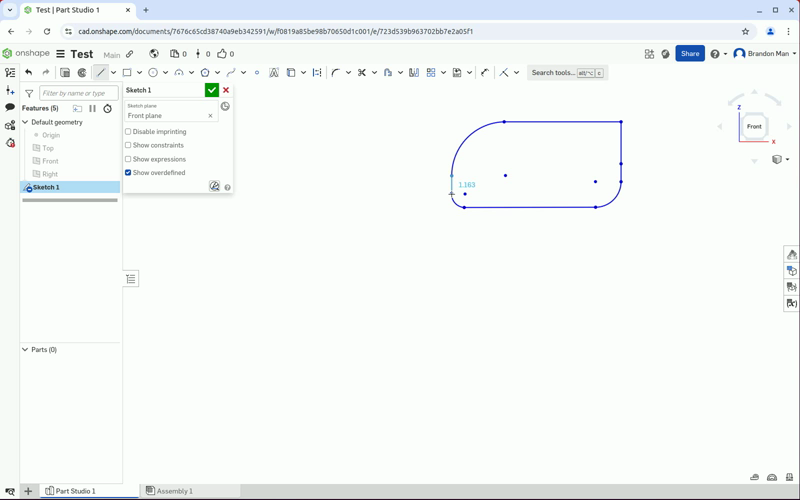
scroll(6)
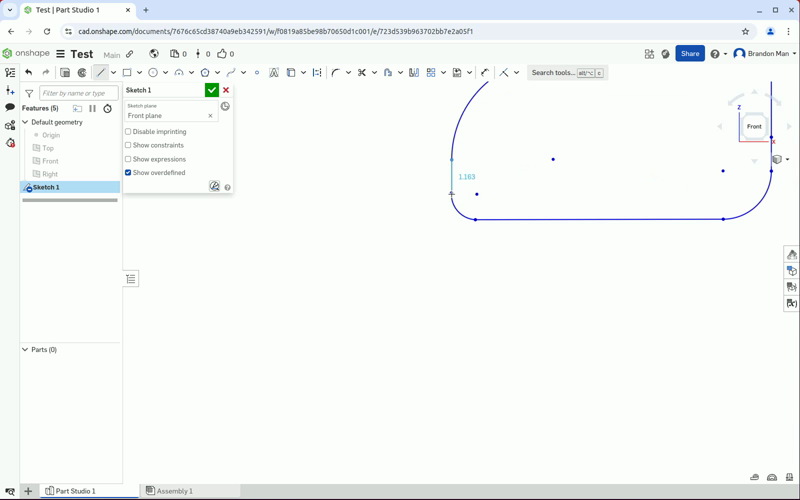
scroll(6)
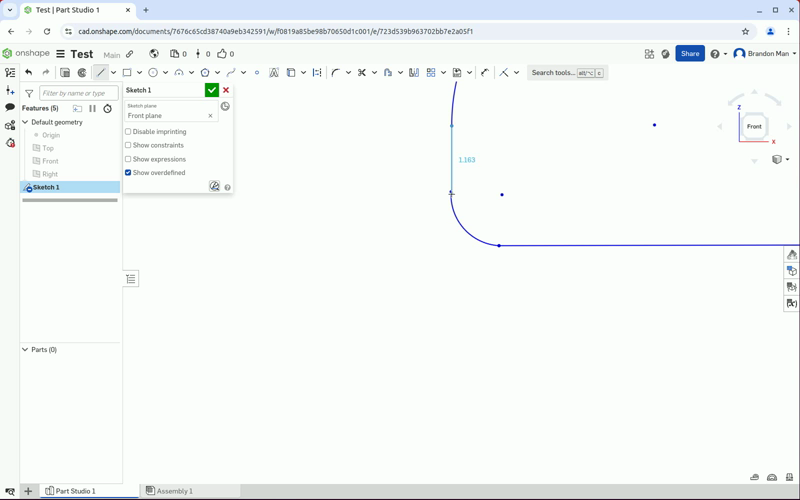
key_up(shift)
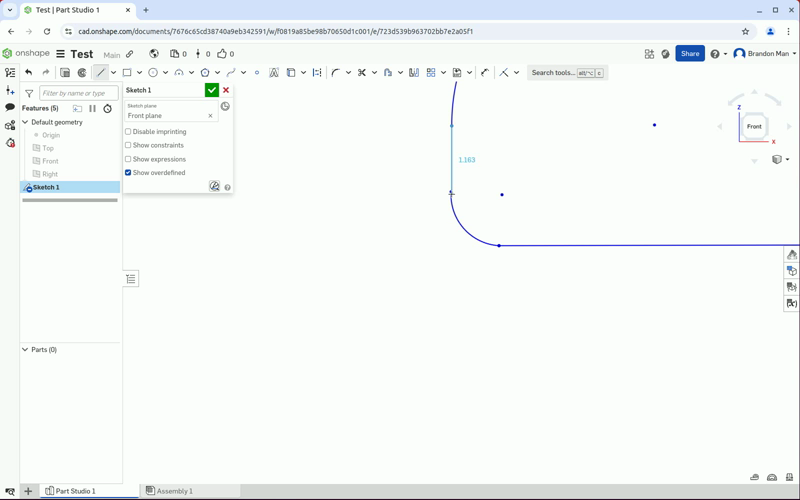
click(451, 193)
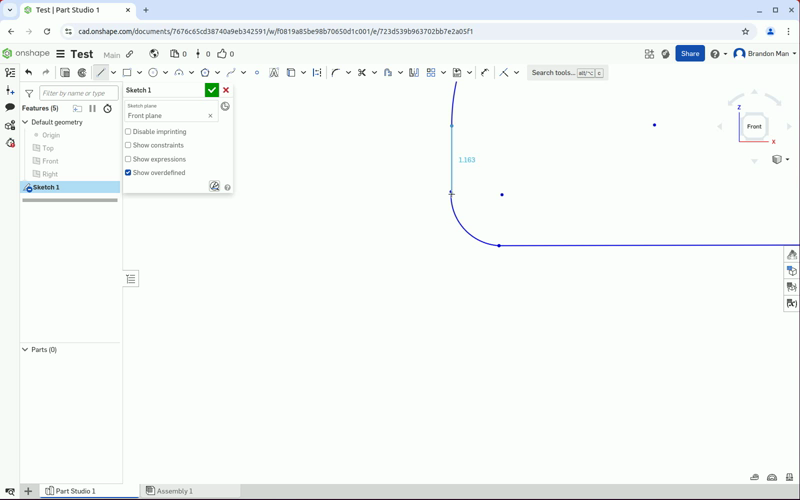
scroll(-6)
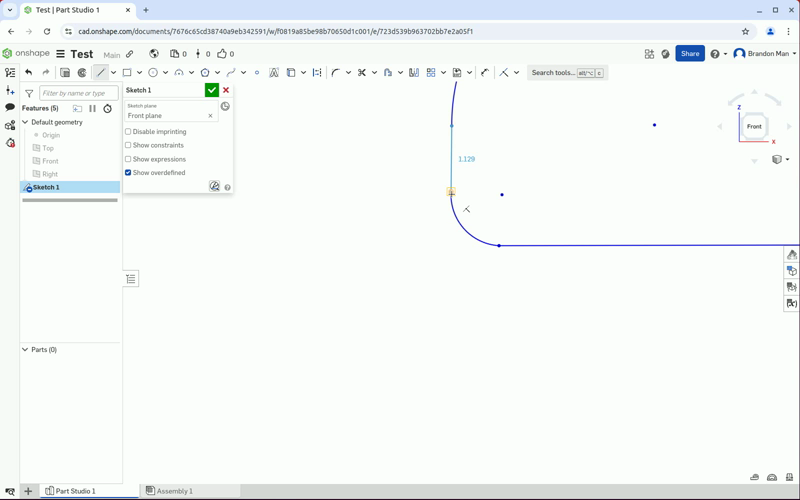
scroll(-6)
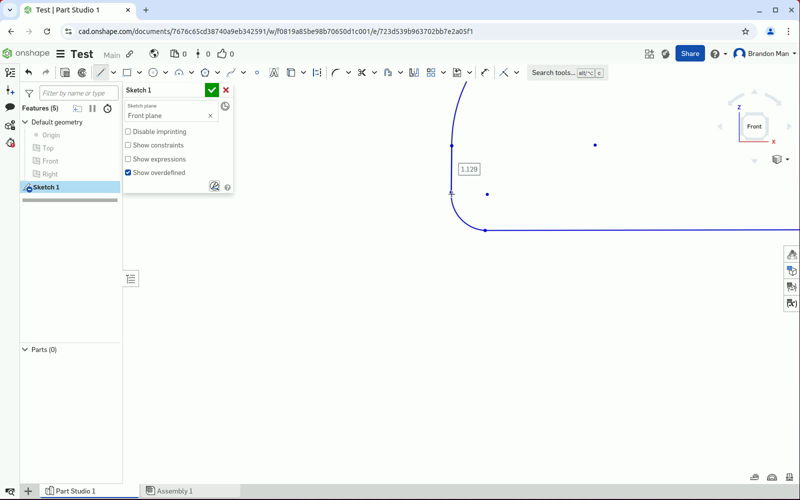
scroll(-6)
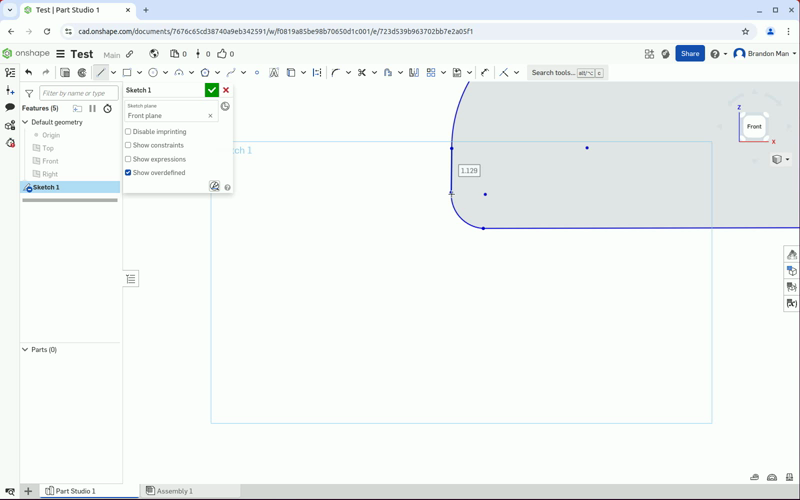
scroll(-6)
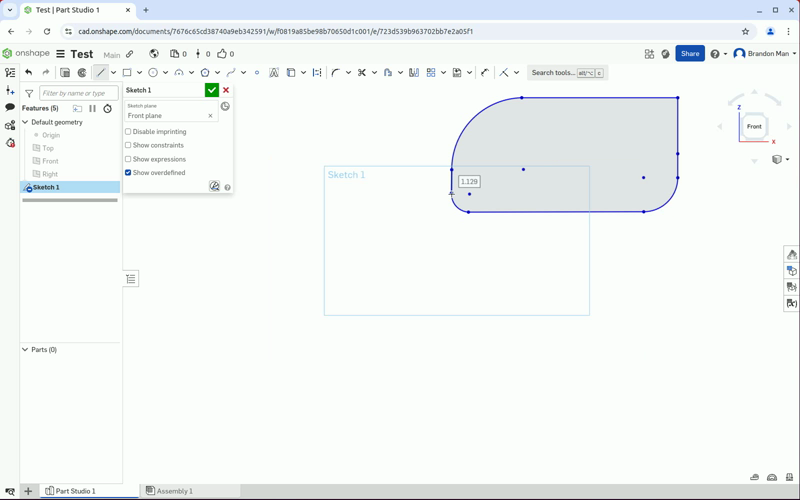
scroll(-6)
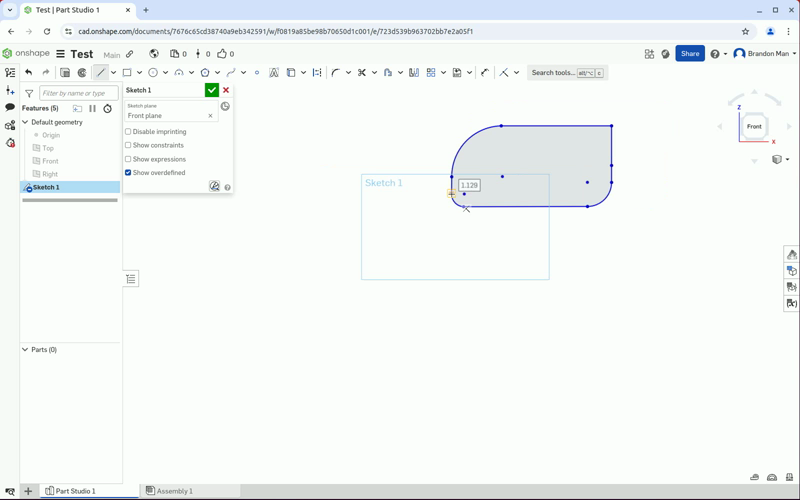
scroll(-6)
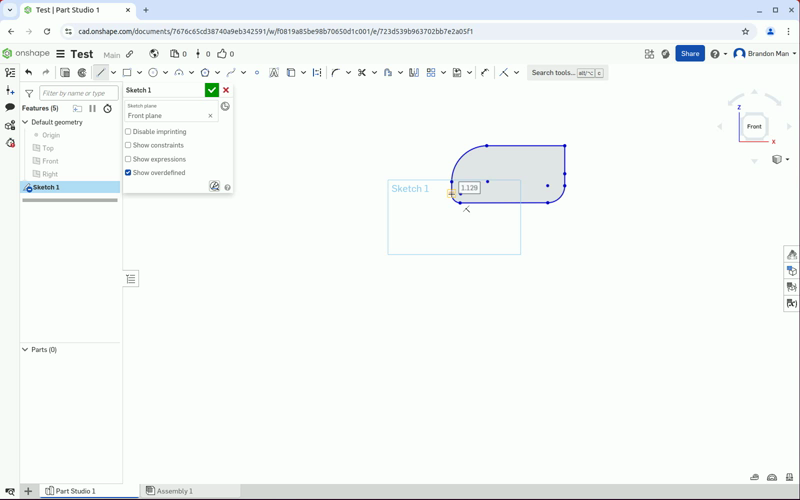
scroll(-6)
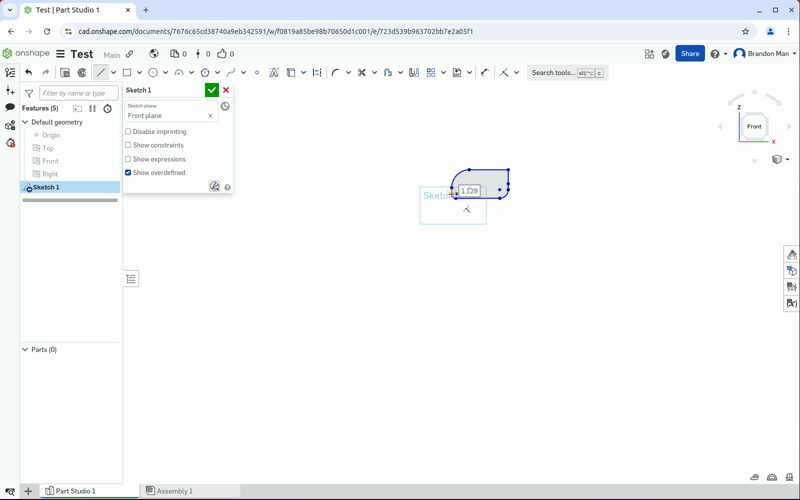
key(esc)
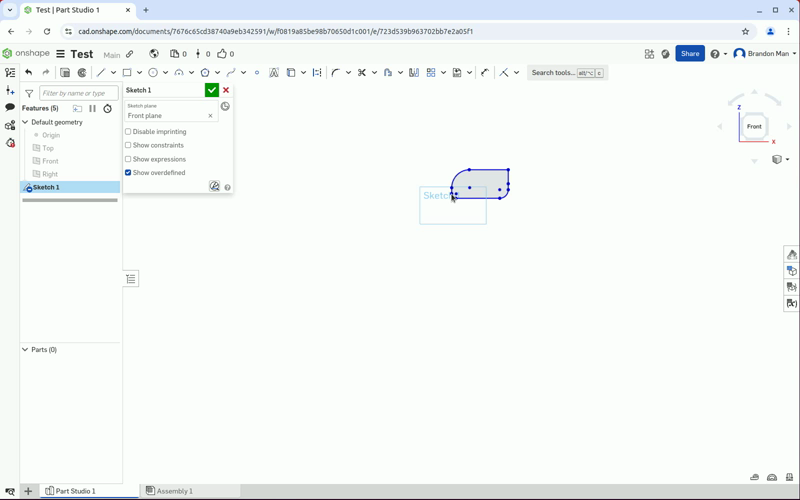
mouse_move(452, 192)
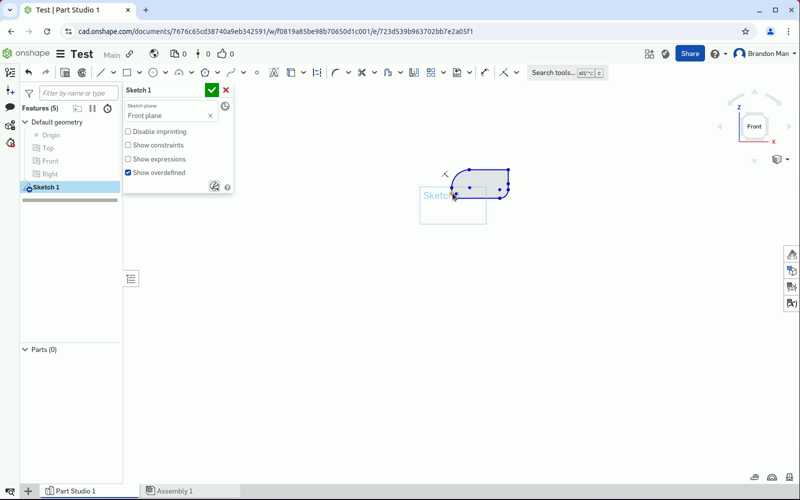
scroll(6)
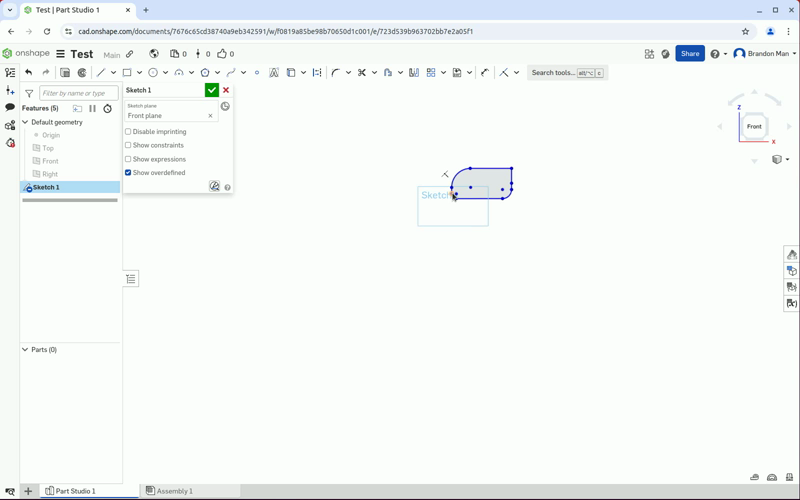
scroll(6)
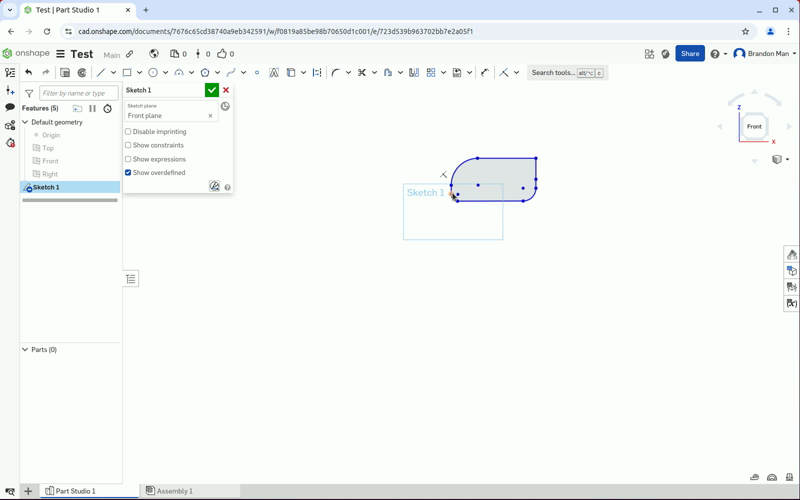
scroll(6)
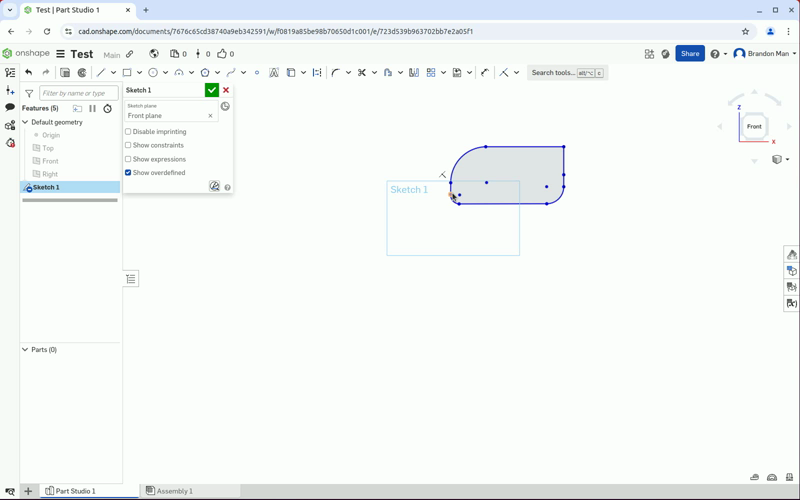
scroll(6)
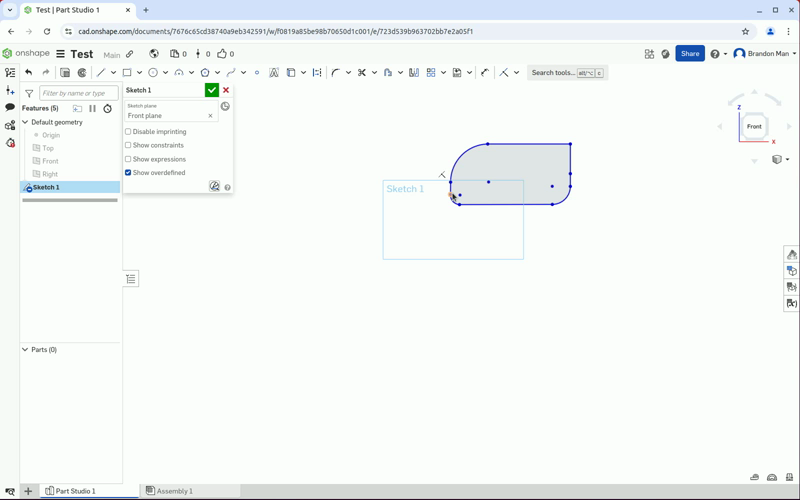
scroll(6)
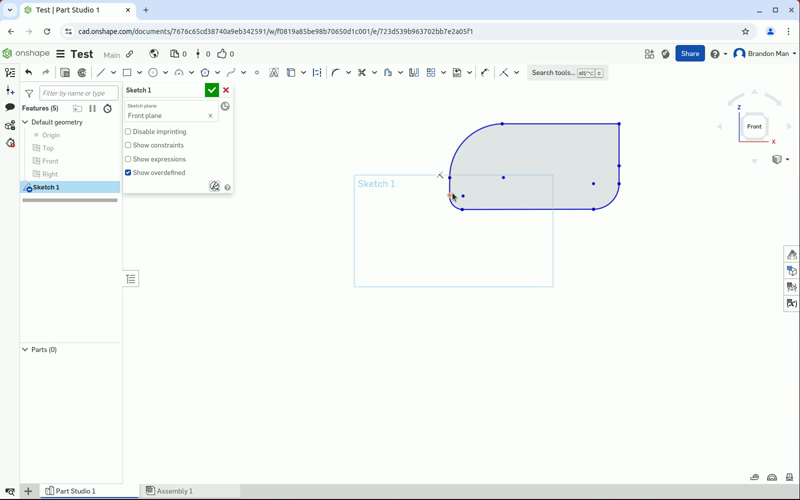
scroll(6)
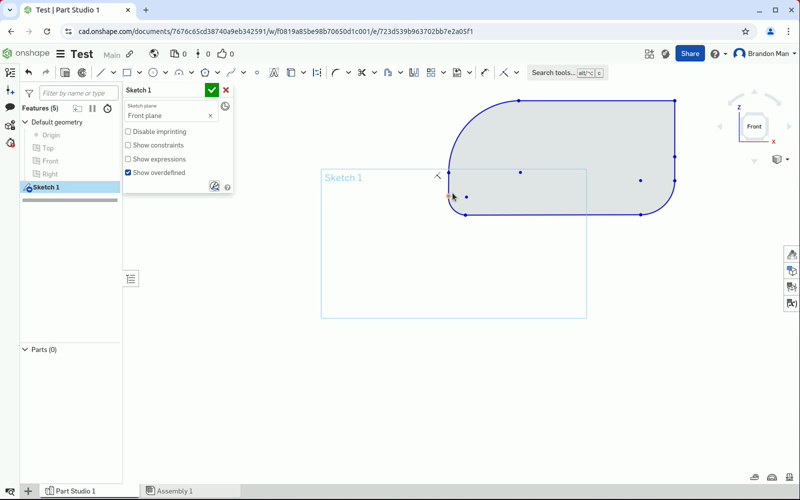
scroll(6)
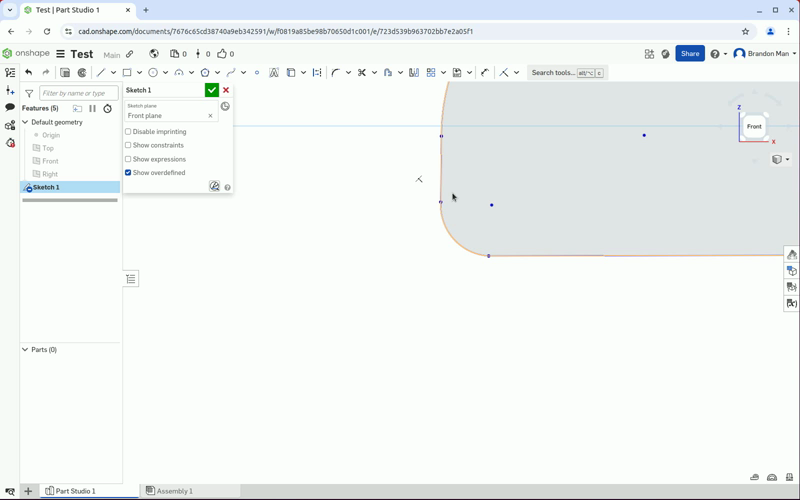
click(452, 192)
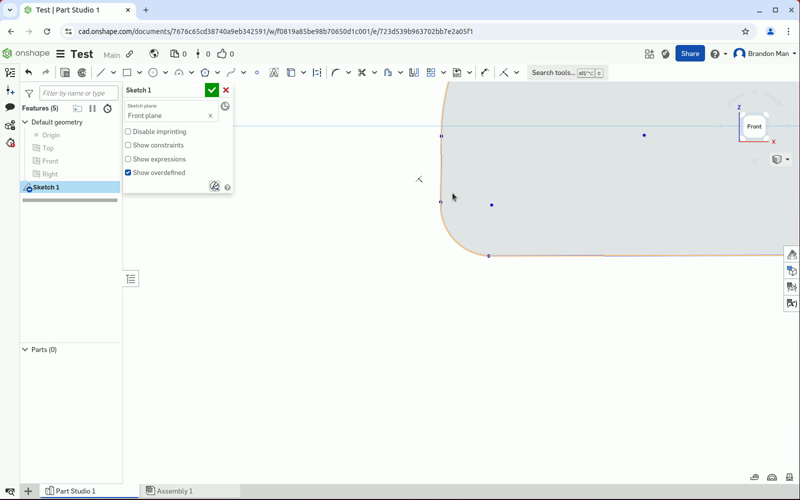
scroll(-6)
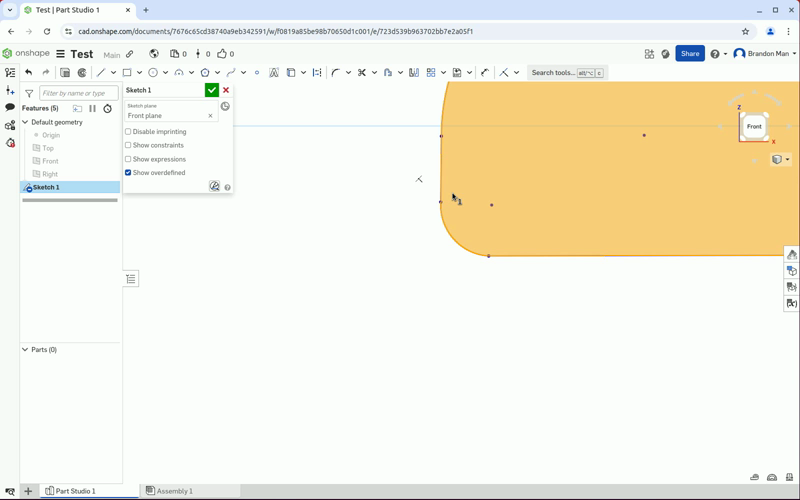
scroll(-6)
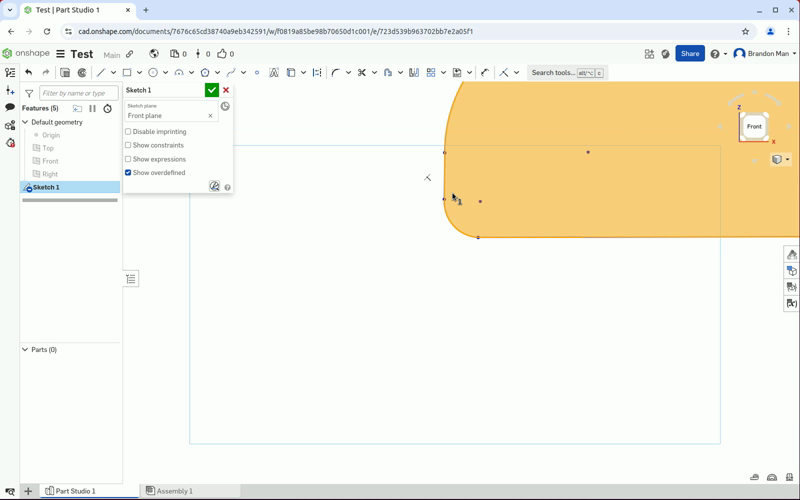
scroll(-6)
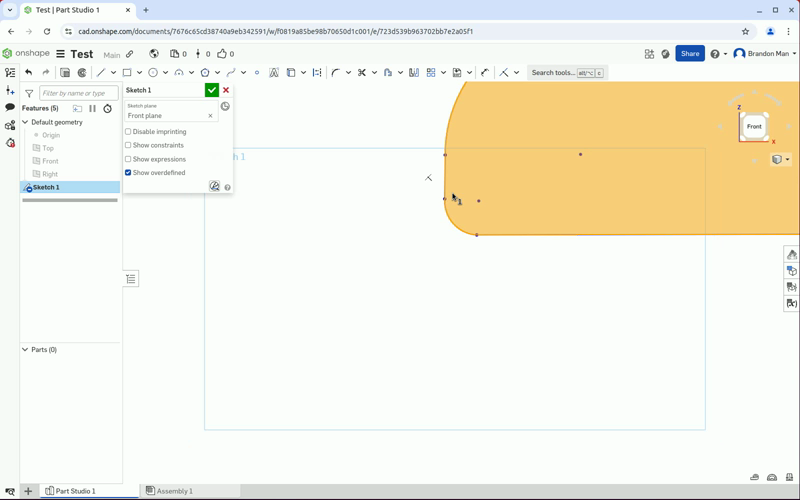
scroll(-6)
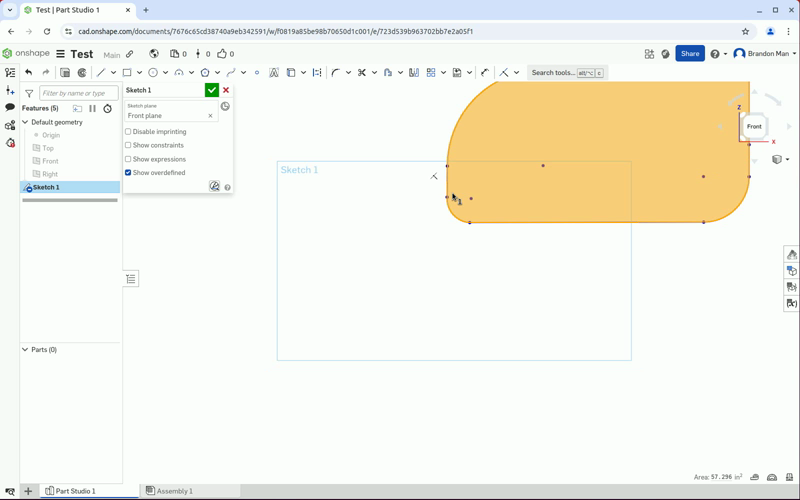
scroll(-6)
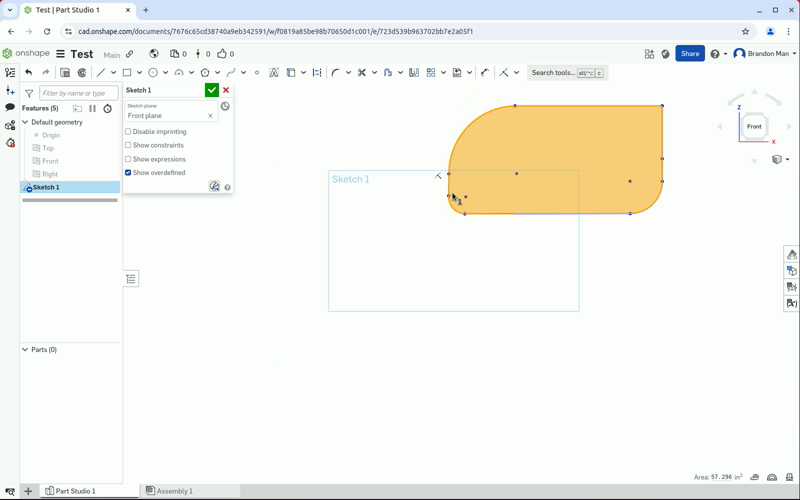
scroll(-6)
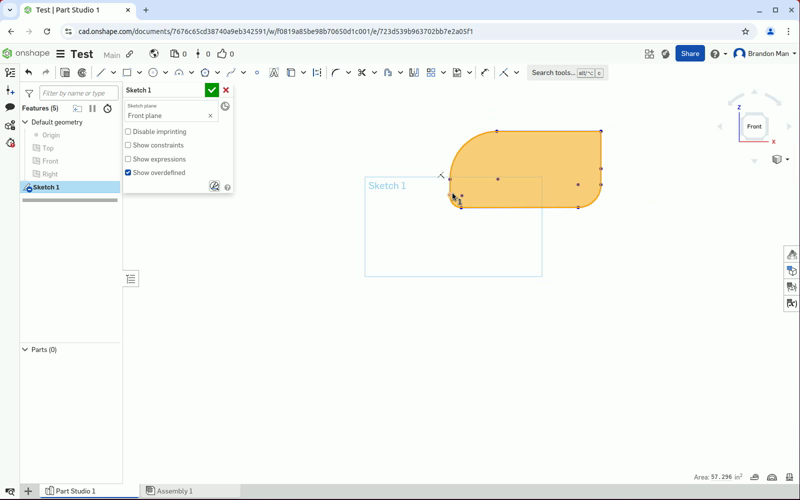
scroll(-6)
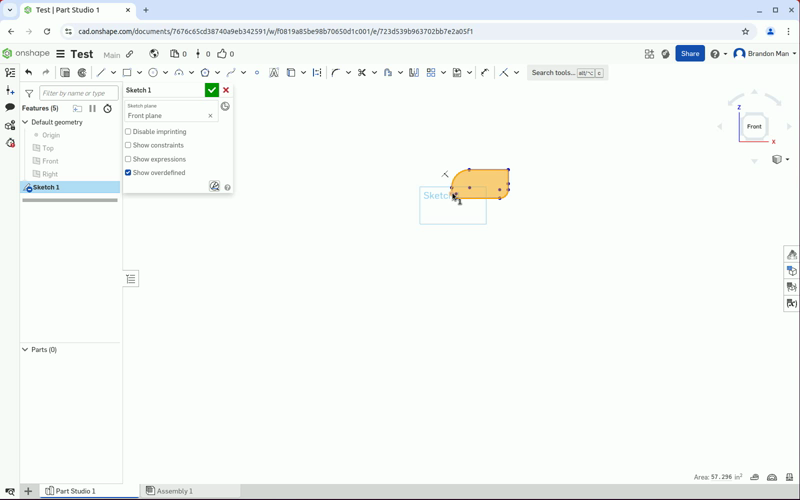
mouse_move(73, 352)
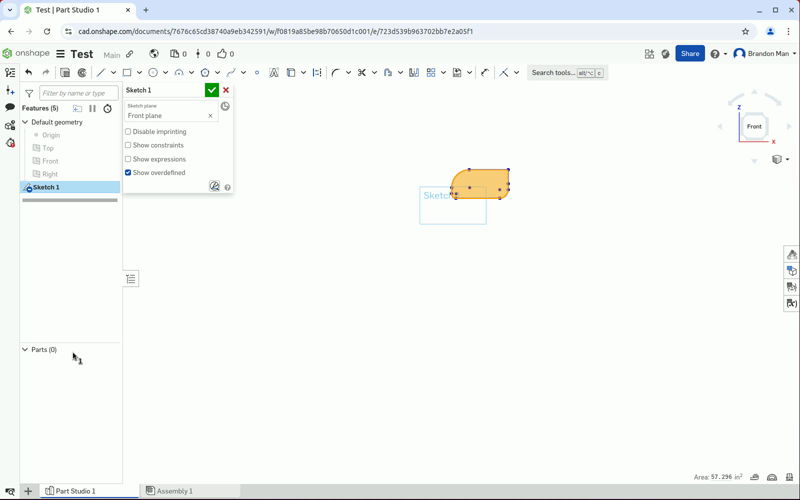
key(shift+y)
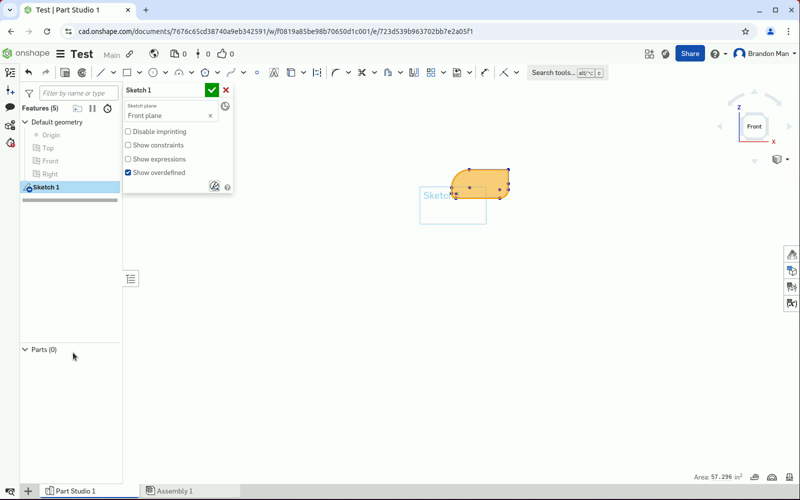
key(shift+e)
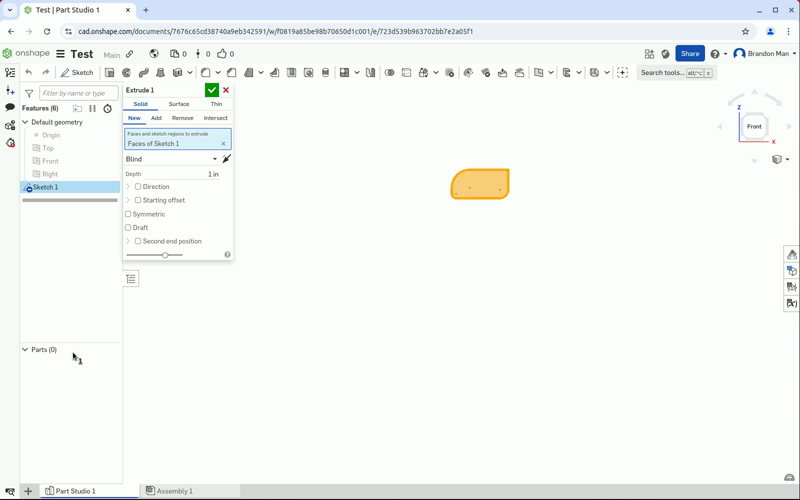
mouse_move(143, 106)
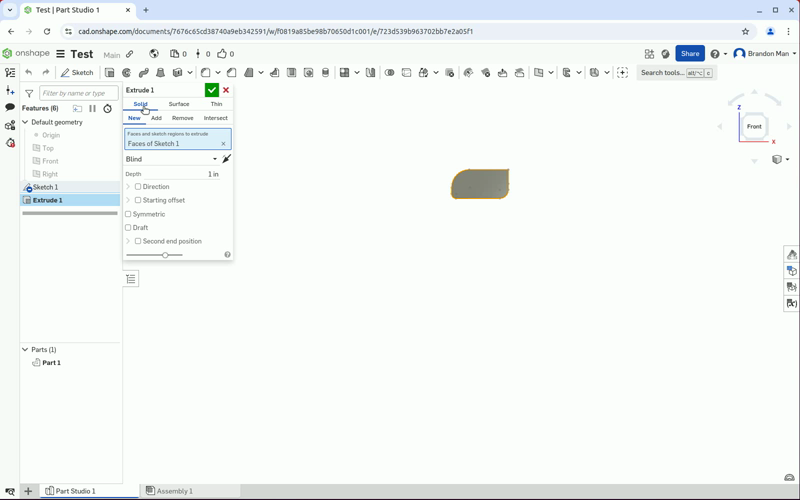
click(143, 106)
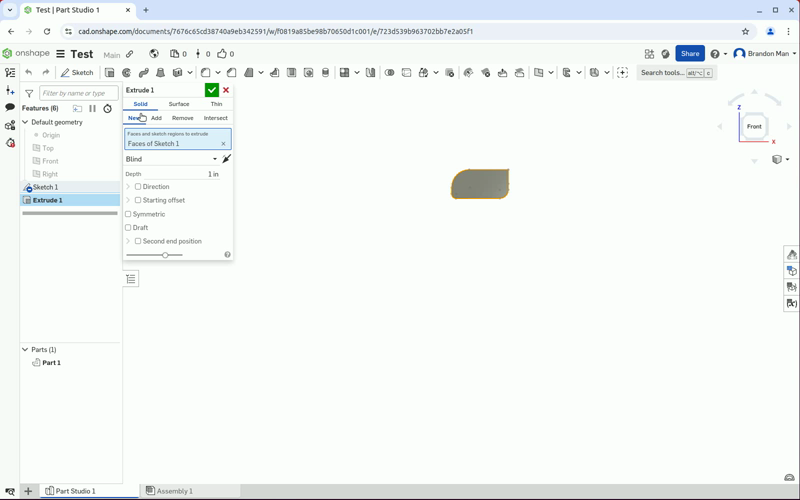
mouse_move(137, 120)
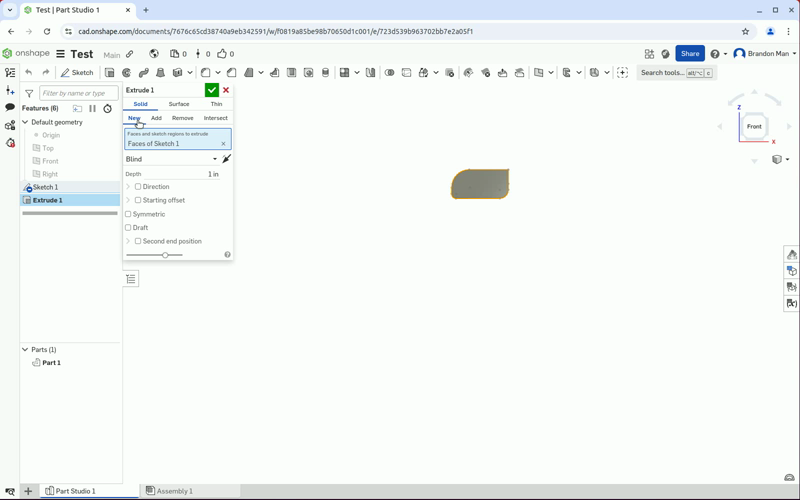
click(137, 120)
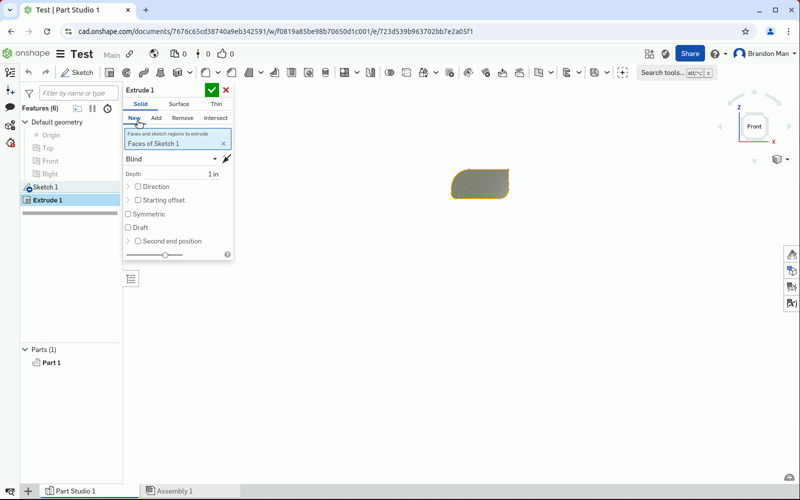
key(tab, 4)
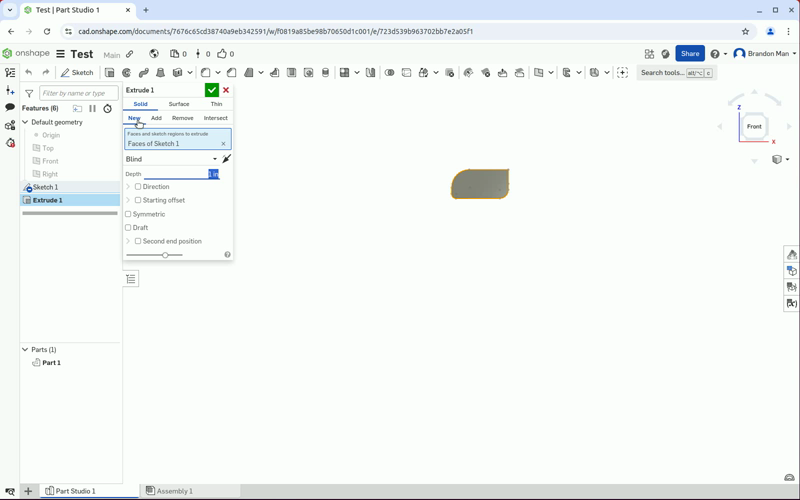
text(28.886)
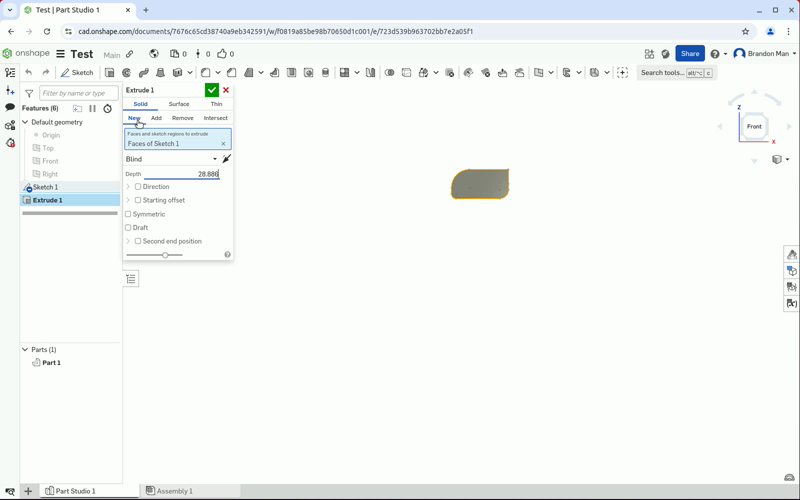
key(tab, 3)
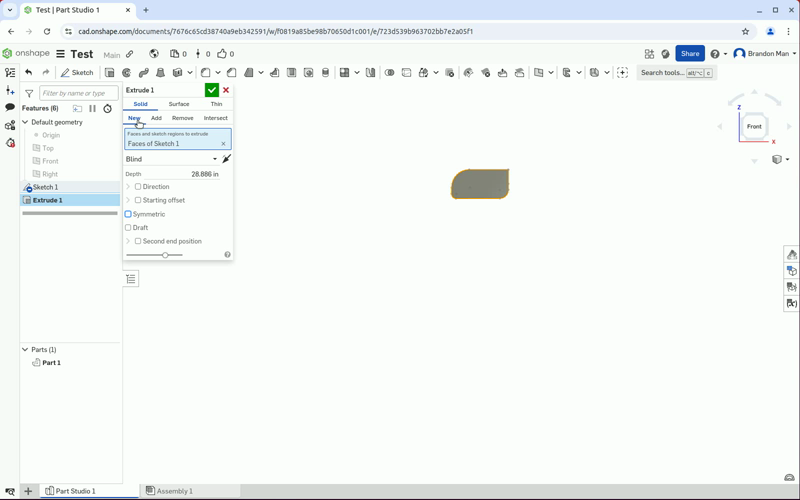
key(space)
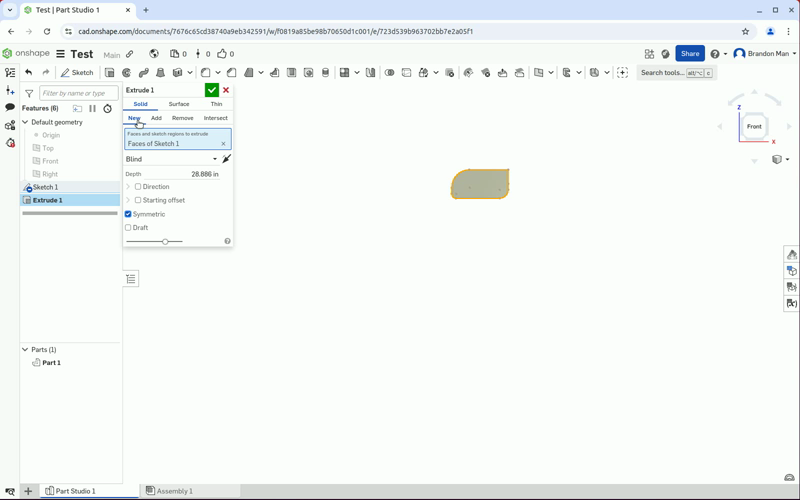
key(enter)
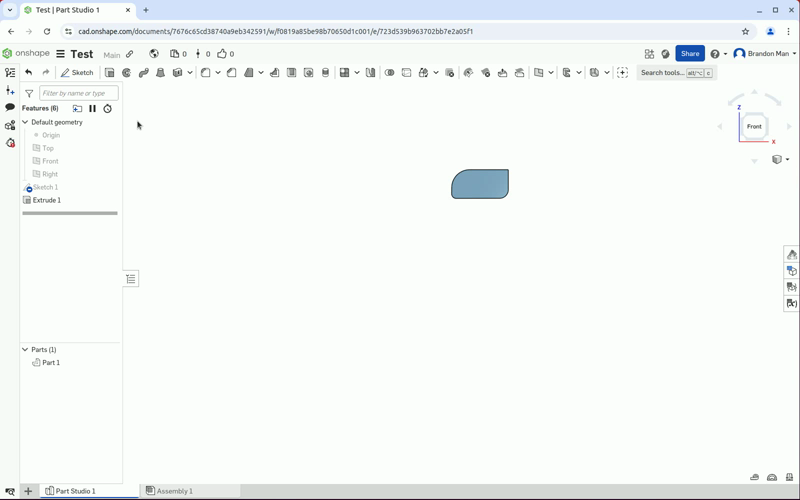
key(shift+h)
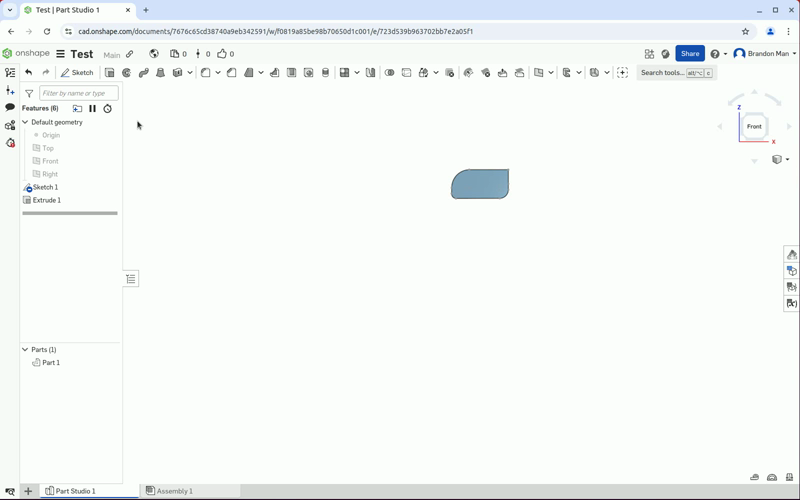
key(shift+h)
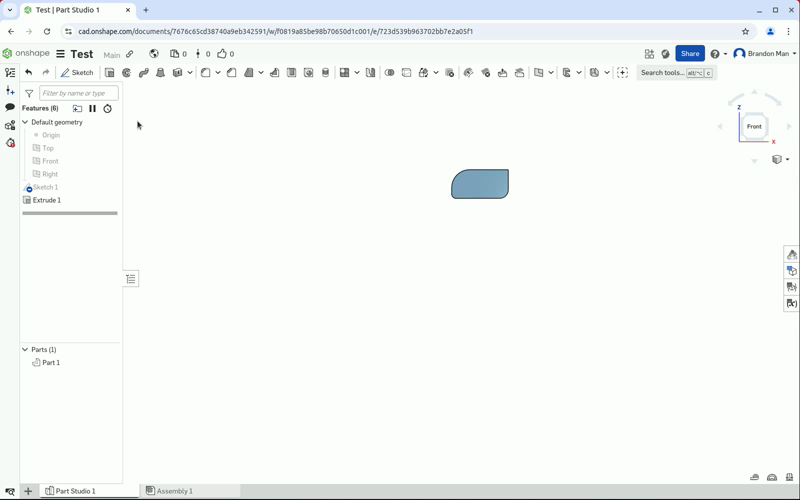
mouse_move(73, 189)
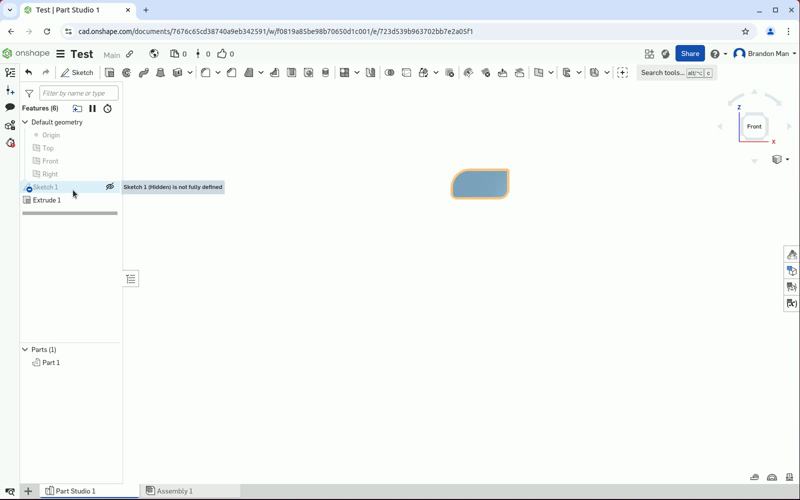
click(73, 189)
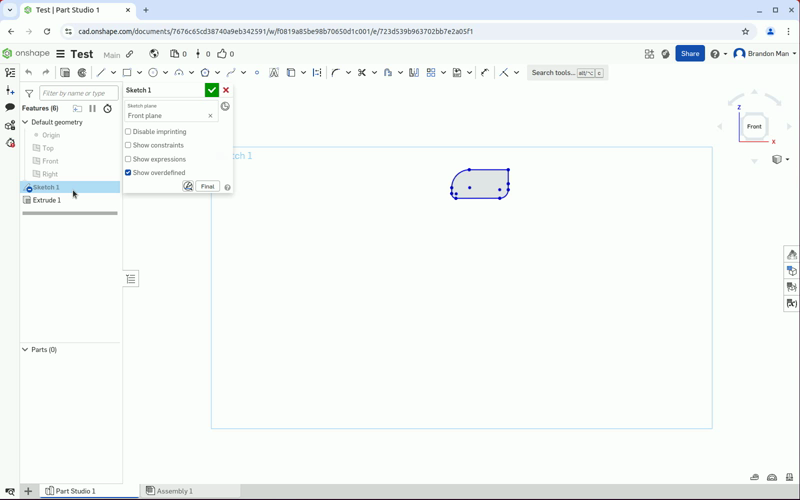
mouse_move(229, 92)
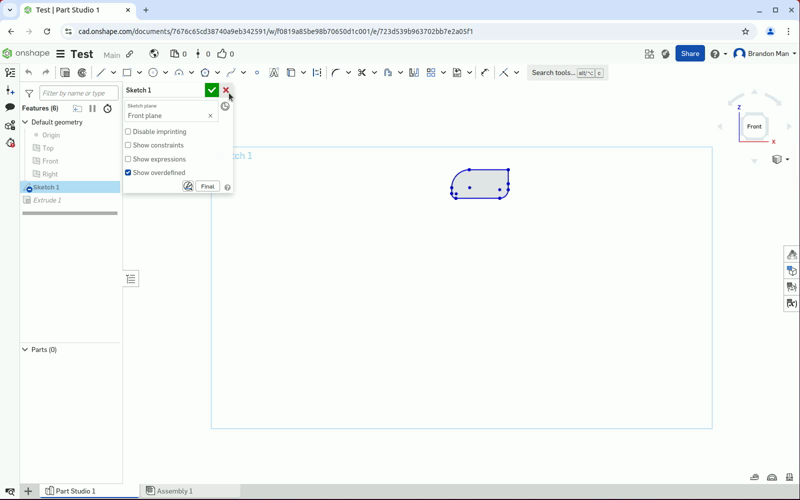
click(229, 92)
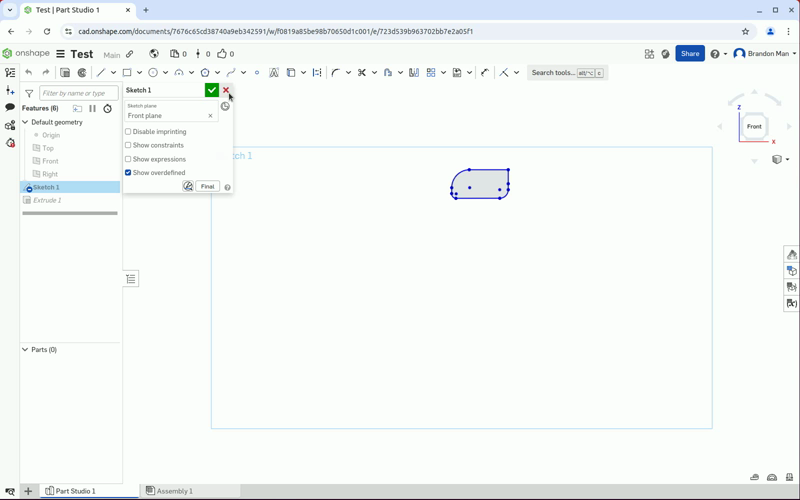
key(shift+s)
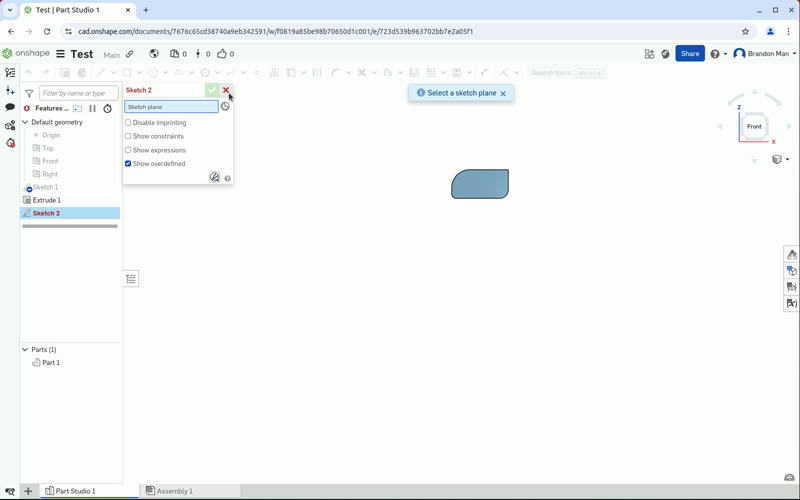
mouse_move(73, 163)
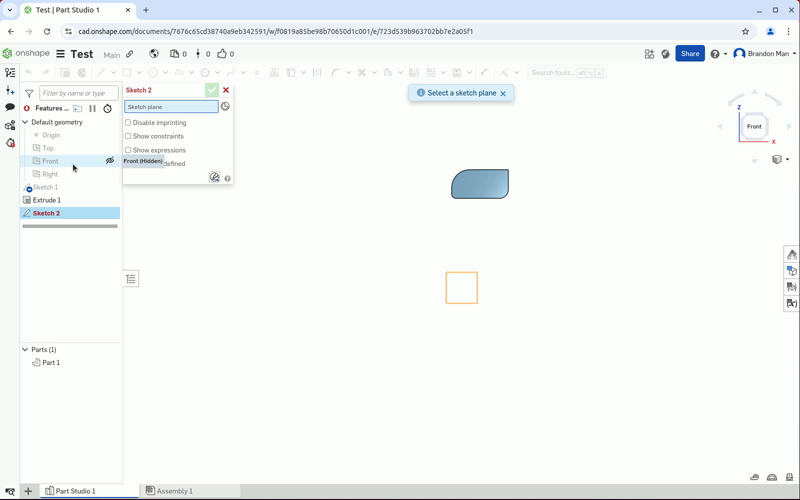
click(73, 163)
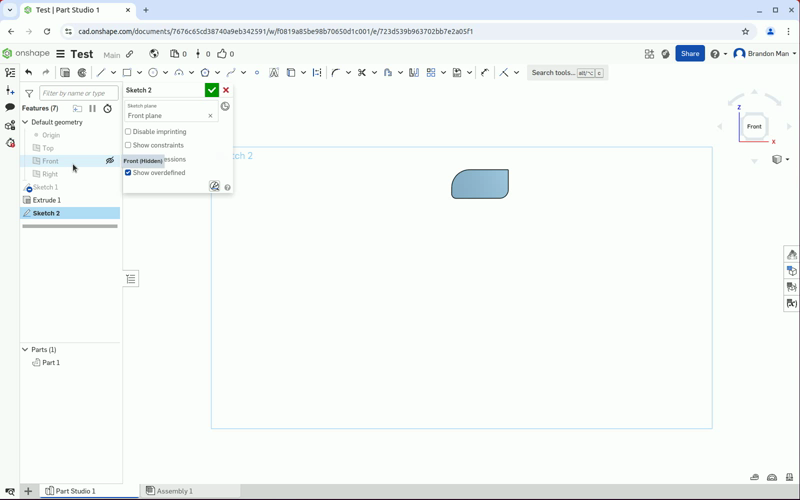
mouse_move(73, 352)
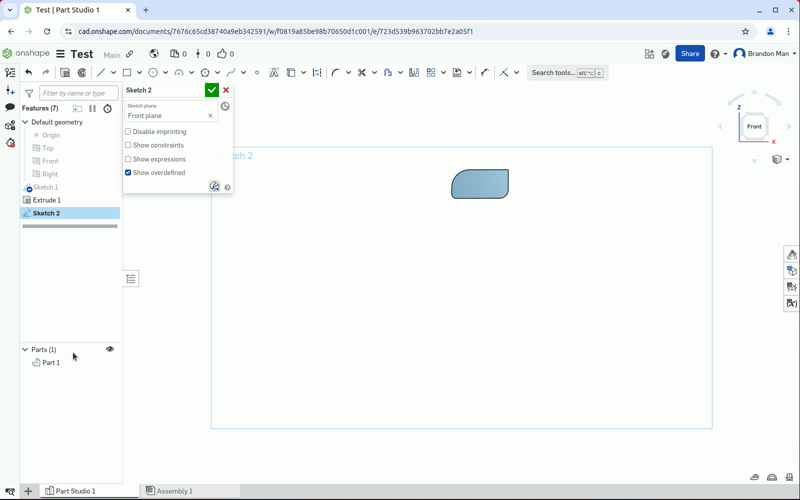
key(y)
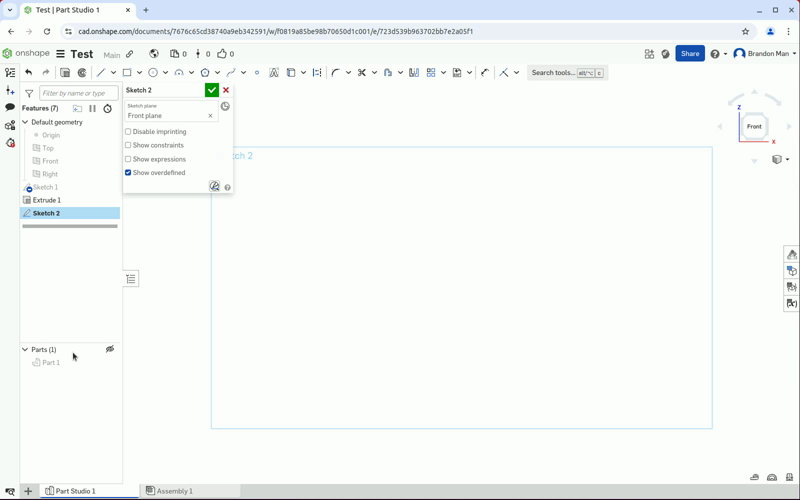
key(a)
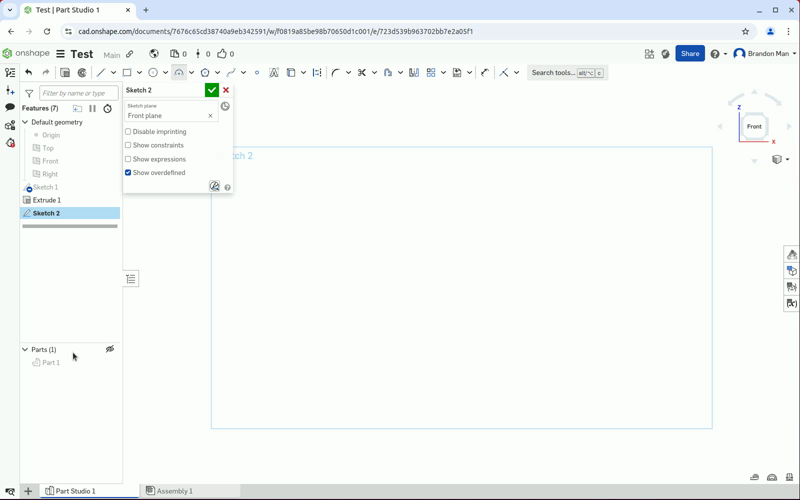
key_down(shift)
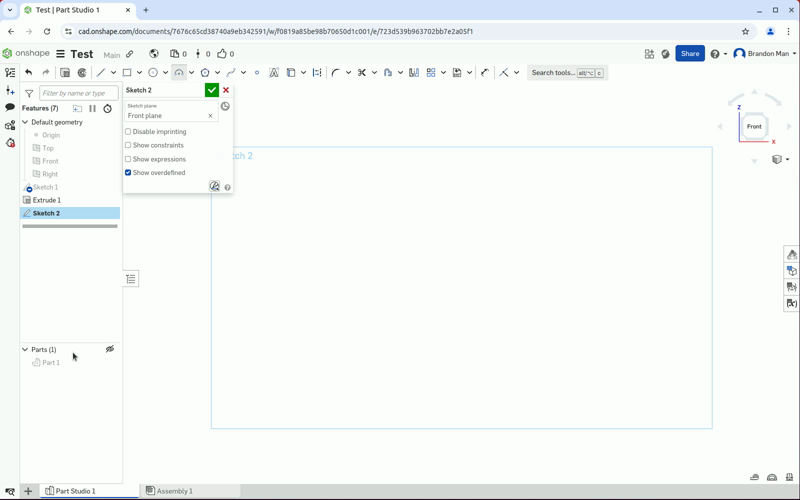
mouse_move(383, 295)
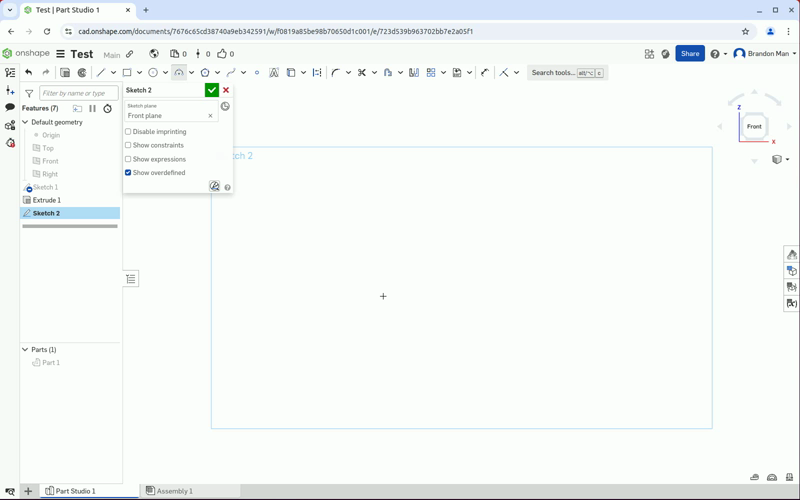
click(383, 295)
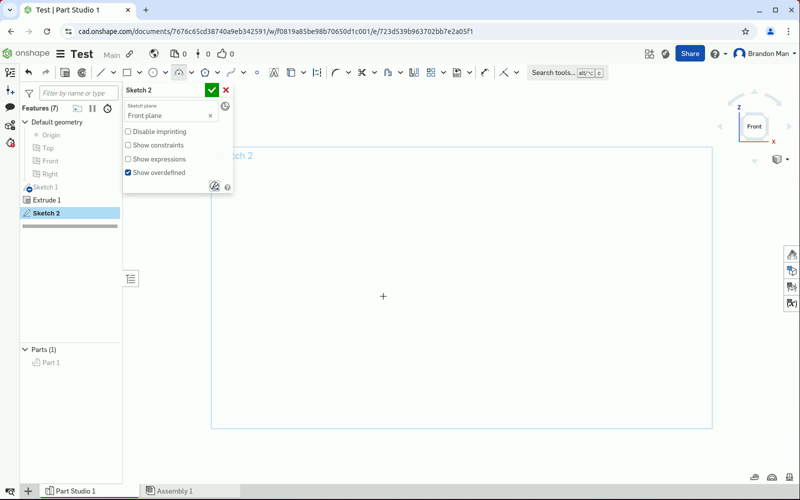
key_up(shift)
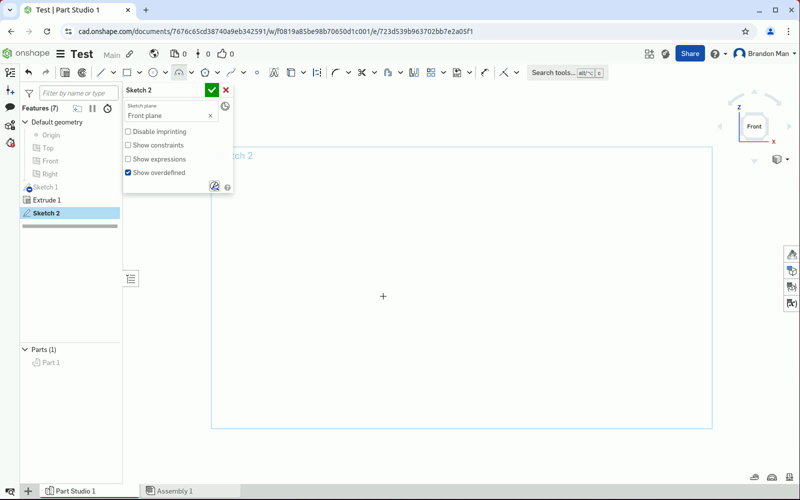
key_down(shift)
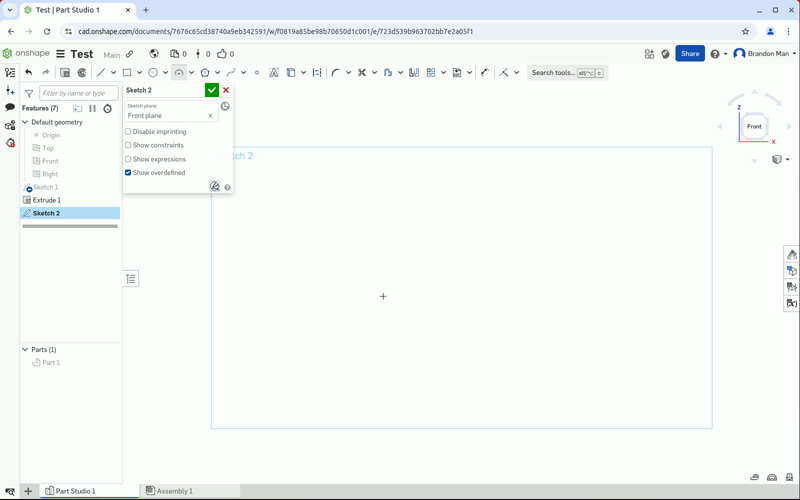
mouse_move(401, 313)
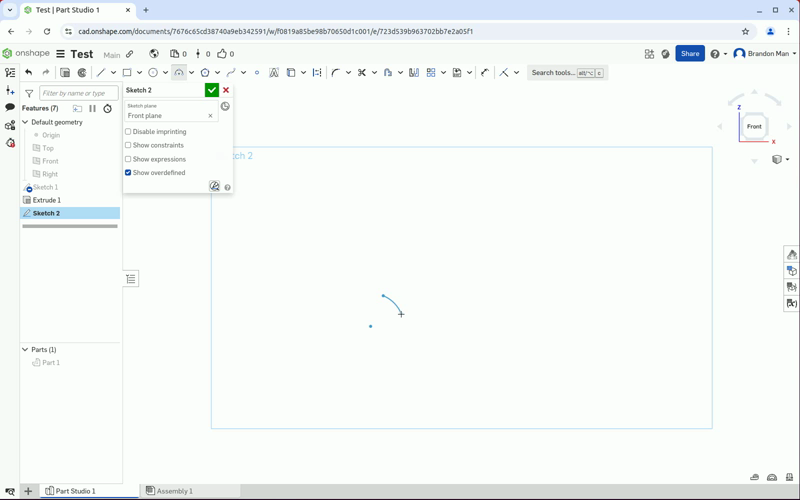
click(401, 313)
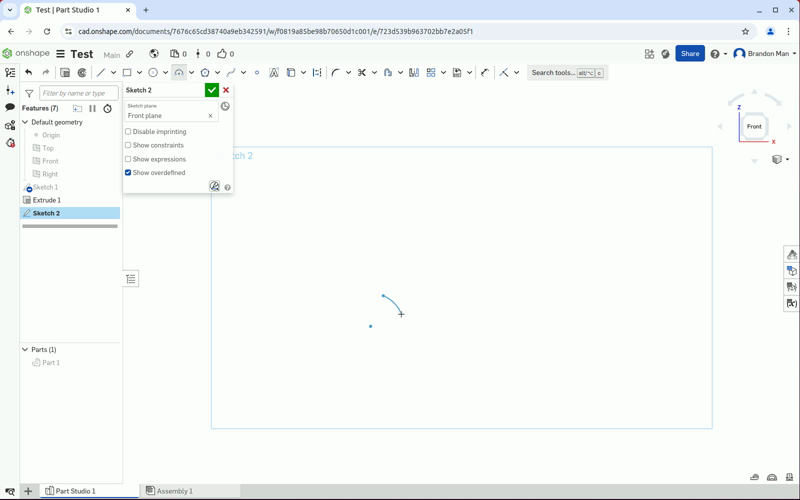
mouse_move(388, 308)
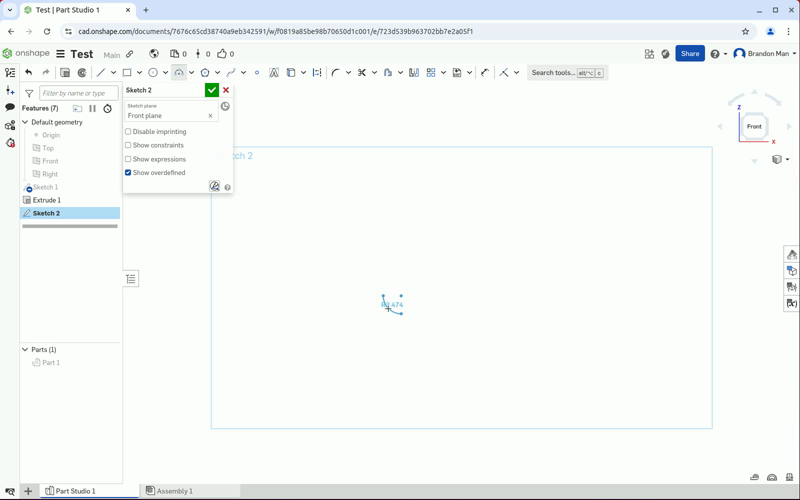
click(388, 308)
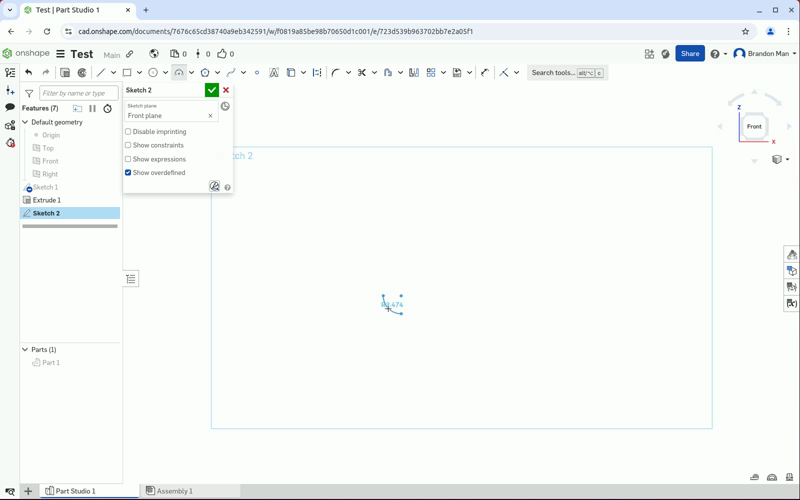
key_up(shift)
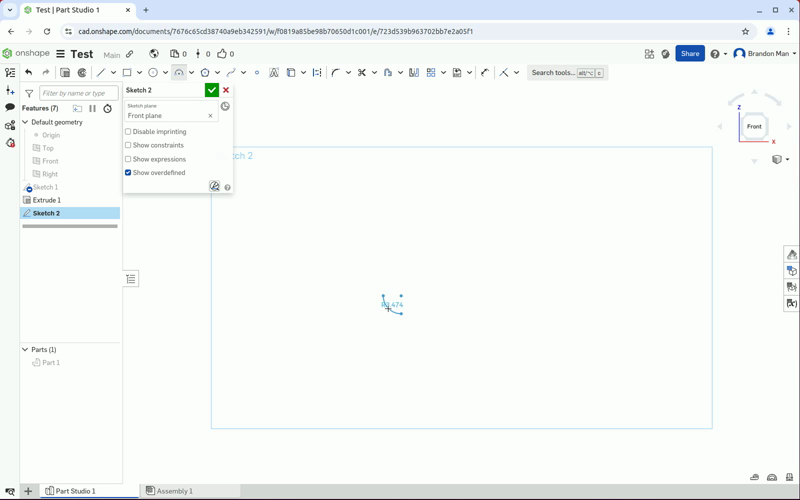
key(esc)
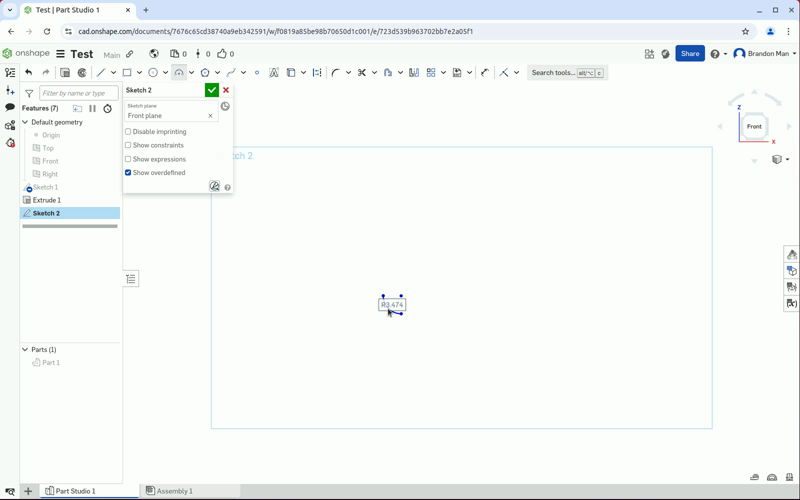
key(l)
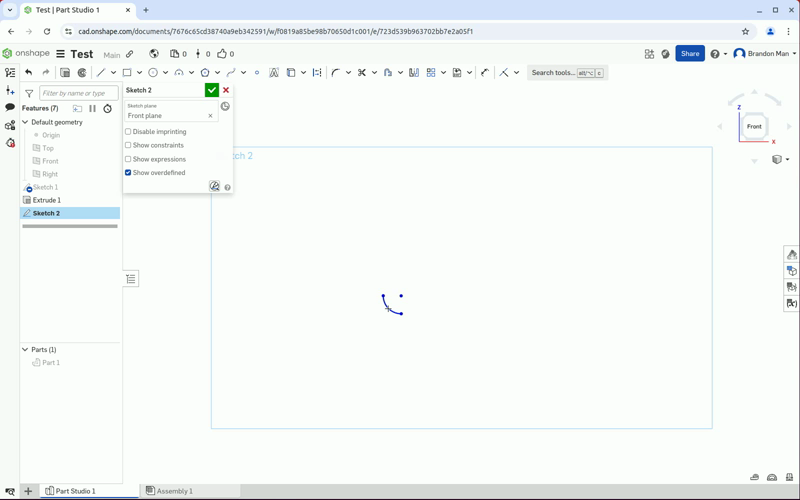
mouse_move(401, 313)
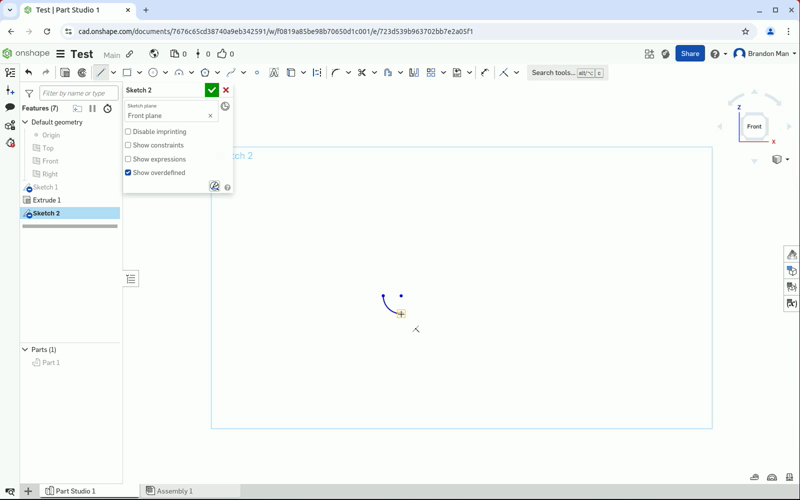
click(401, 313)
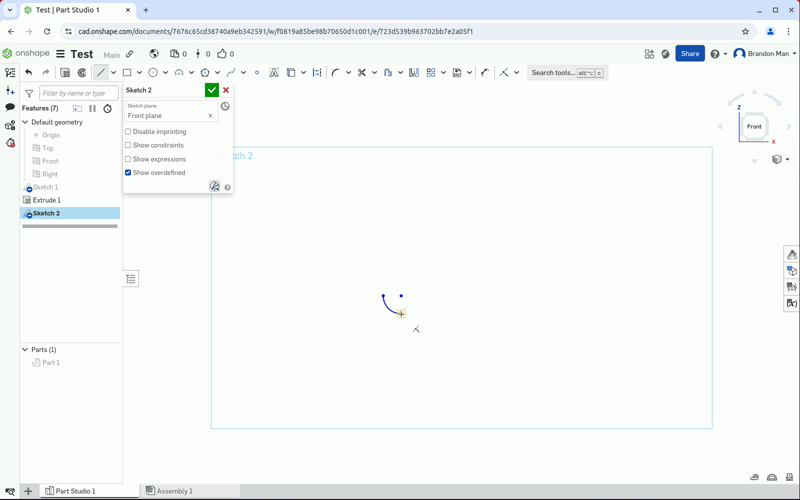
key_down(shift)
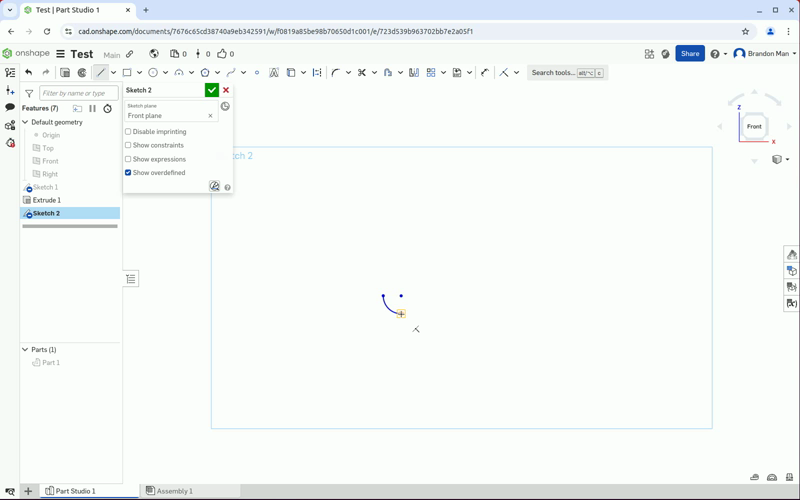
mouse_move(518, 313)
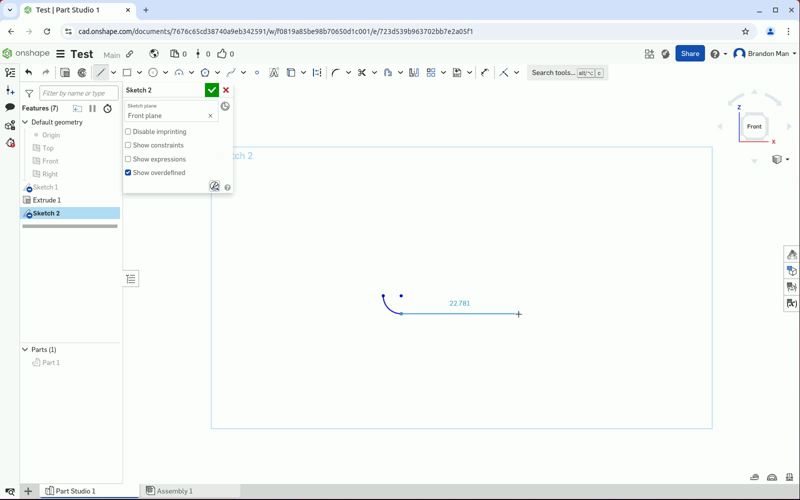
click(518, 313)
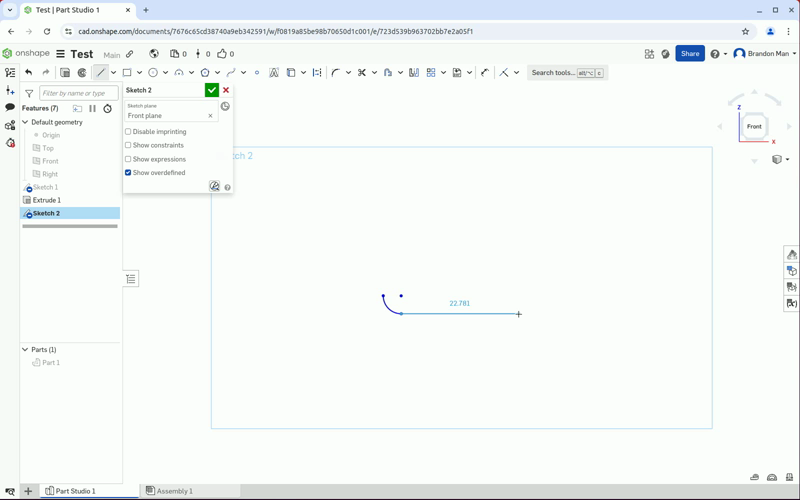
key_up(shift)
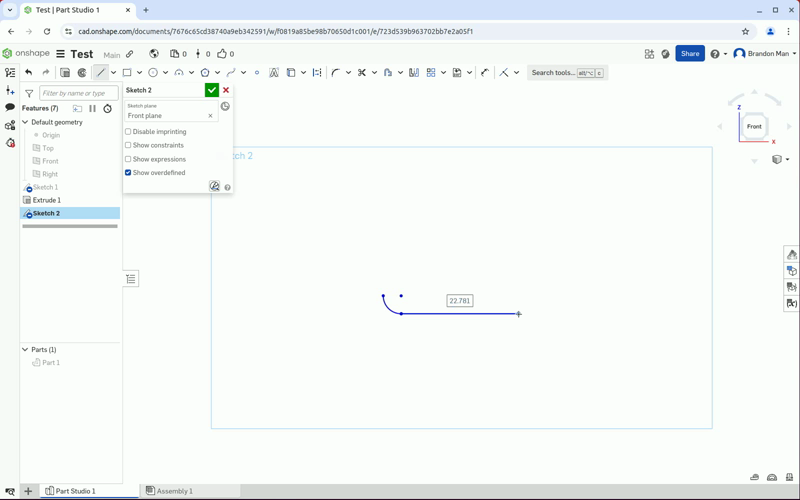
key(esc)
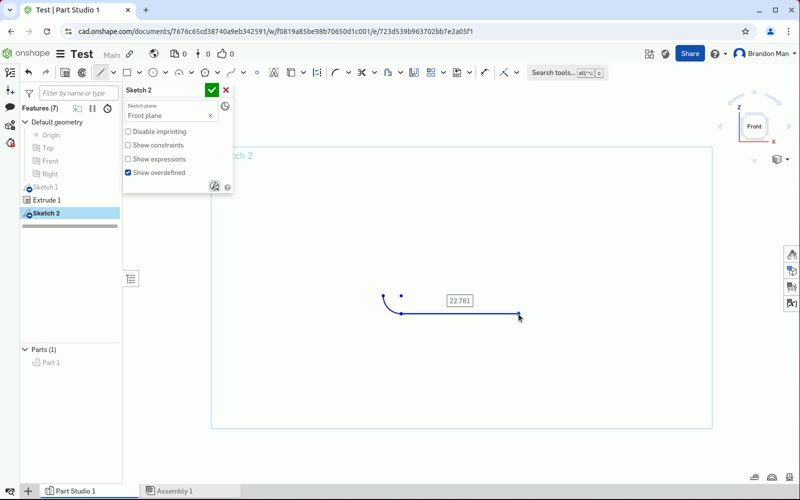
key(a)
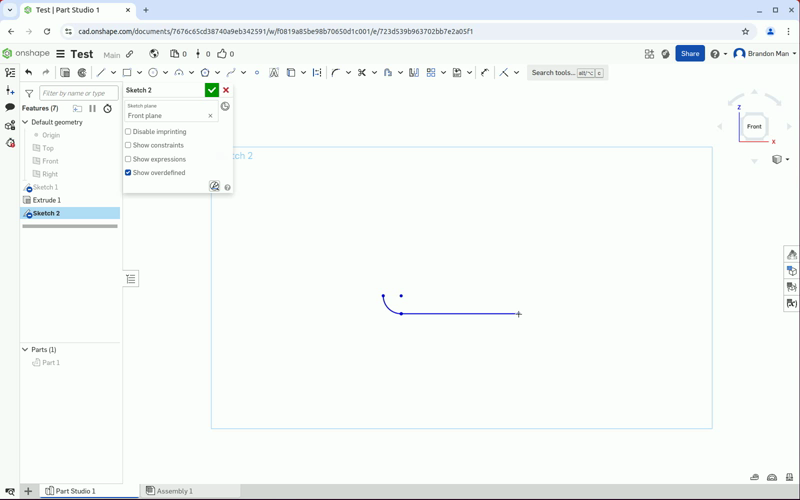
mouse_move(518, 313)
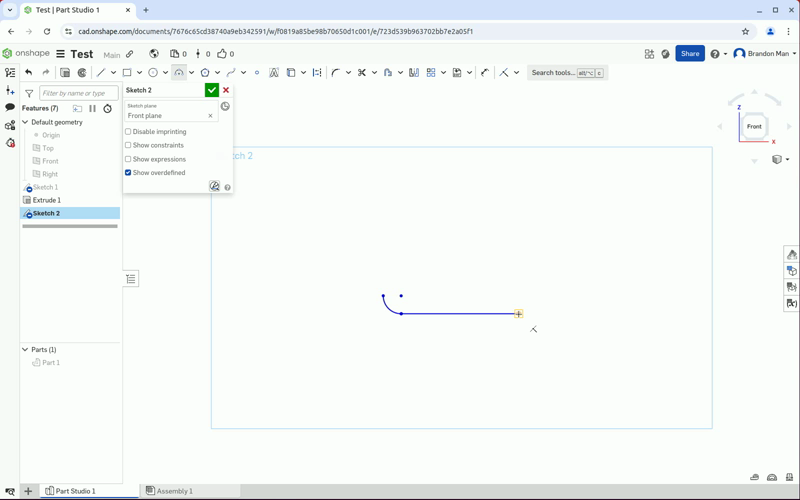
click(518, 313)
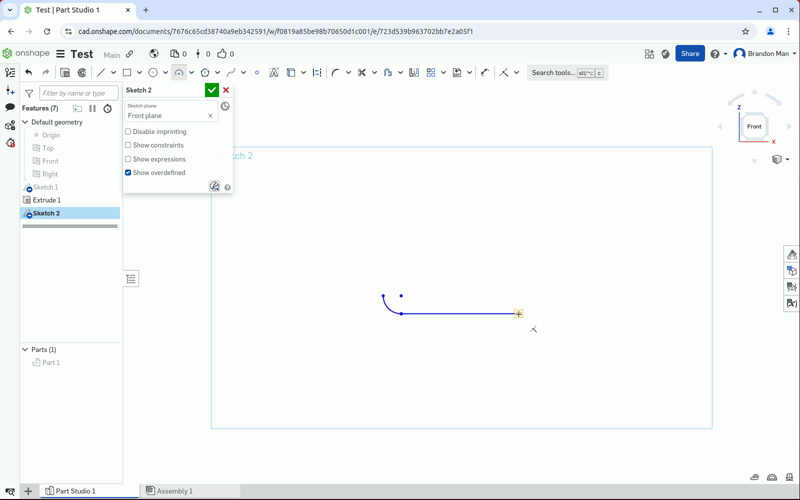
key_down(shift)
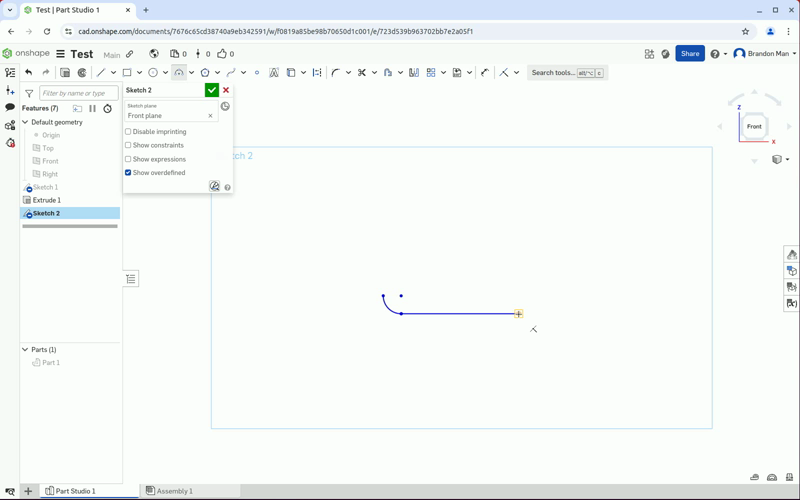
mouse_move(536, 295)
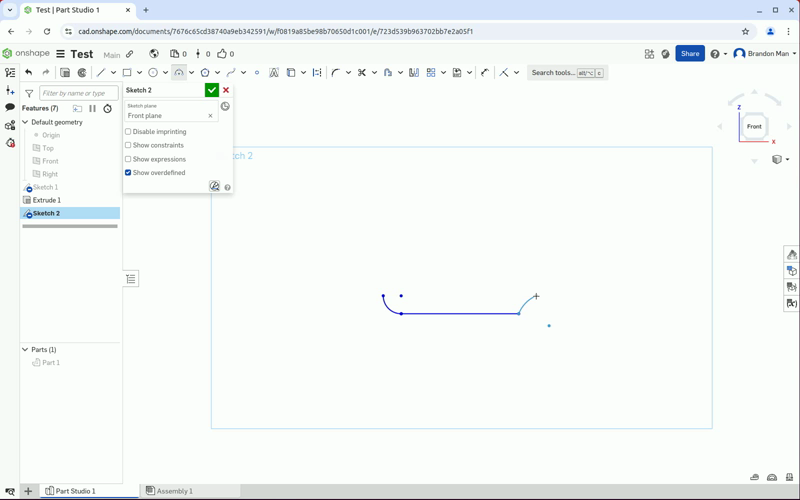
click(536, 295)
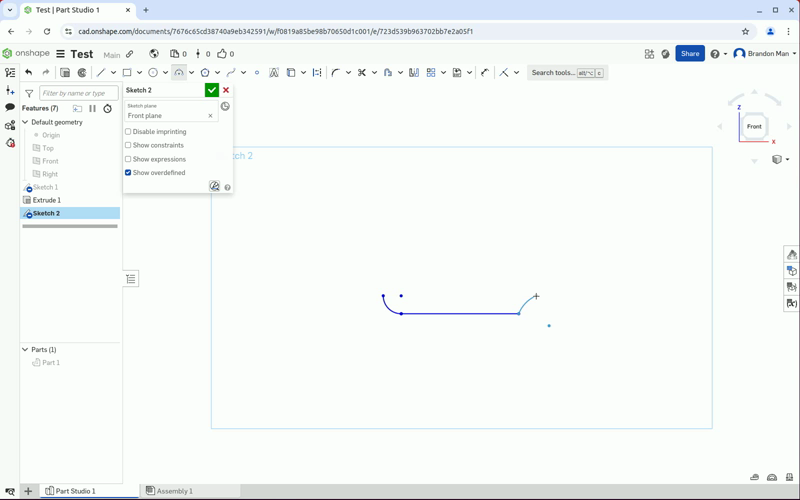
mouse_move(531, 308)
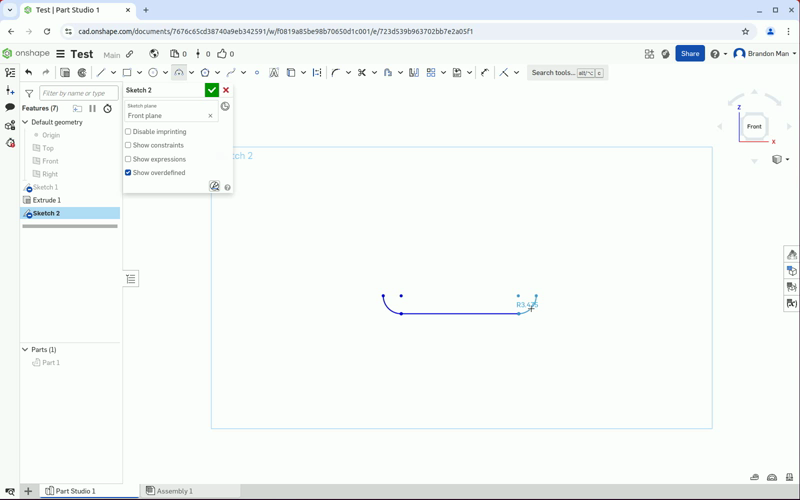
click(531, 308)
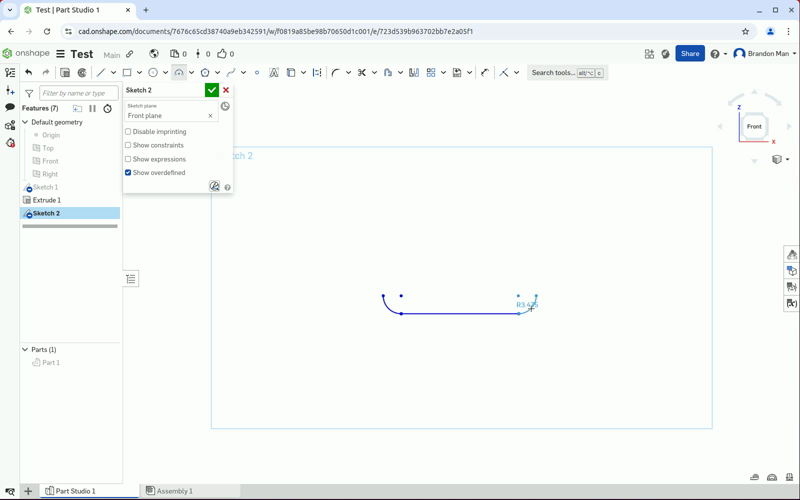
key_up(shift)
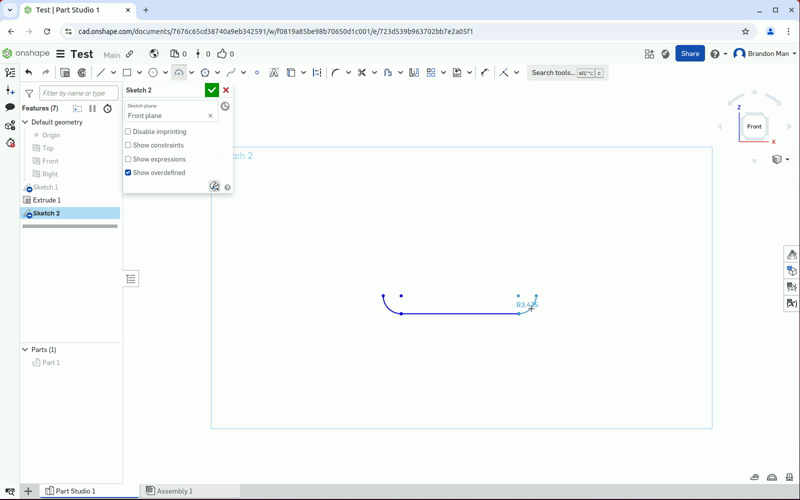
key(esc)
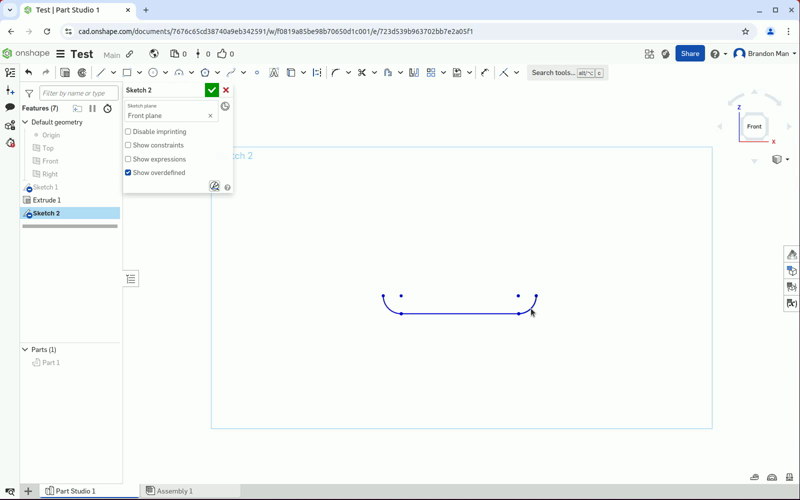
key(l)
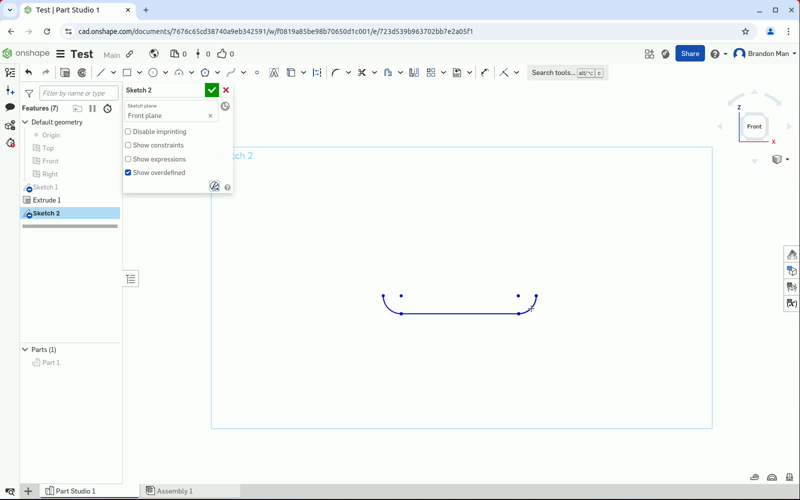
mouse_move(536, 295)
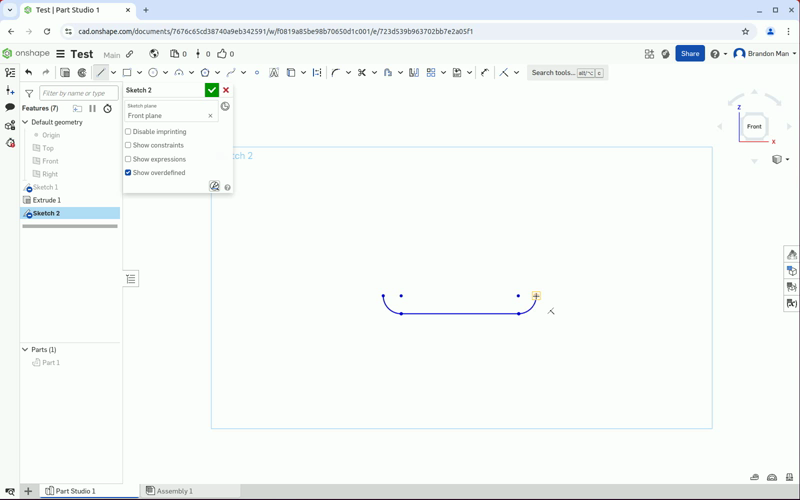
click(536, 295)
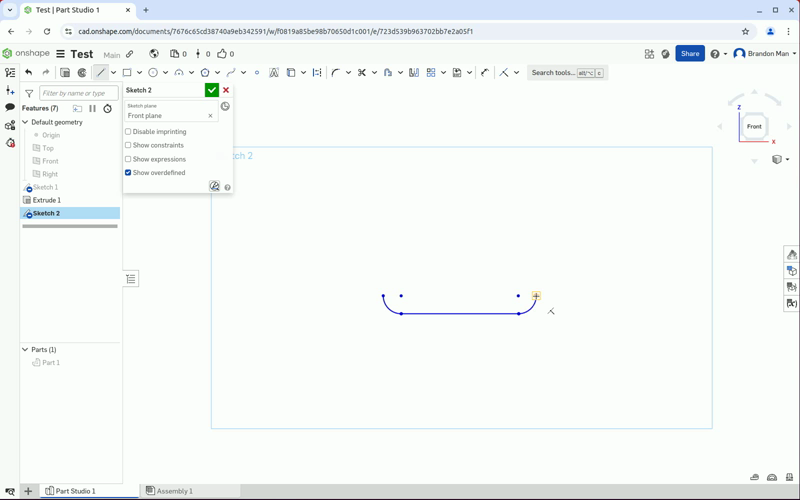
key_down(shift)
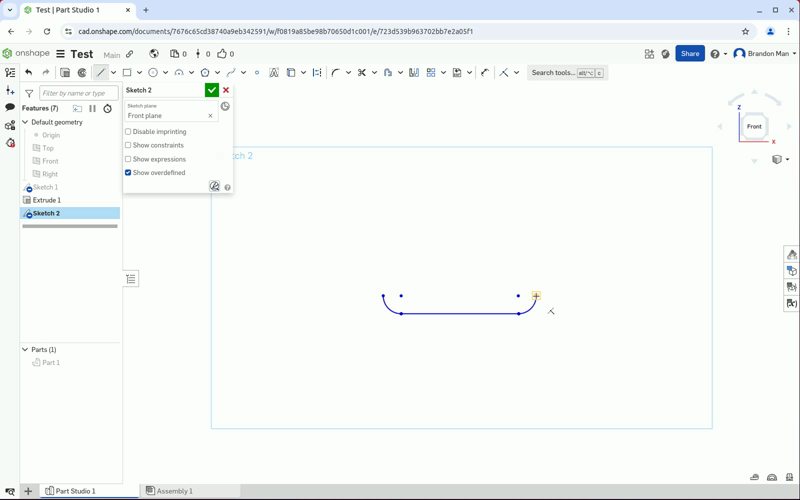
mouse_move(566, 295)
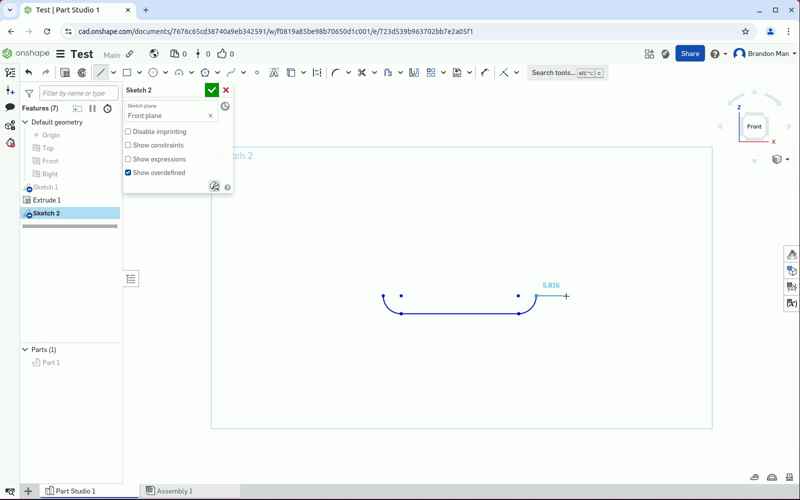
mouse_move(536, 252)
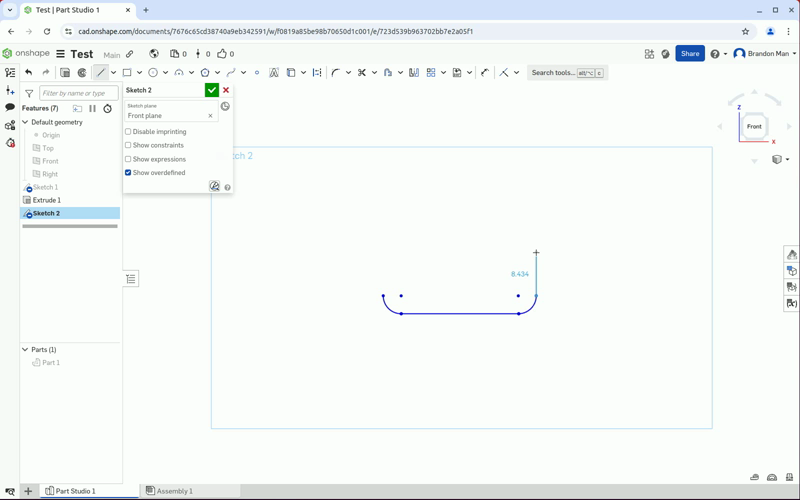
click(536, 252)
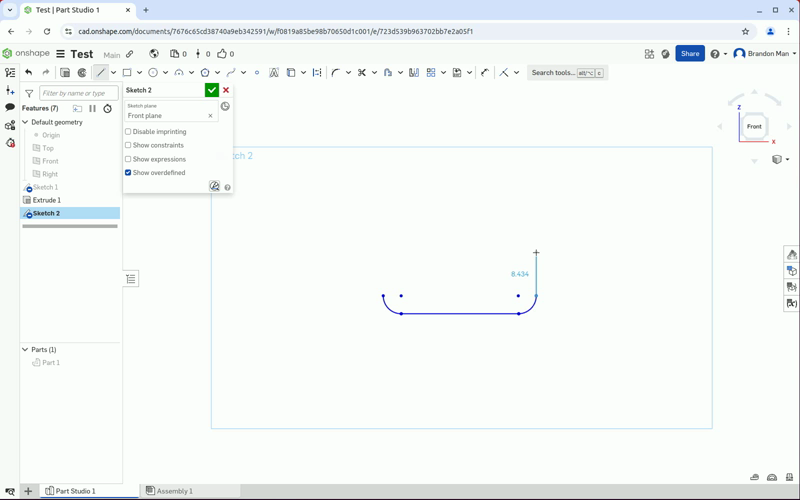
key_up(shift)
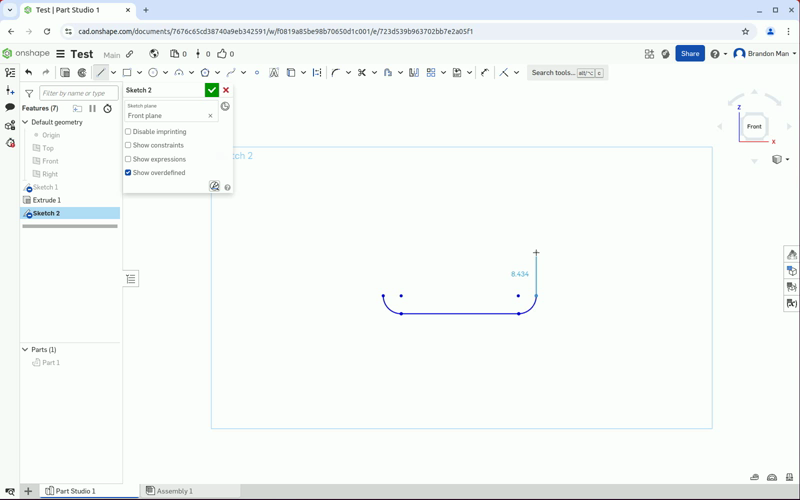
key_down(shift)
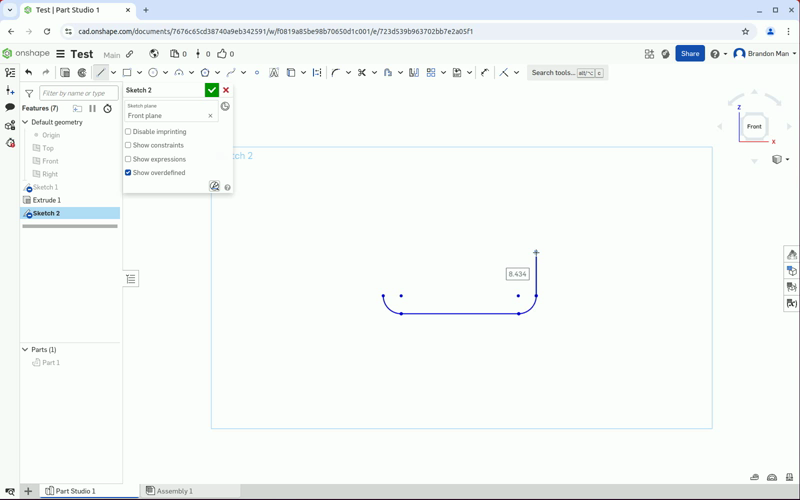
mouse_move(566, 252)
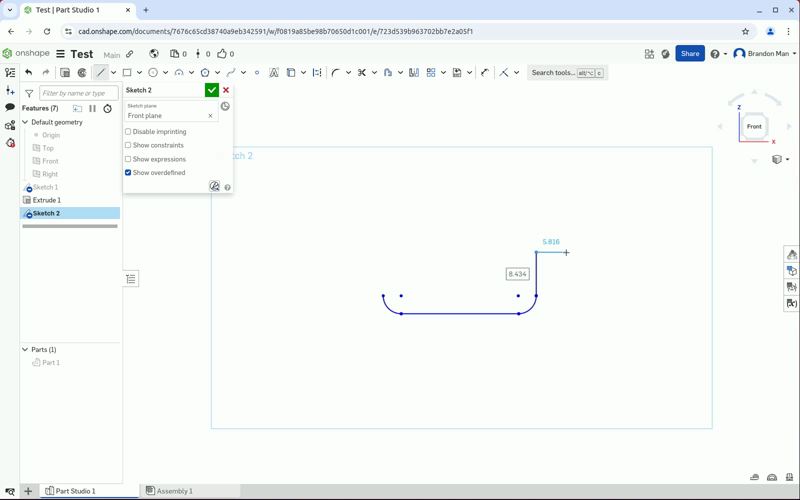
mouse_move(522, 252)
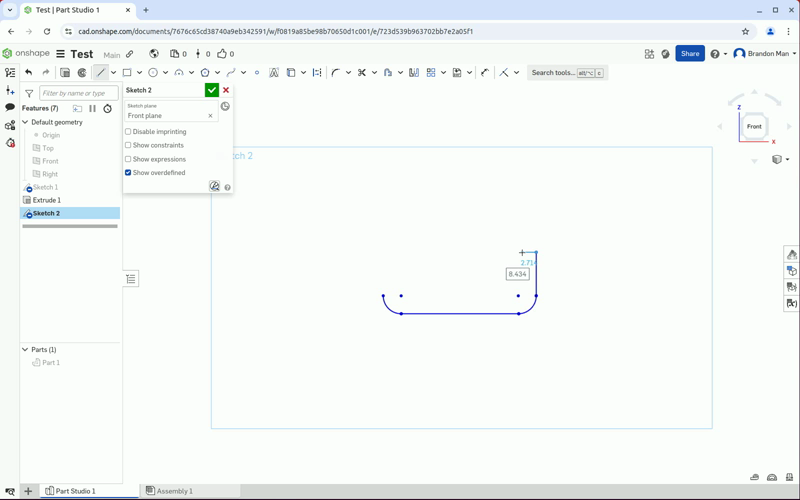
click(522, 252)
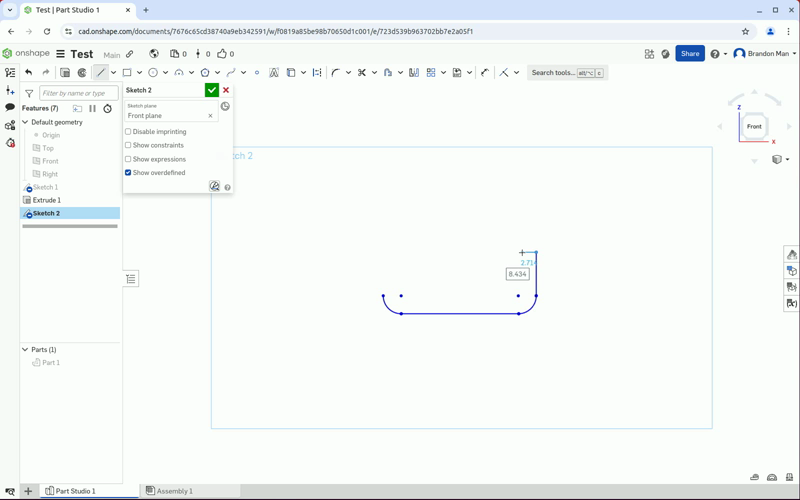
key_up(shift)
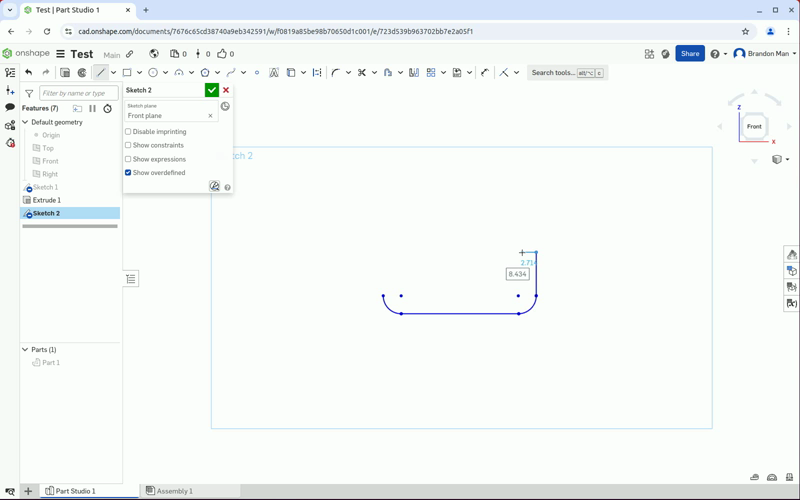
key_down(shift)
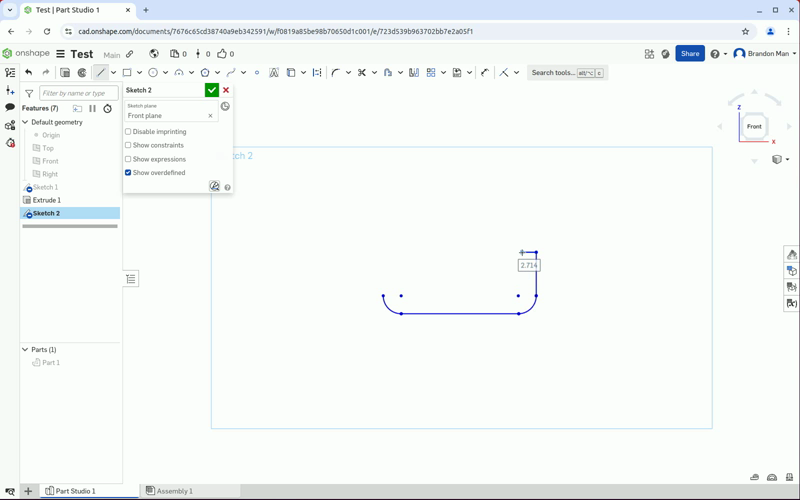
mouse_move(401, 252)
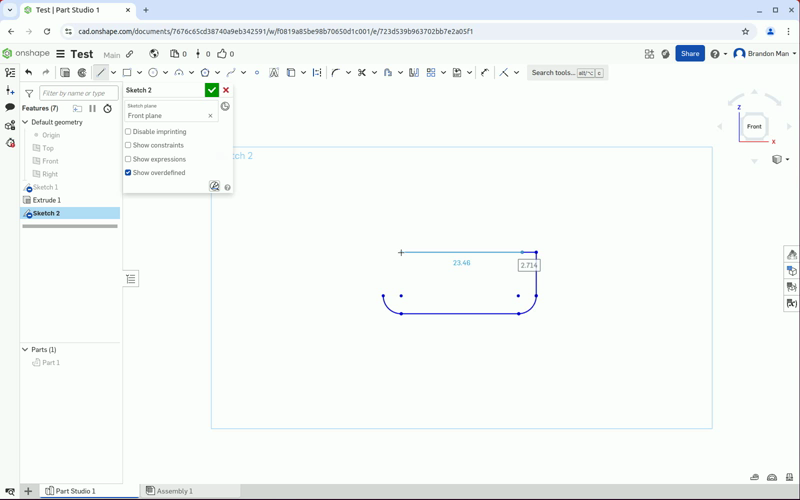
click(401, 252)
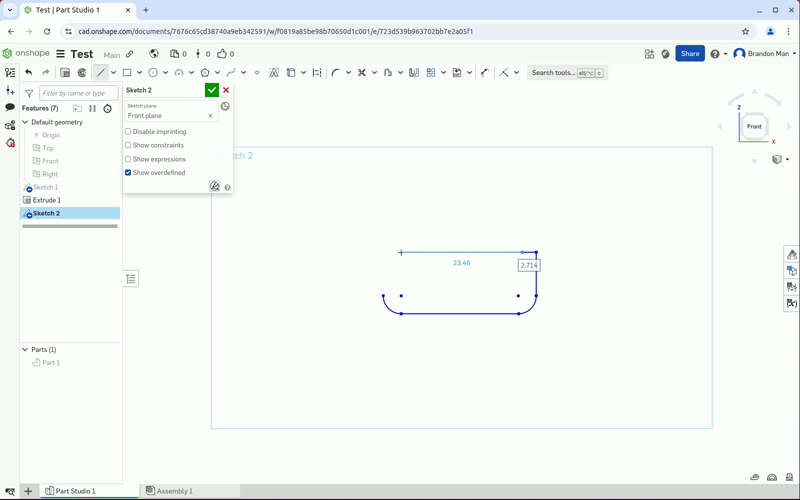
key_up(shift)
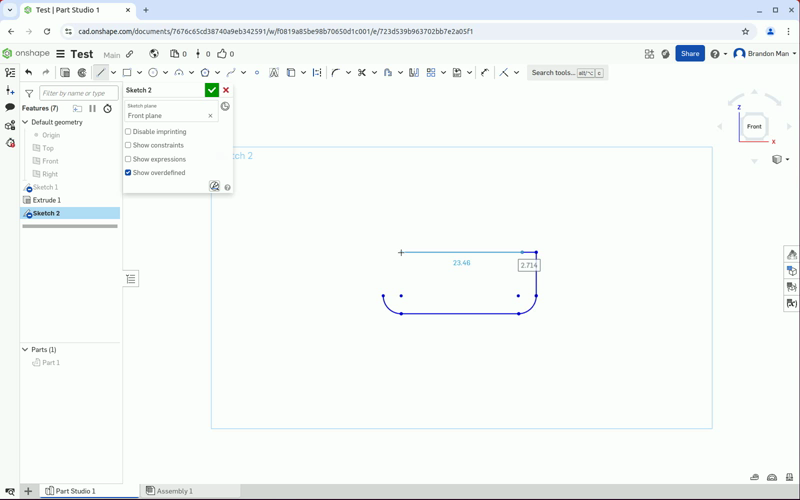
key(esc)
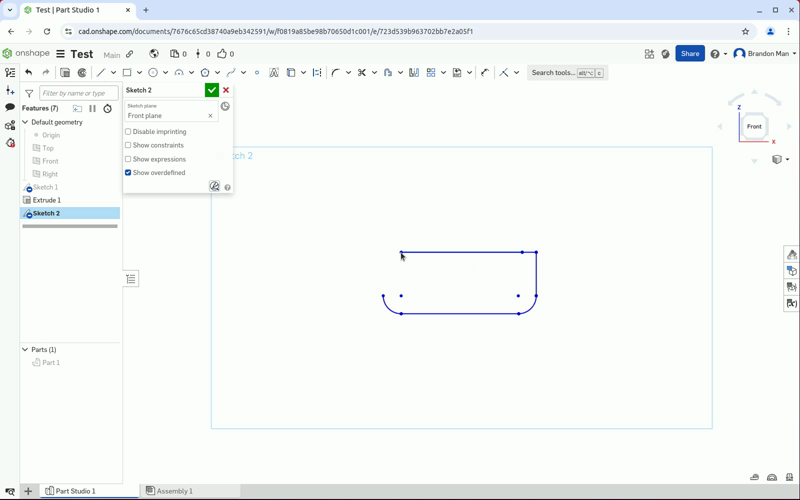
key(a)
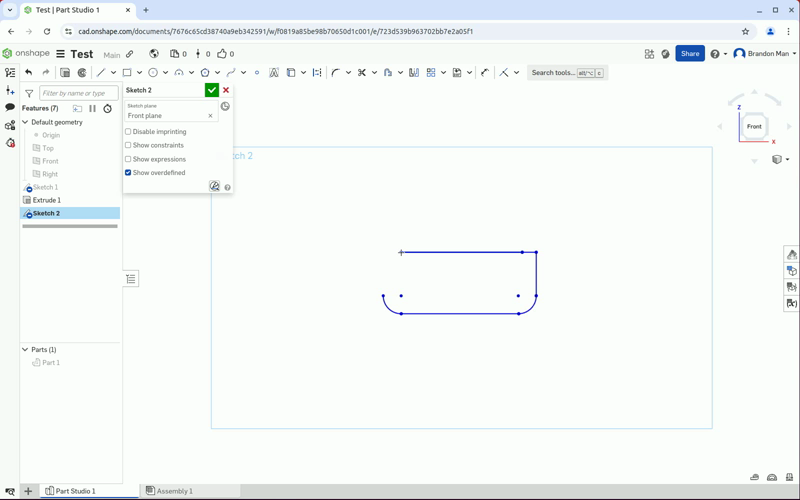
mouse_move(401, 252)
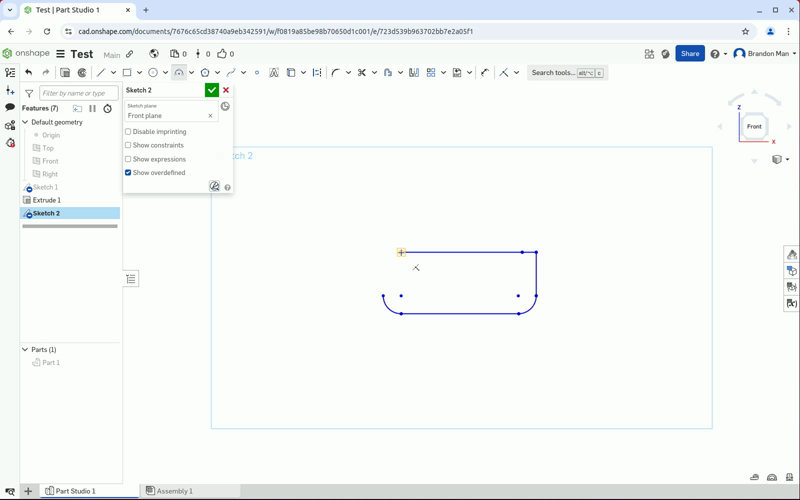
click(401, 252)
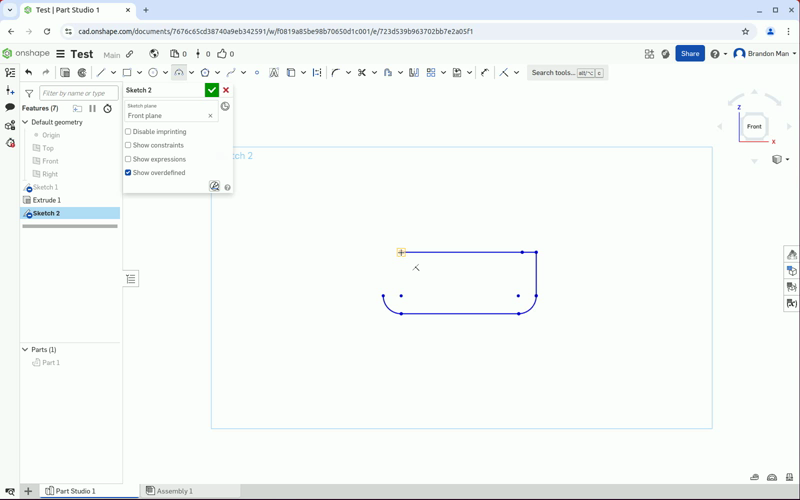
key_down(shift)
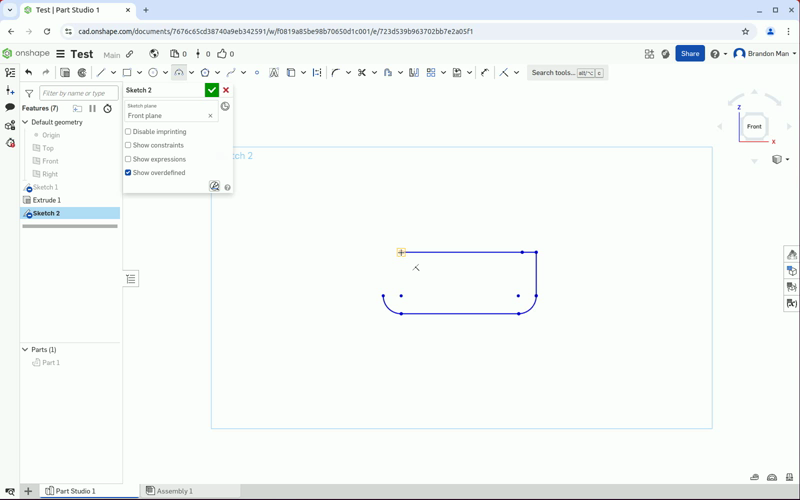
mouse_move(383, 270)
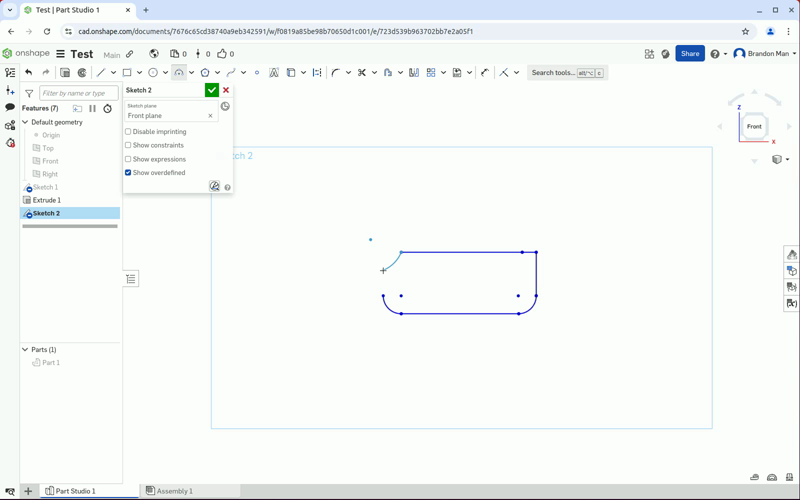
click(383, 270)
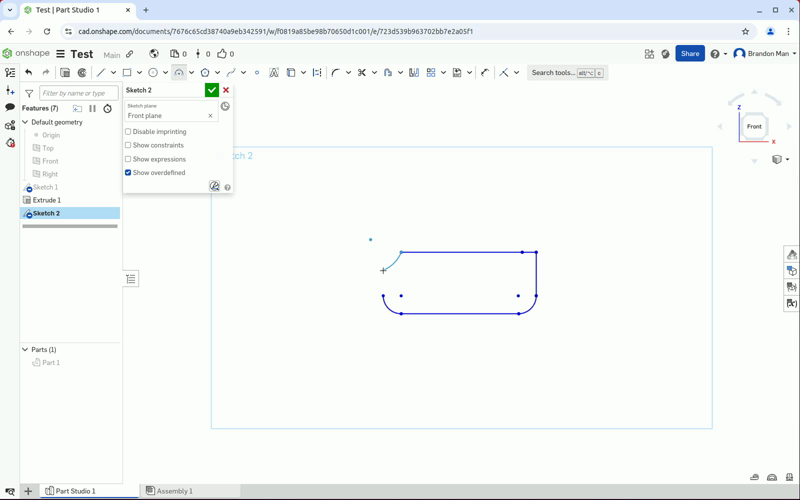
mouse_move(388, 257)
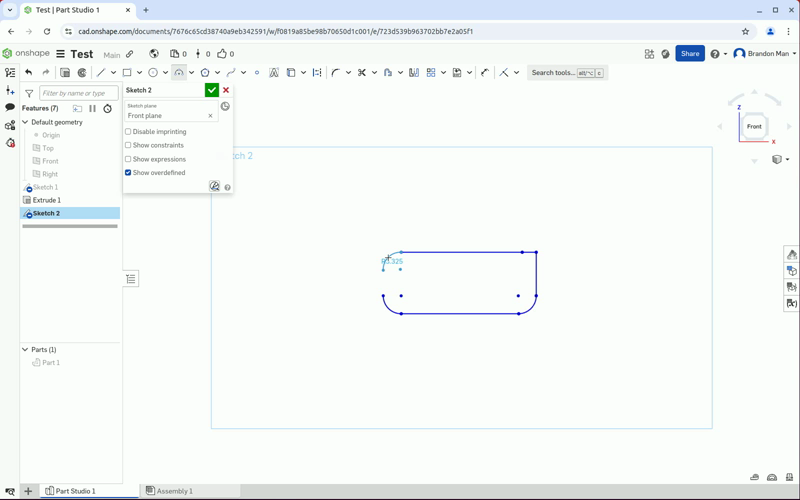
click(388, 257)
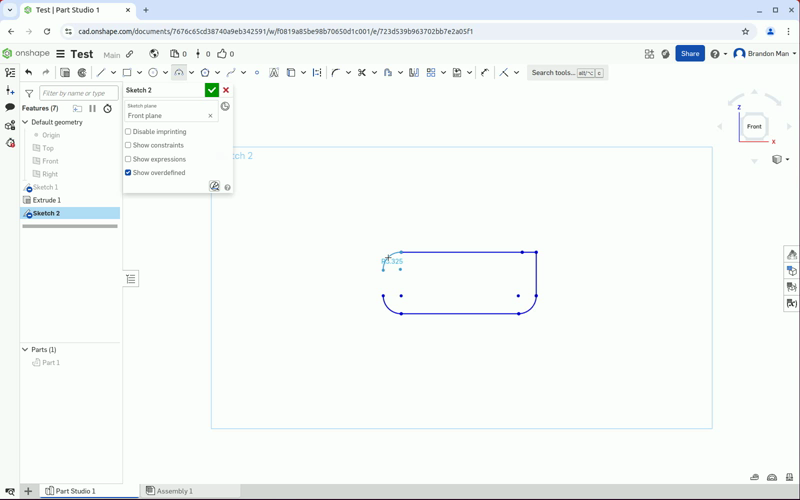
key_up(shift)
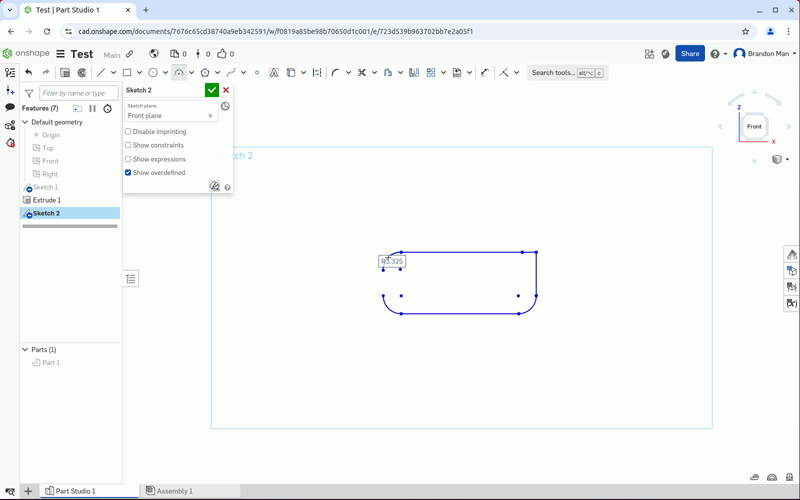
key(esc)
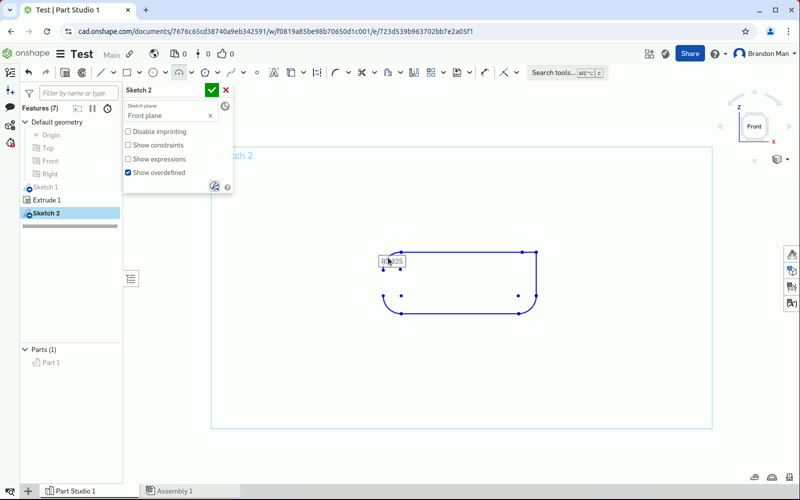
key(l)
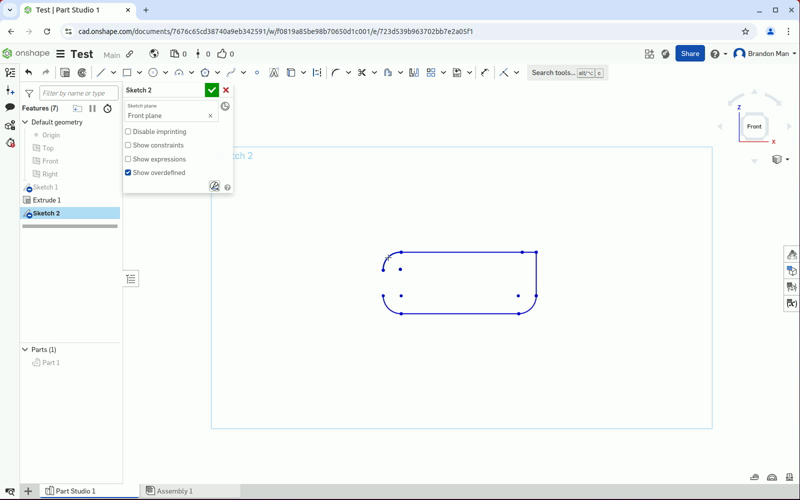
mouse_move(383, 270)
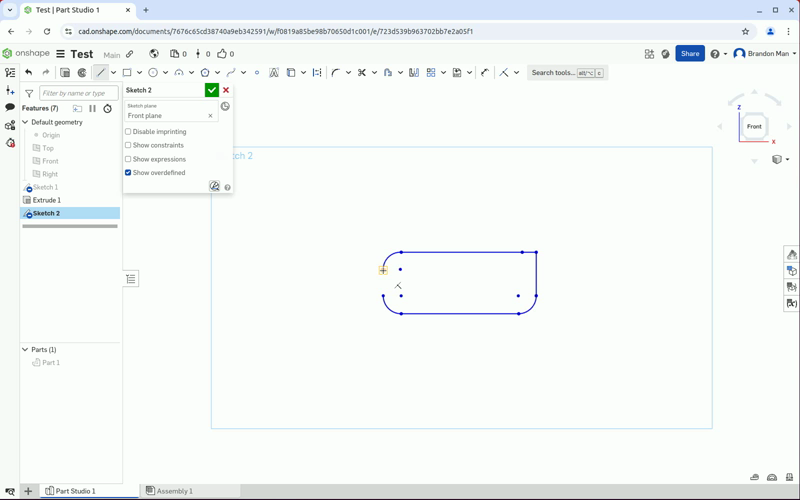
click(383, 270)
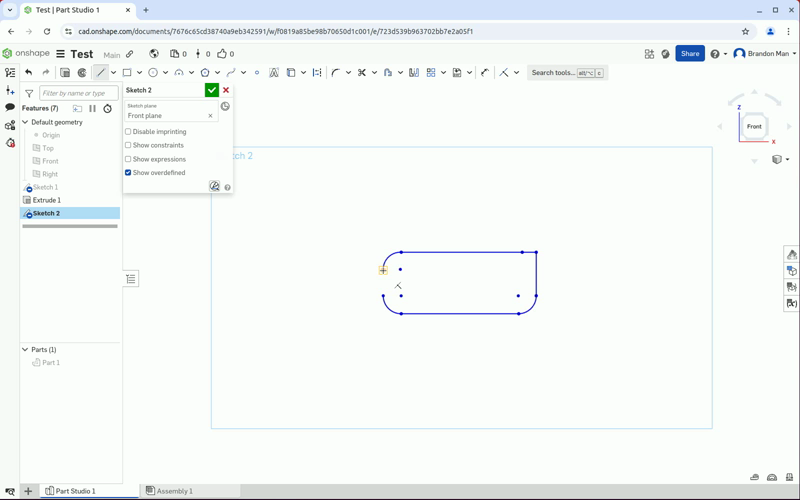
mouse_move(413, 270)
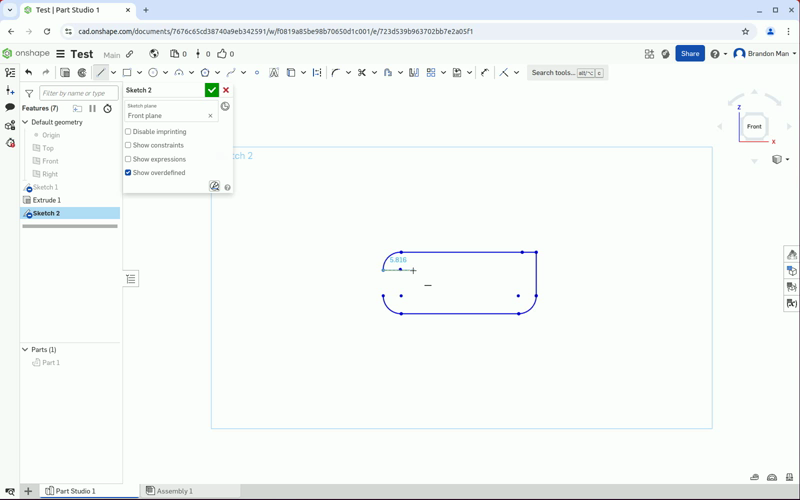
key_down(shift)
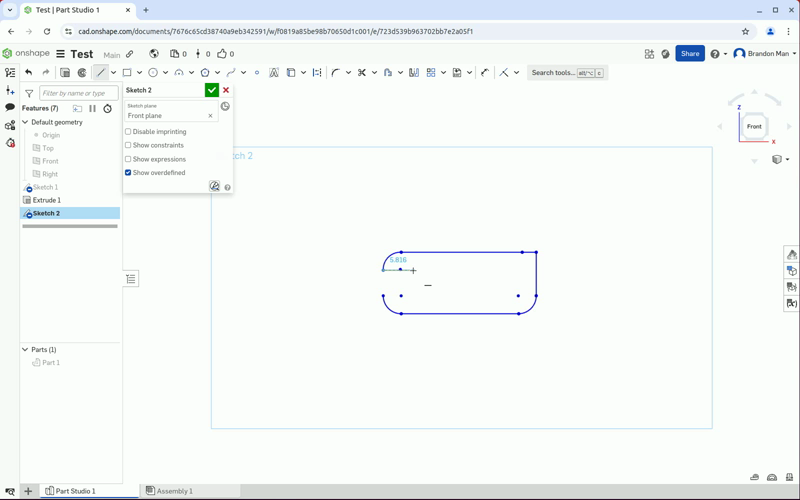
mouse_move(383, 295)
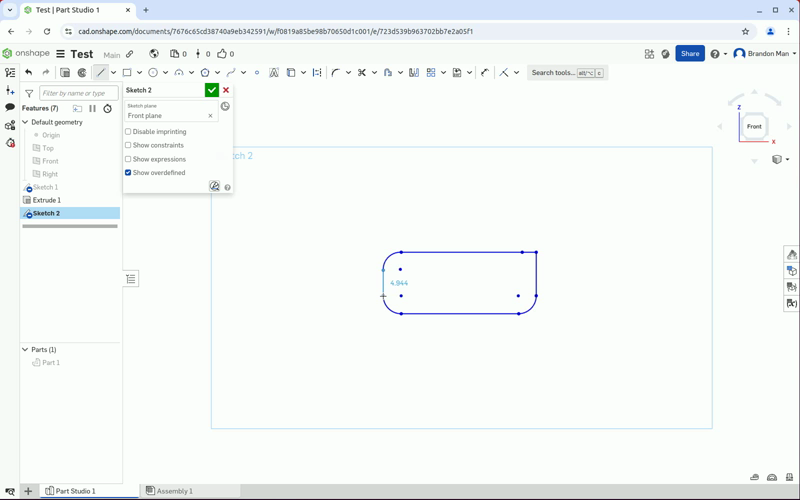
key_up(shift)
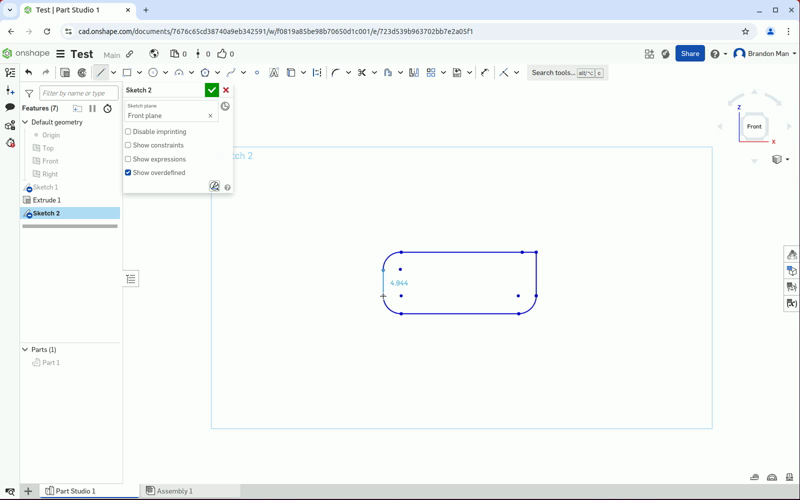
click(383, 295)
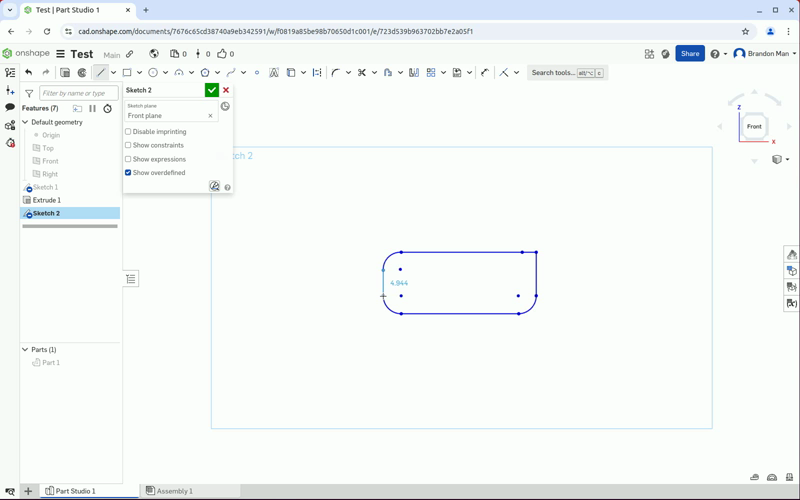
key(esc)
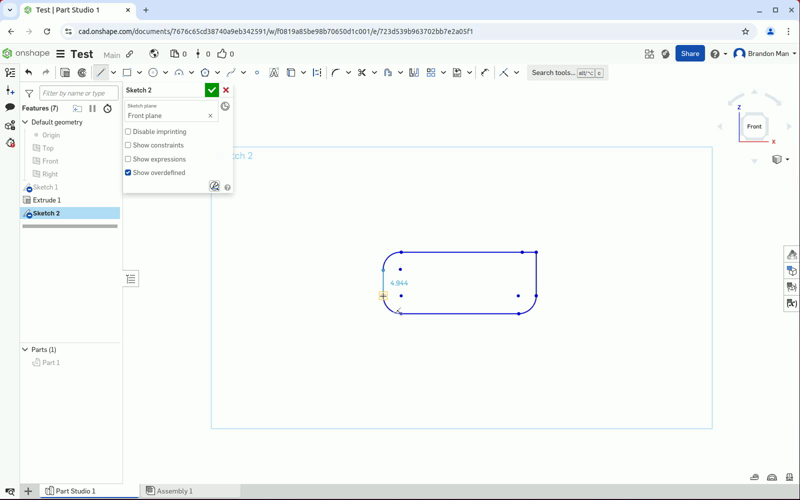
mouse_move(414, 273)
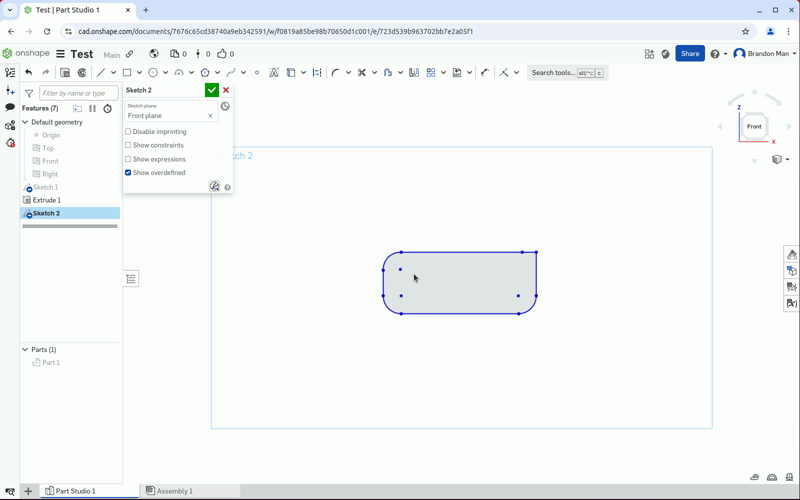
click(414, 273)
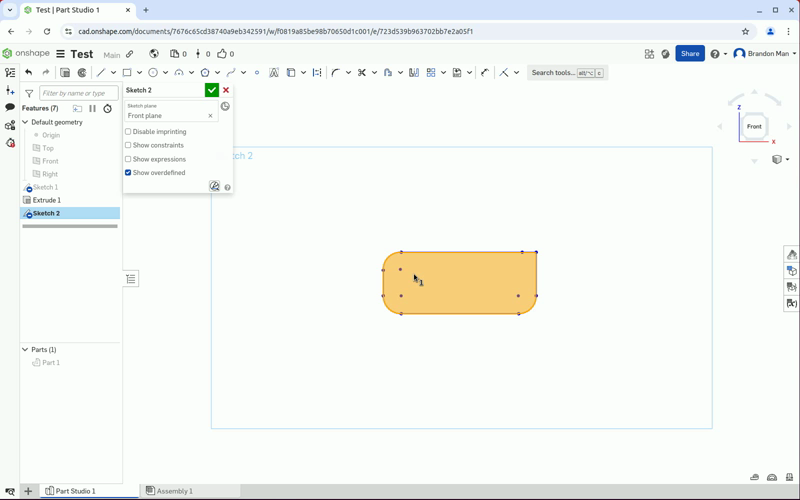
mouse_move(73, 352)
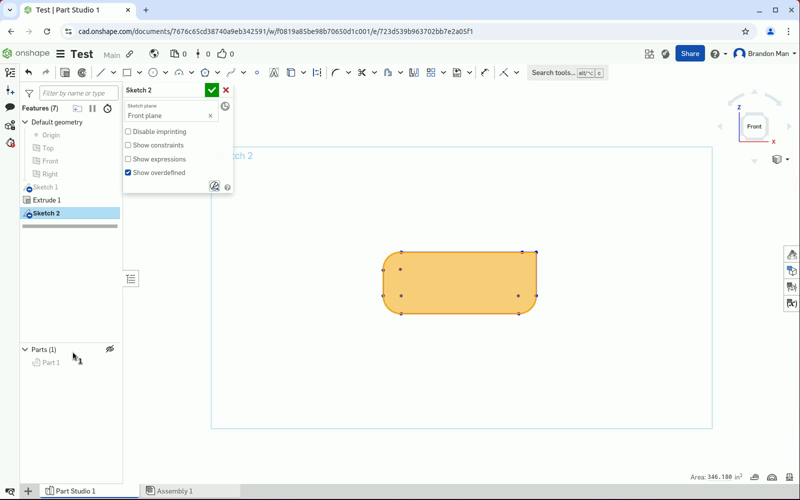
key(shift+y)
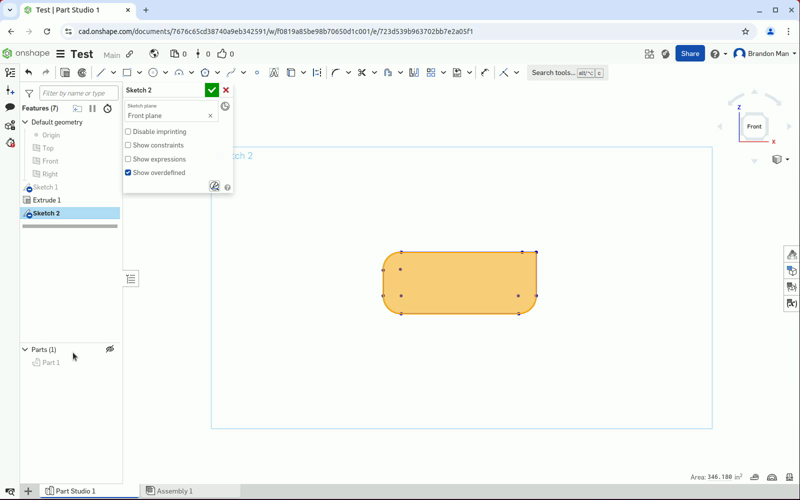
key(shift+e)
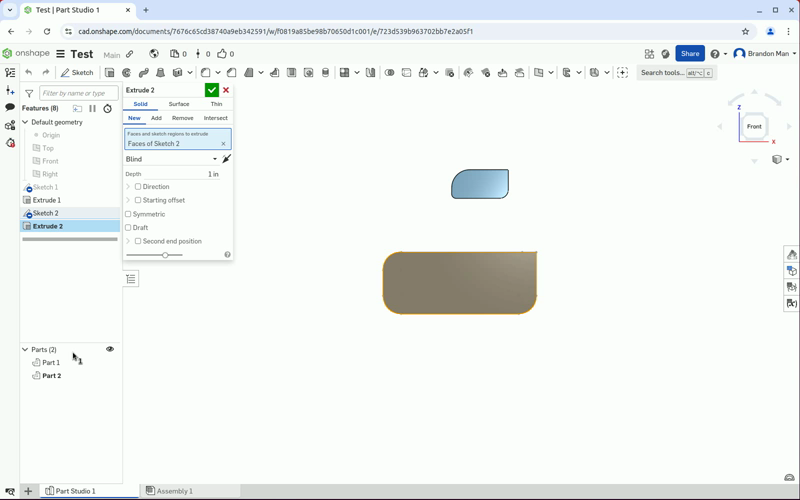
mouse_move(143, 106)
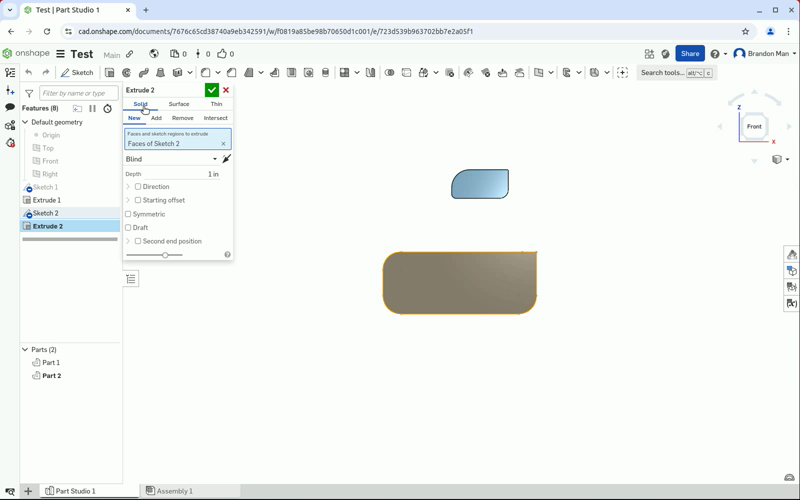
click(143, 106)
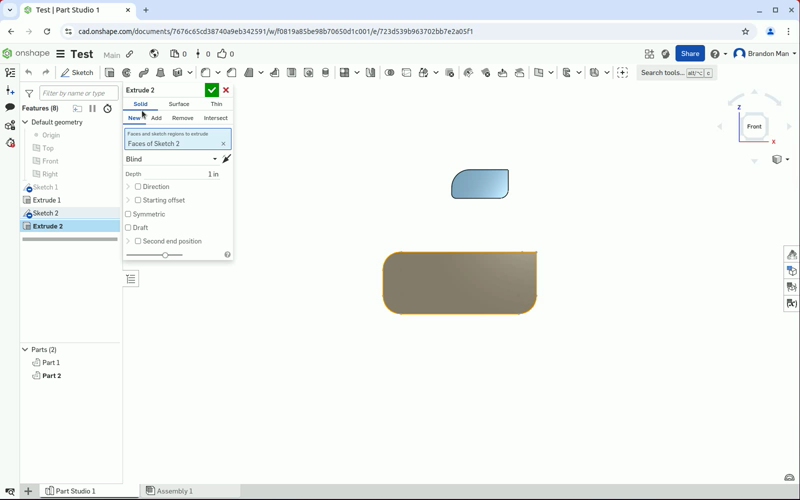
mouse_move(137, 120)
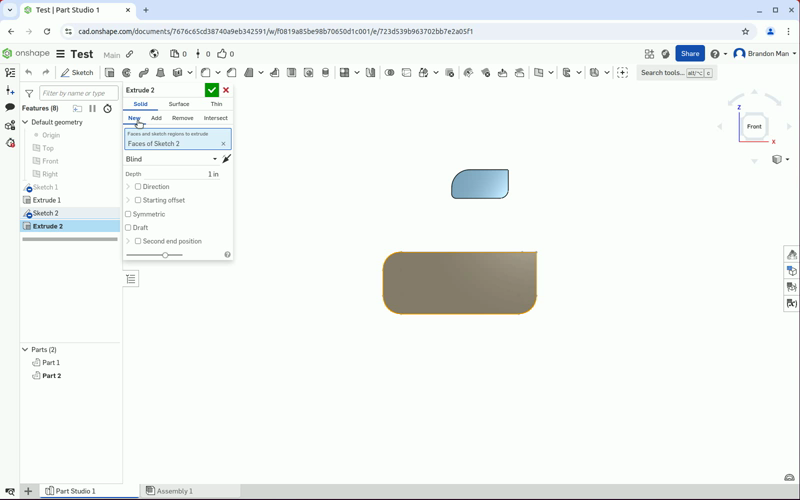
click(137, 120)
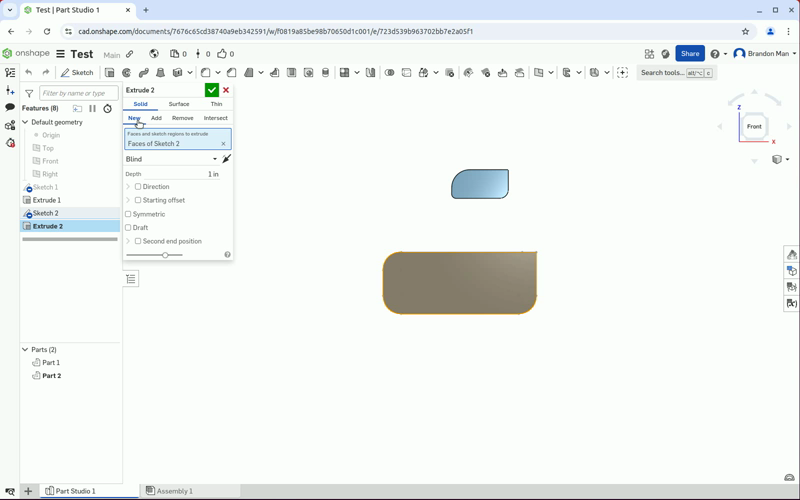
key(tab, 4)
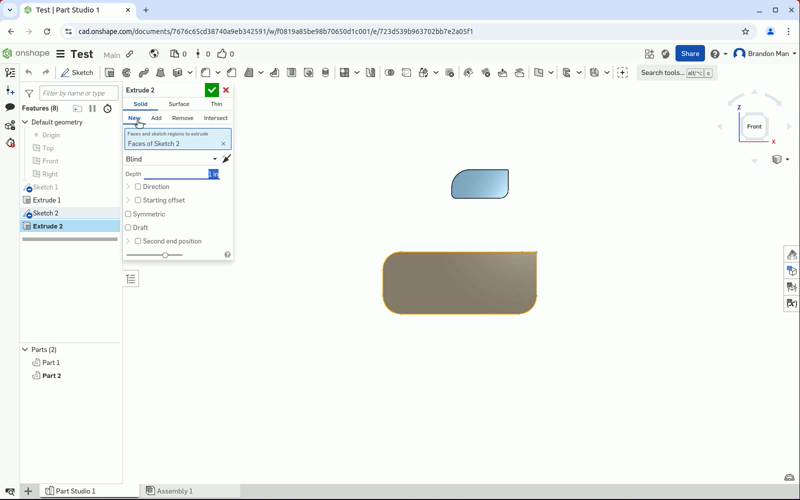
text(28.886)
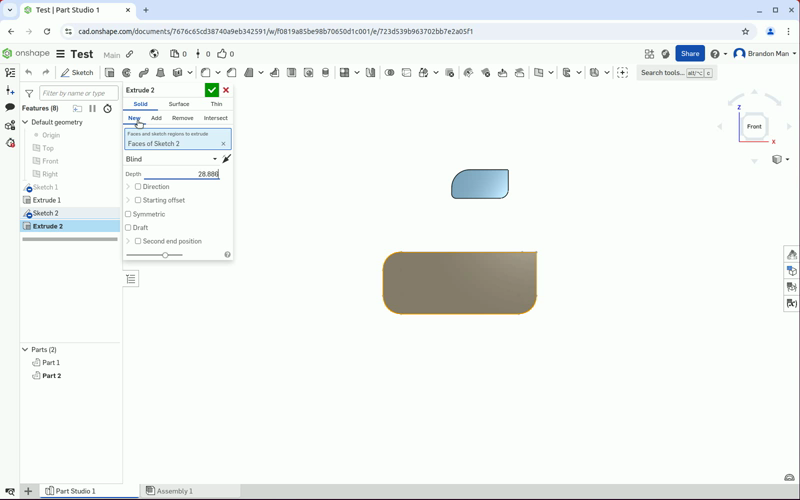
key(tab, 3)
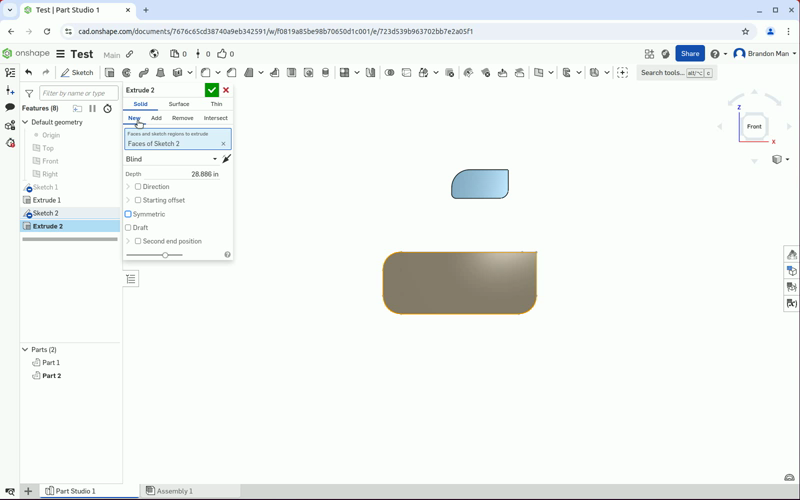
key(space)
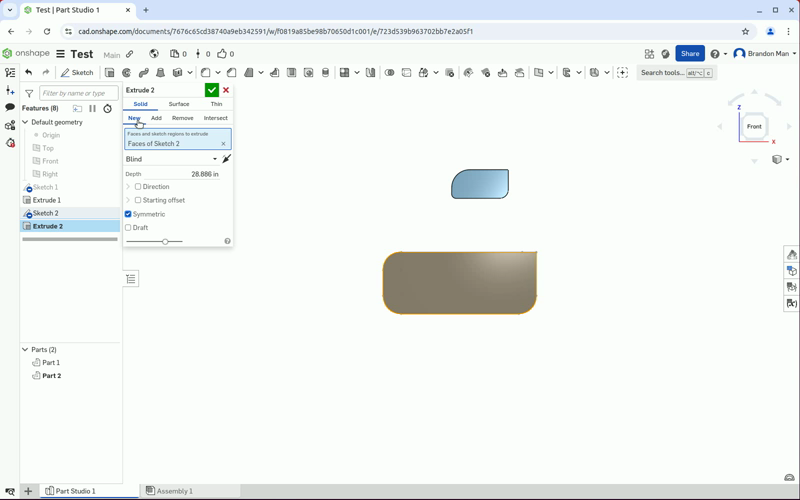
key(enter)
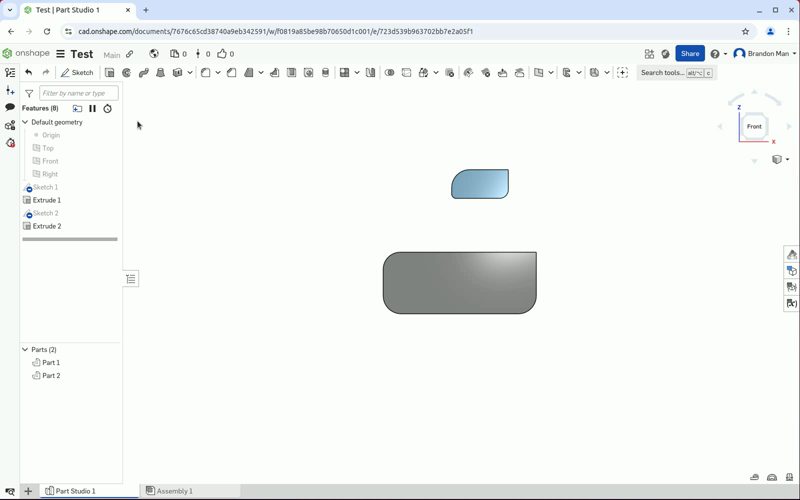
key(shift+h)
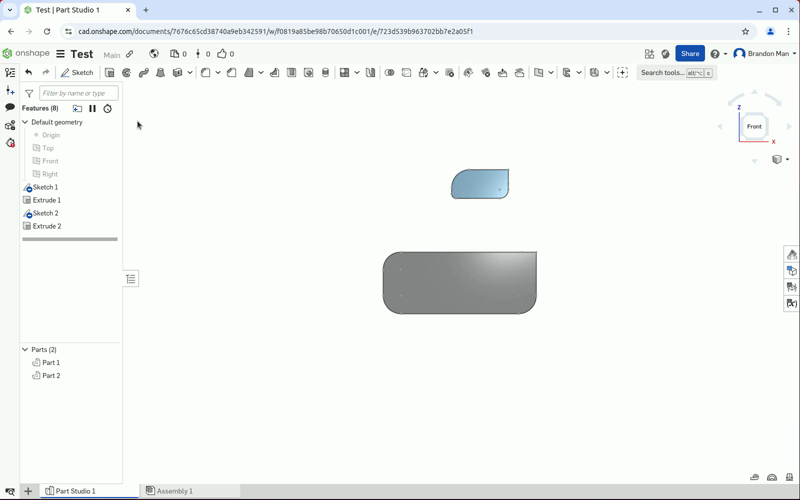
key(shift+h)
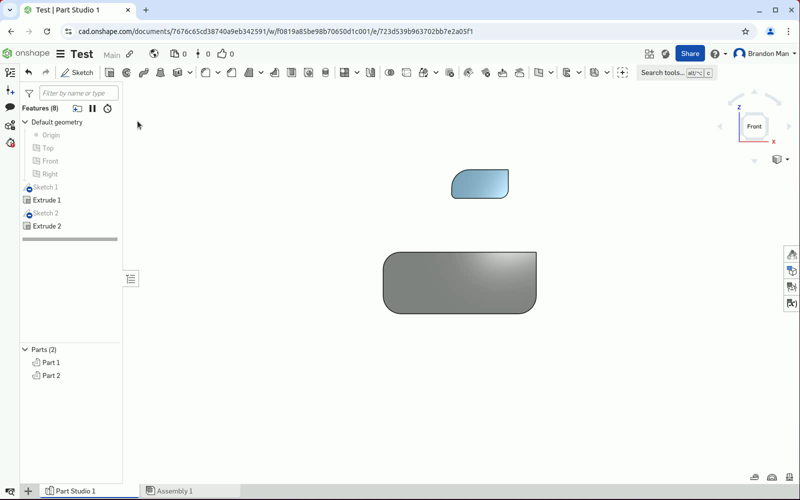
mouse_move(73, 189)
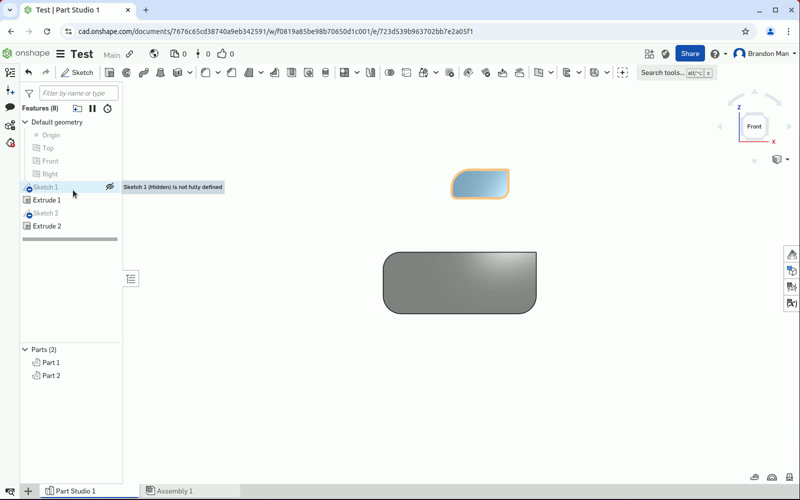
click(73, 189)
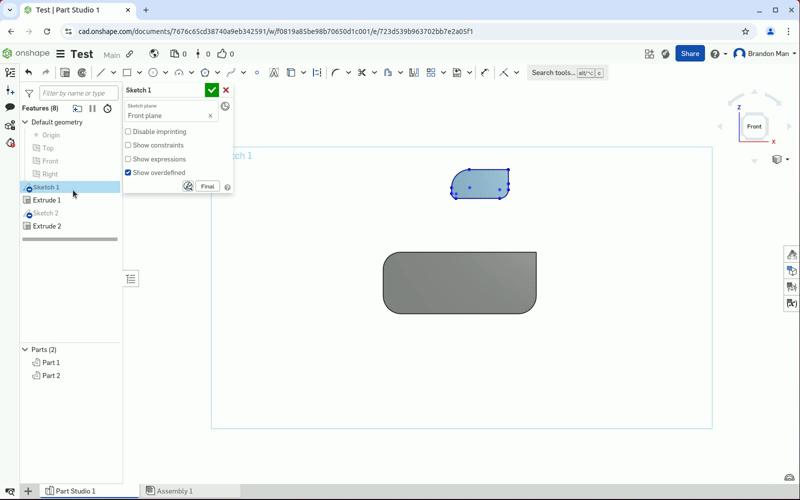
mouse_move(229, 92)
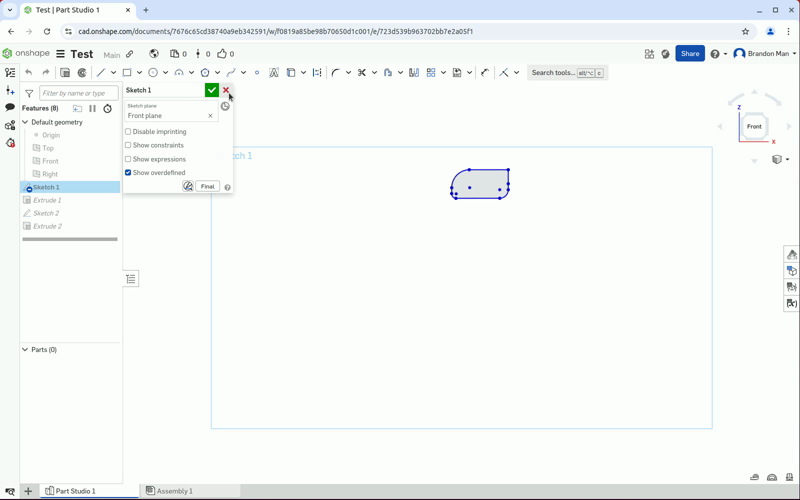
click(229, 92)
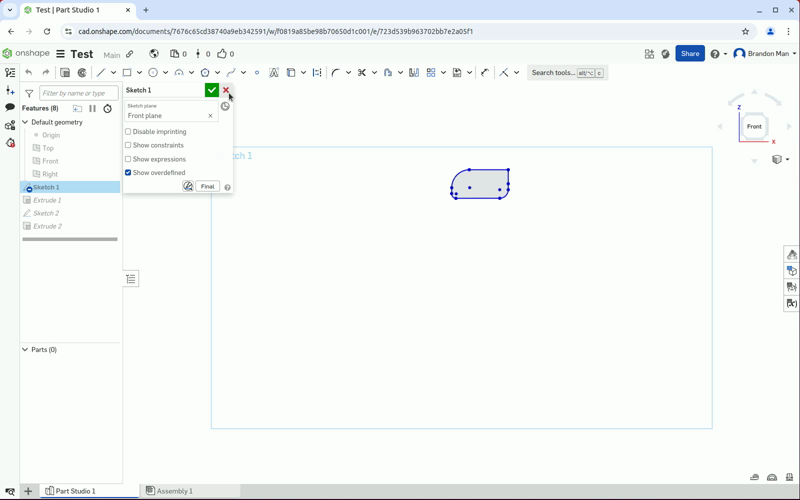
key(shift+s)
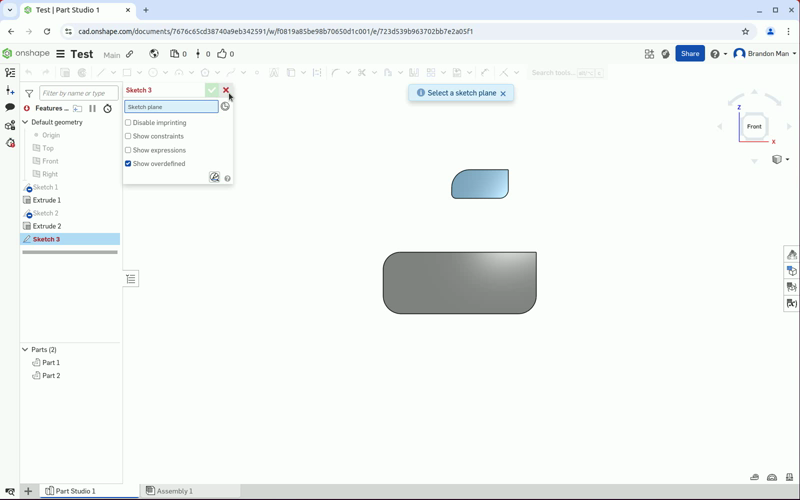
mouse_move(73, 163)
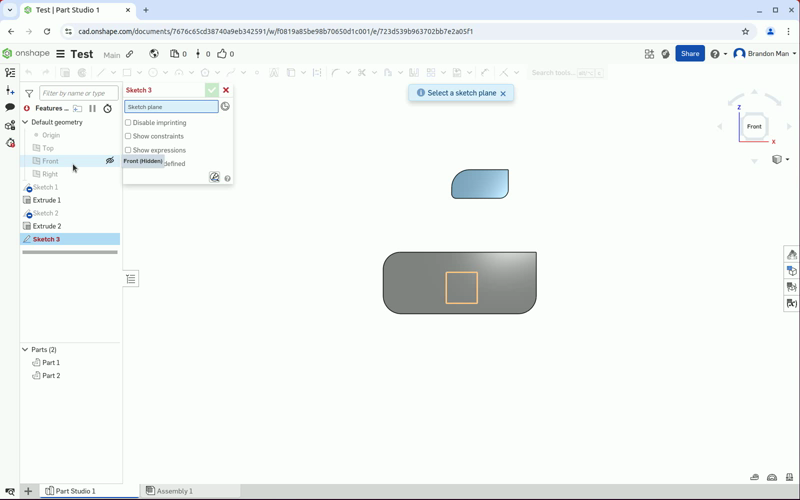
click(73, 163)
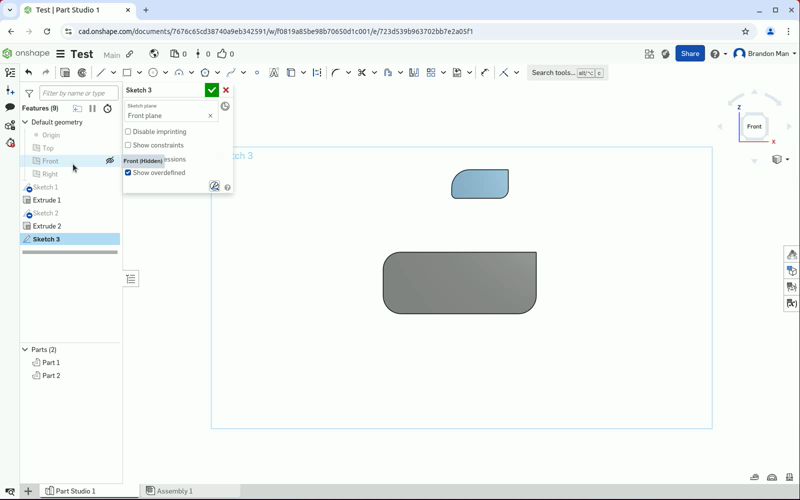
mouse_move(73, 352)
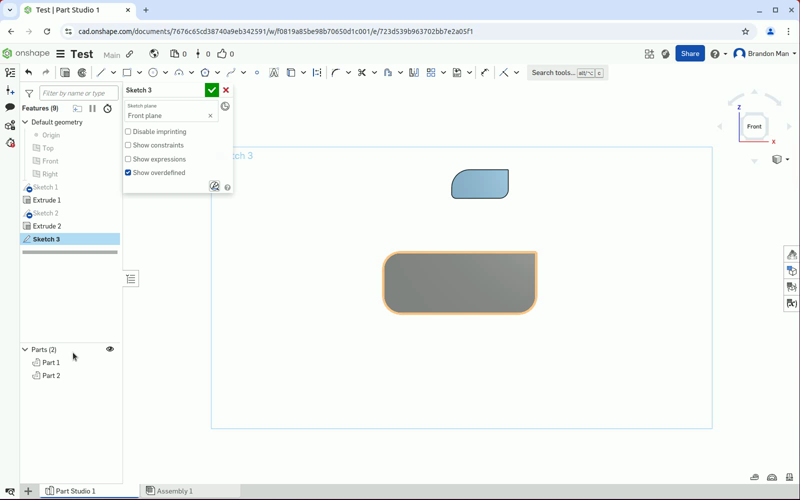
key(y)
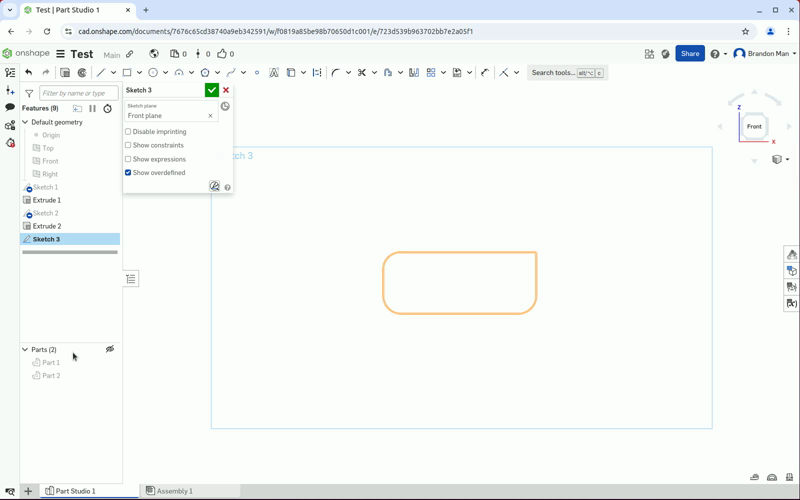
key(l)
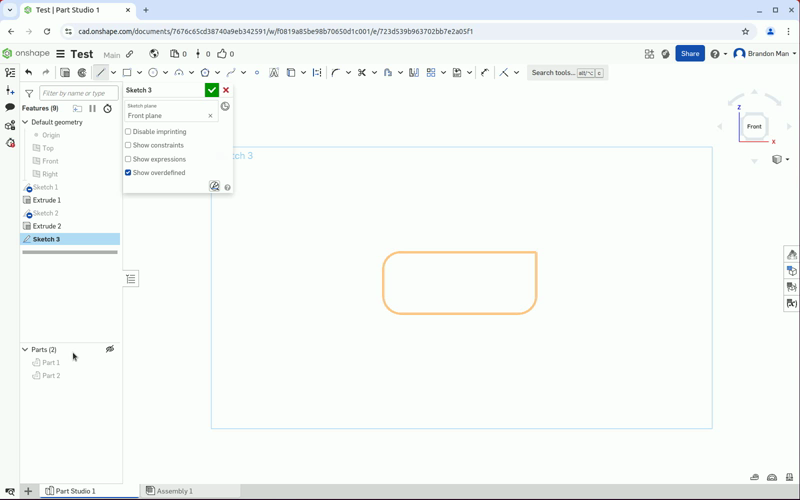
key_down(shift)
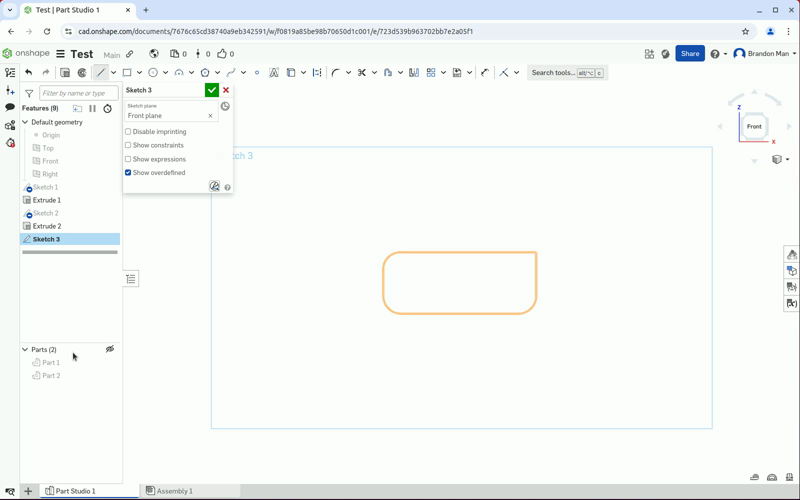
mouse_move(507, 184)
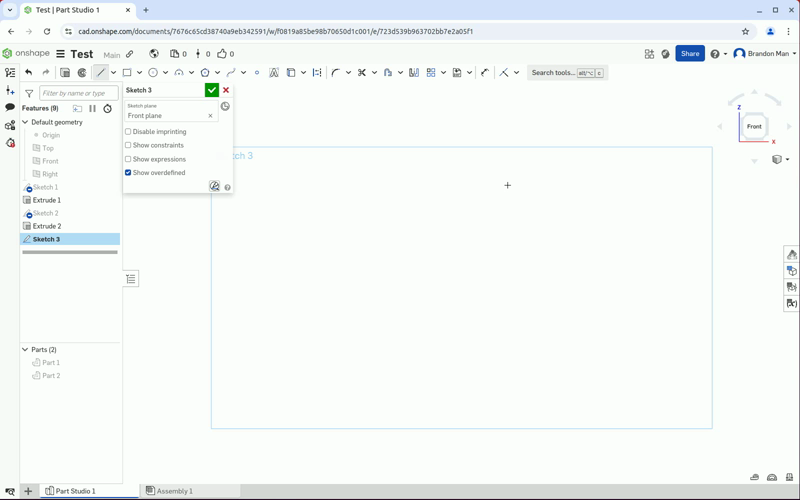
click(507, 184)
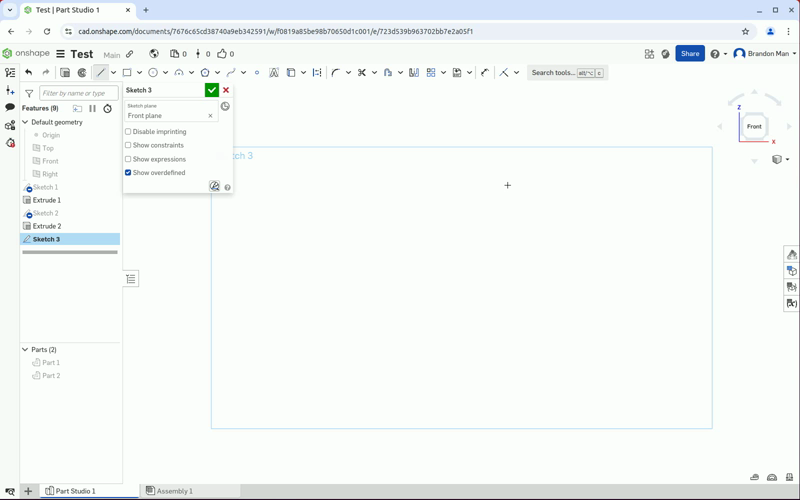
key_up(shift)
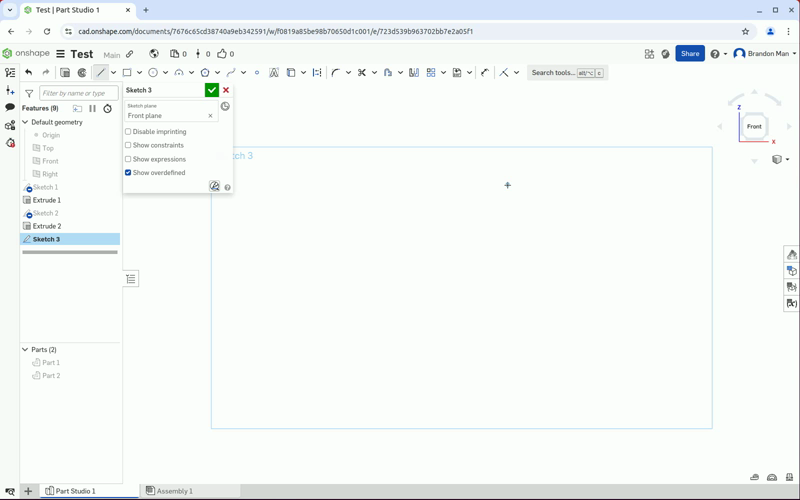
key_down(shift)
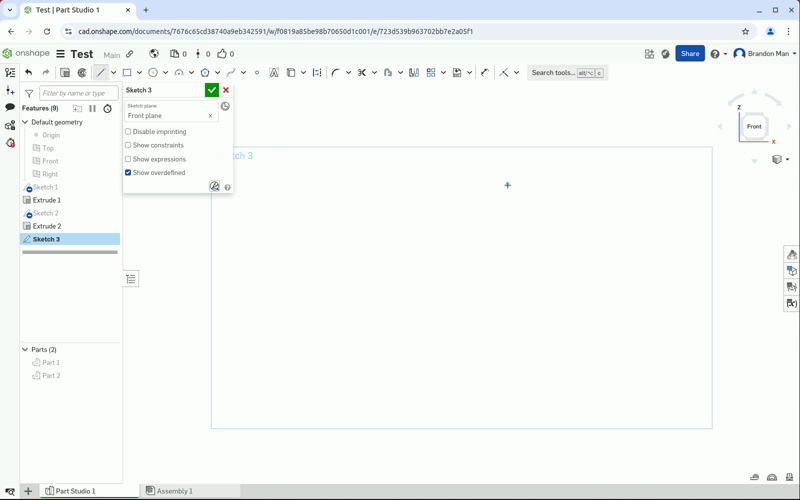
mouse_move(537, 184)
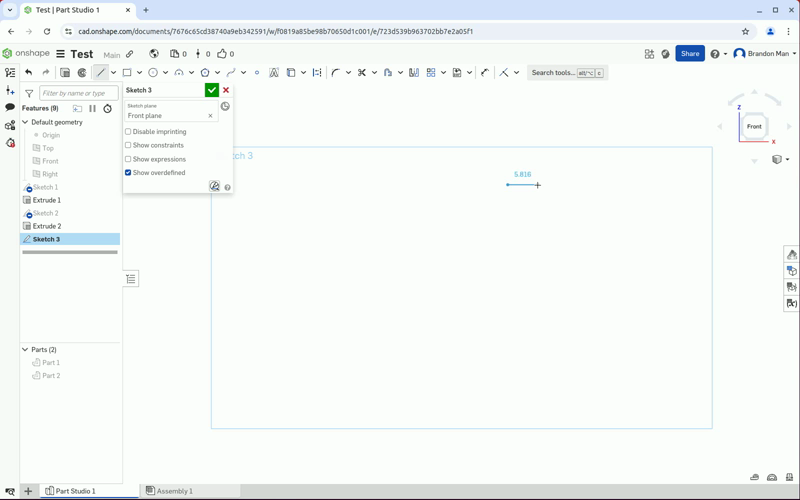
mouse_move(514, 184)
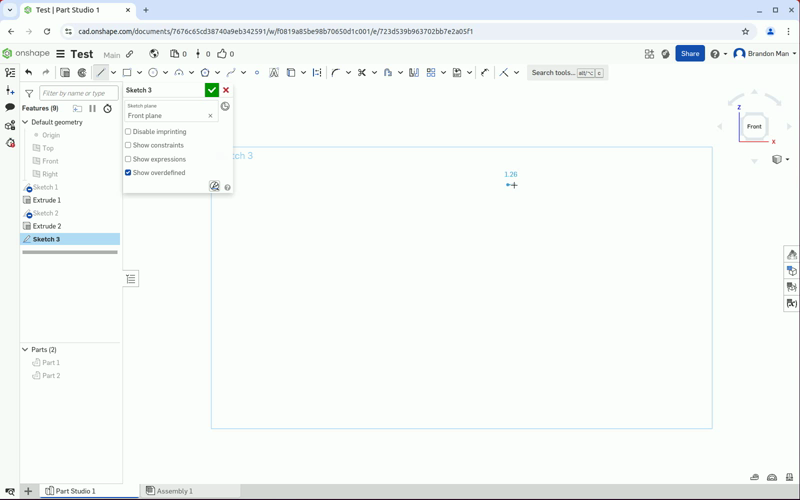
scroll(6)
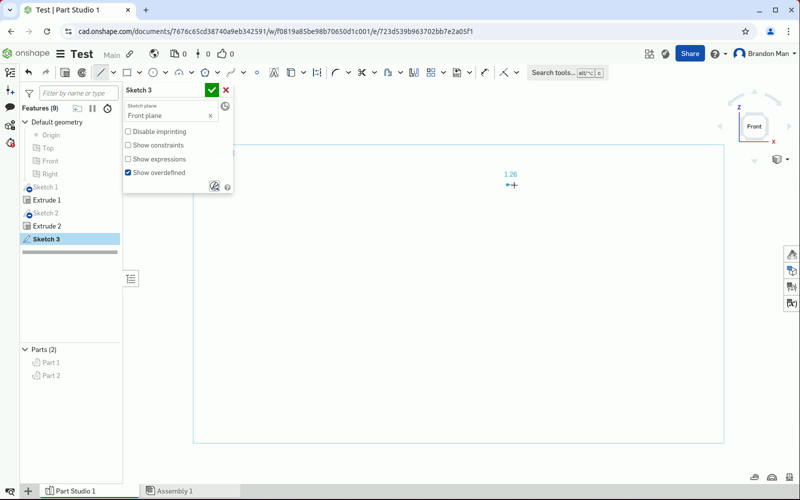
scroll(6)
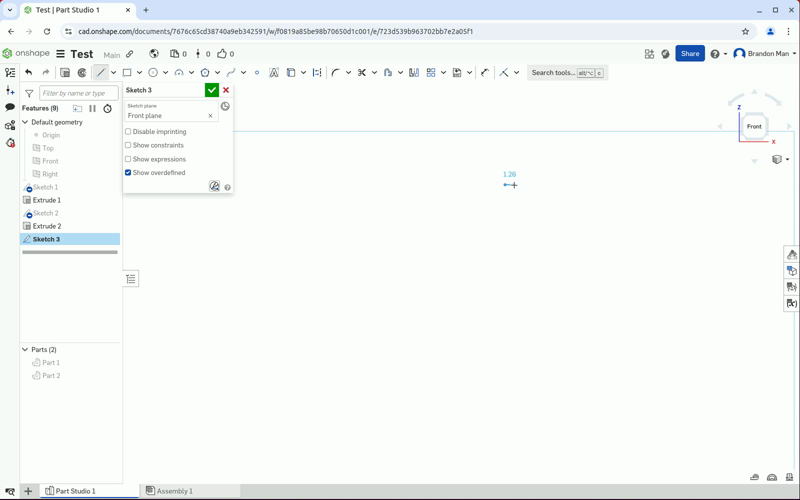
scroll(6)
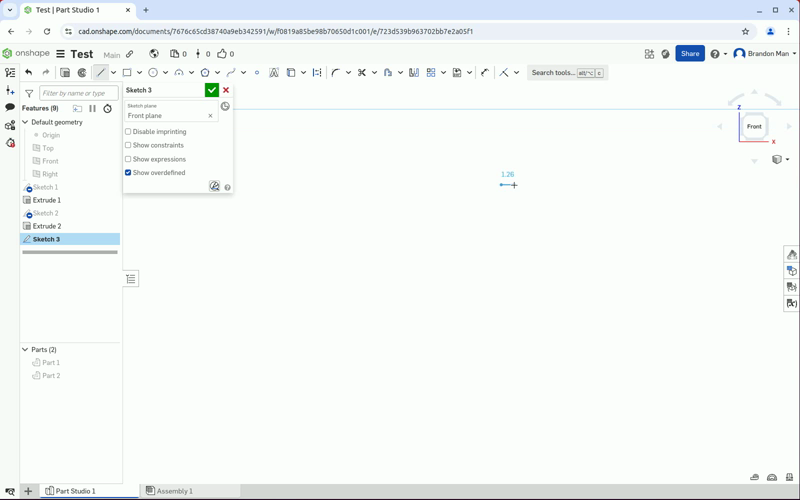
scroll(6)
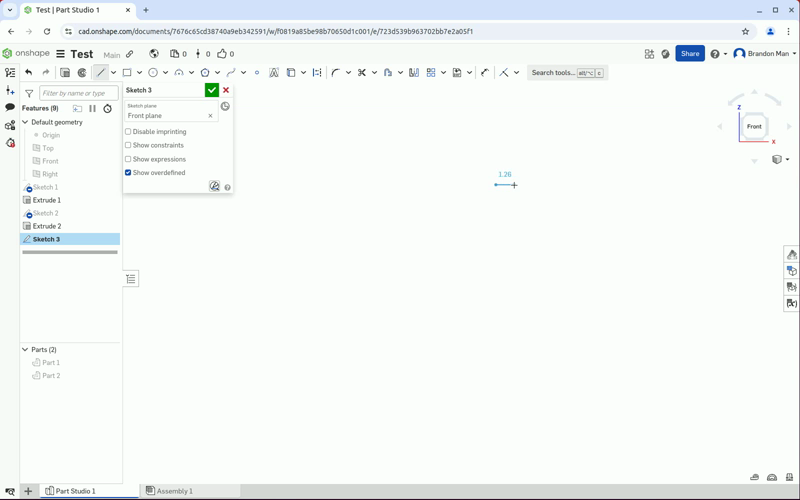
scroll(6)
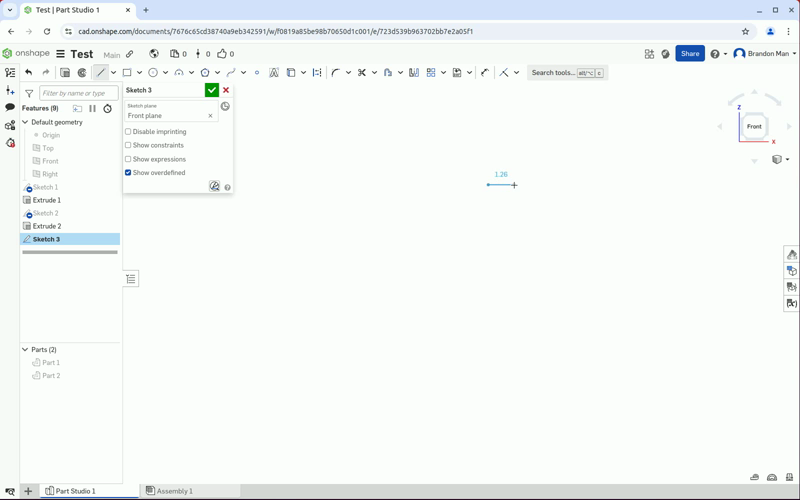
scroll(6)
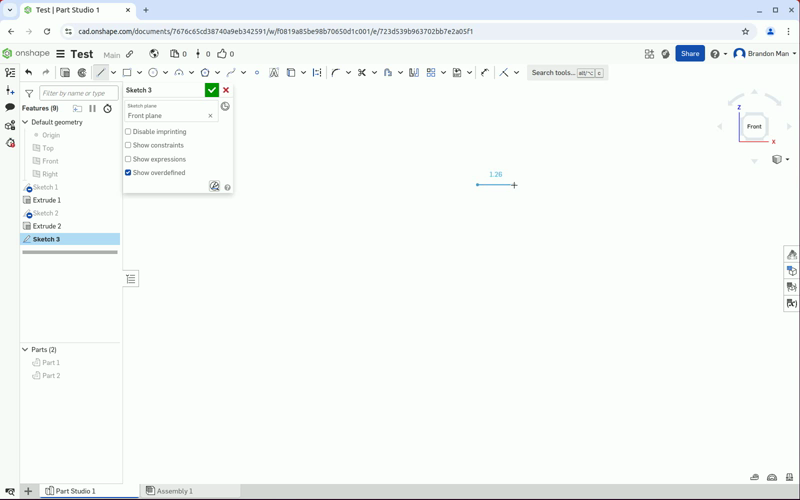
scroll(6)
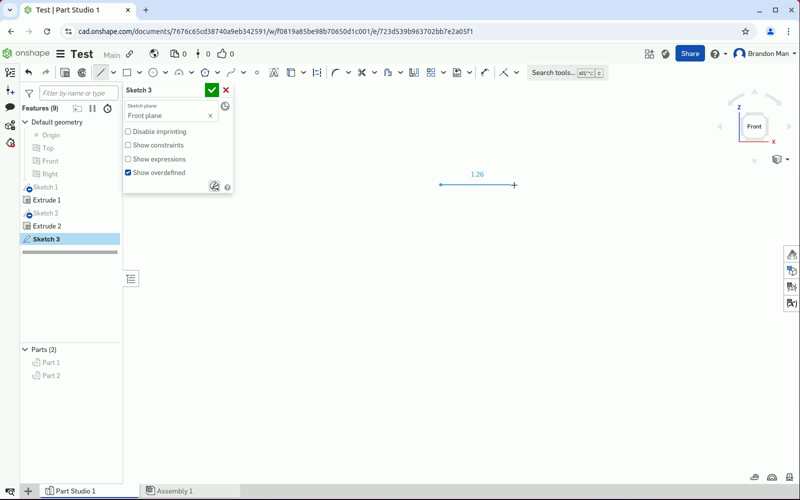
click(514, 184)
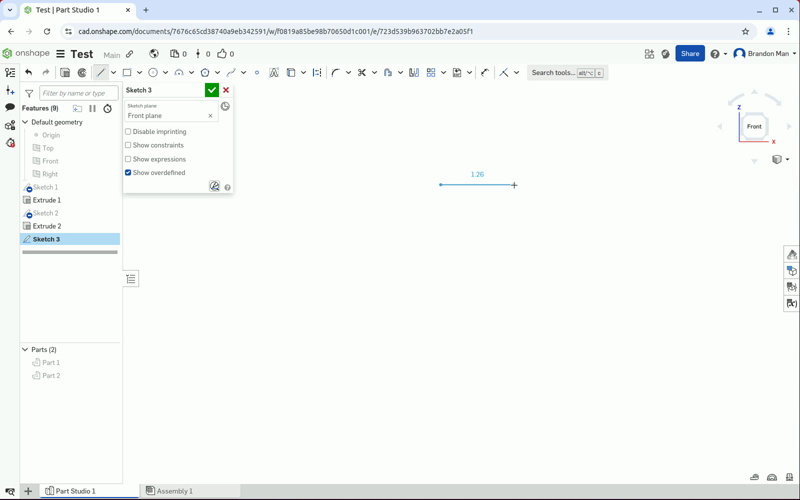
scroll(-6)
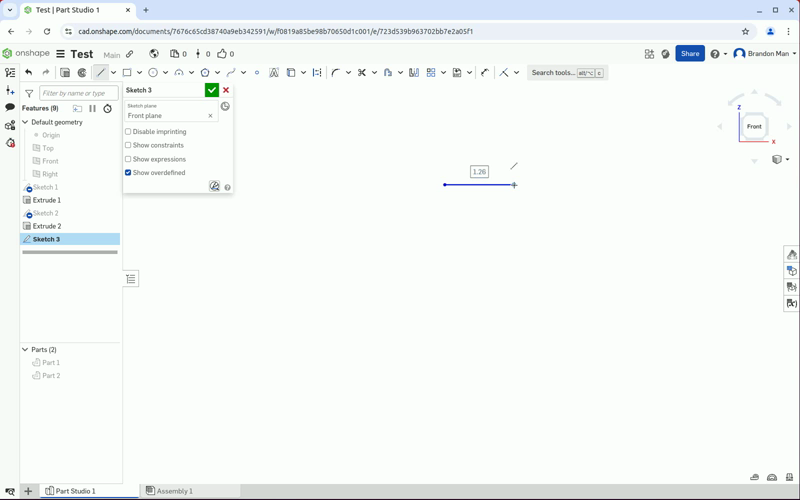
scroll(-6)
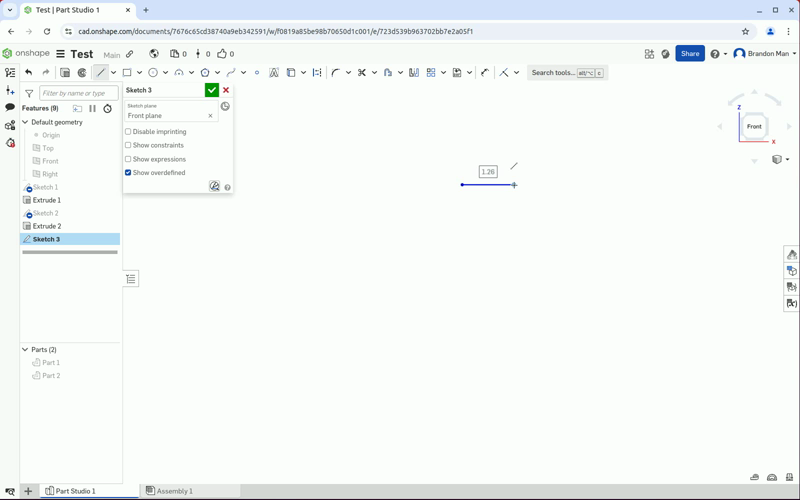
scroll(-6)
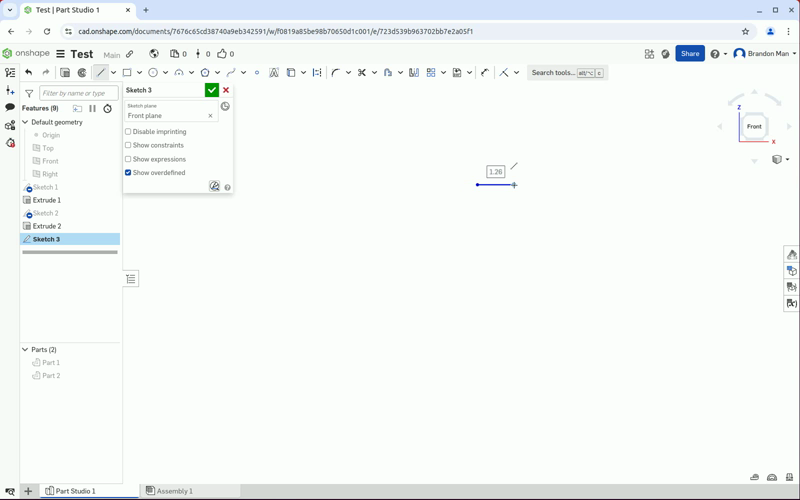
scroll(-6)
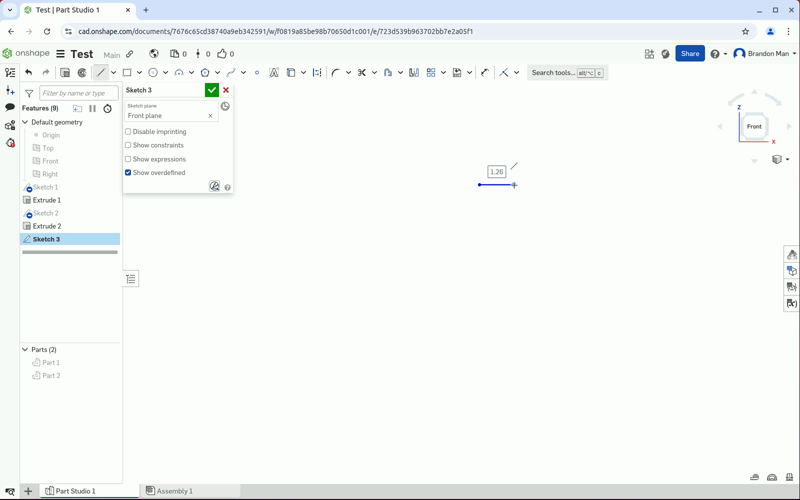
scroll(-6)
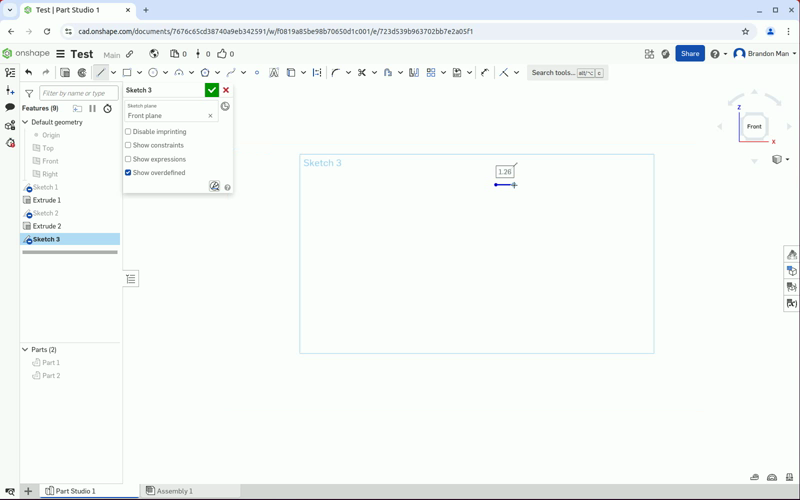
scroll(-6)
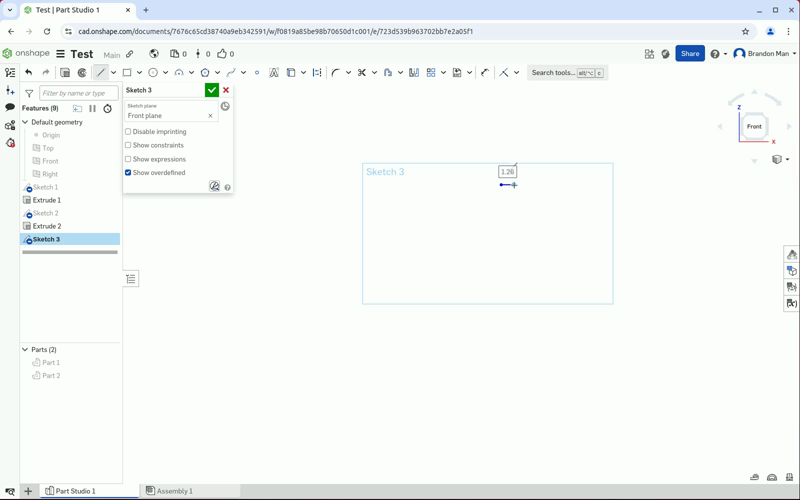
scroll(-6)
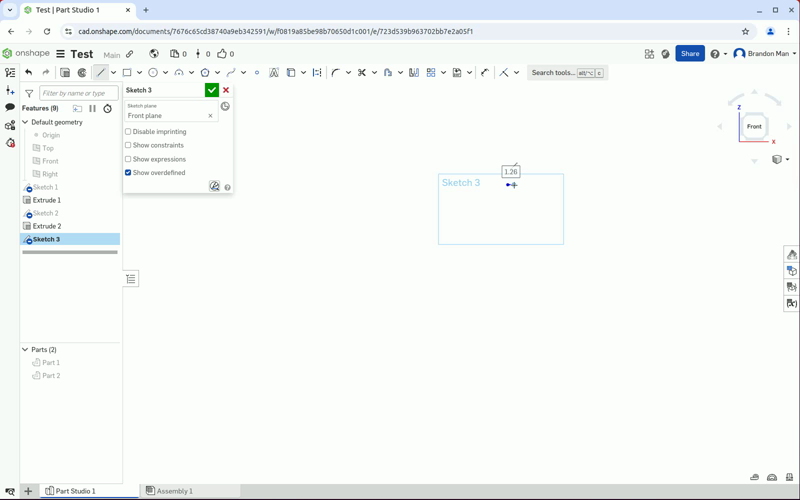
key_up(shift)
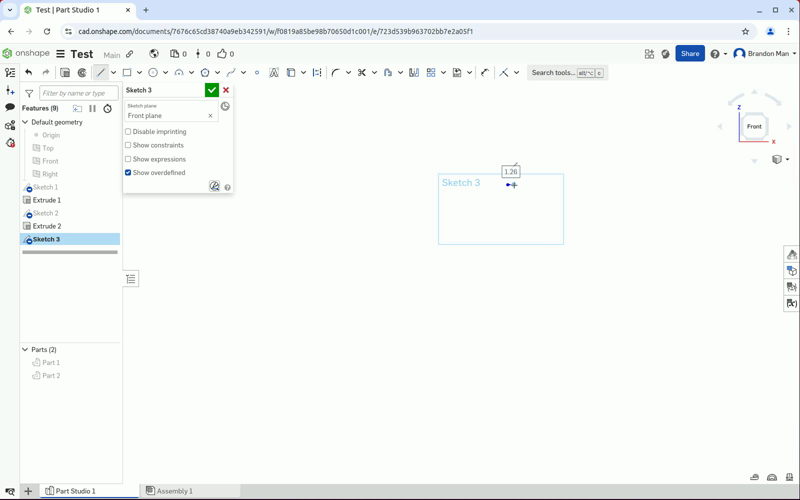
key(esc)
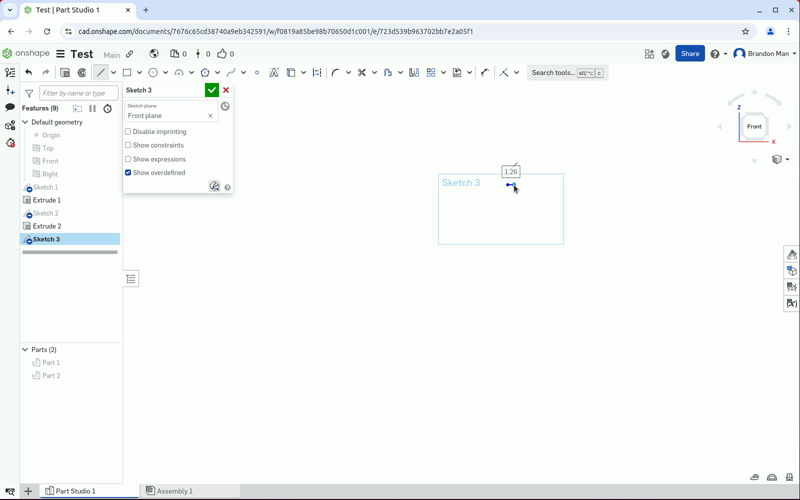
key(a)
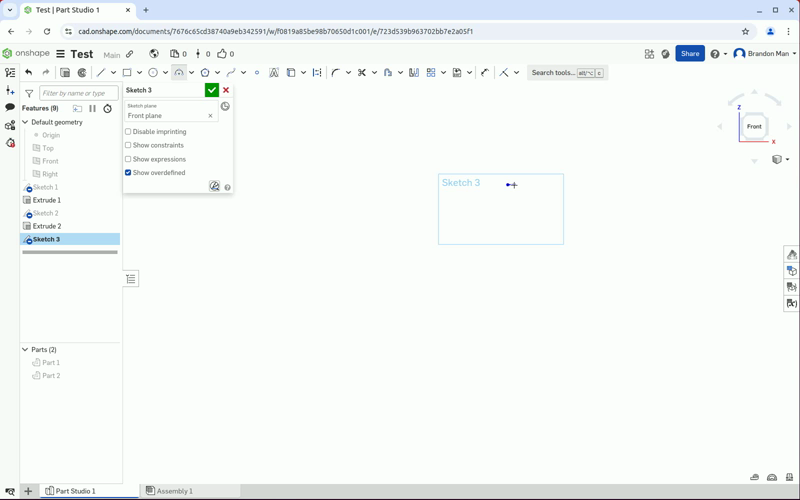
mouse_move(514, 184)
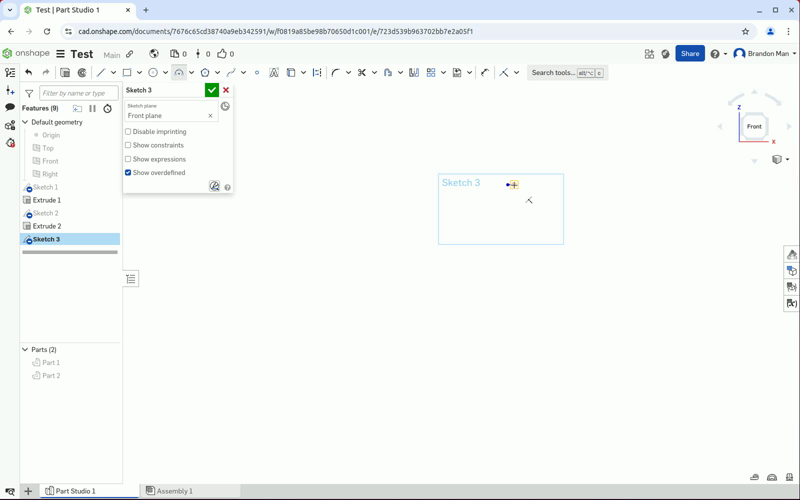
click(514, 184)
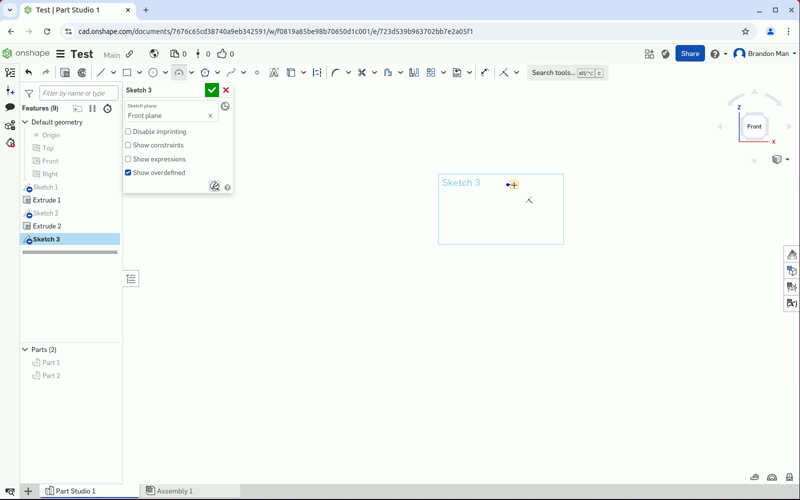
key_down(shift)
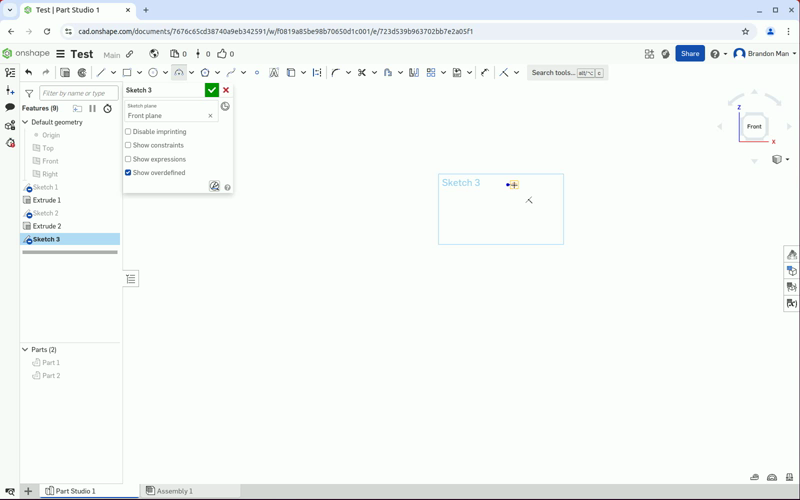
mouse_move(524, 197)
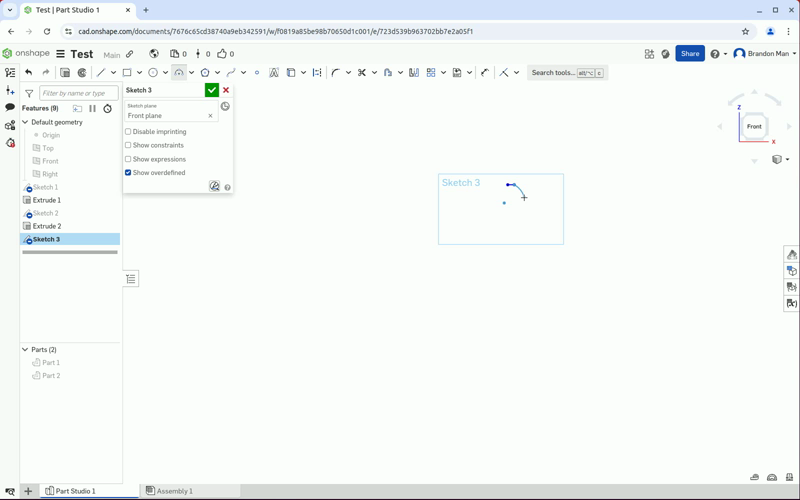
click(524, 197)
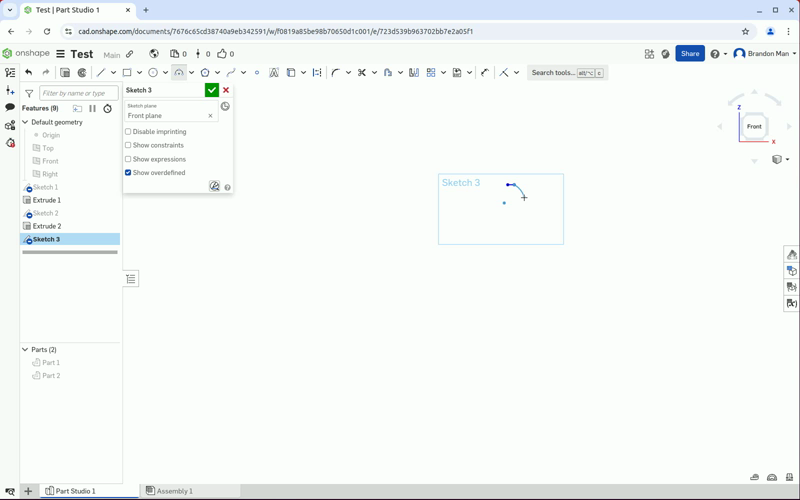
mouse_move(521, 189)
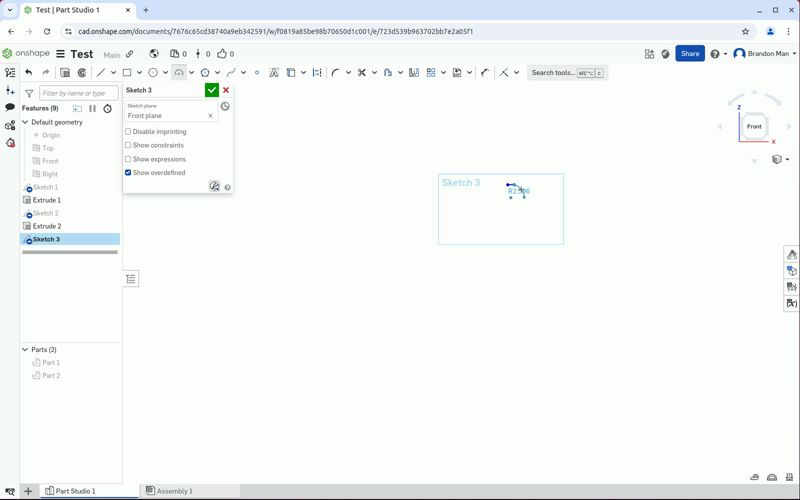
click(521, 189)
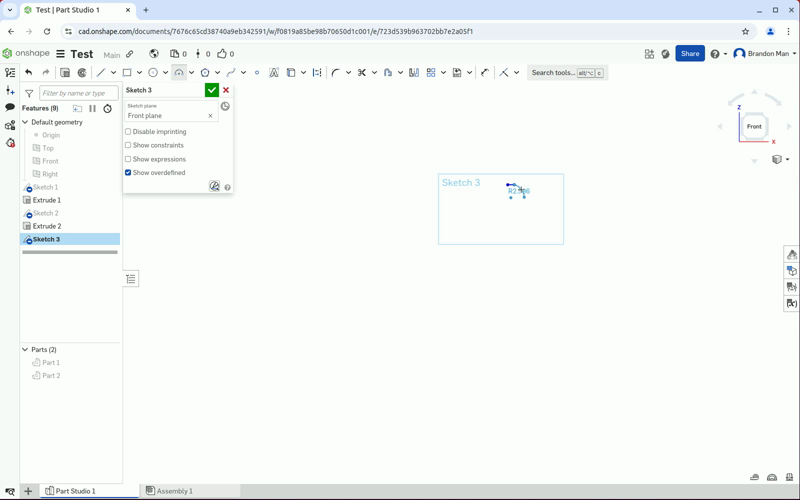
key_up(shift)
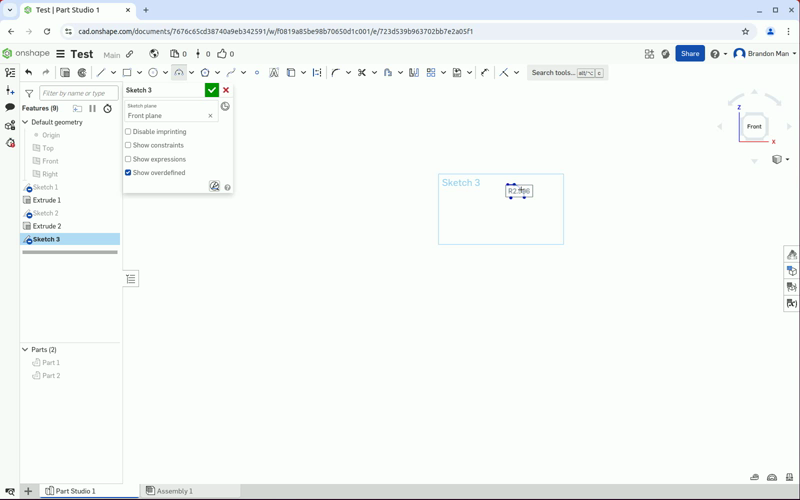
key(esc)
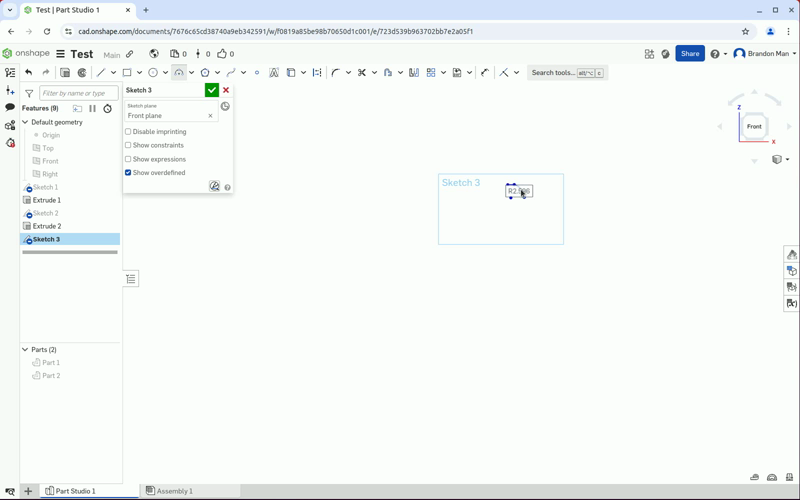
key(l)
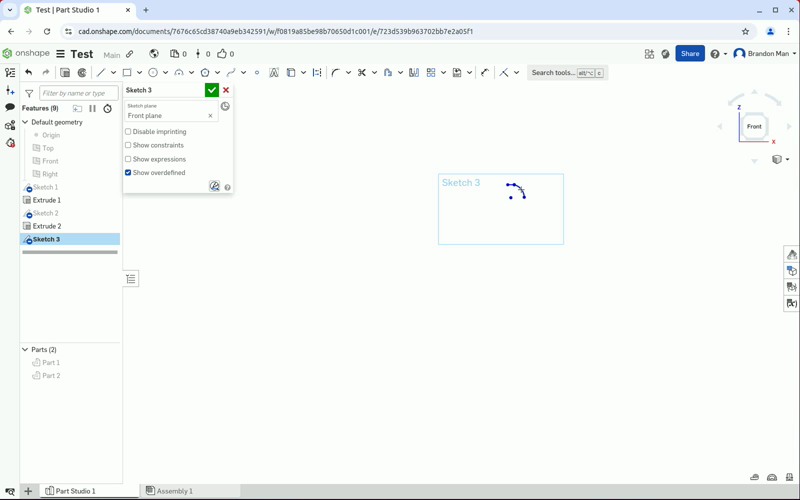
mouse_move(524, 197)
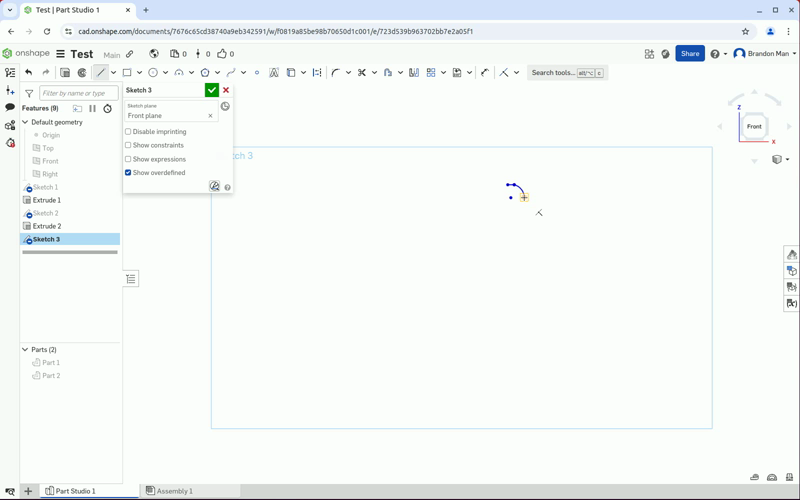
click(524, 197)
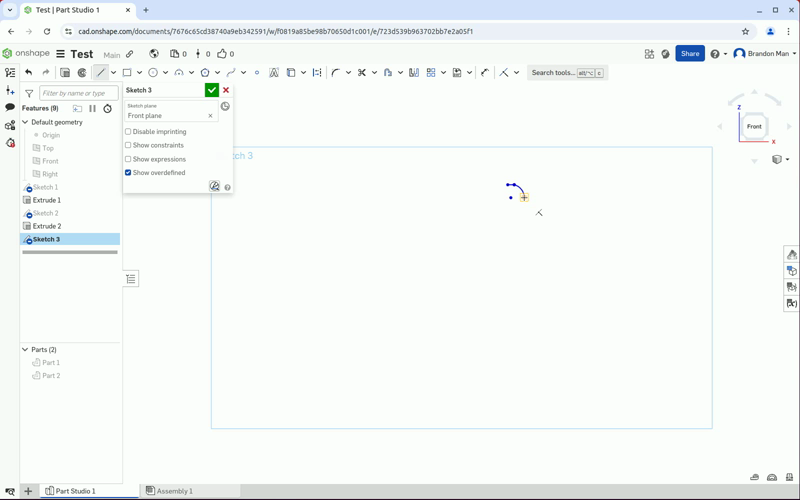
key_down(shift)
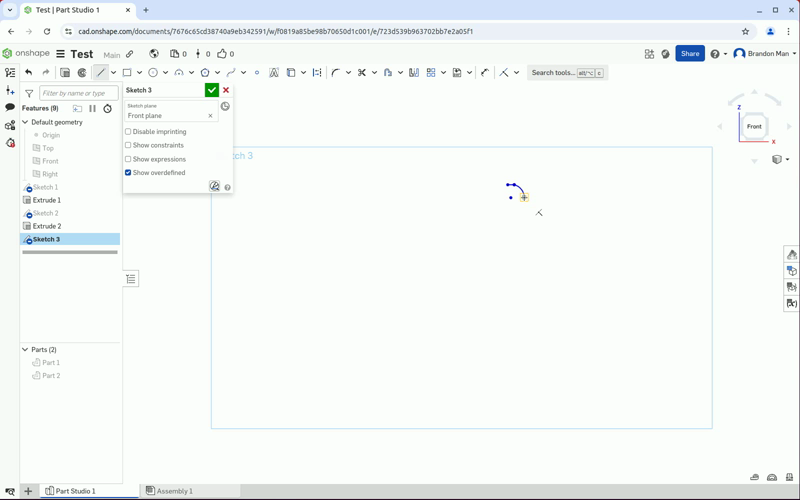
mouse_move(554, 197)
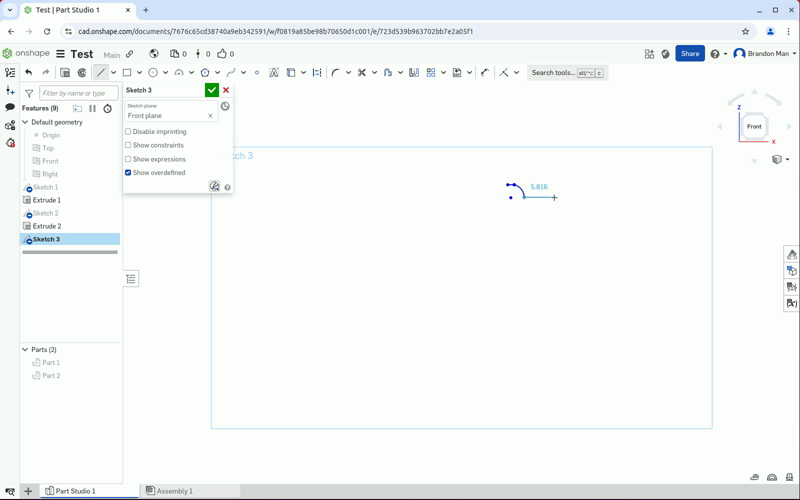
mouse_move(524, 252)
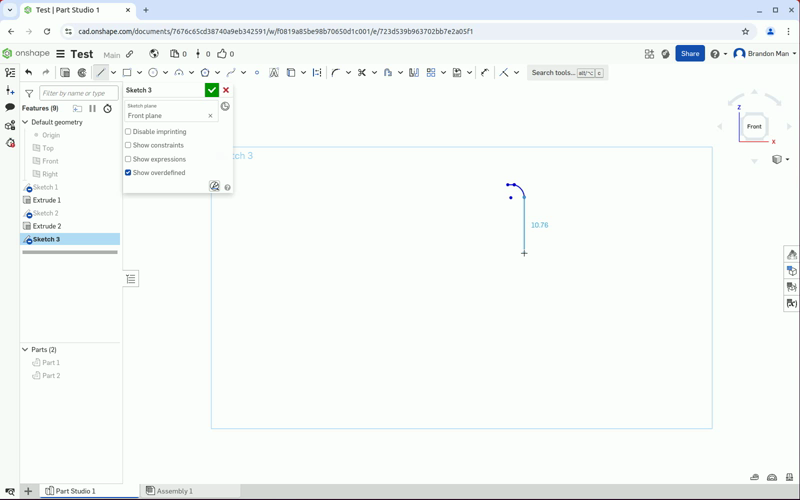
click(524, 252)
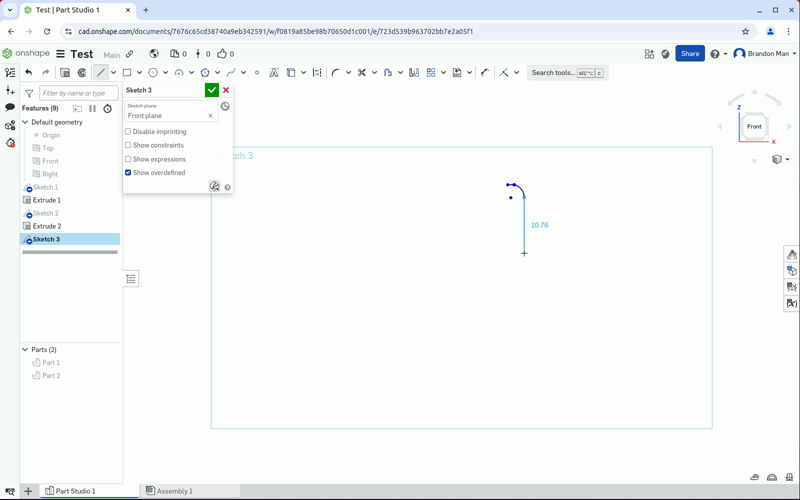
key_up(shift)
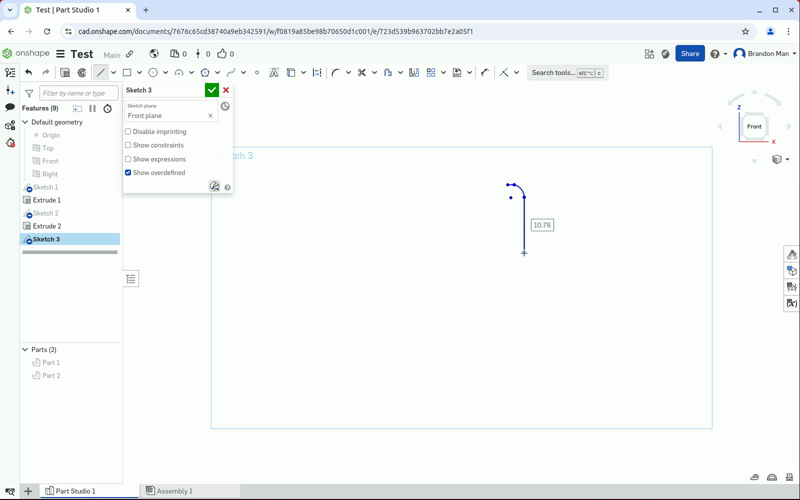
key_down(shift)
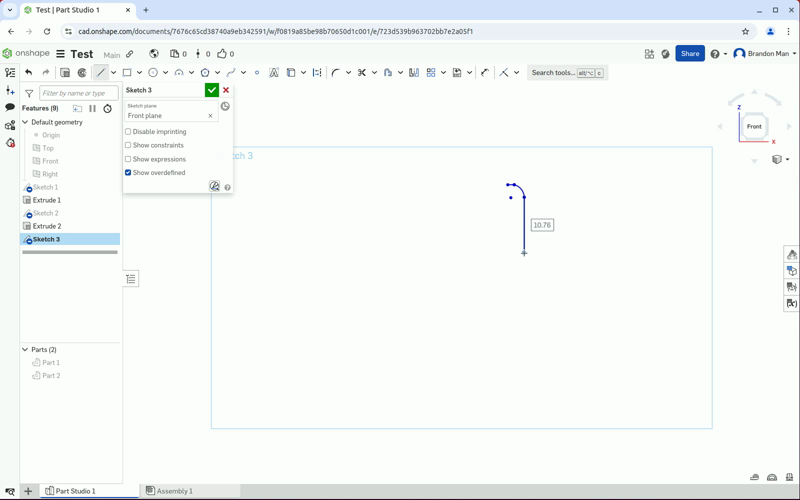
mouse_move(554, 252)
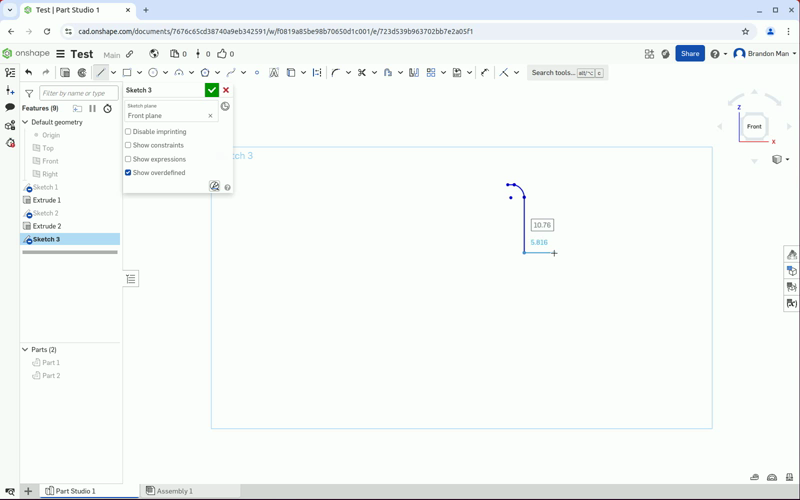
mouse_move(537, 252)
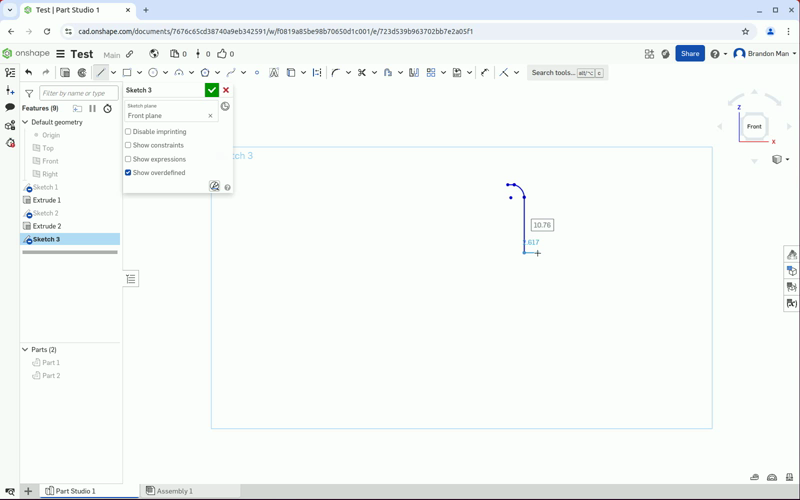
click(537, 252)
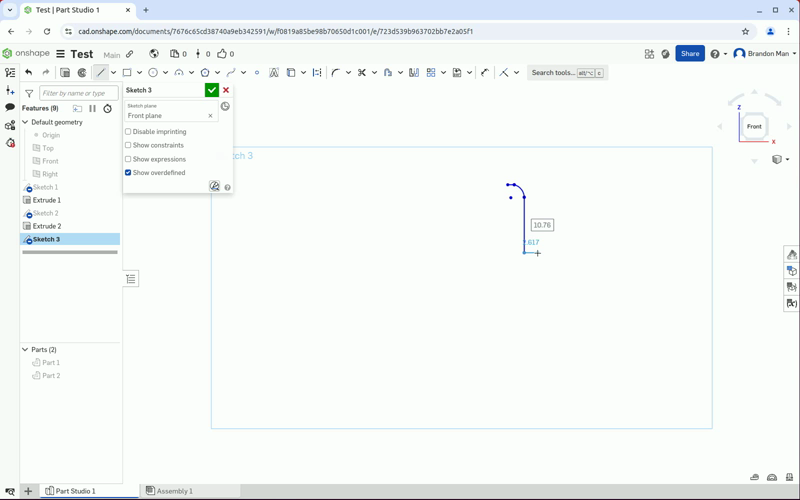
key_up(shift)
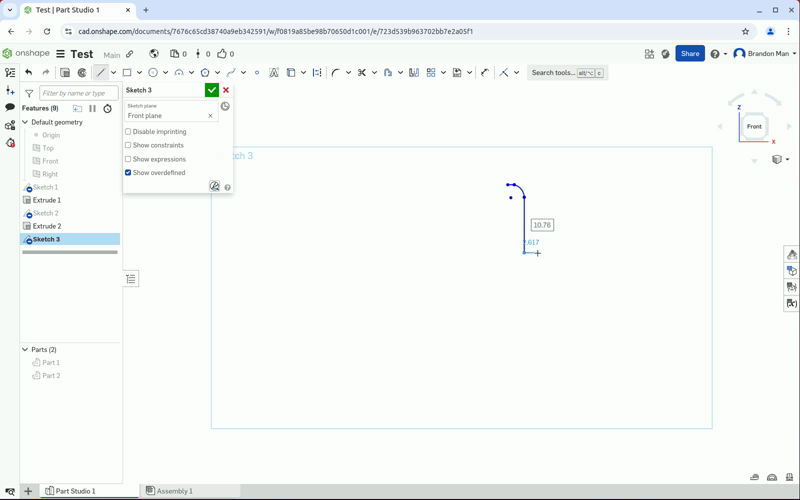
key_down(shift)
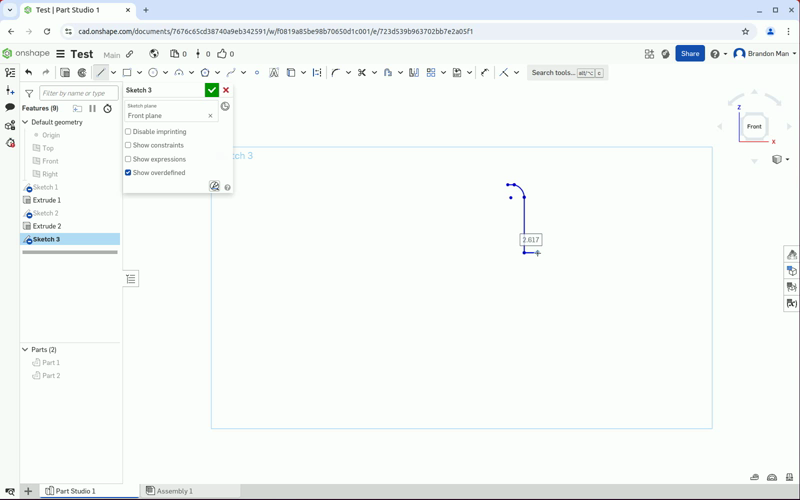
mouse_move(567, 252)
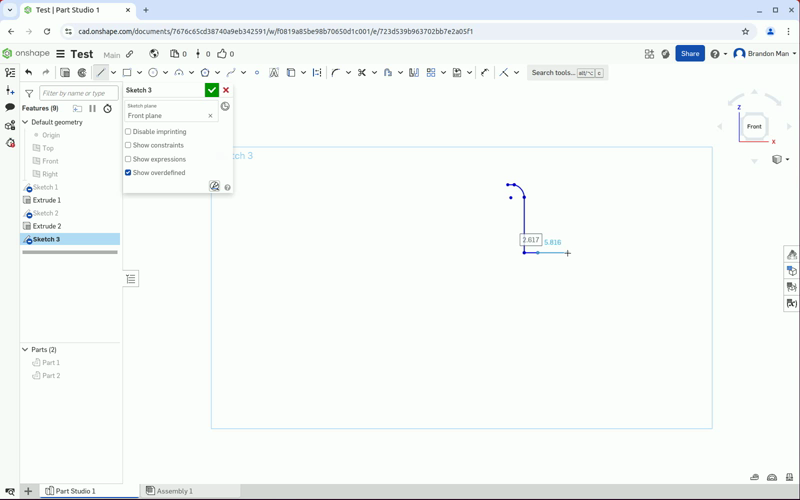
mouse_move(537, 197)
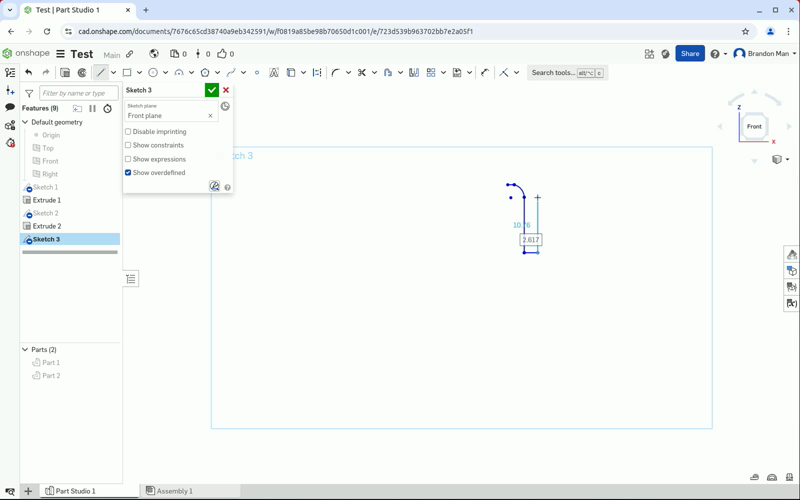
click(537, 197)
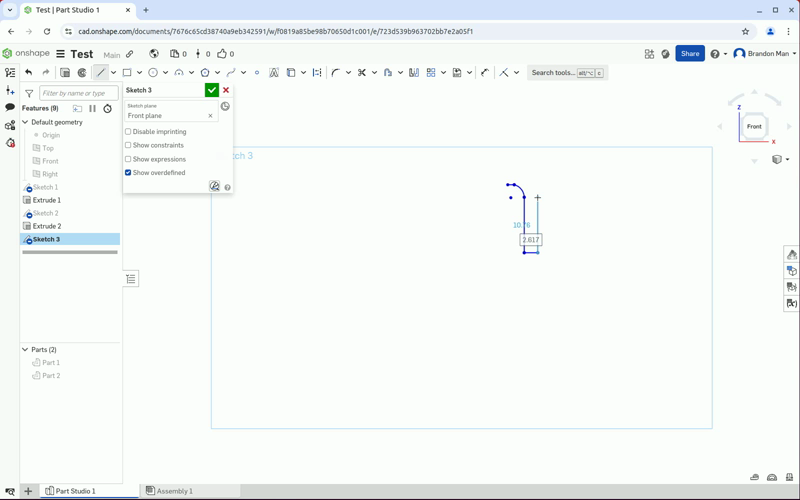
key_up(shift)
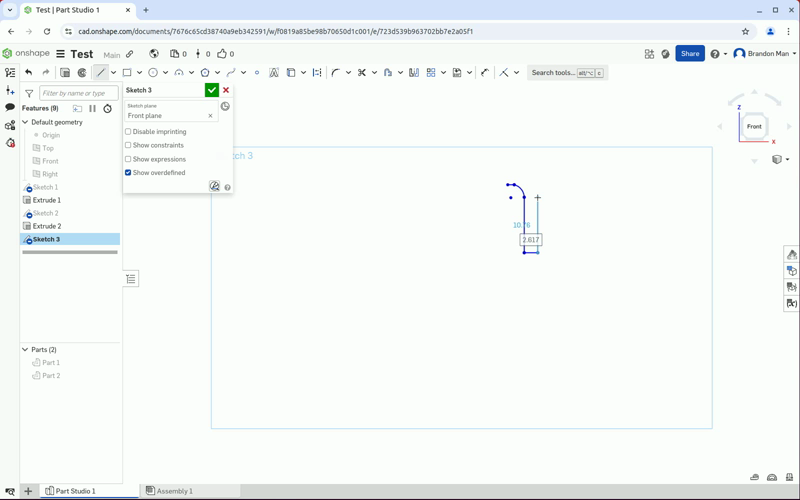
key(esc)
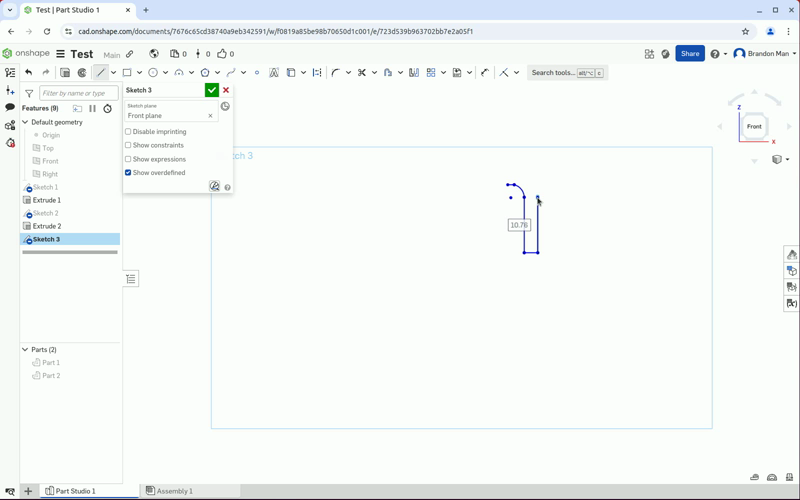
key(a)
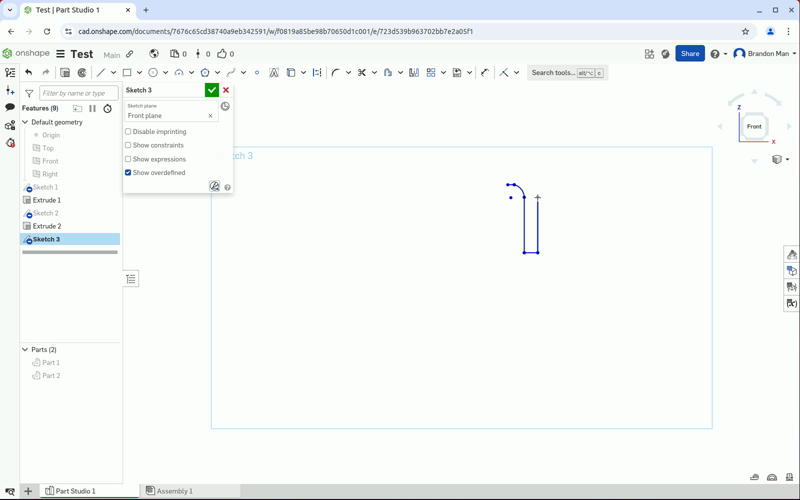
mouse_move(537, 197)
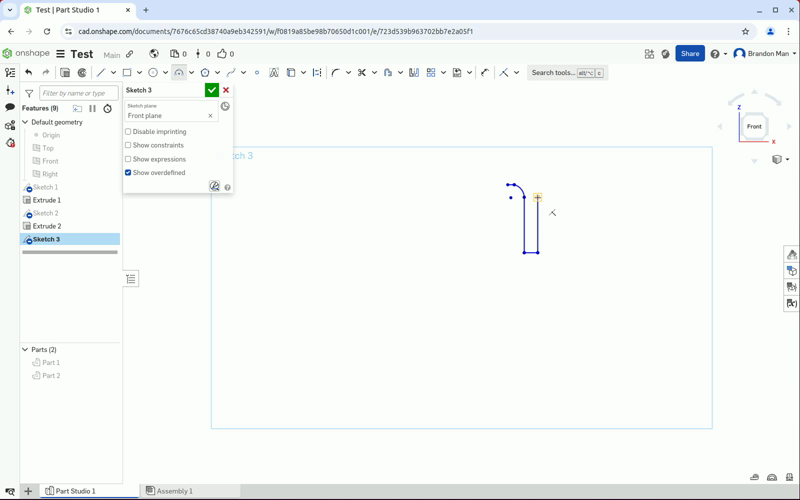
click(537, 197)
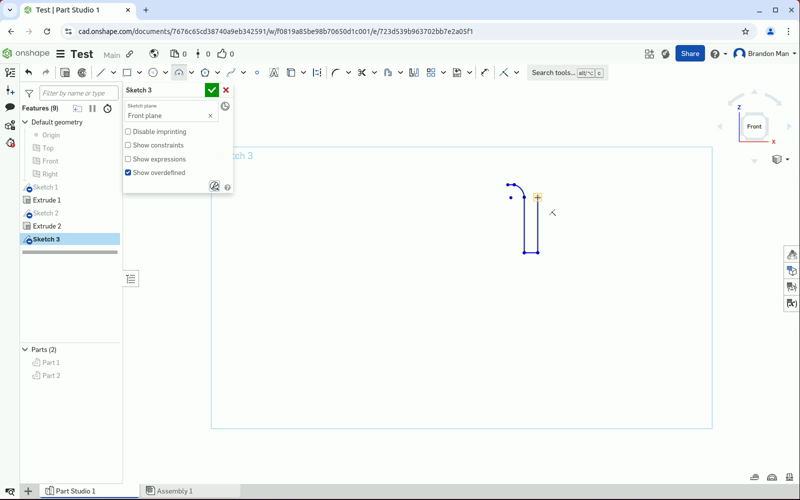
key_down(shift)
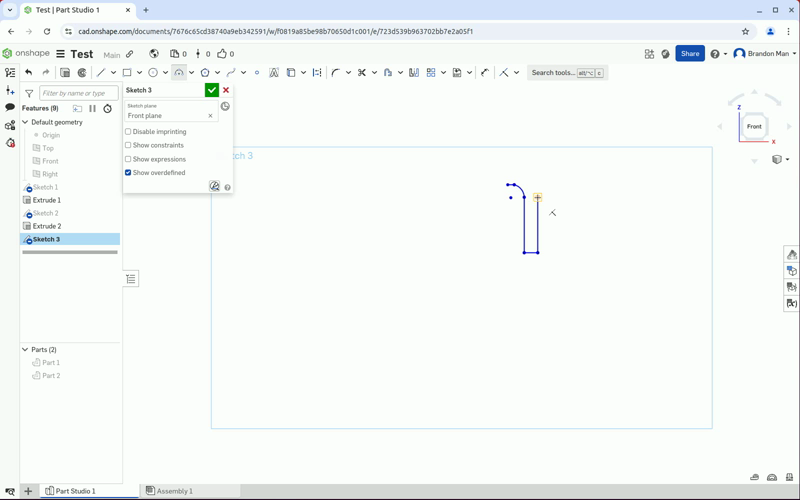
mouse_move(515, 170)
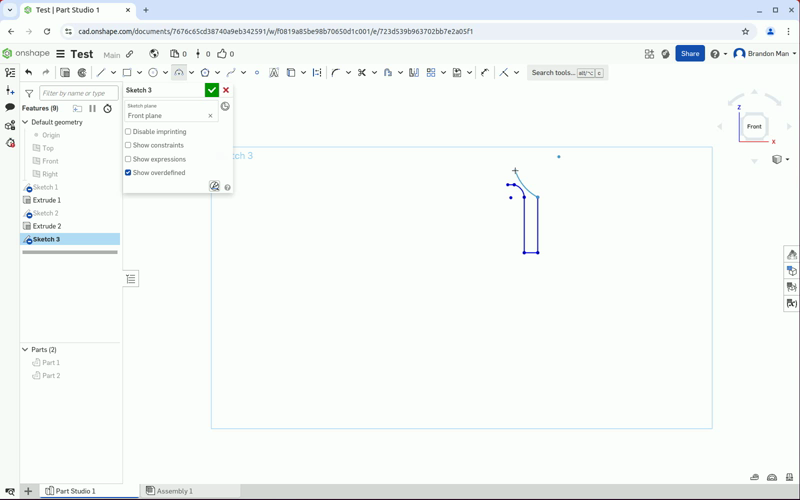
click(515, 170)
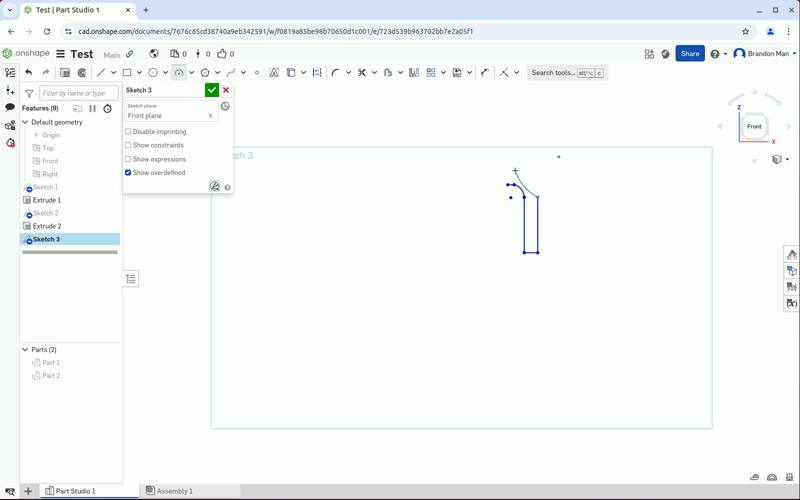
mouse_move(531, 179)
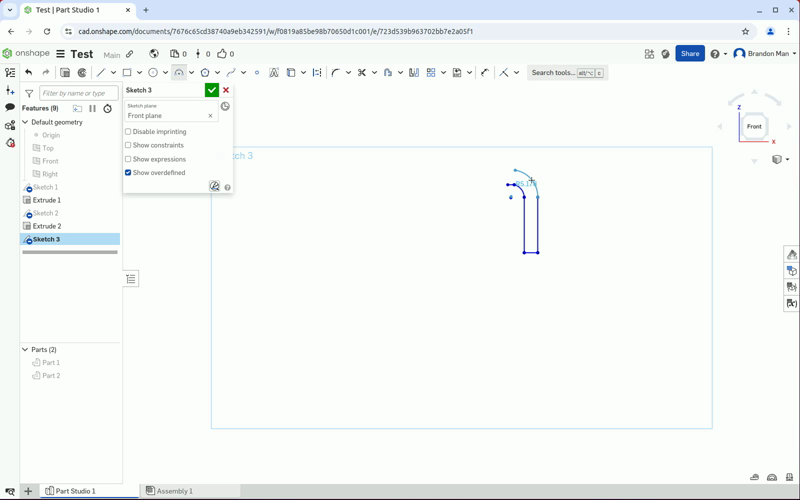
click(531, 179)
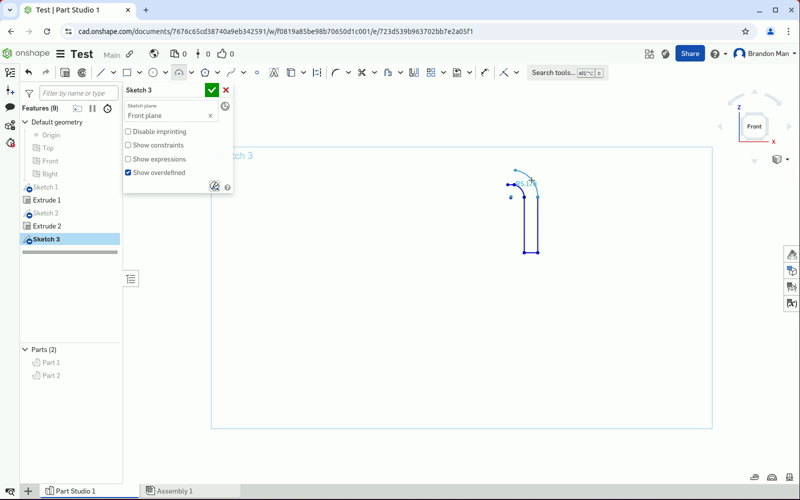
key_up(shift)
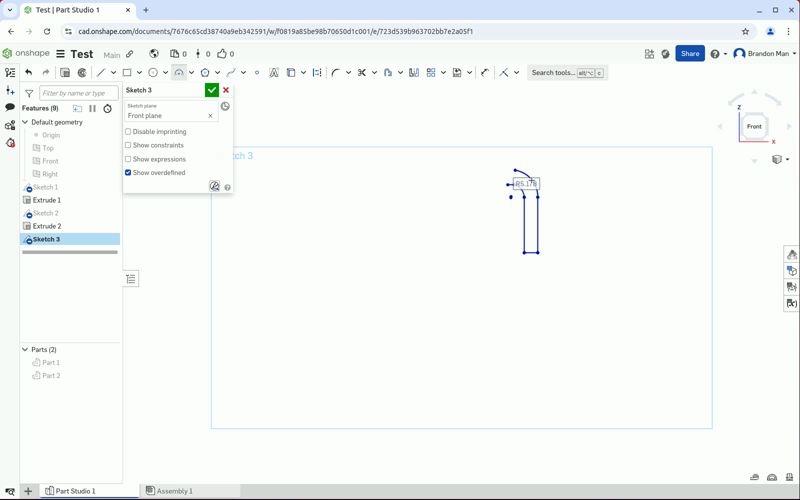
key(esc)
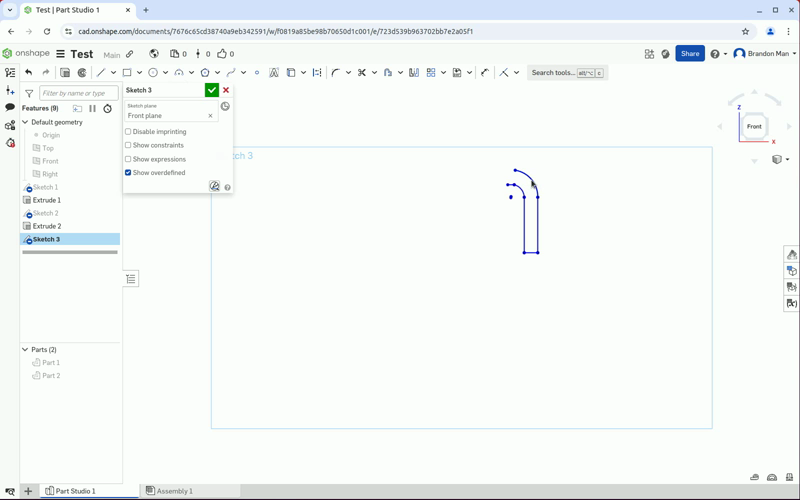
key(l)
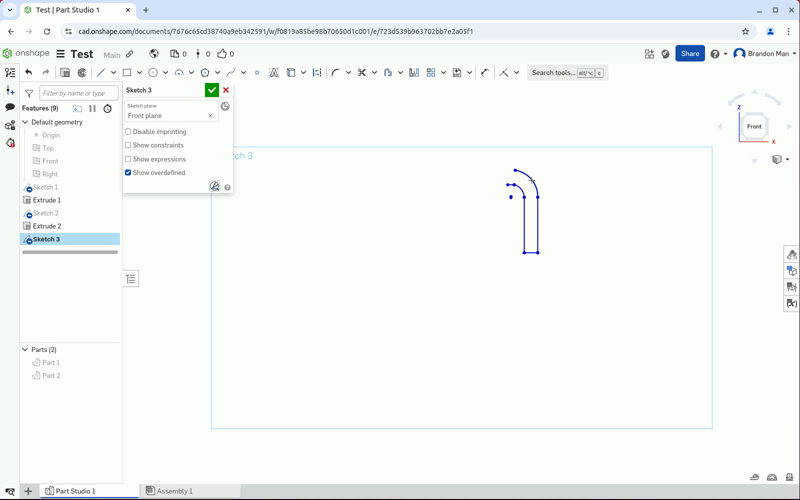
mouse_move(515, 170)
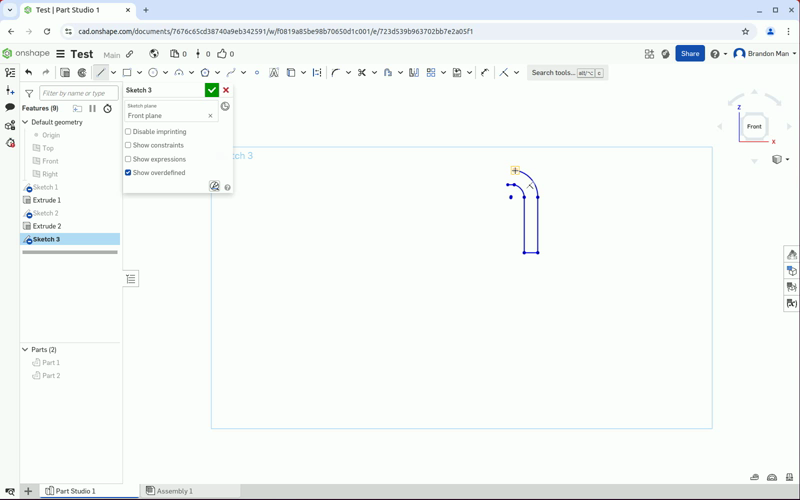
click(515, 170)
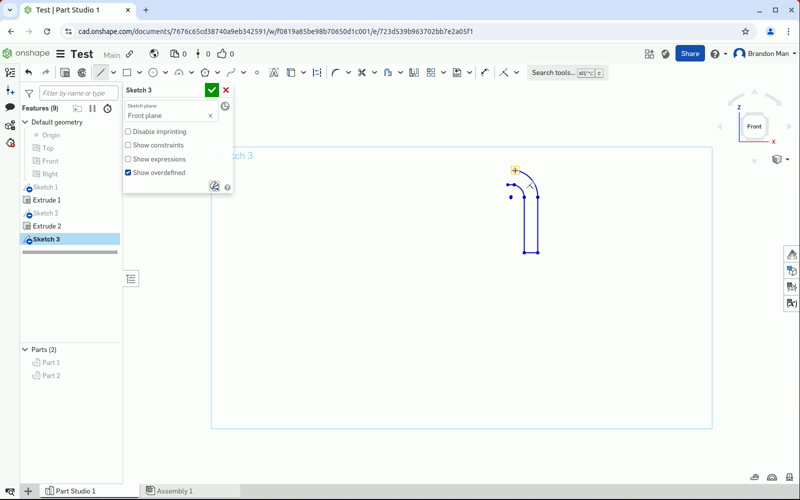
key_down(shift)
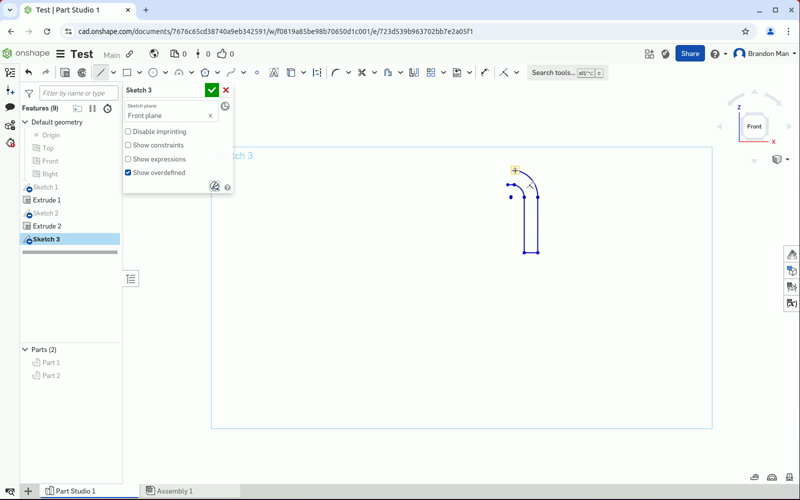
mouse_move(545, 170)
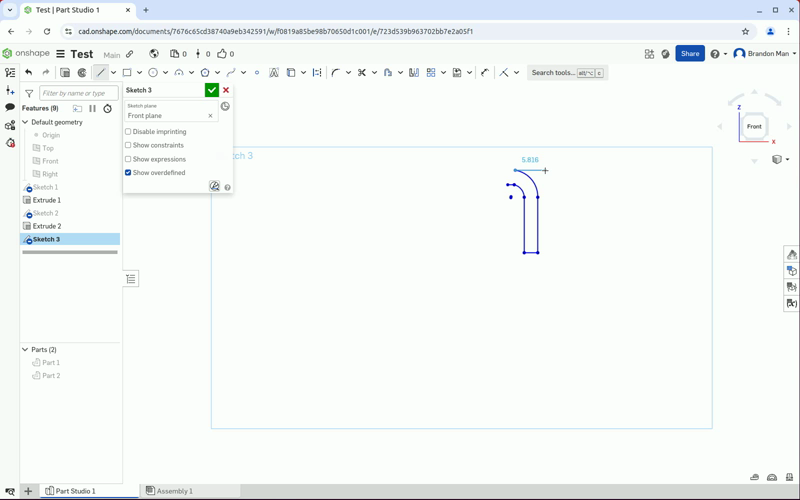
mouse_move(507, 170)
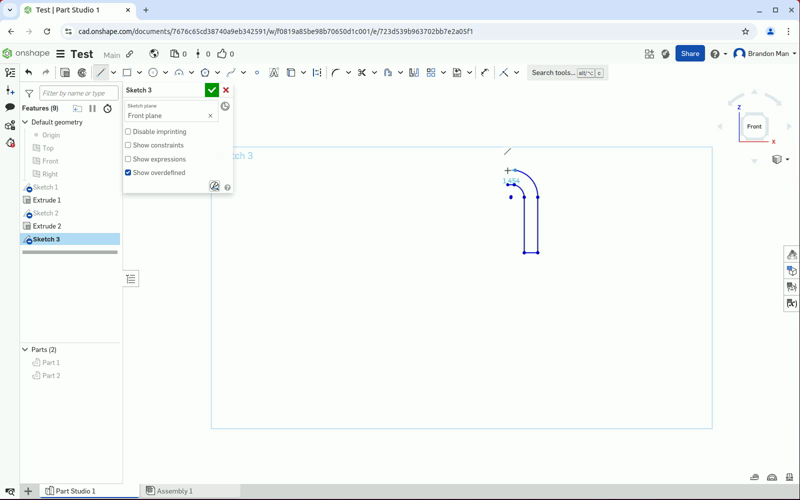
click(507, 170)
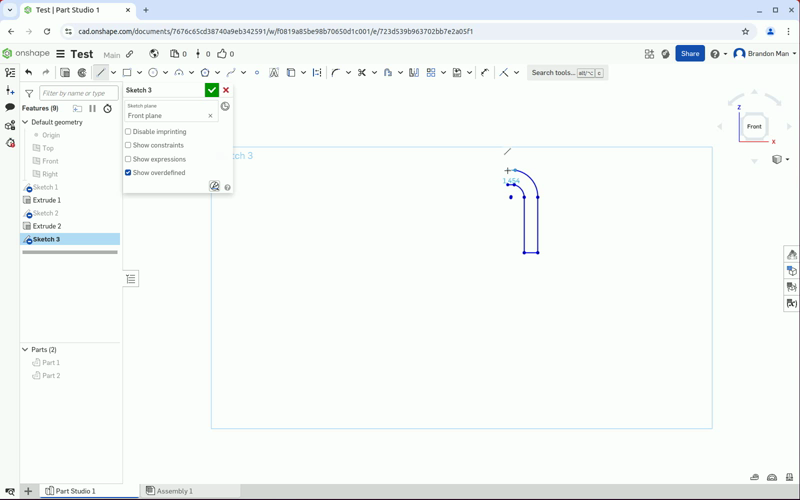
key_up(shift)
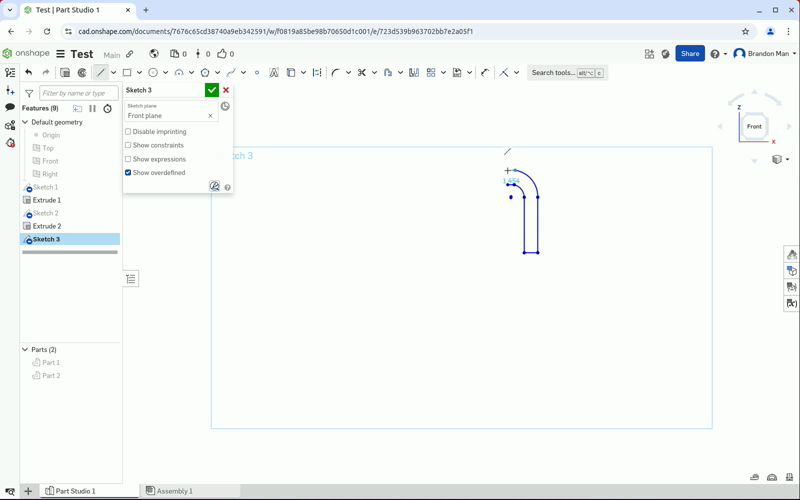
mouse_move(537, 170)
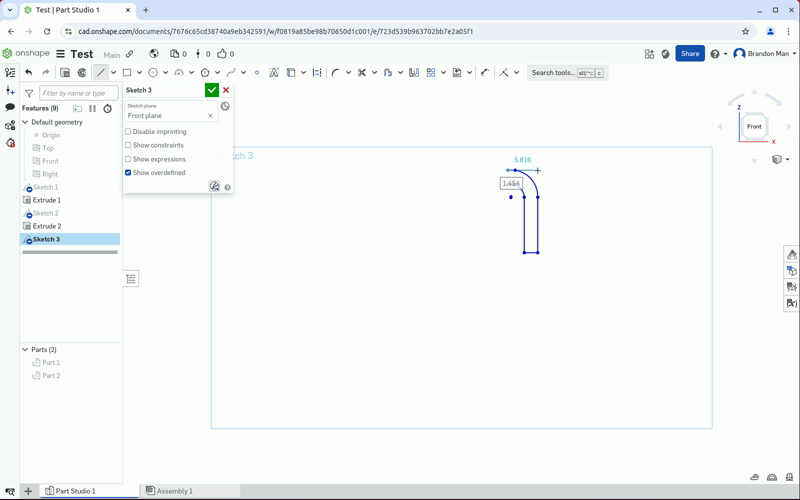
key_down(shift)
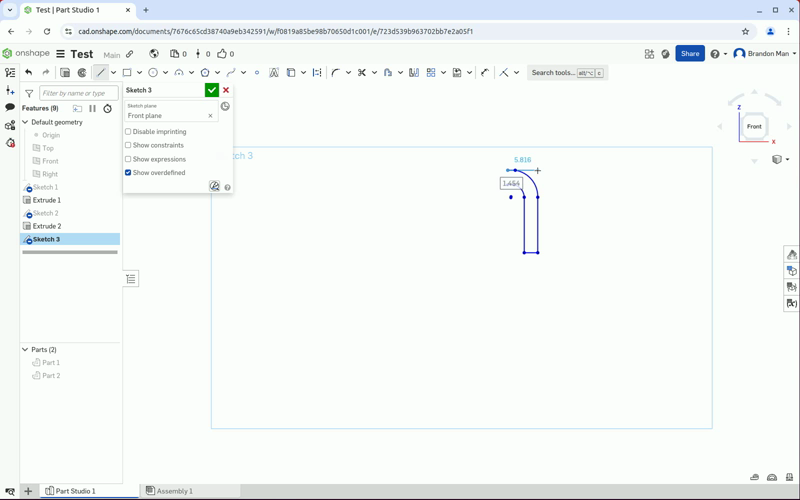
mouse_move(507, 184)
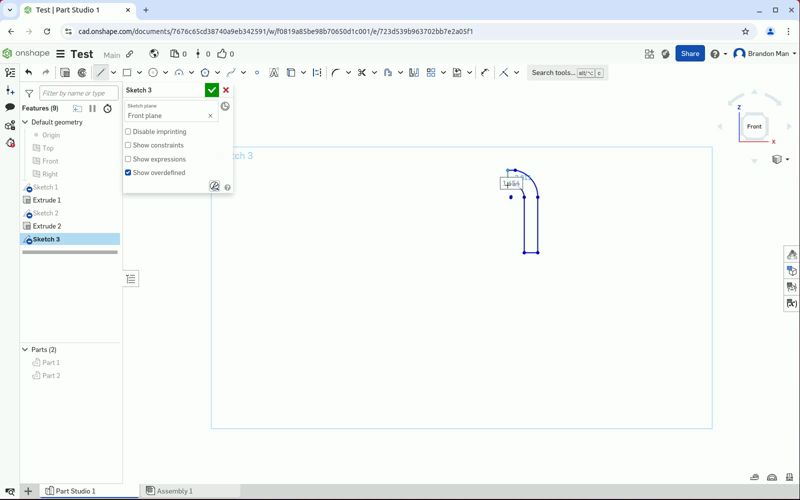
key_up(shift)
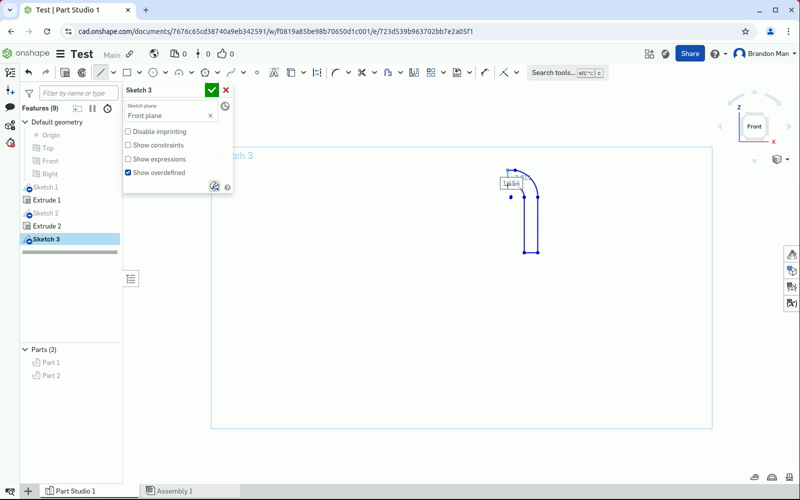
click(507, 184)
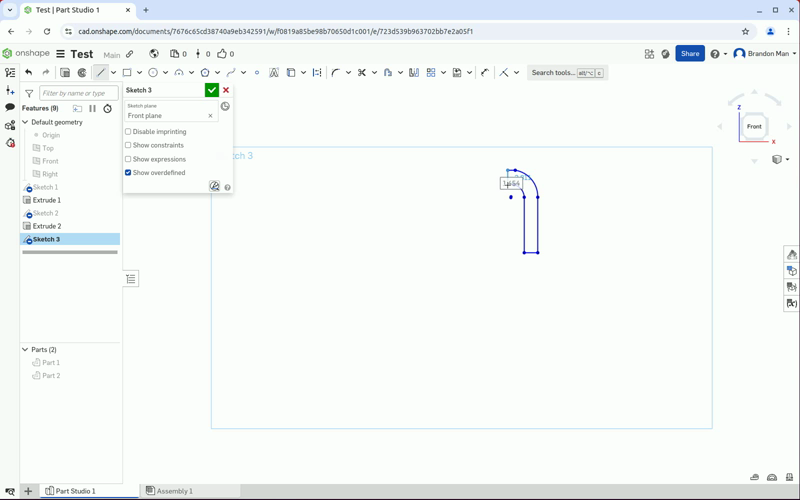
key(esc)
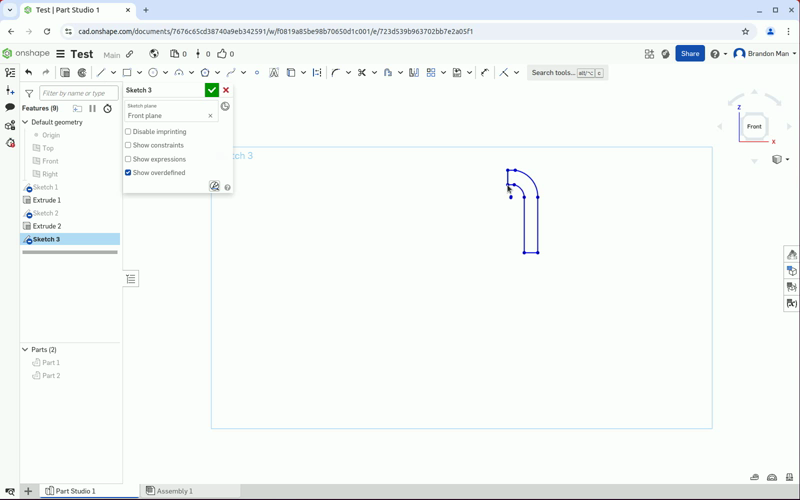
mouse_move(532, 242)
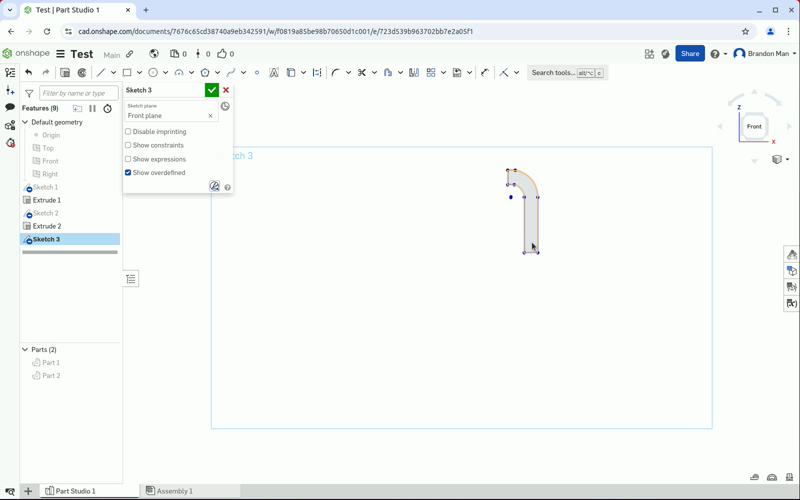
scroll(6)
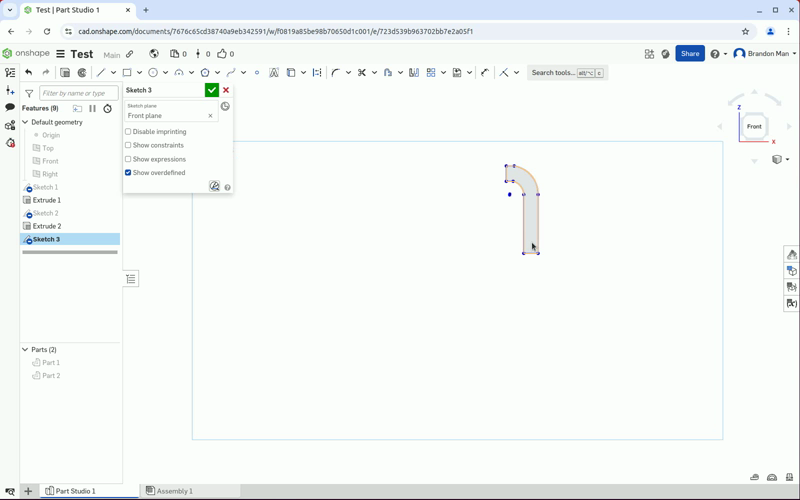
scroll(6)
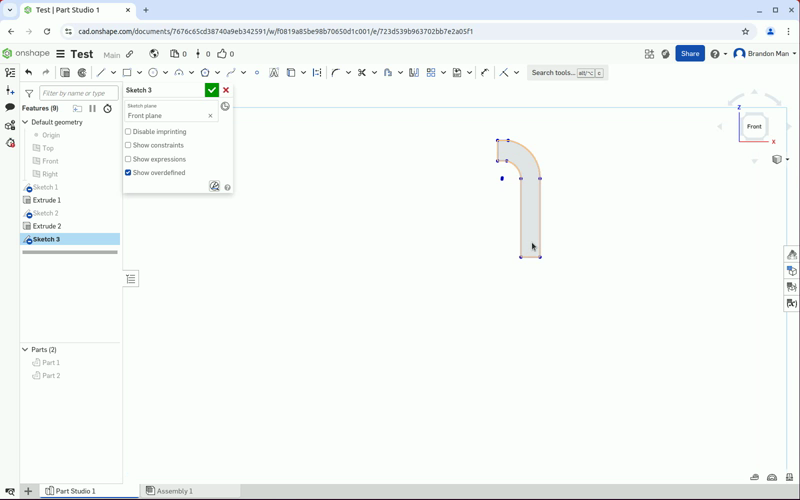
scroll(6)
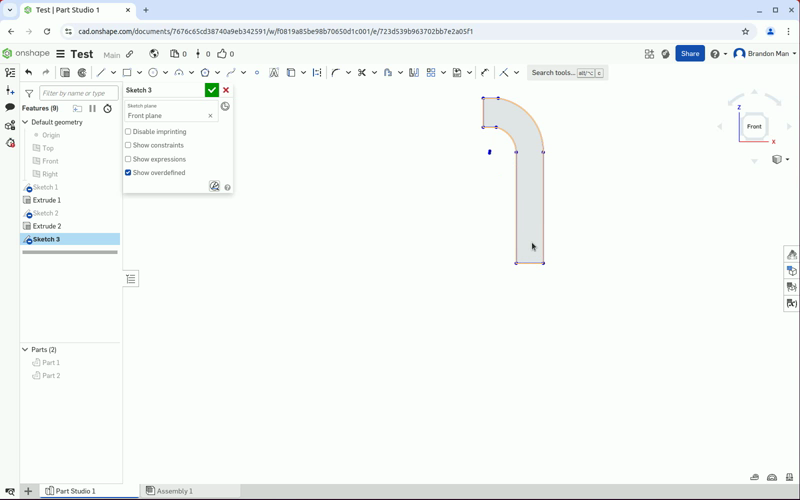
scroll(6)
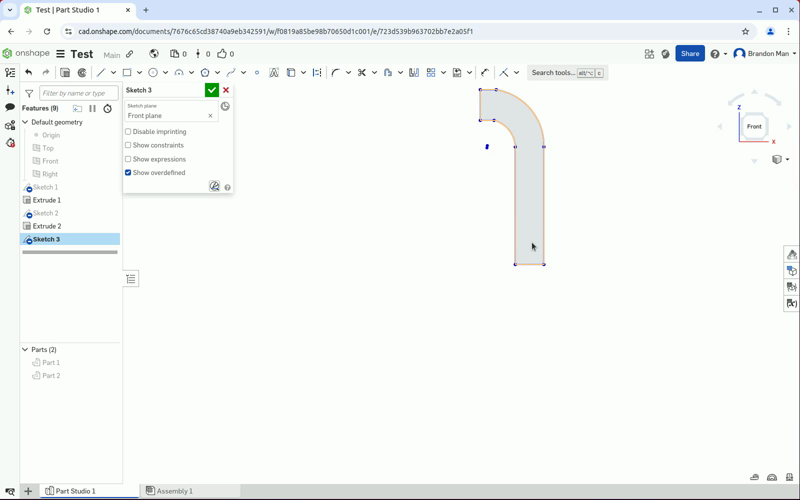
scroll(6)
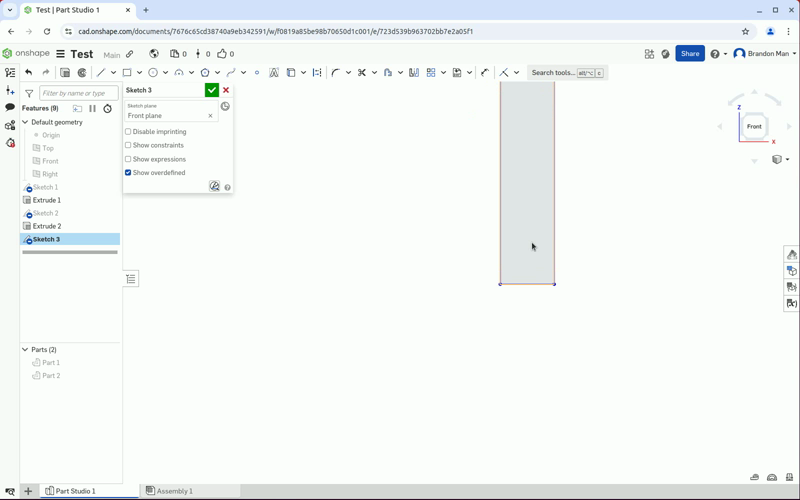
scroll(6)
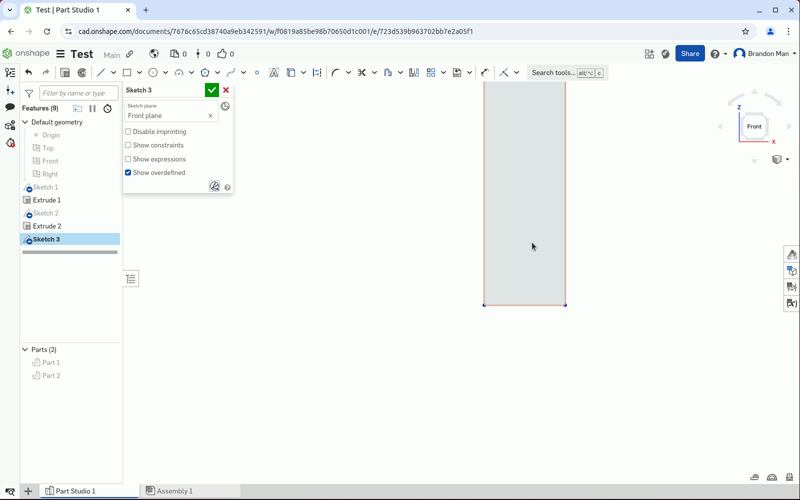
scroll(6)
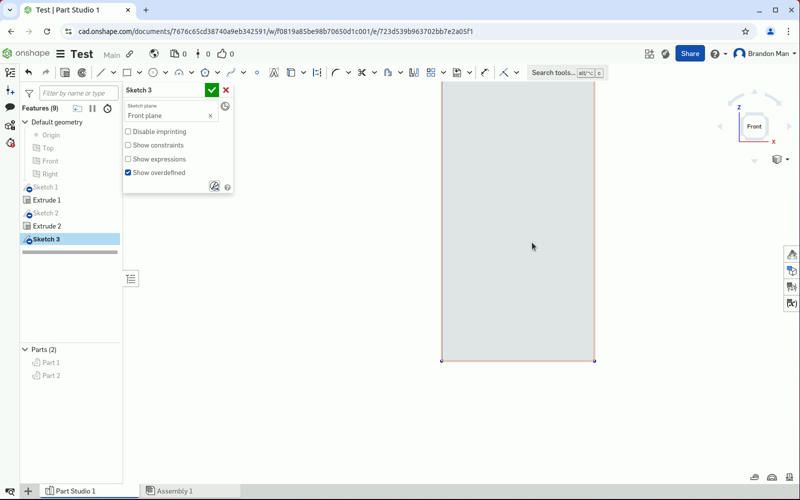
click(532, 242)
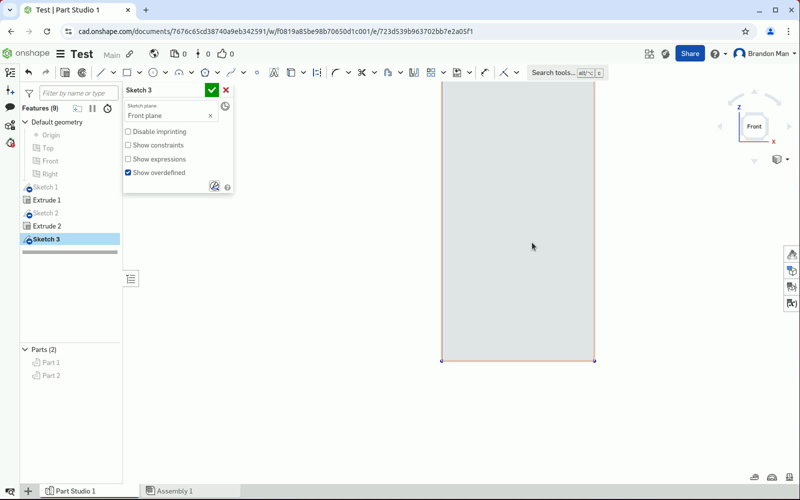
scroll(-6)
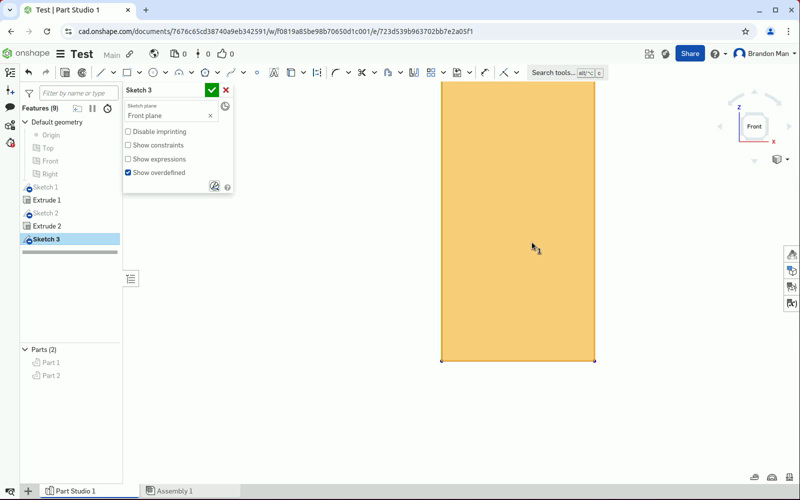
scroll(-6)
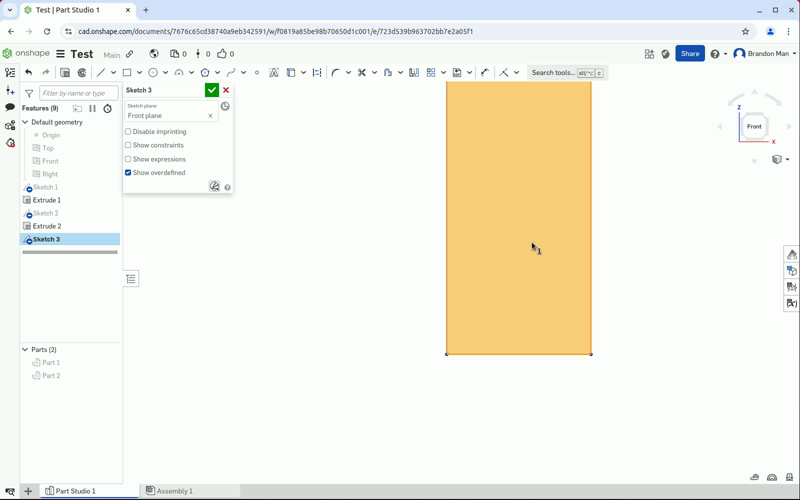
scroll(-6)
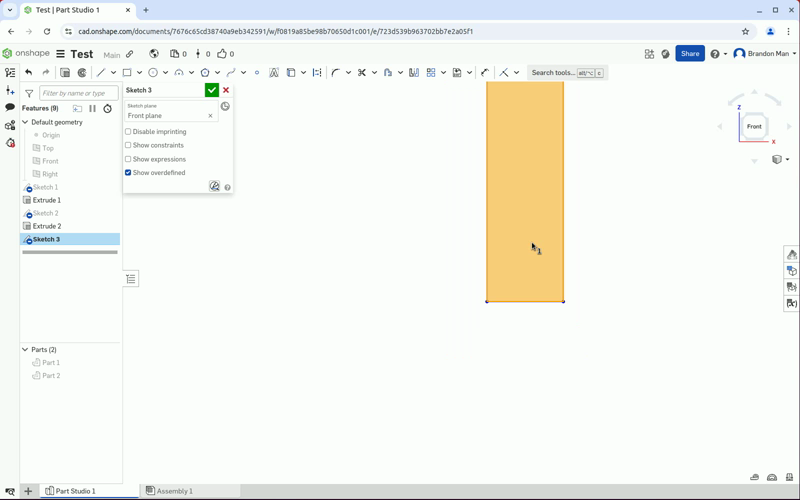
scroll(-6)
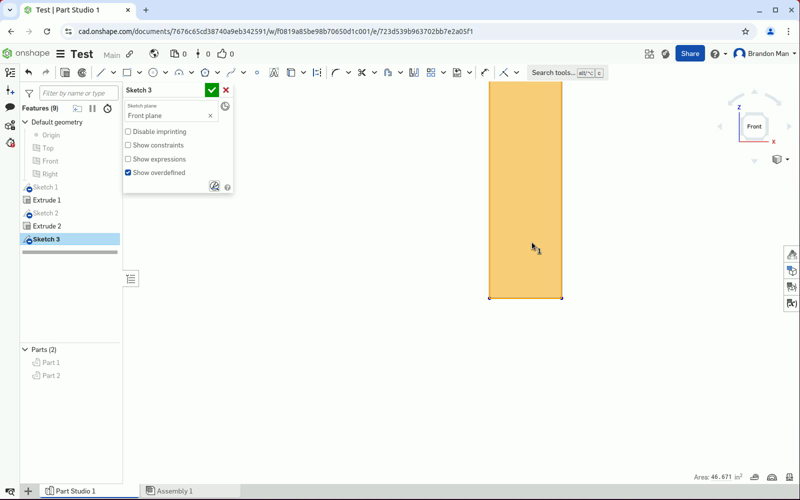
scroll(-6)
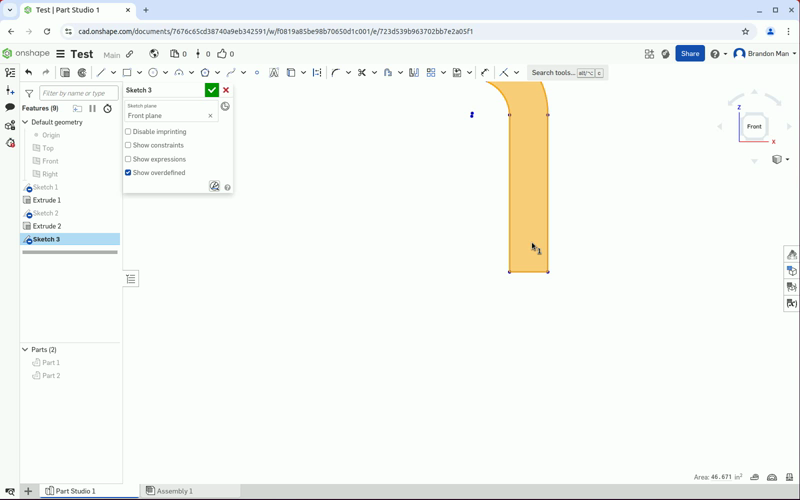
scroll(-6)
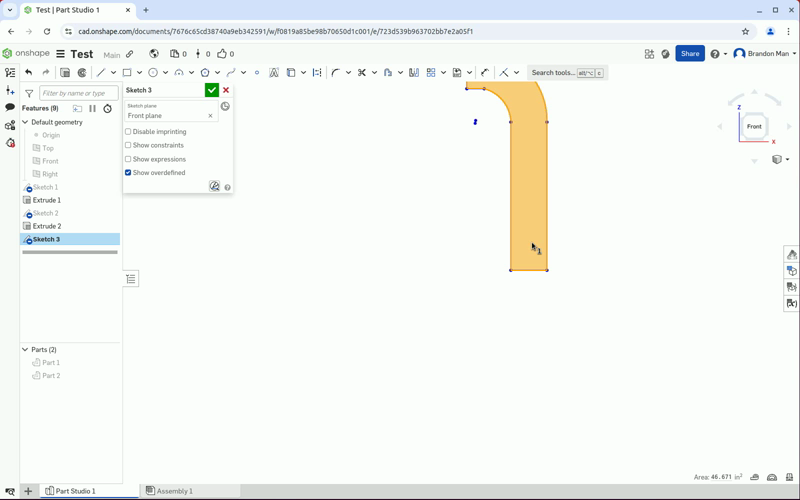
scroll(-6)
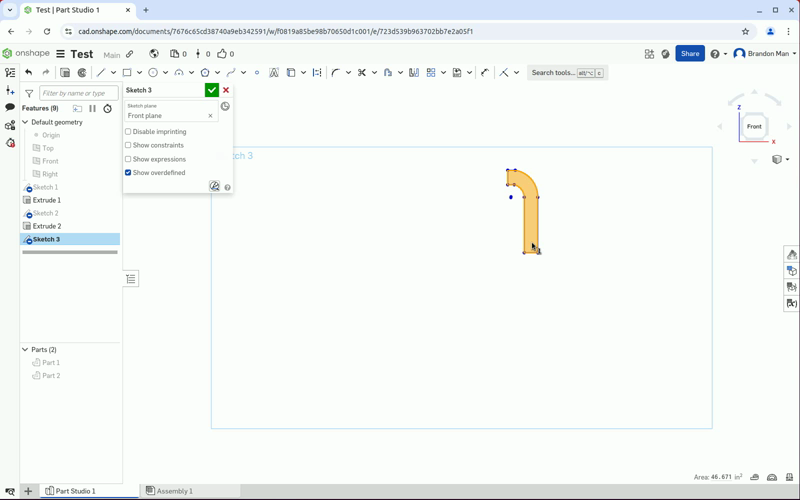
mouse_move(73, 352)
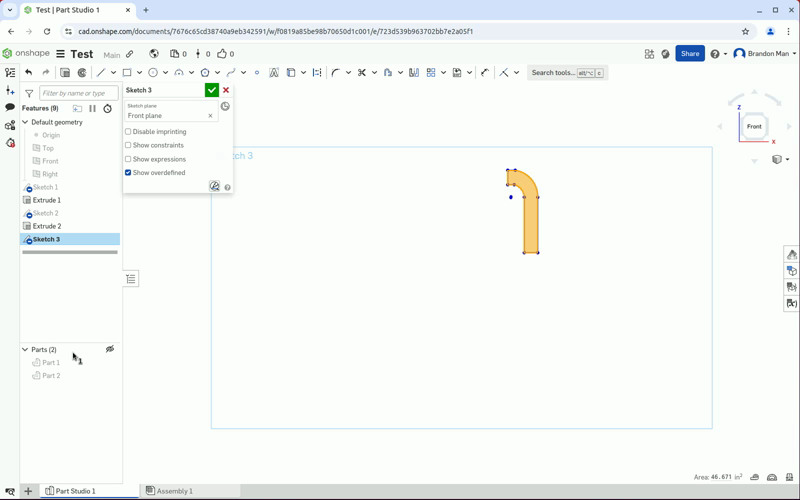
key(shift+y)
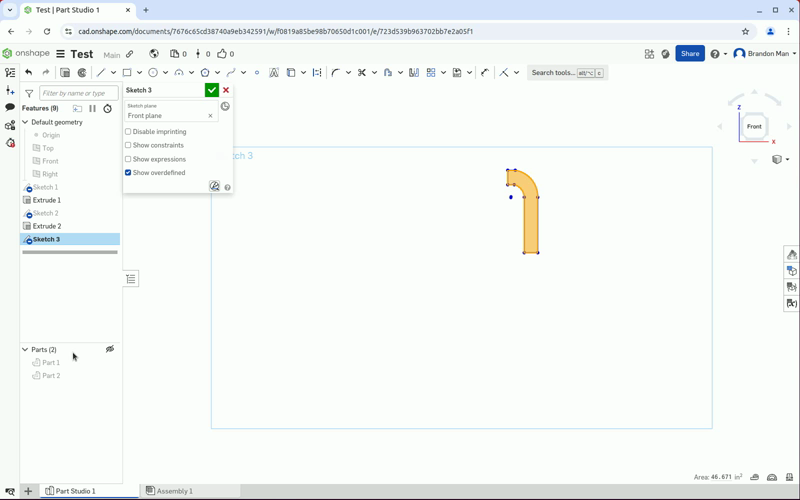
key(shift+e)
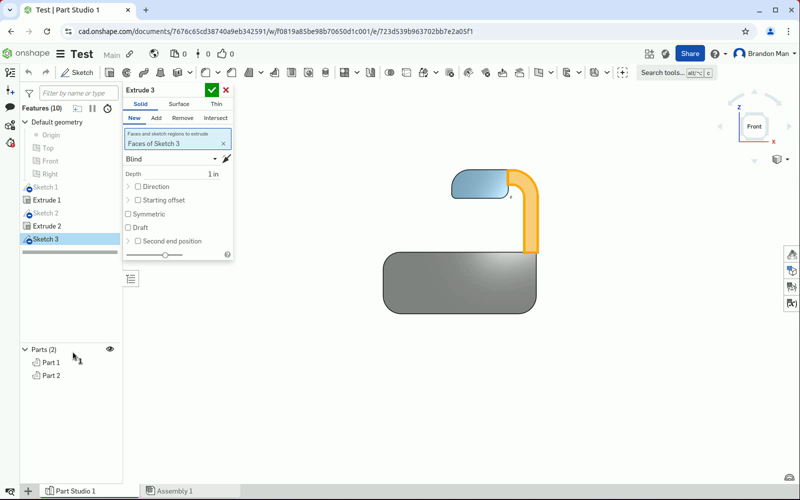
mouse_move(143, 106)
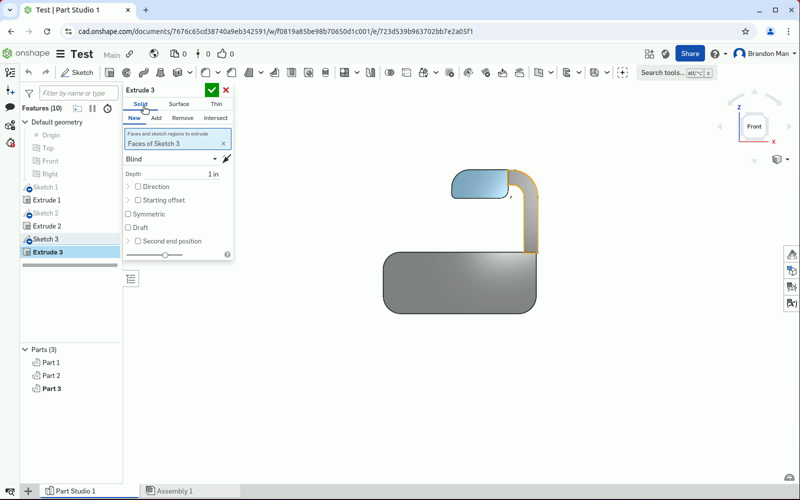
click(143, 106)
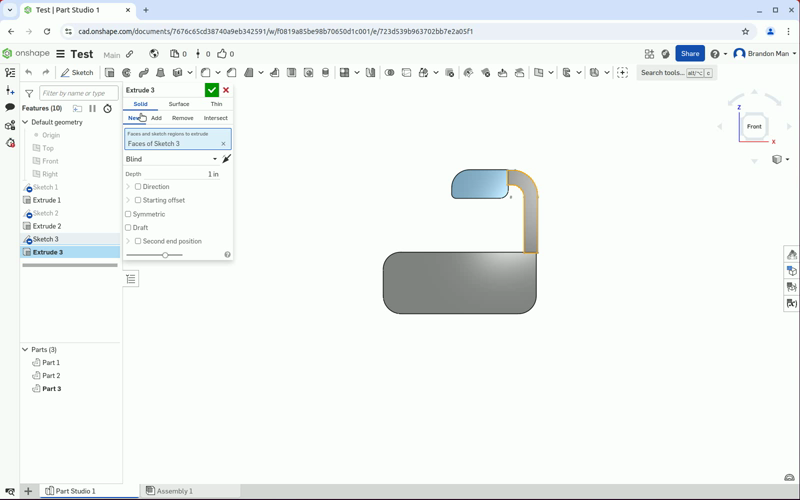
mouse_move(137, 120)
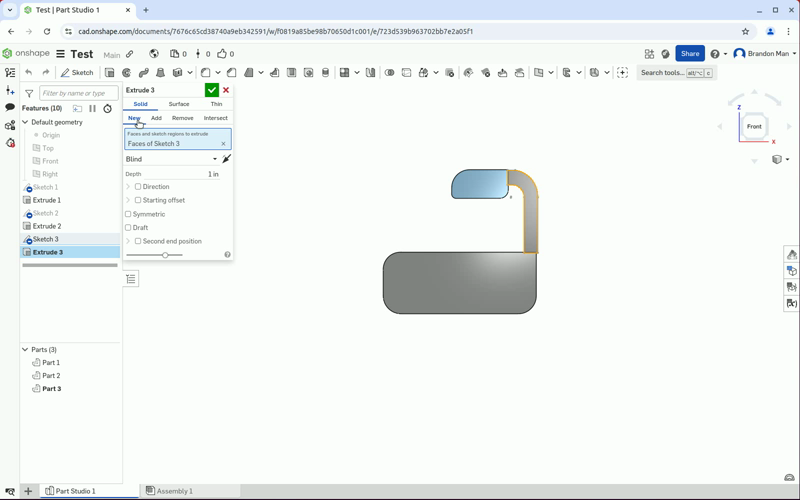
click(137, 120)
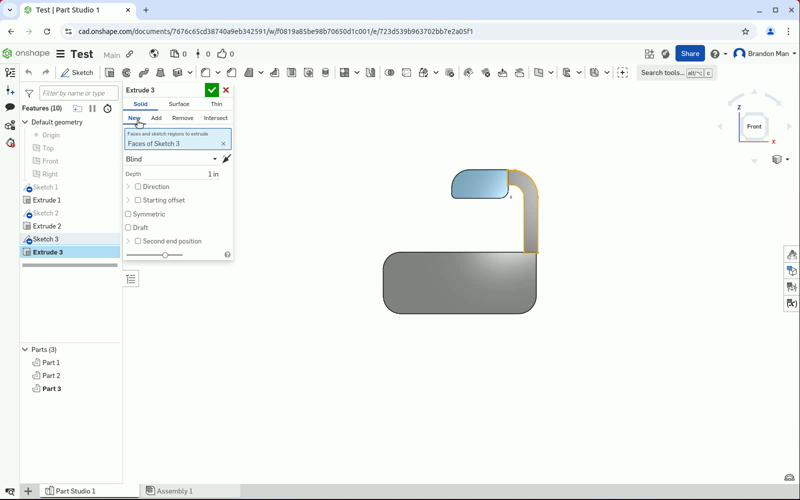
key(tab, 4)
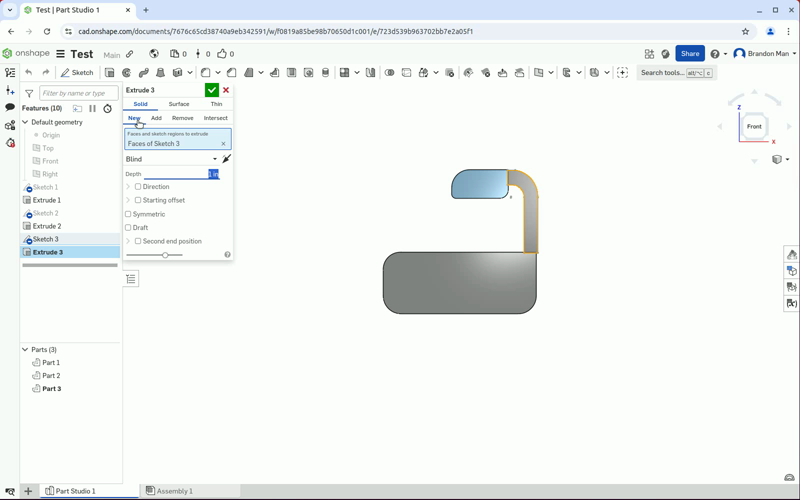
text(28.886)
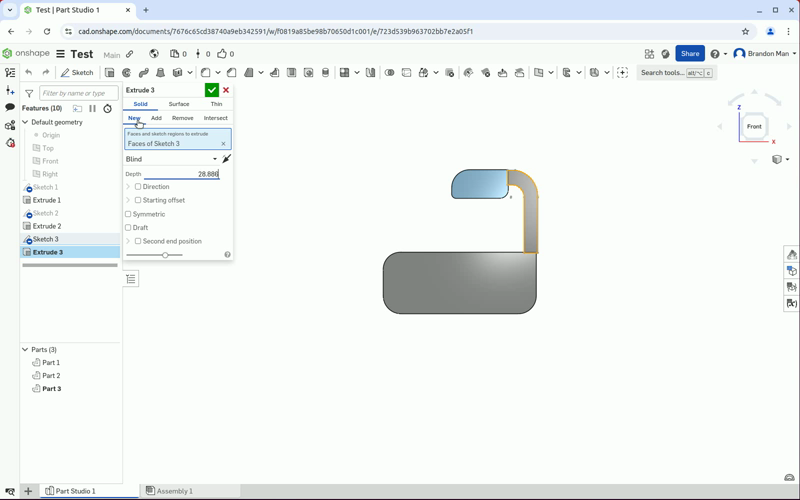
key(tab, 3)
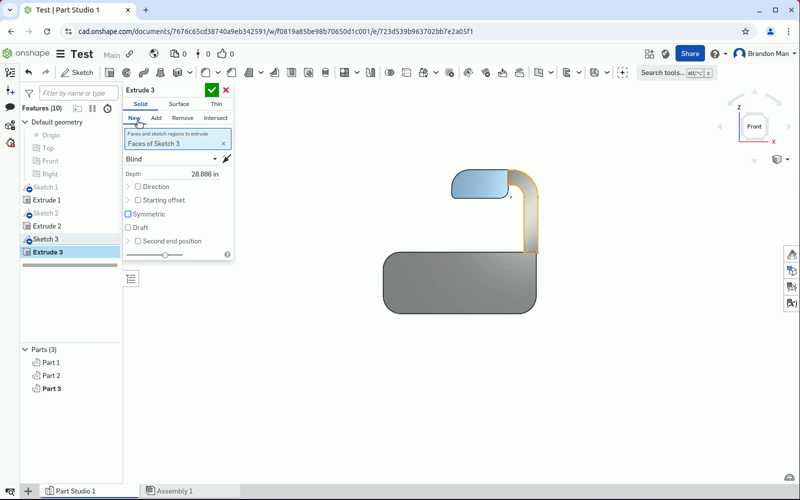
key(space)
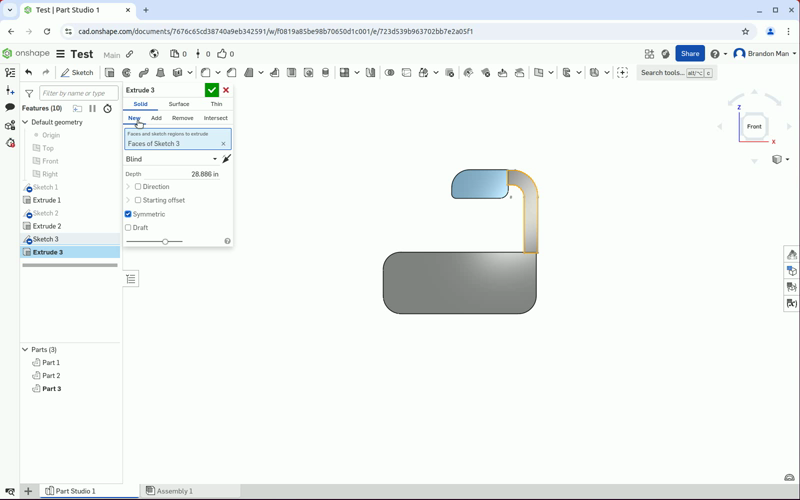
key(enter)
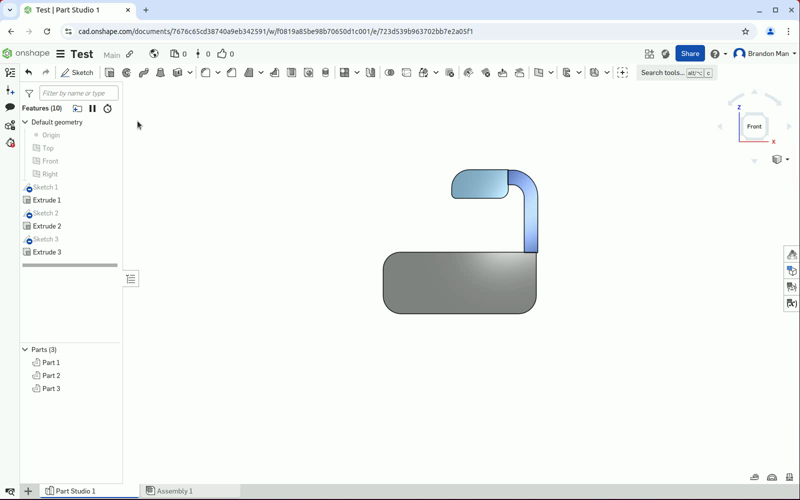
key(shift+h)
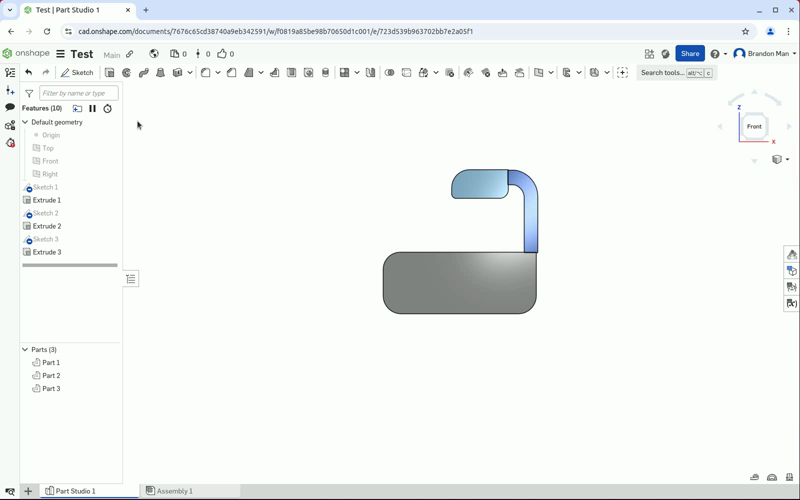
key(shift+h)
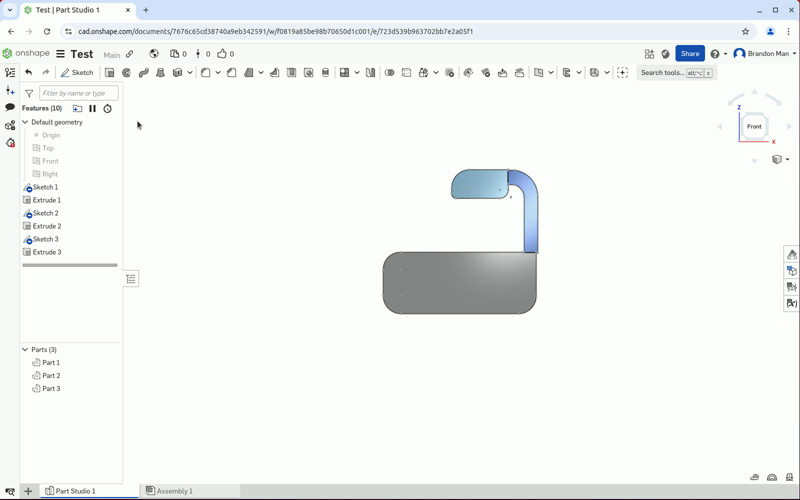
key(shift+7)
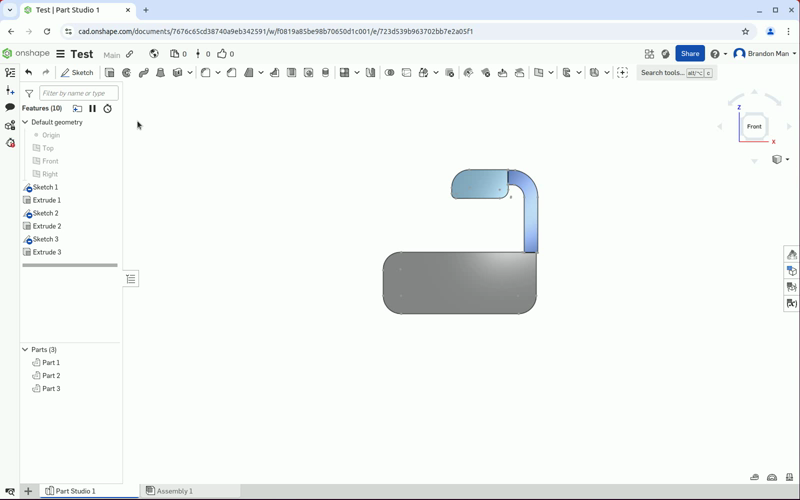
key(left, 2)
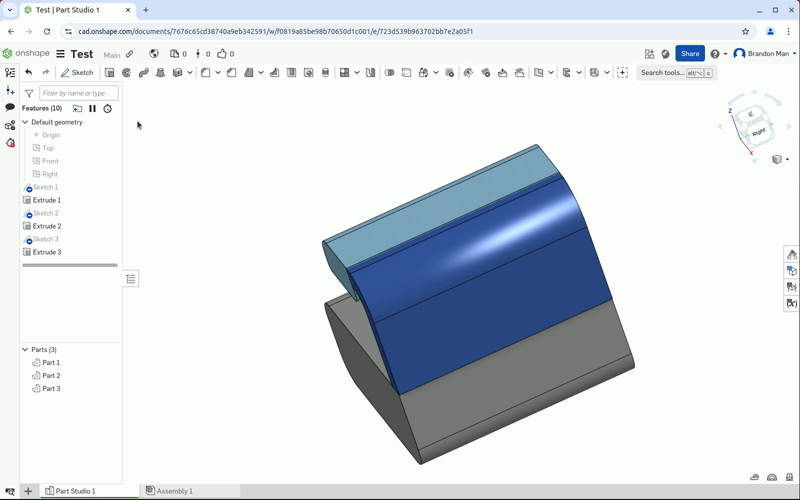
key(down, 2)
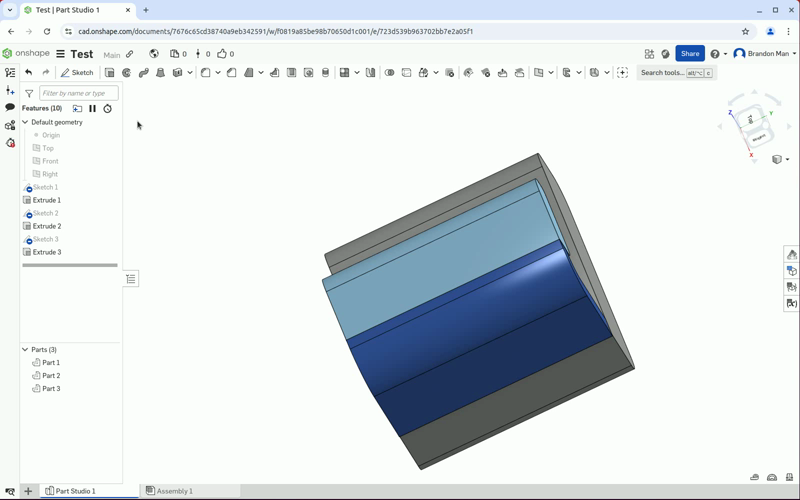
key(up, 2)
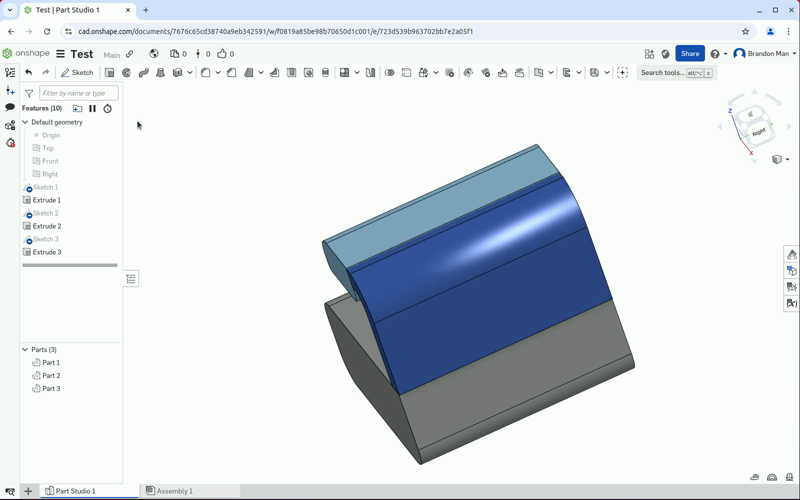
key(right, 2)
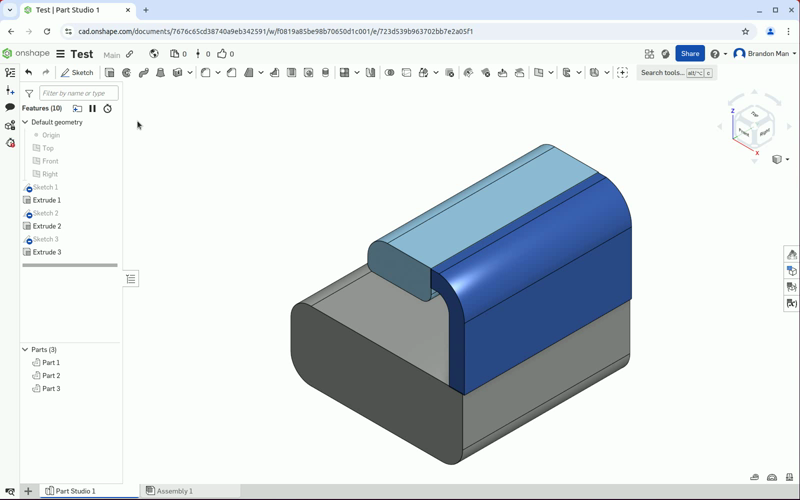
mouse_move(73, 189)
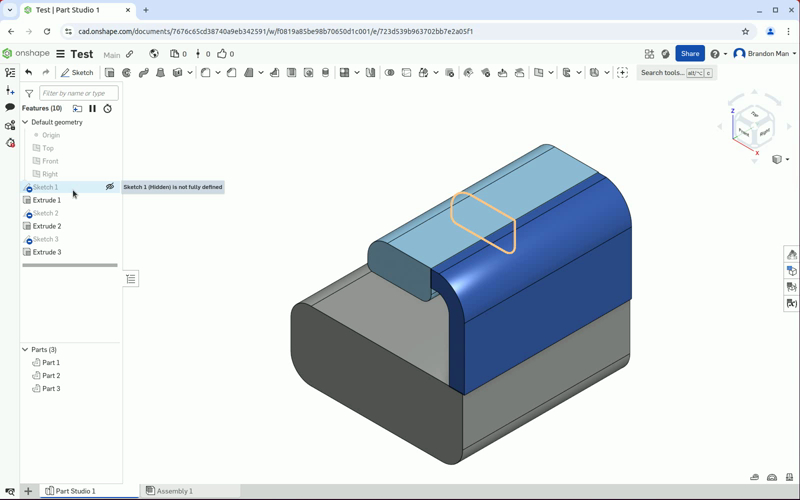
click(73, 189)